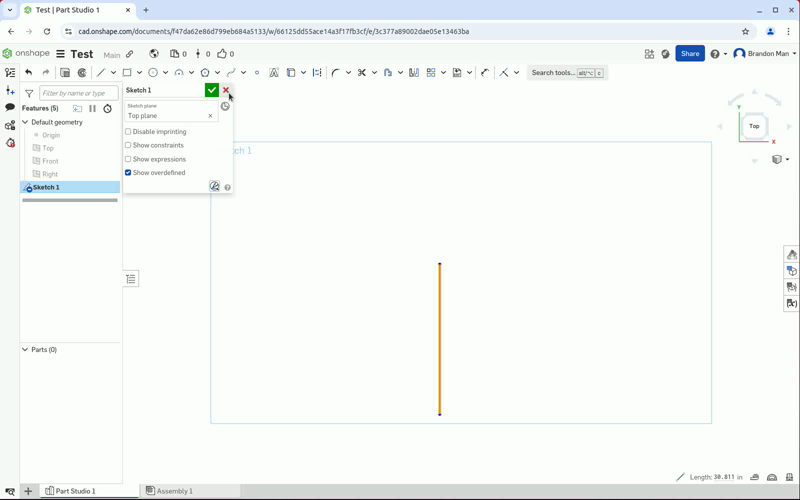
key(shift+h)
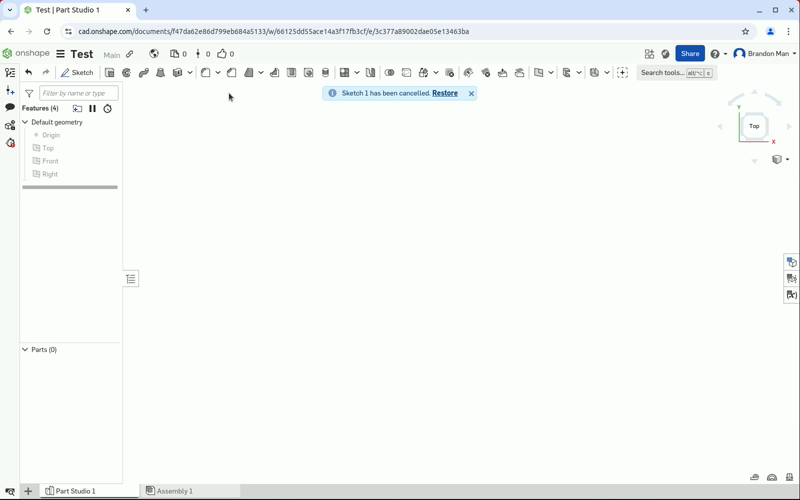
mouse_move(73, 352)
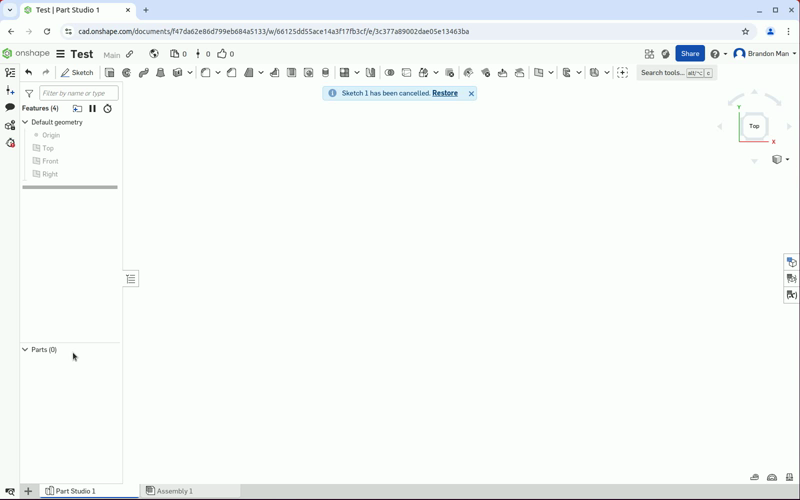
key(y)
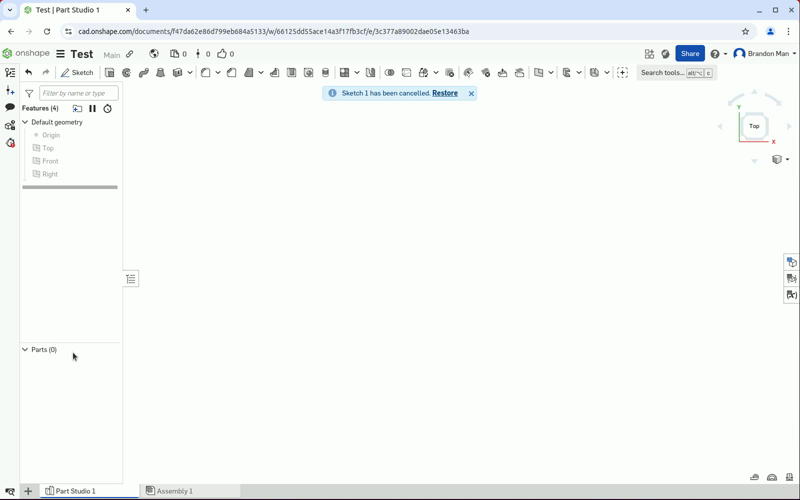
key(shift+p)
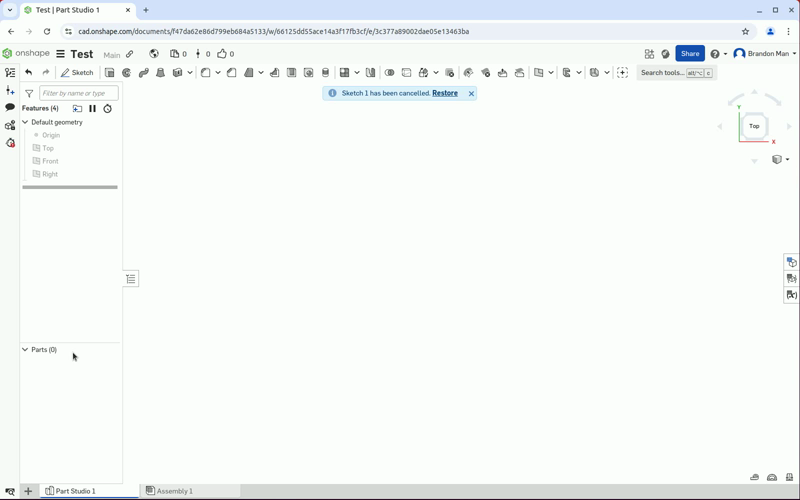
key(space)
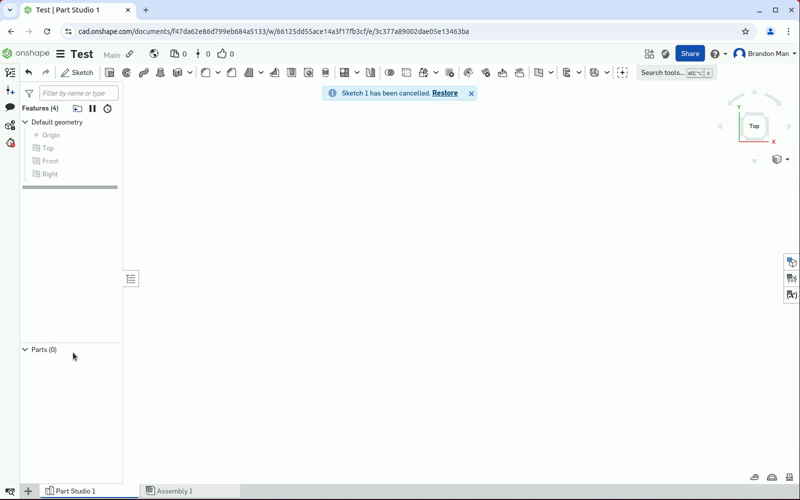
key_down(shift)
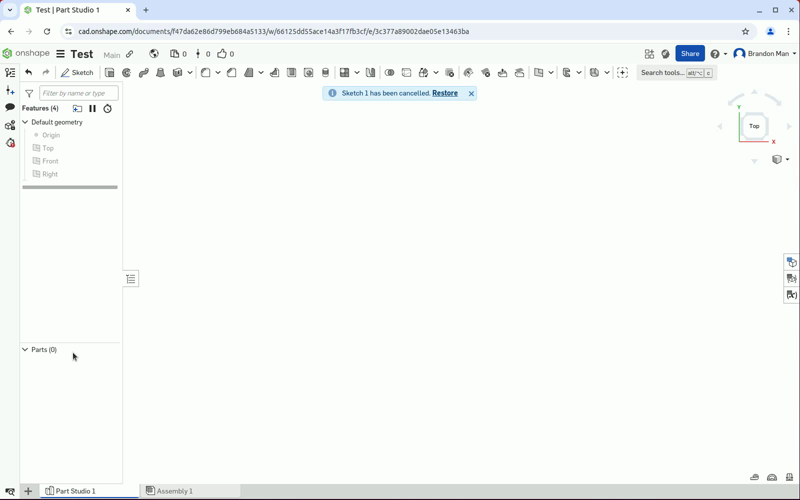
key(up)
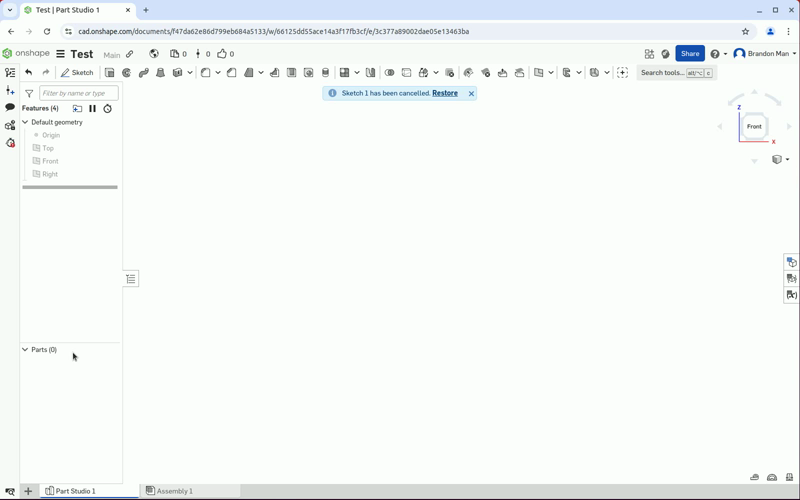
key_up(shift)
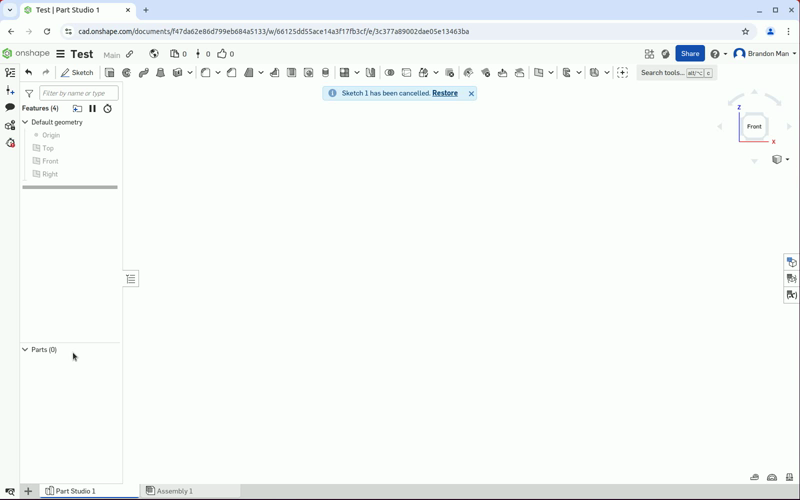
mouse_move(73, 352)
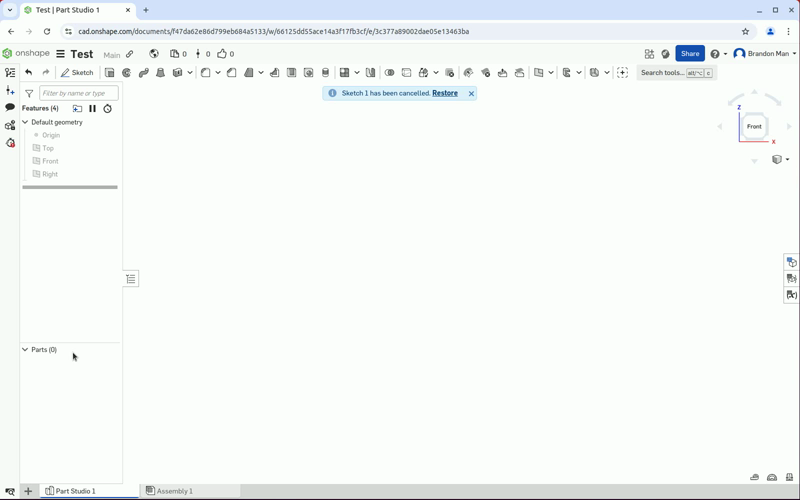
key(shift+y)
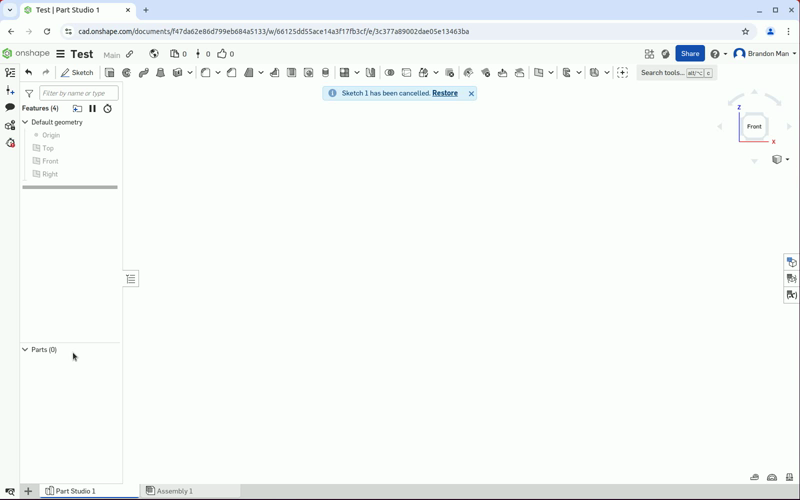
key(shift+s)
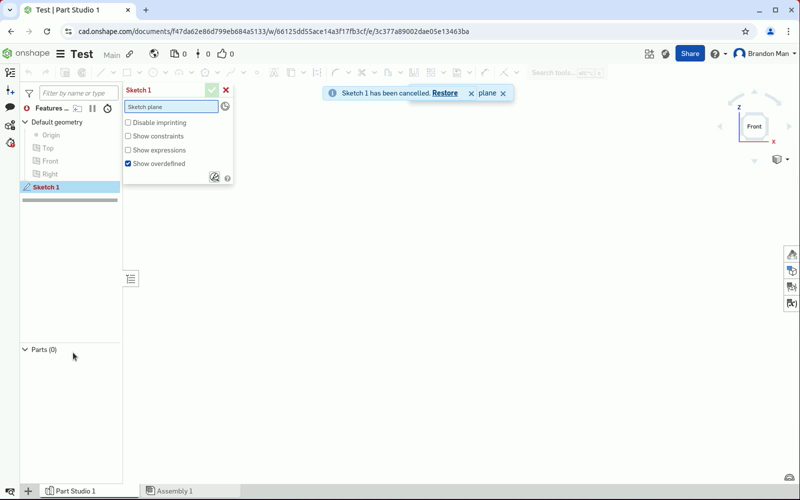
mouse_move(73, 163)
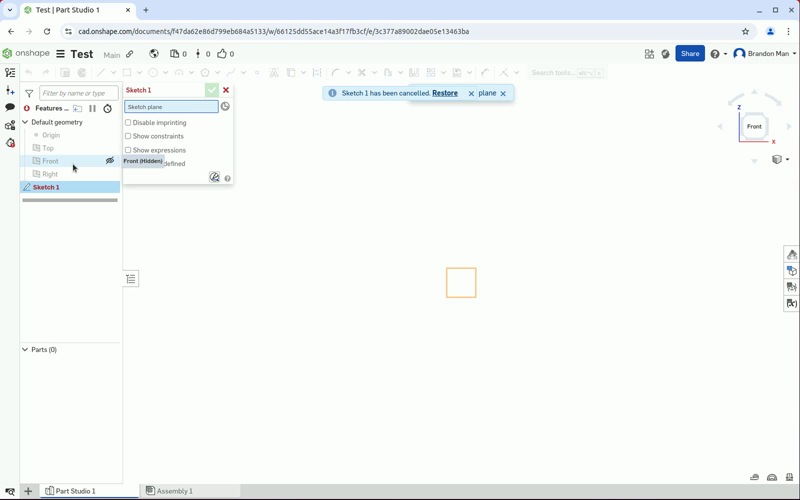
click(73, 163)
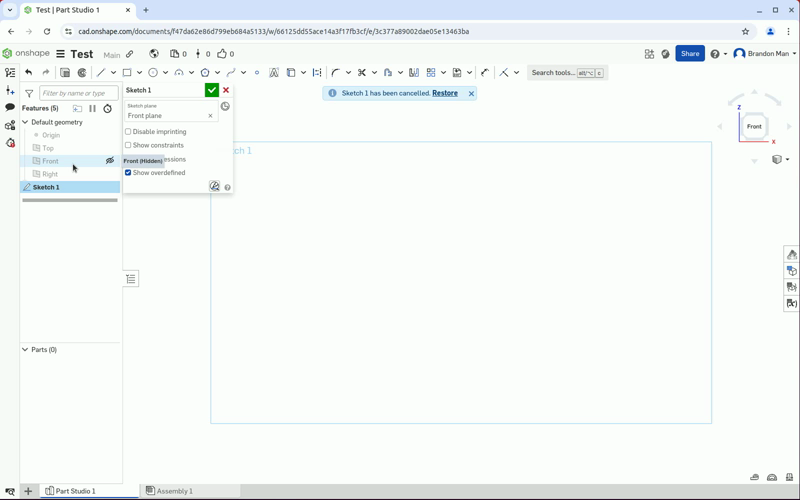
mouse_move(73, 352)
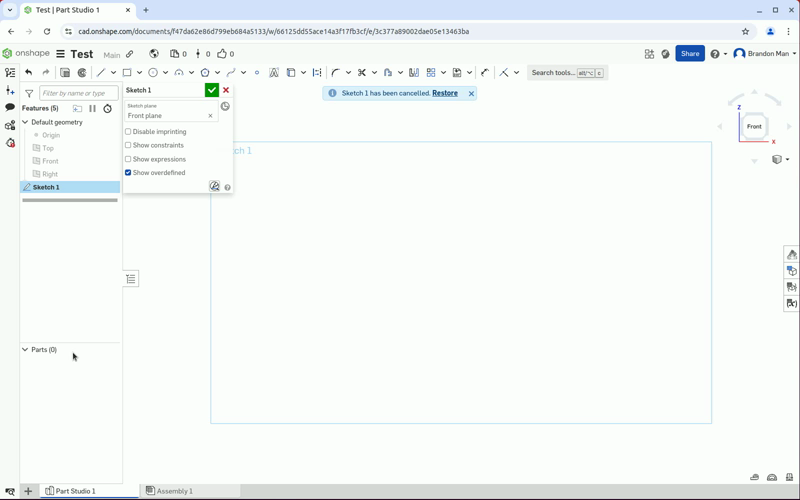
key(y)
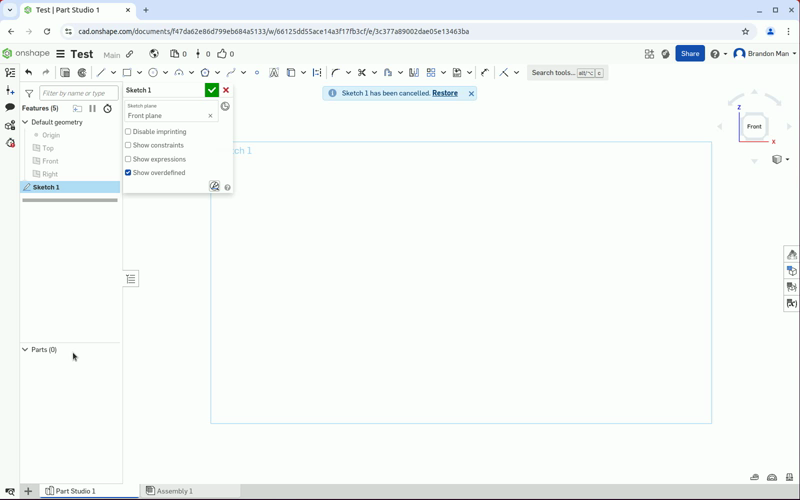
key(l)
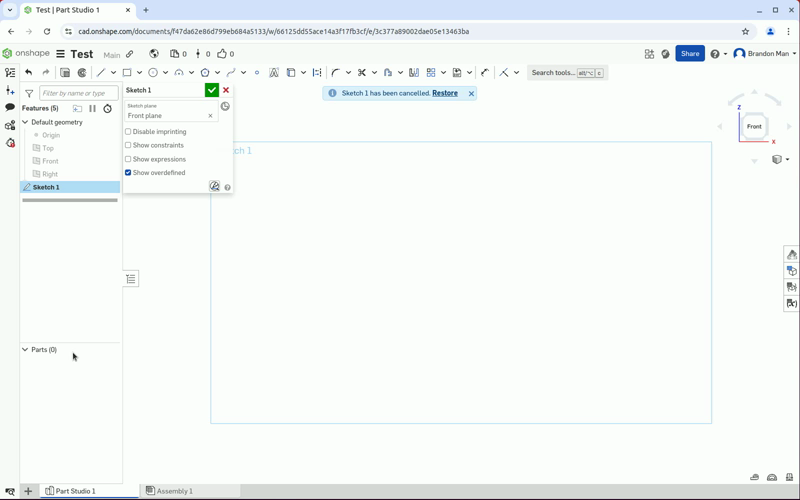
key_down(shift)
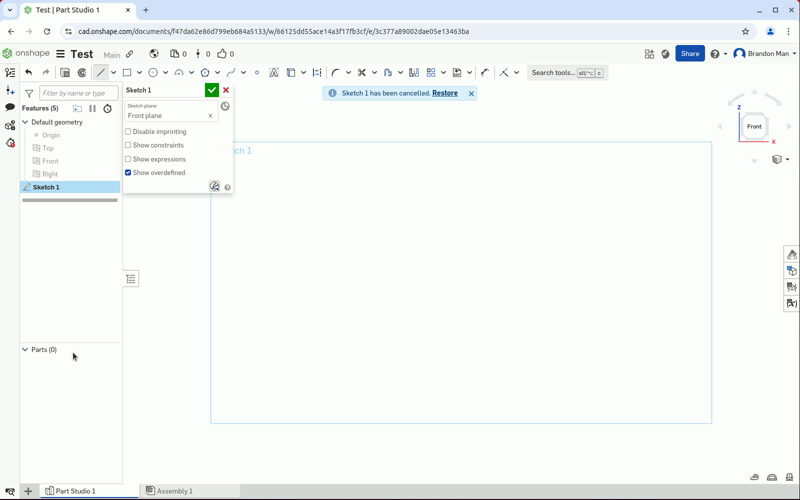
mouse_move(396, 301)
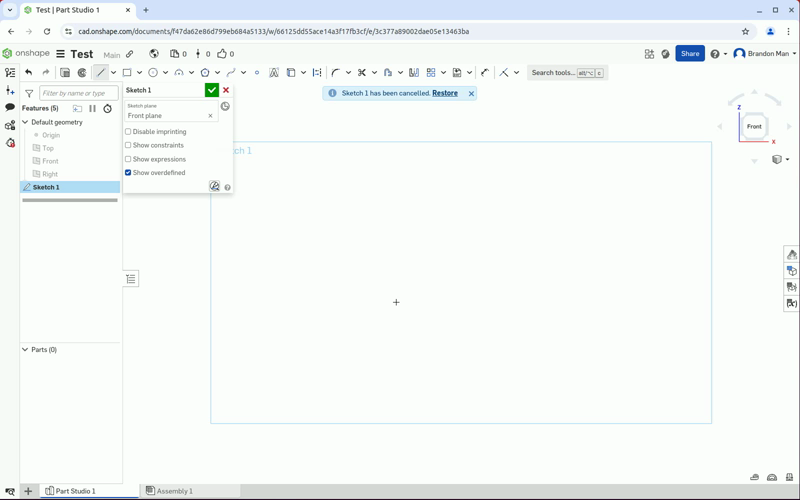
click(396, 301)
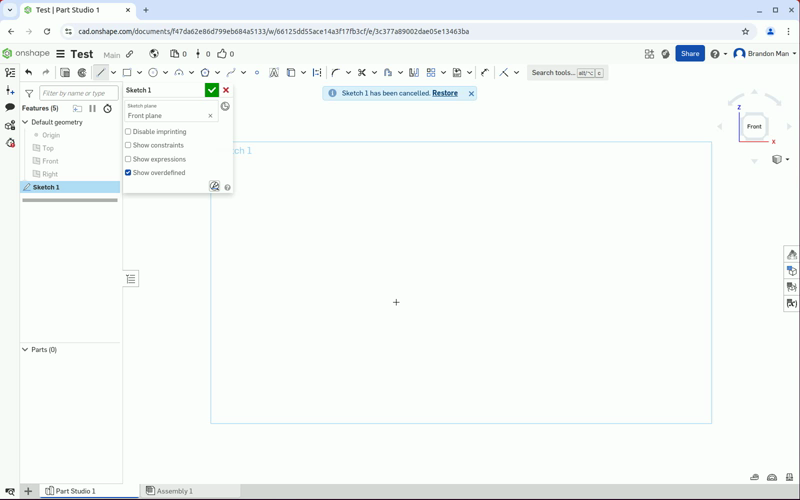
key_up(shift)
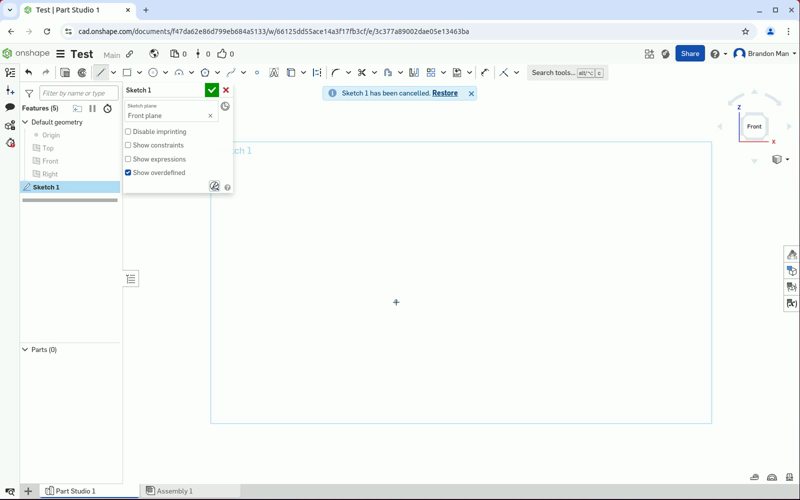
key_down(shift)
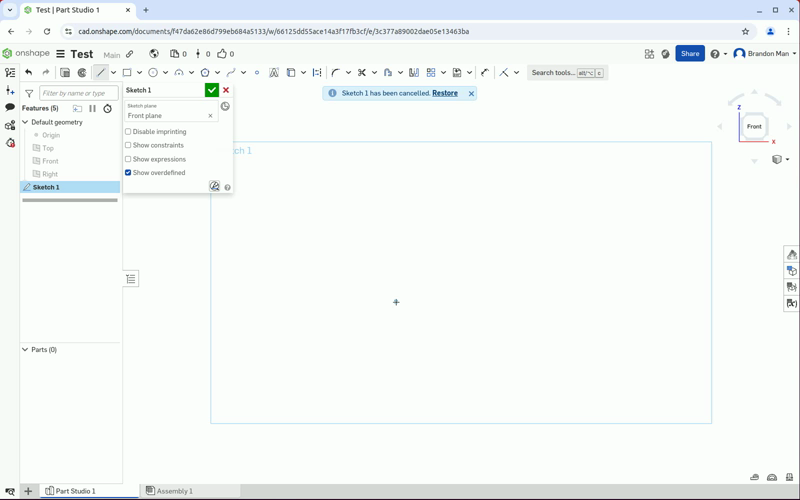
mouse_move(474, 301)
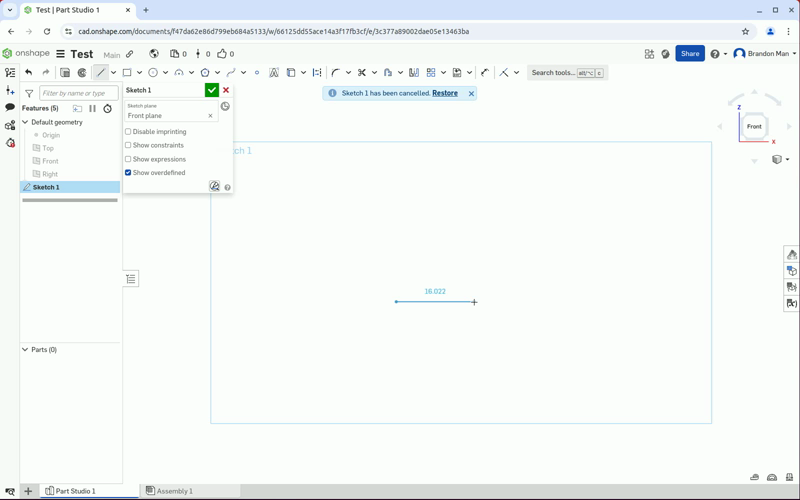
click(474, 301)
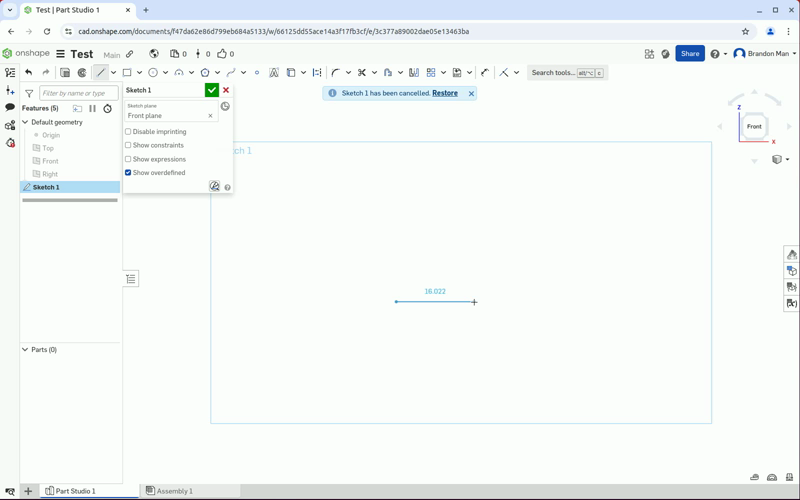
key_up(shift)
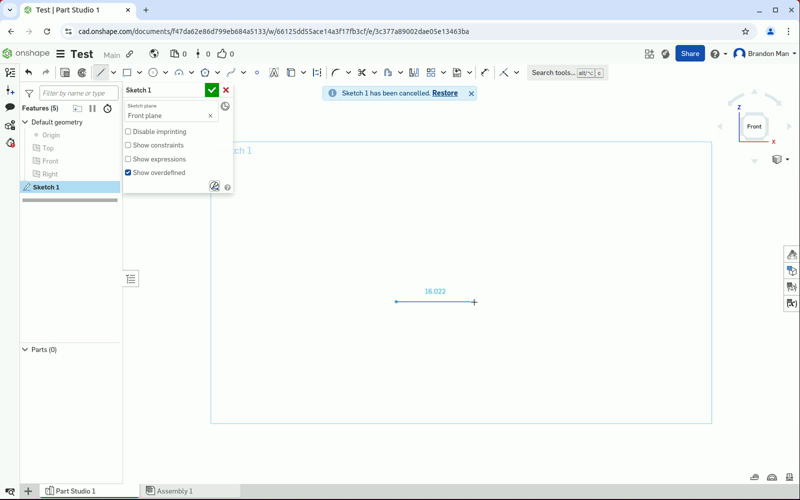
key_down(shift)
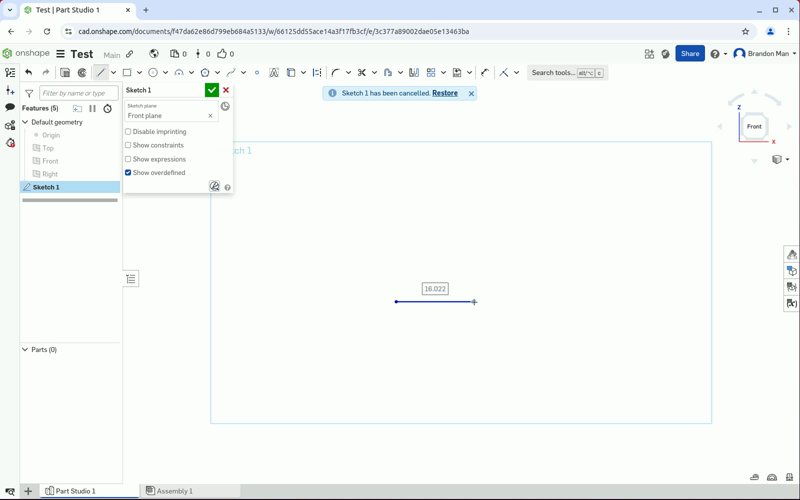
mouse_move(504, 301)
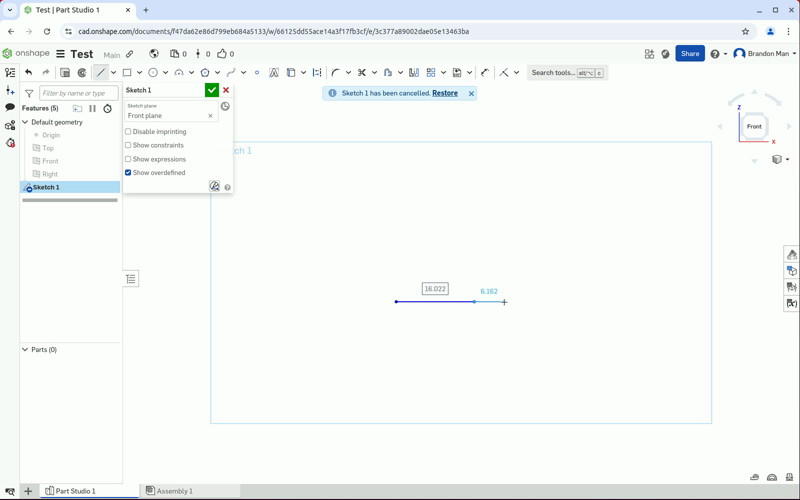
mouse_move(474, 260)
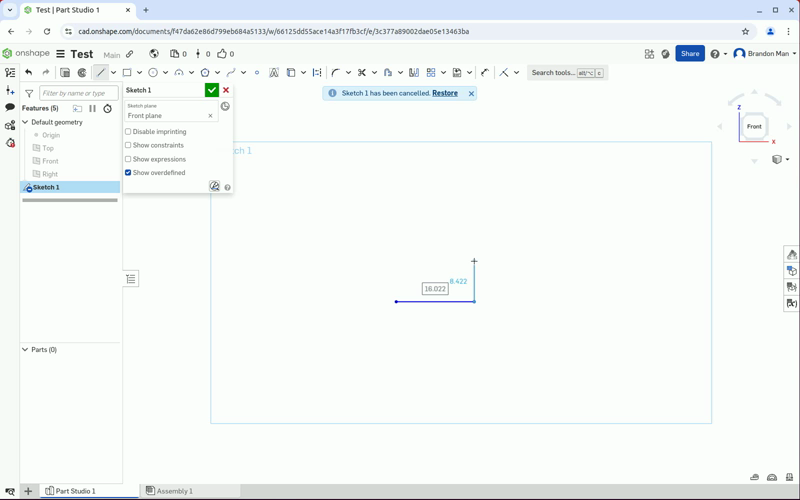
click(474, 260)
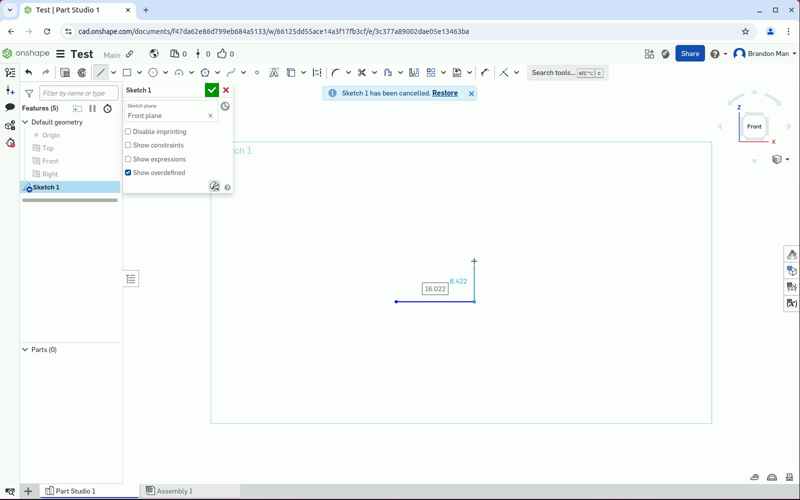
key_up(shift)
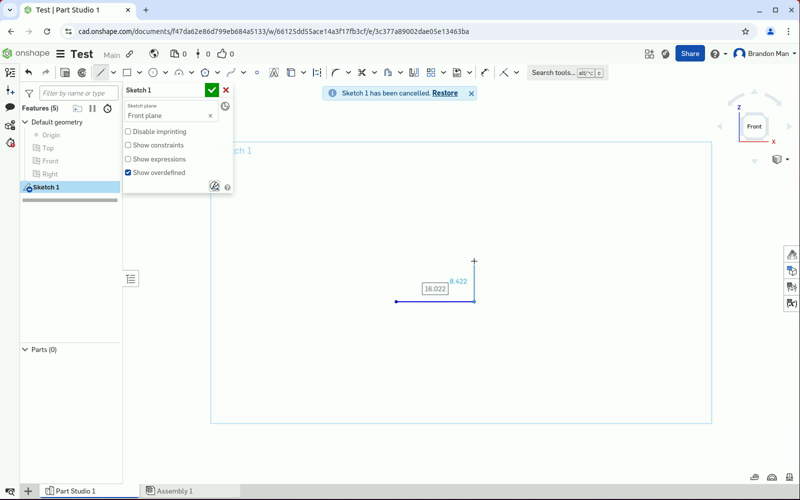
key_down(shift)
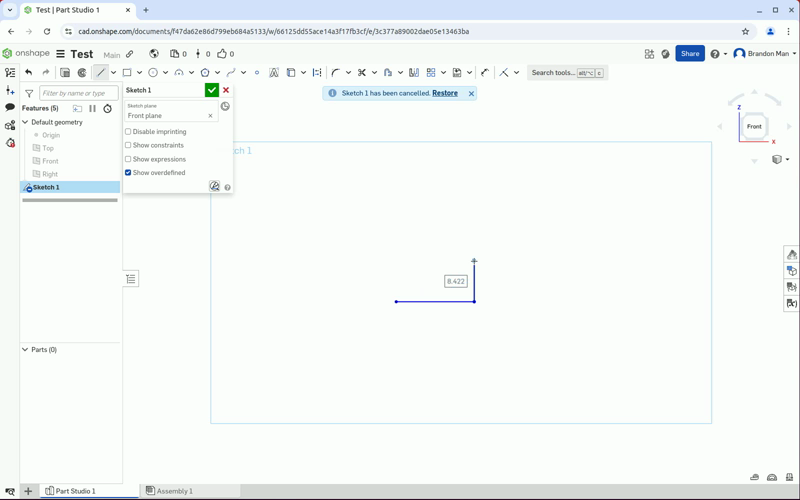
mouse_move(396, 260)
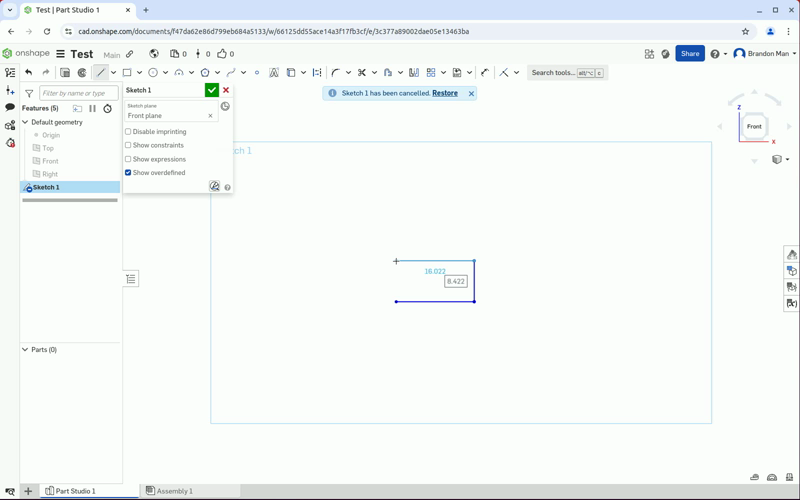
click(396, 260)
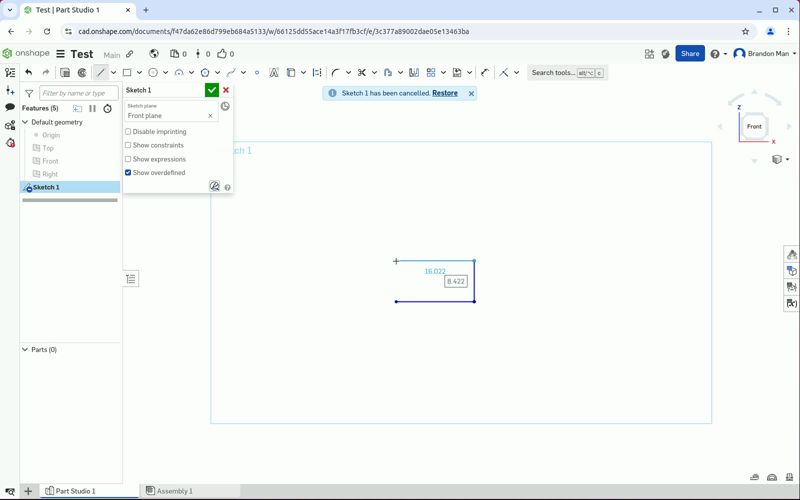
key_up(shift)
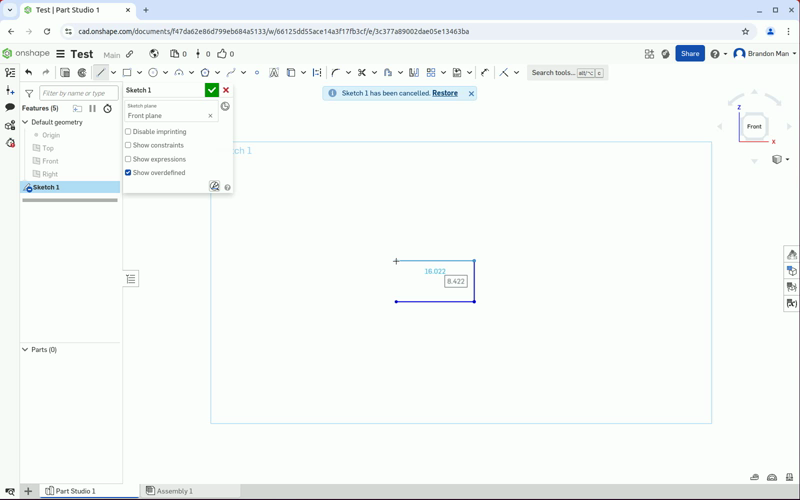
mouse_move(426, 260)
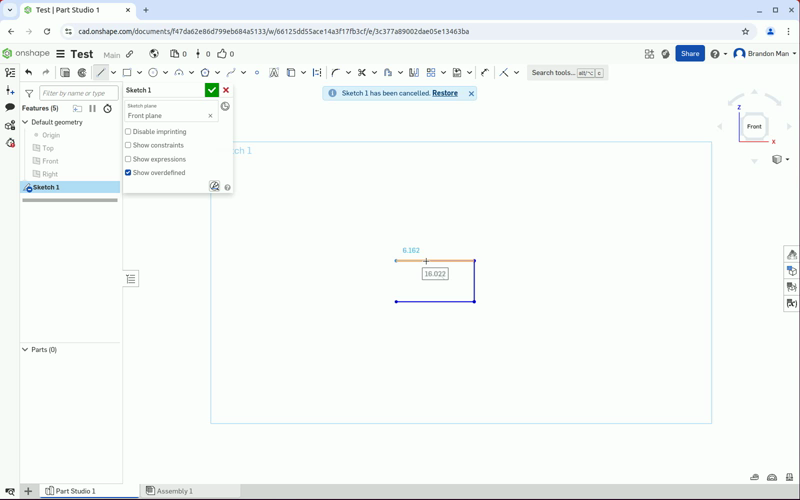
key_down(shift)
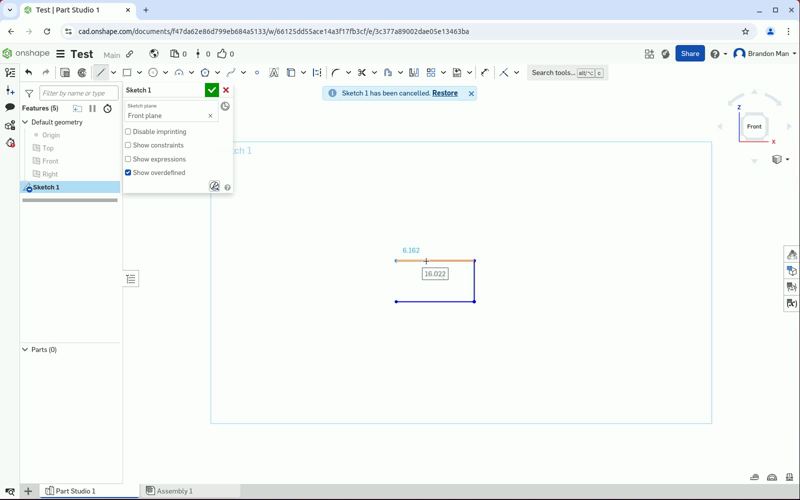
mouse_move(396, 301)
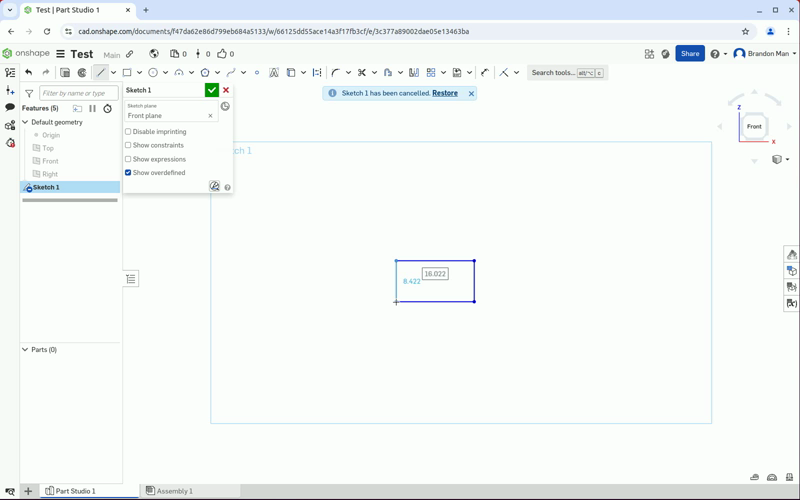
key_up(shift)
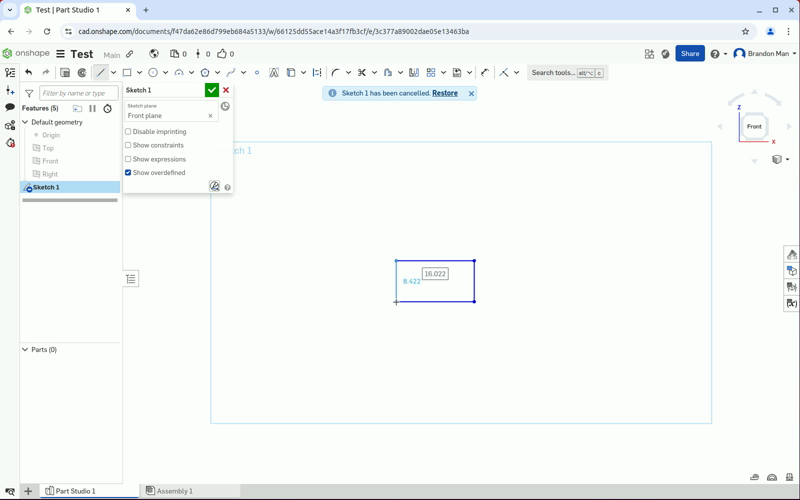
click(396, 301)
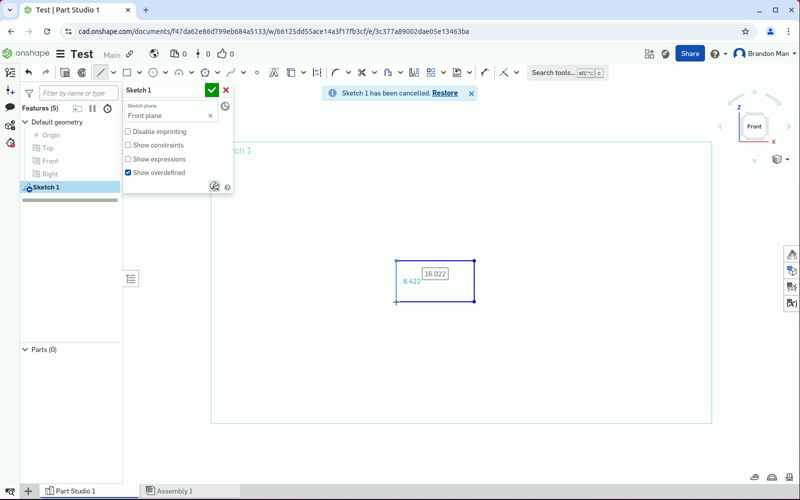
key(esc)
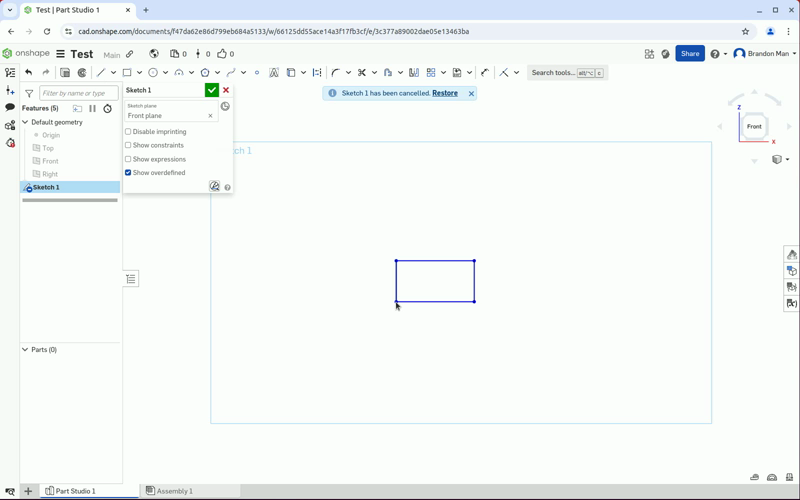
mouse_move(440, 298)
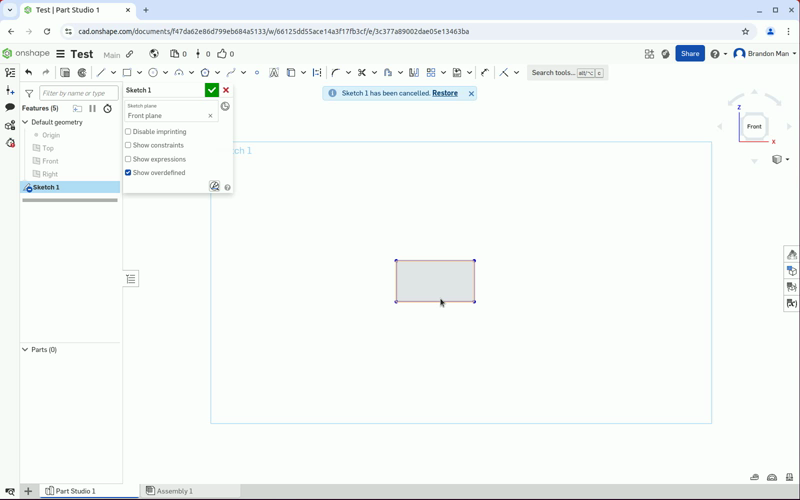
click(440, 298)
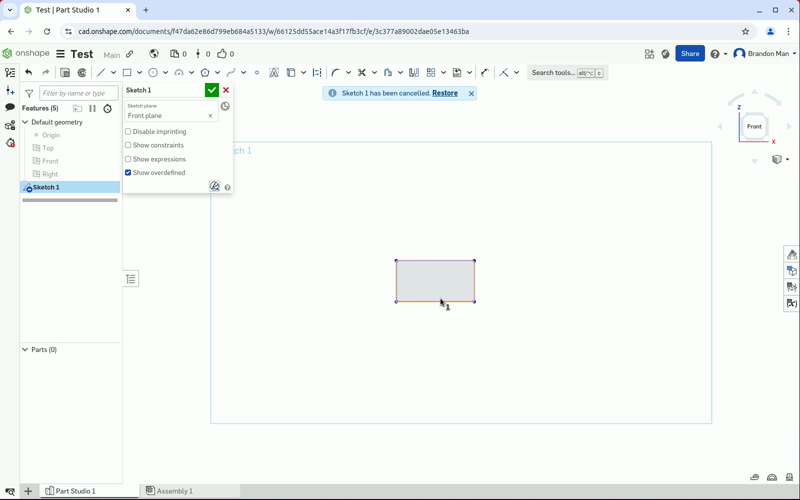
mouse_move(73, 352)
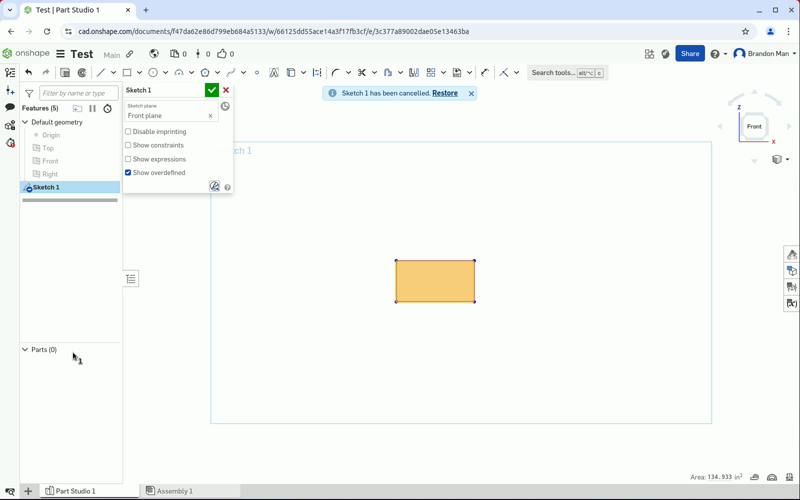
key(shift+y)
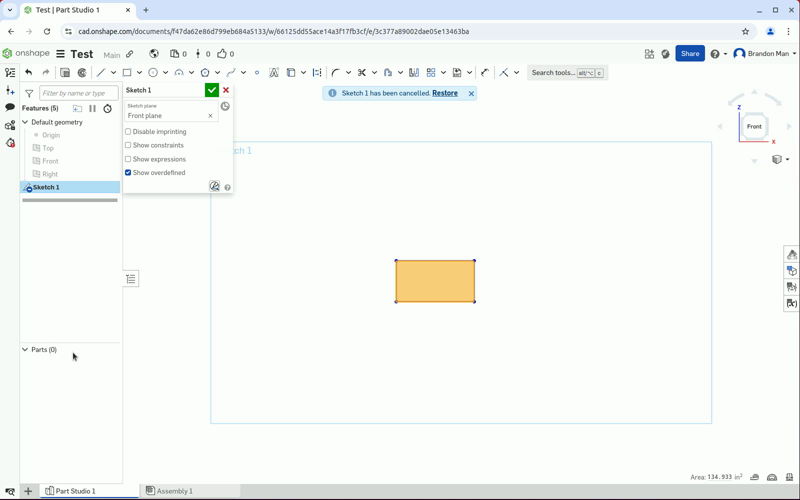
key(shift+e)
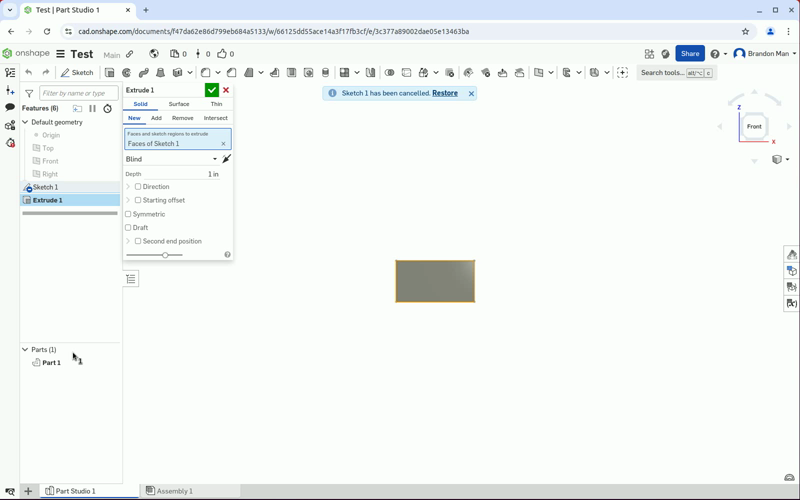
mouse_move(143, 106)
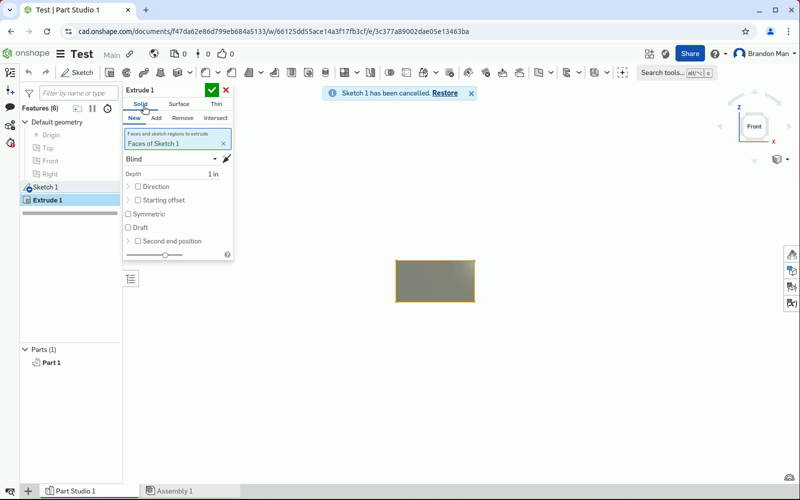
click(143, 106)
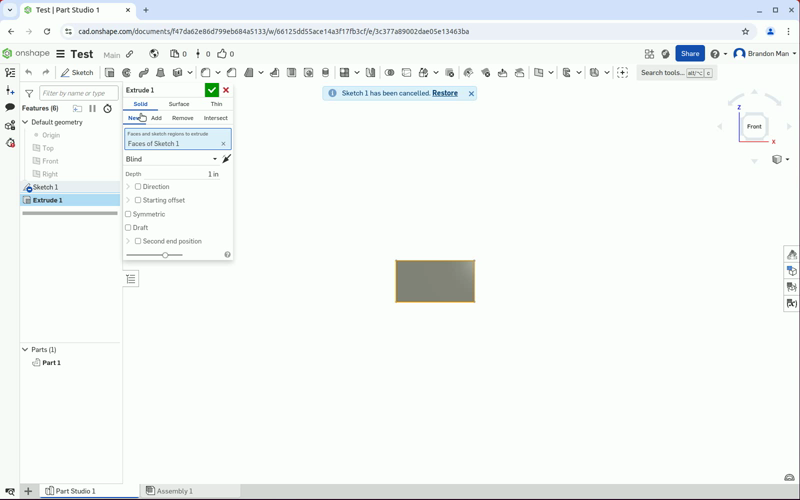
mouse_move(137, 120)
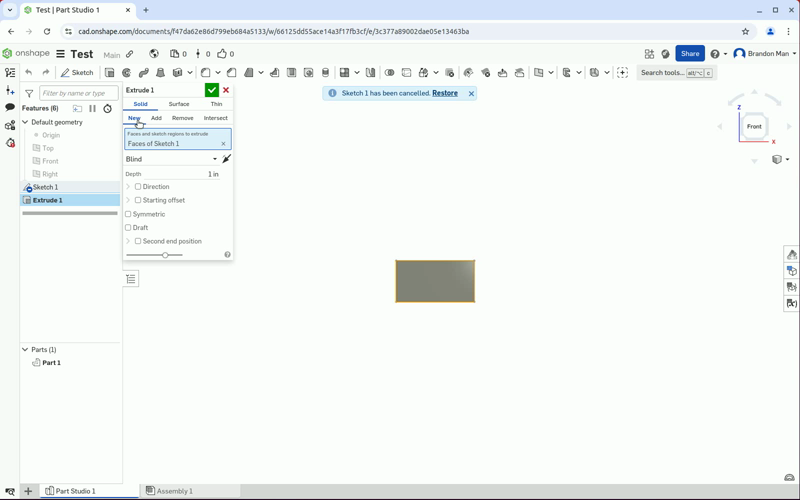
click(137, 120)
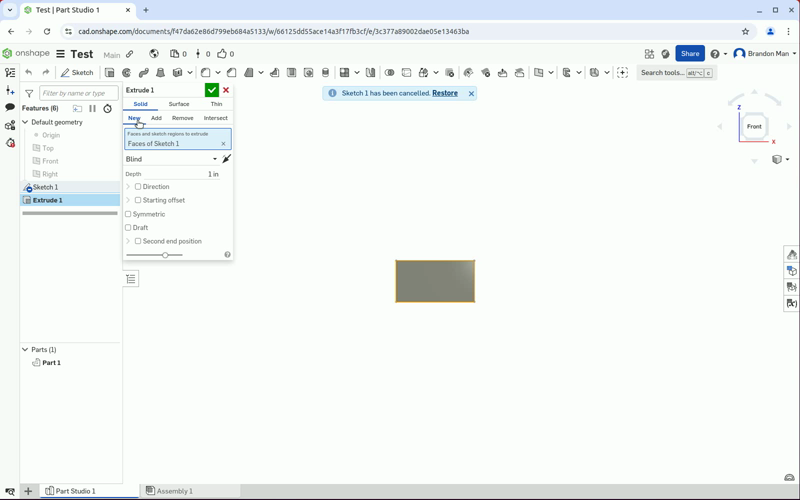
key(tab, 4)
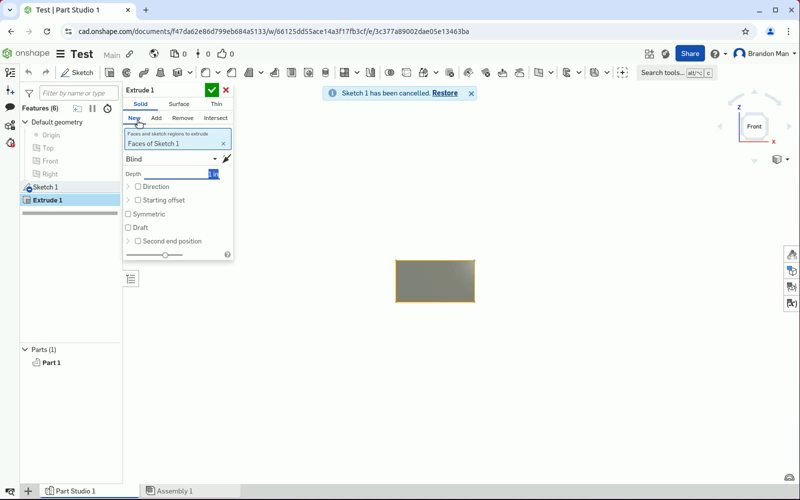
text(15.887)
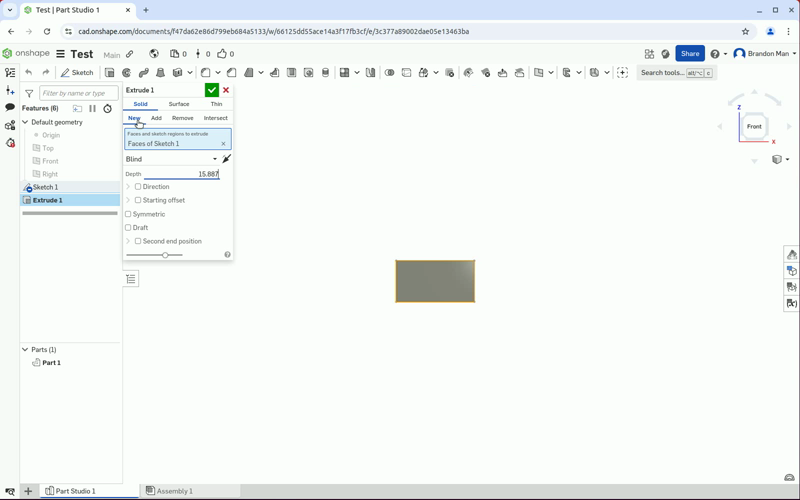
key(enter)
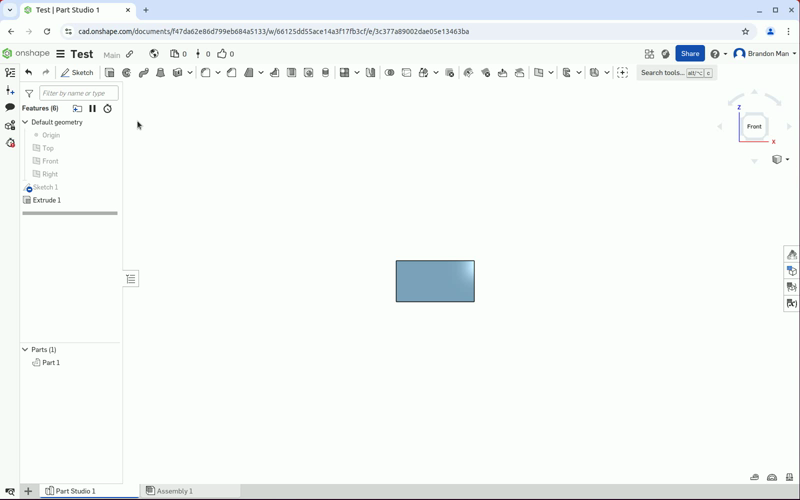
key(shift+h)
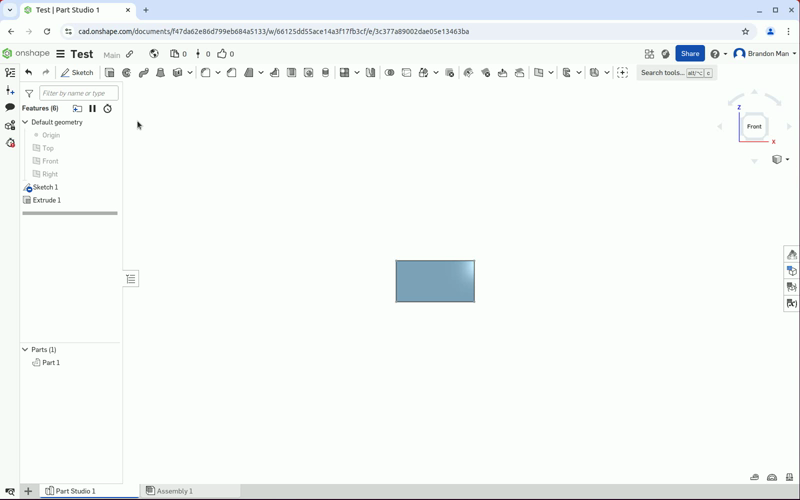
key(shift+h)
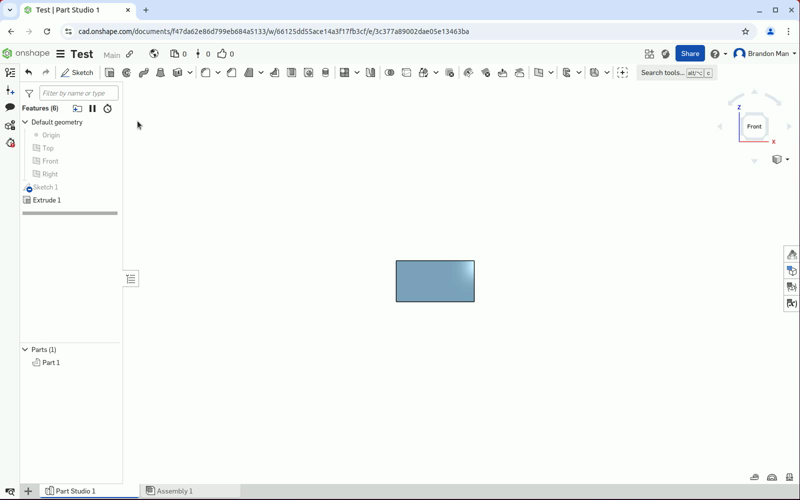
mouse_move(73, 189)
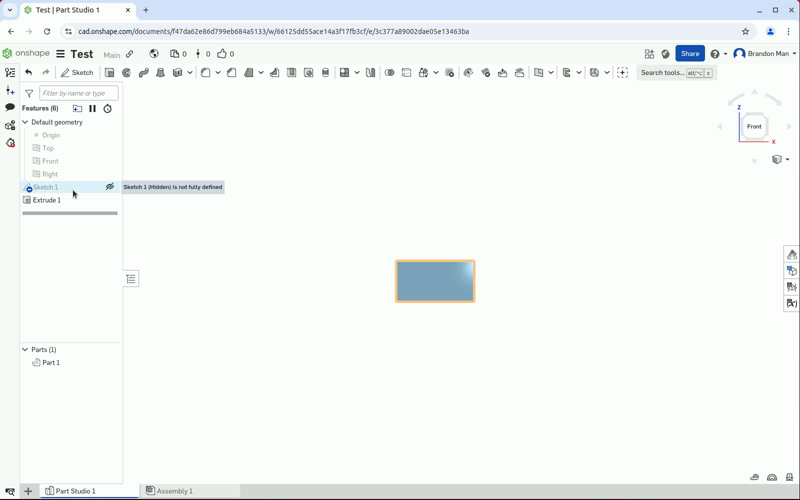
click(73, 189)
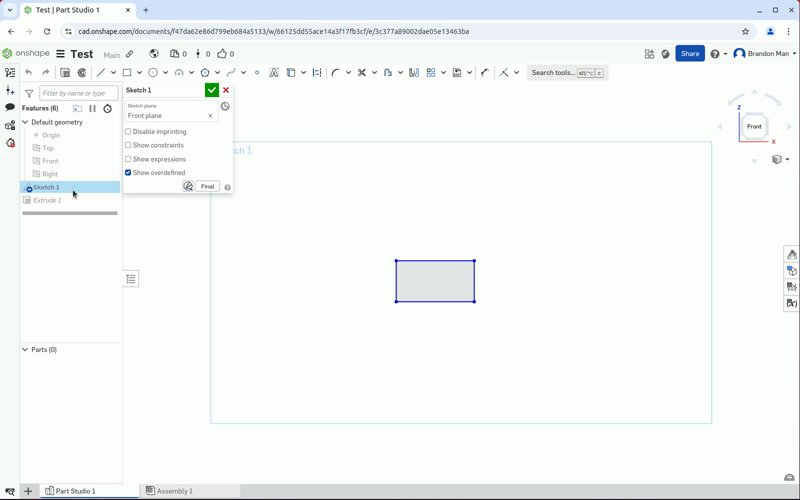
mouse_move(229, 92)
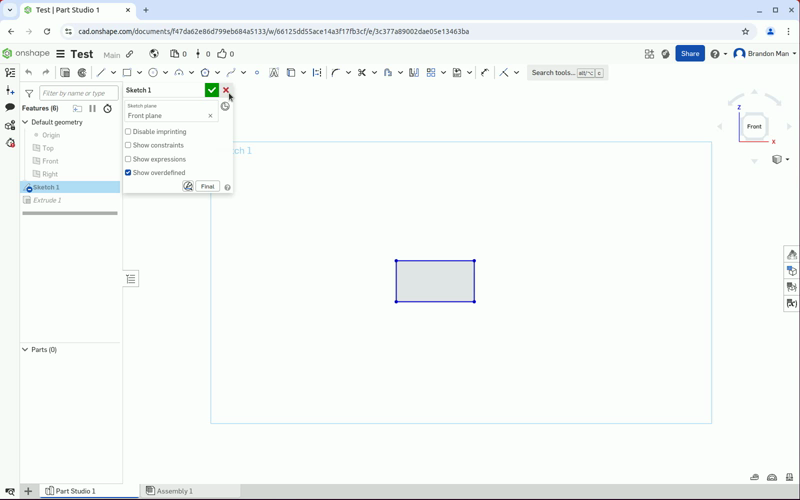
click(229, 92)
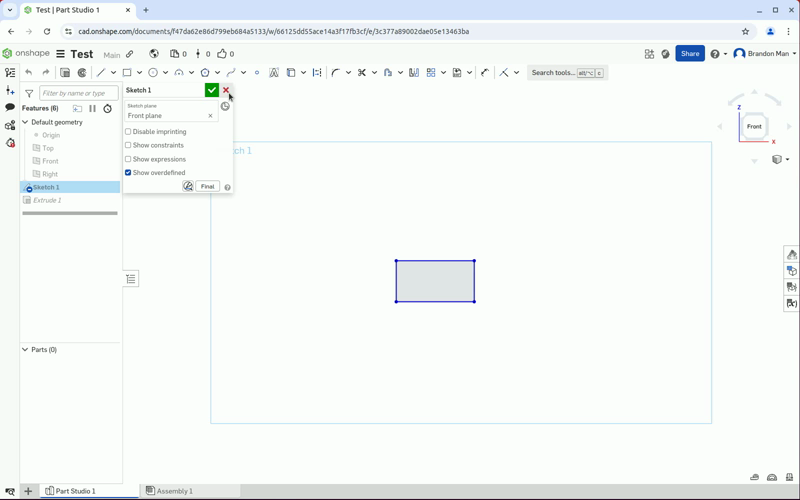
key(shift+s)
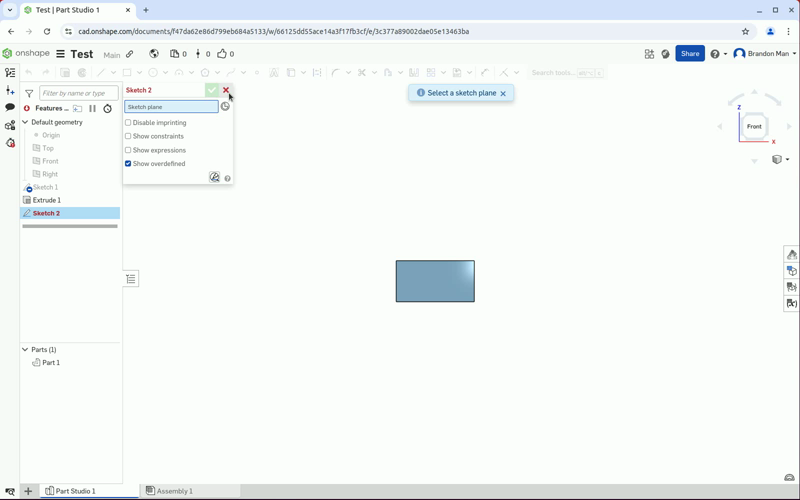
mouse_move(73, 163)
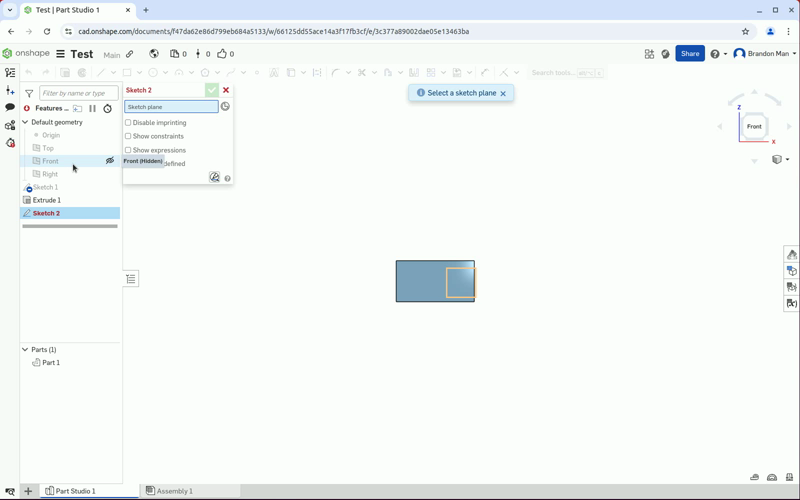
click(73, 163)
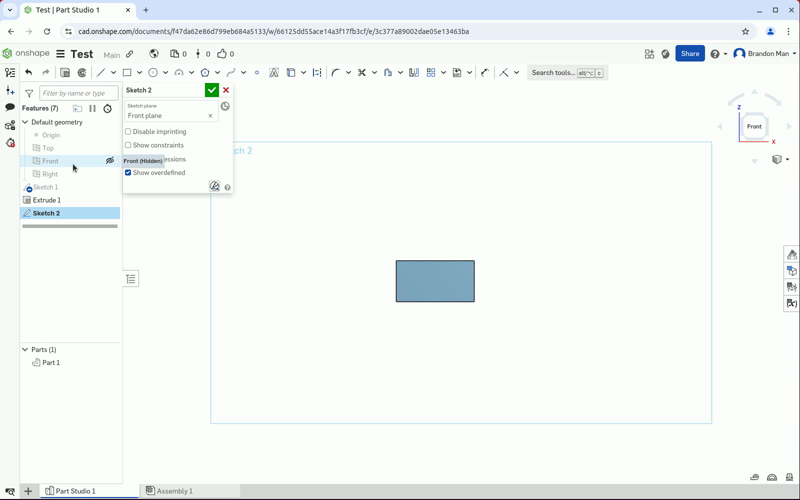
mouse_move(73, 352)
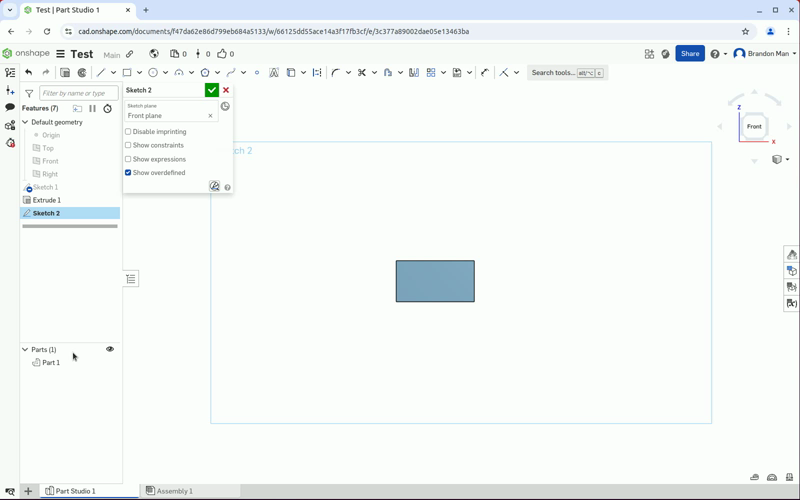
key(y)
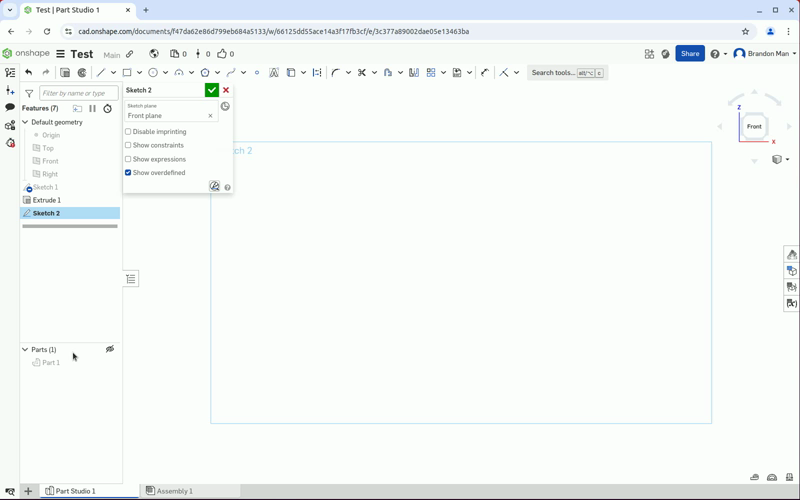
key(l)
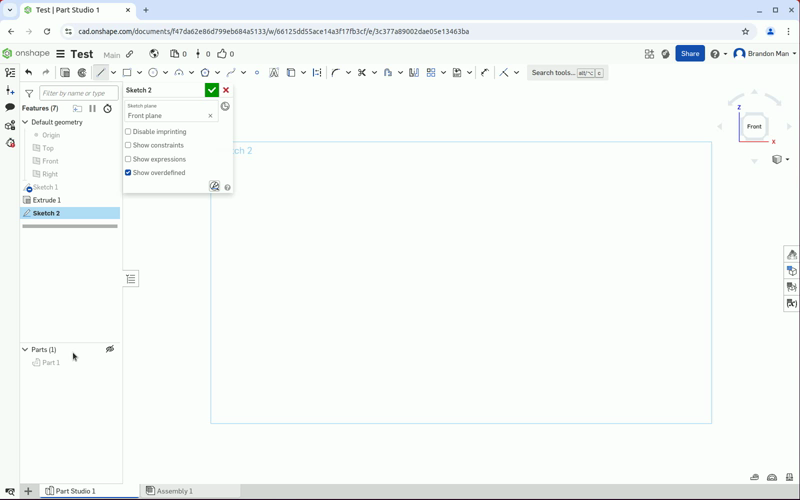
key_down(shift)
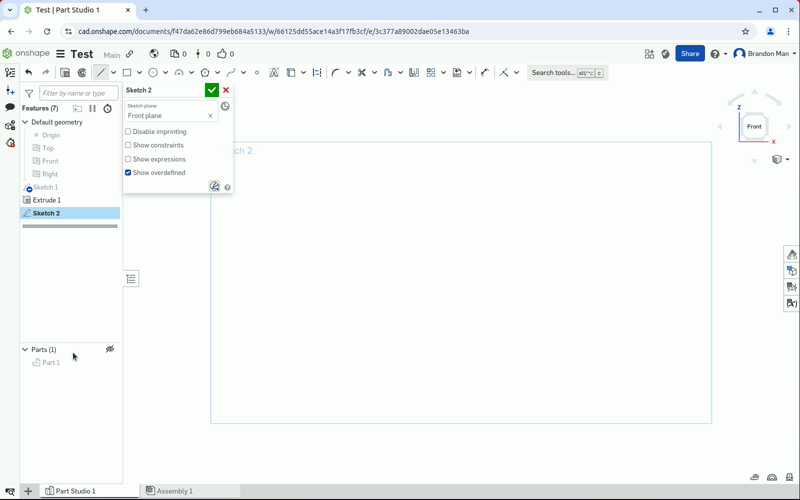
mouse_move(508, 301)
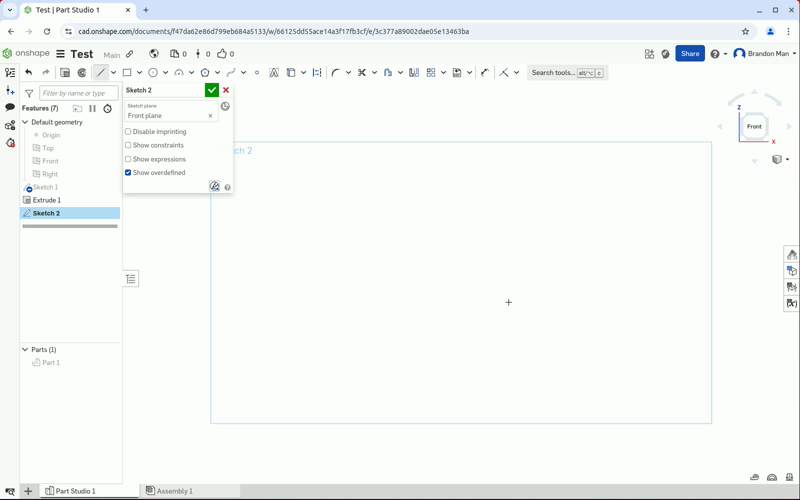
click(508, 301)
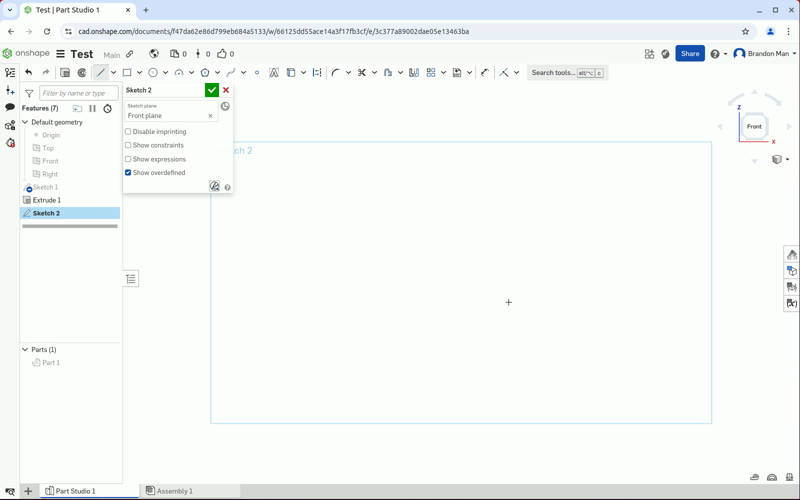
key_up(shift)
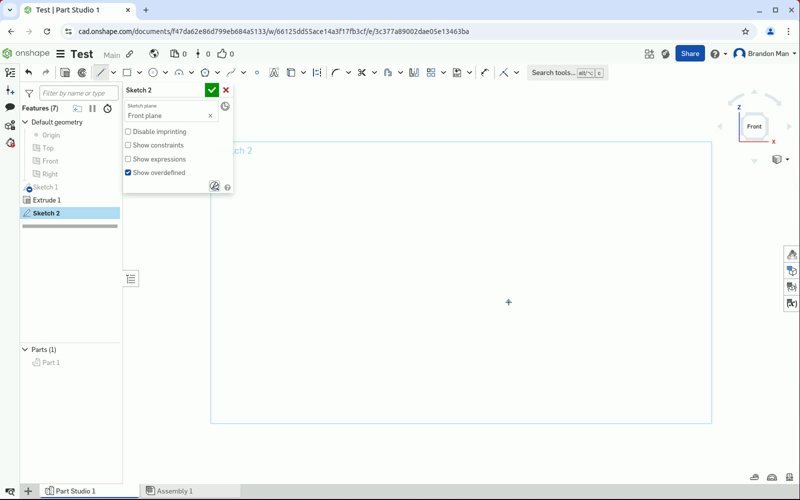
key_down(shift)
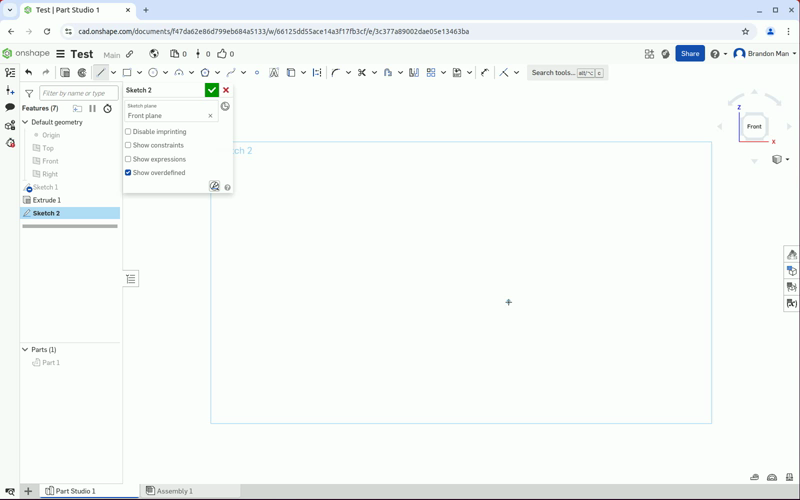
mouse_move(538, 301)
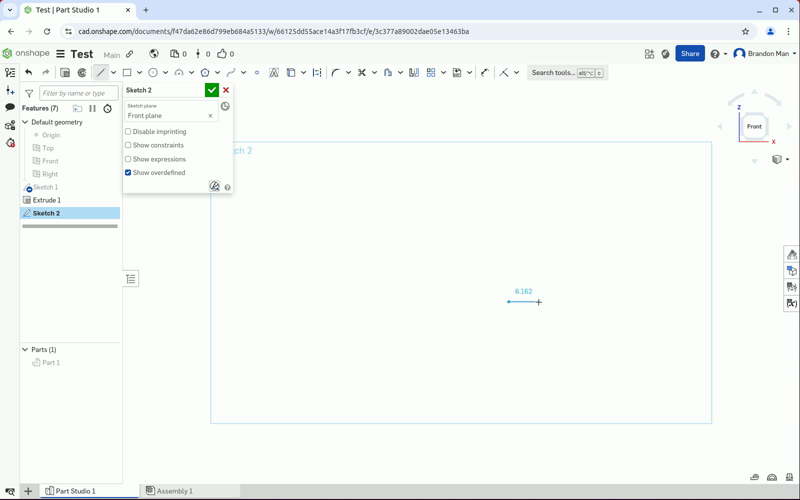
mouse_move(536, 301)
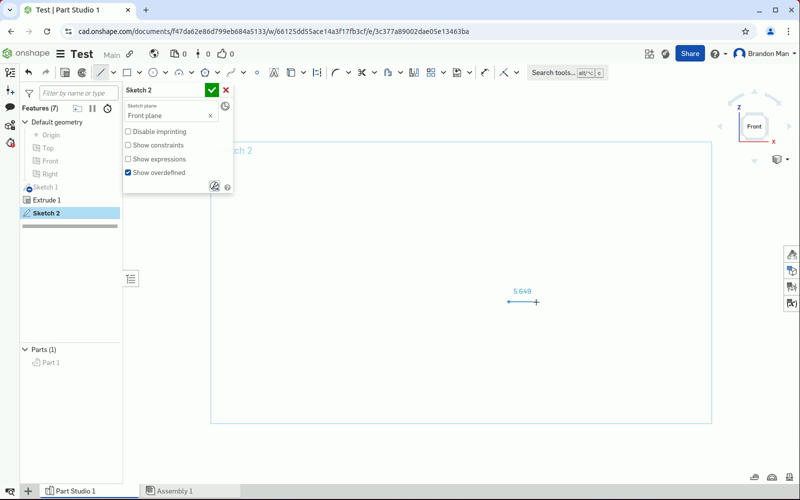
click(536, 301)
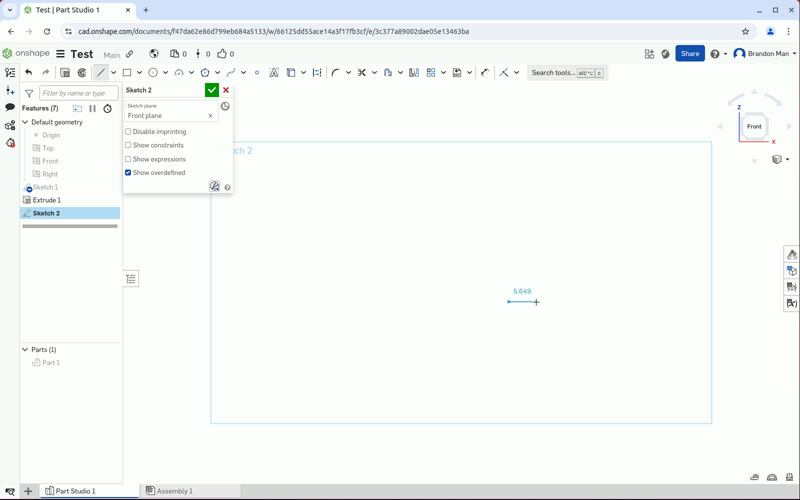
key_up(shift)
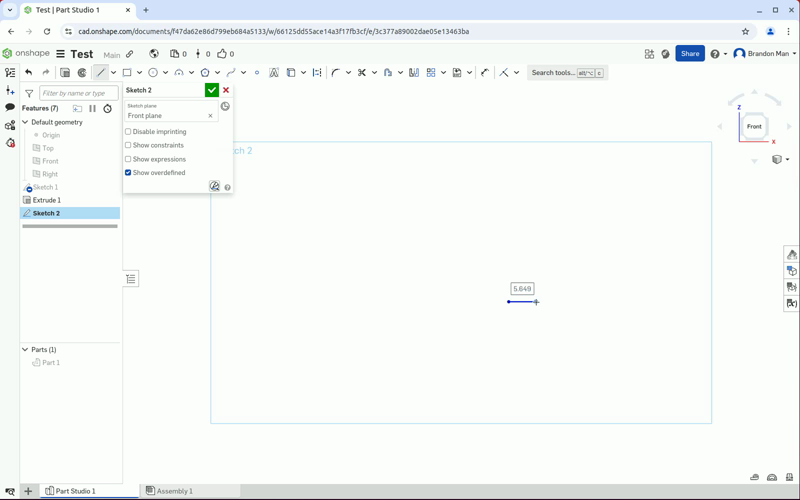
key_down(shift)
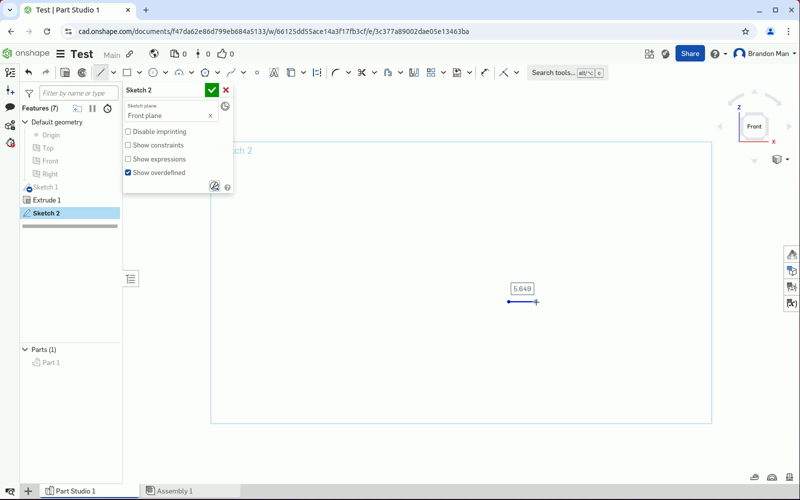
mouse_move(566, 301)
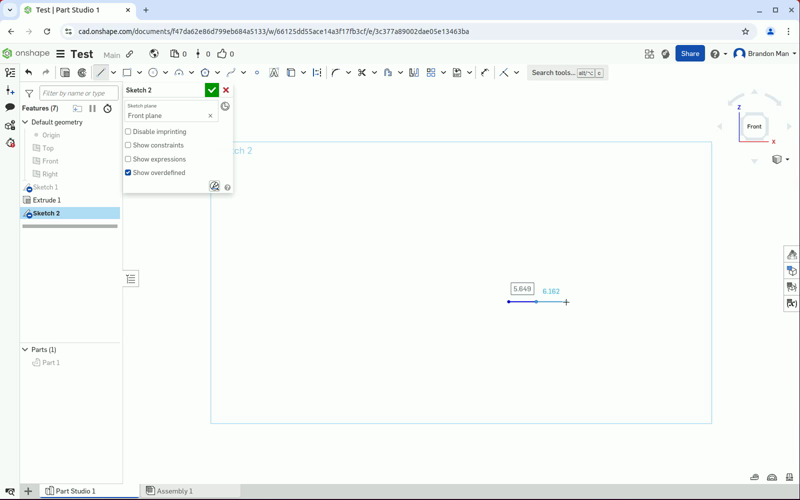
mouse_move(531, 246)
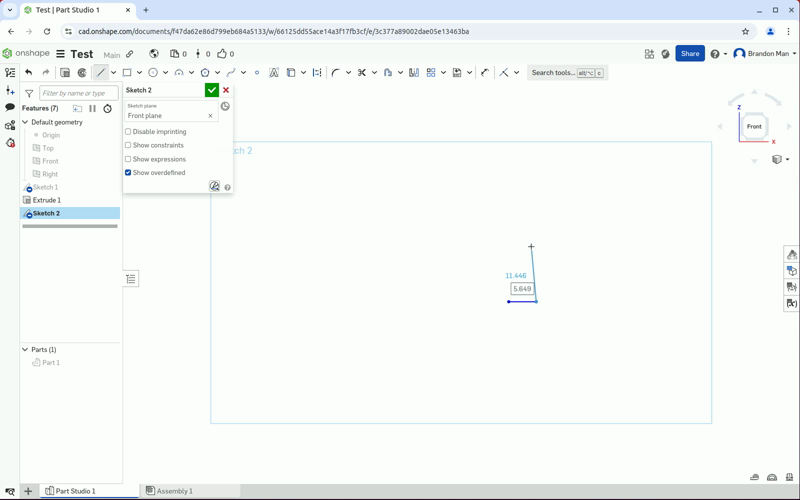
click(531, 246)
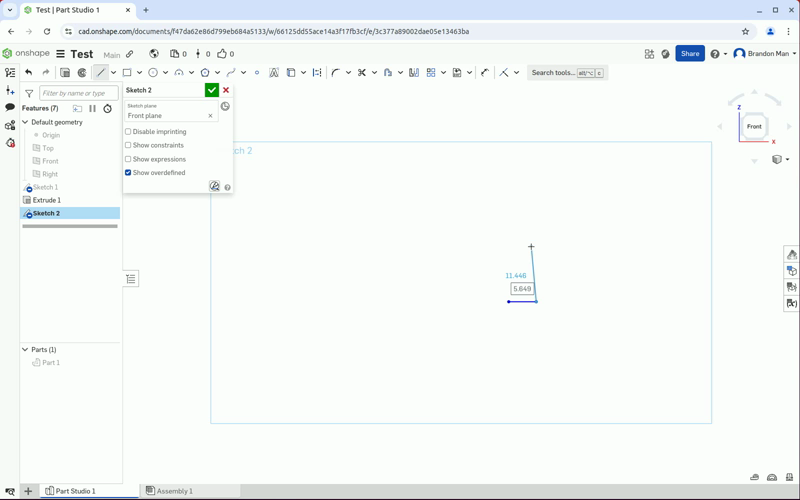
key_up(shift)
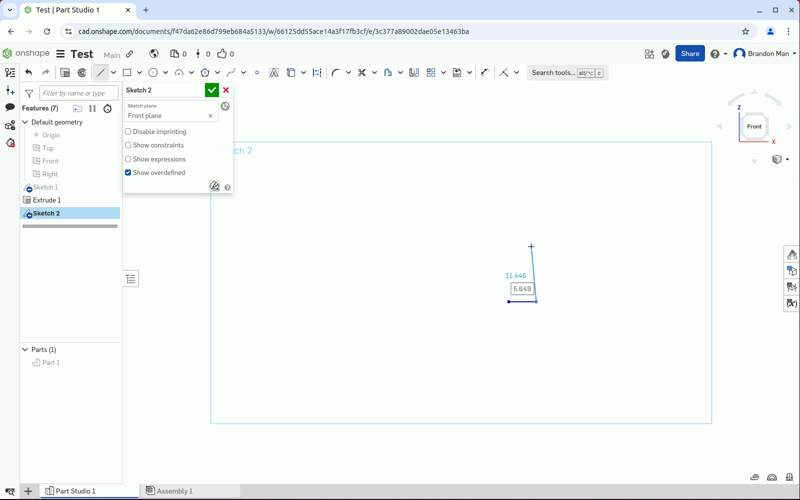
key_down(shift)
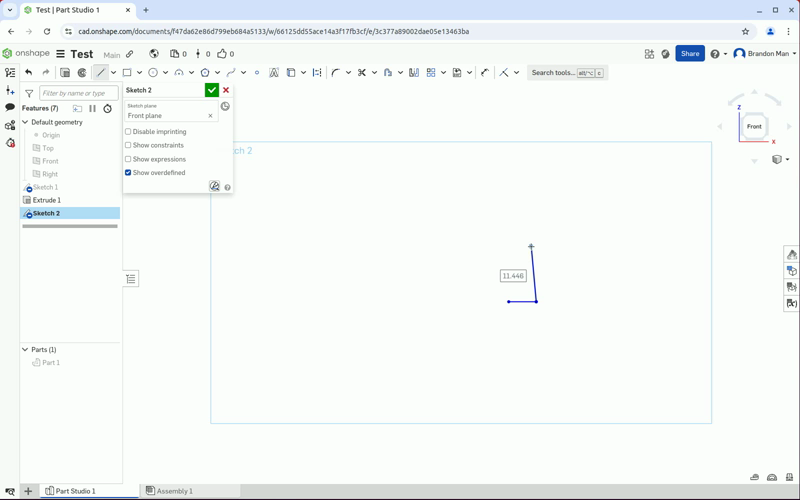
mouse_move(561, 246)
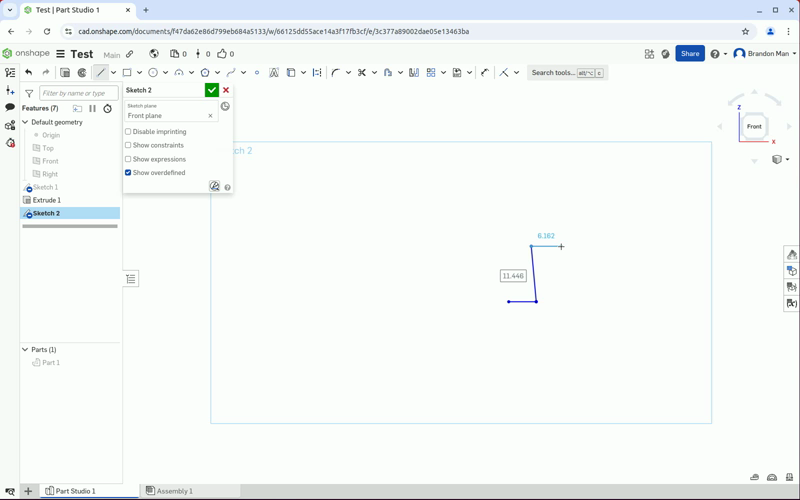
mouse_move(517, 246)
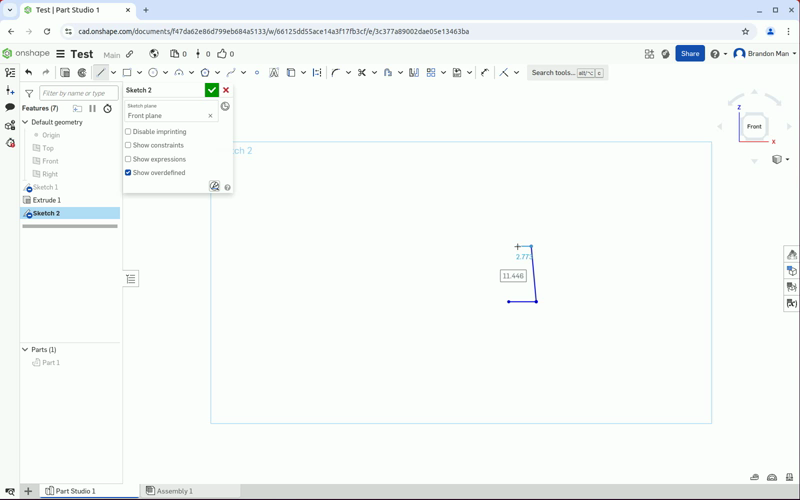
click(517, 246)
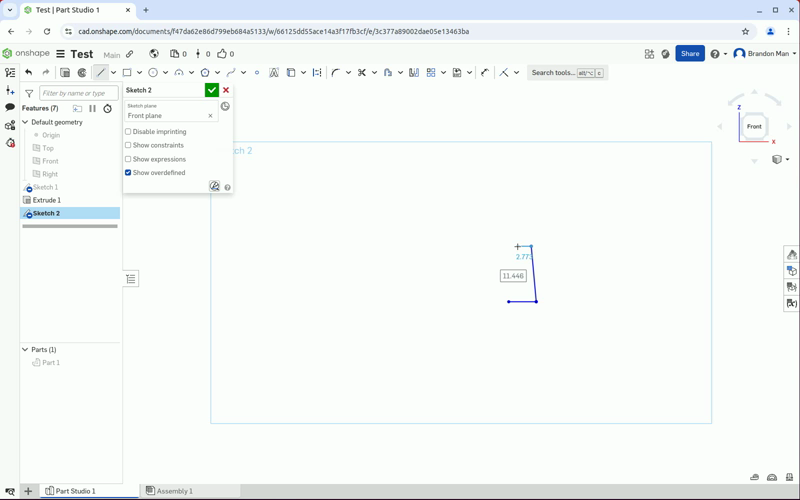
key_up(shift)
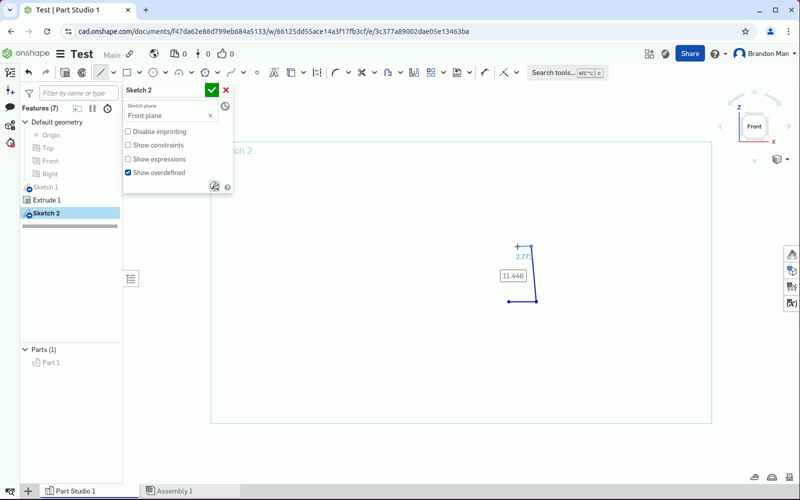
mouse_move(547, 246)
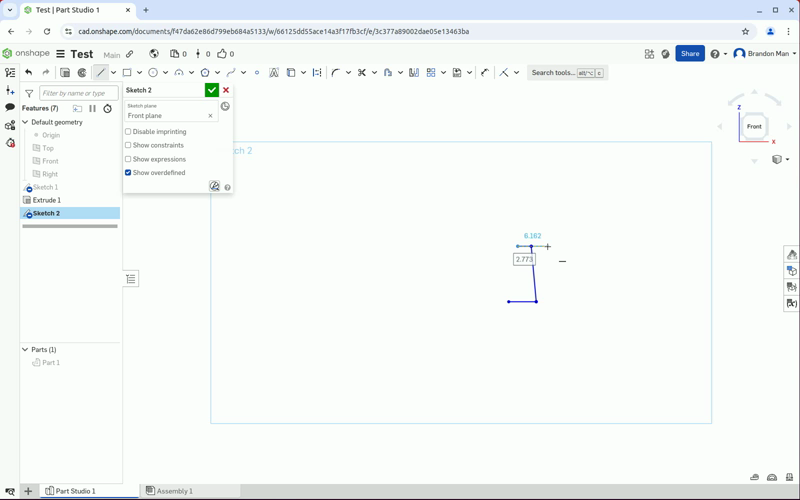
key_down(shift)
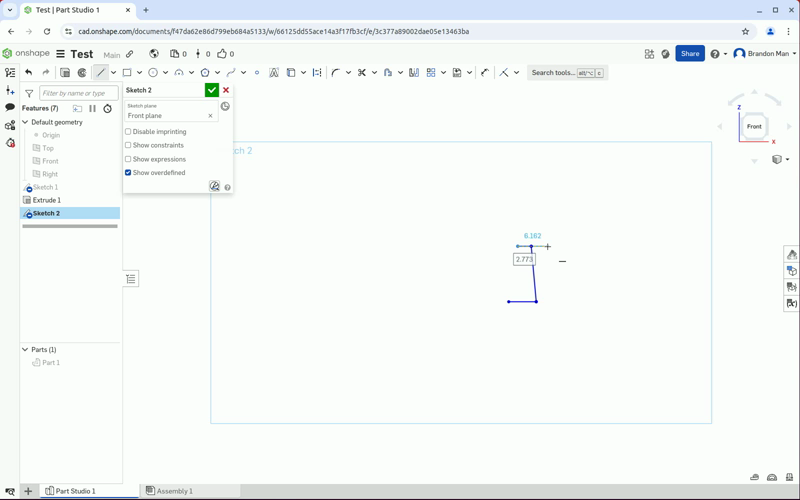
mouse_move(508, 301)
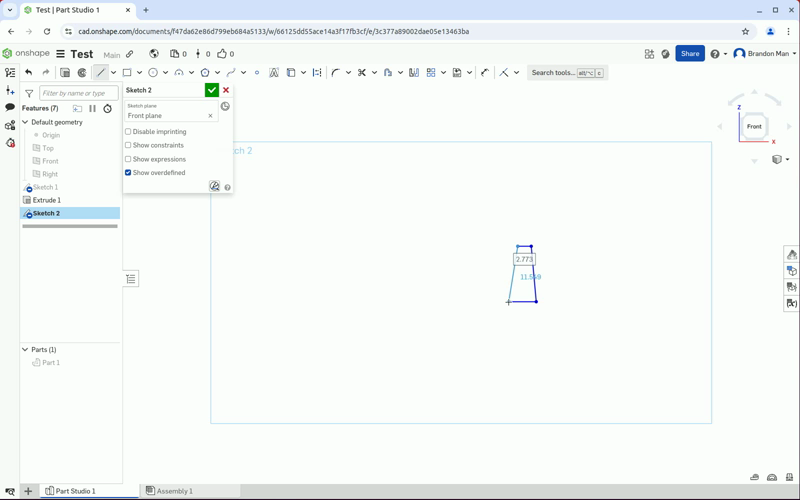
key_up(shift)
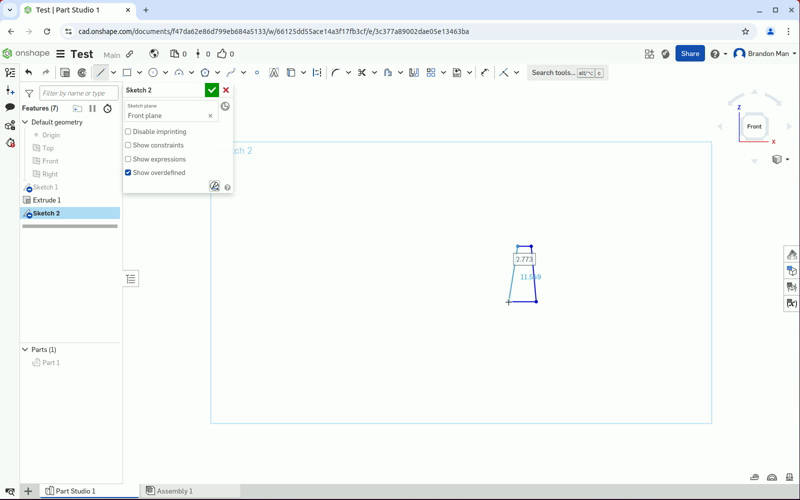
click(508, 301)
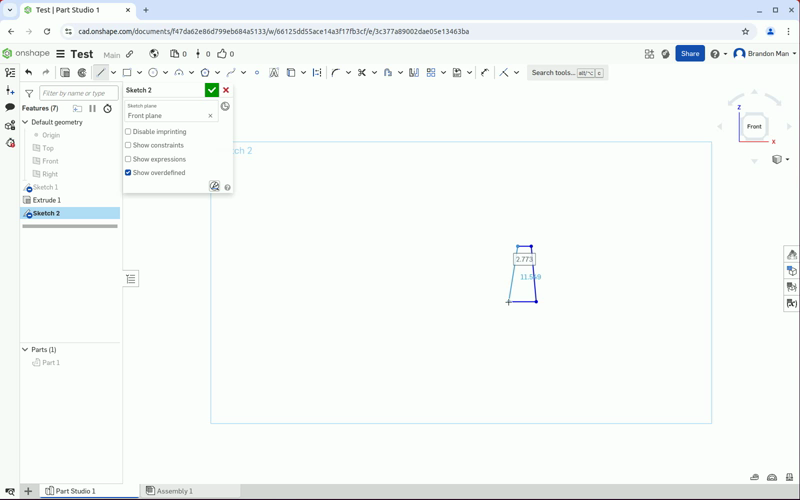
key(esc)
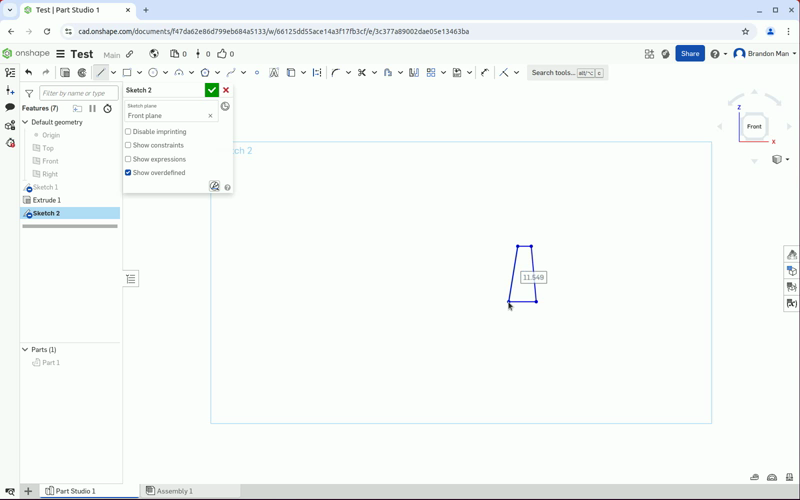
mouse_move(526, 259)
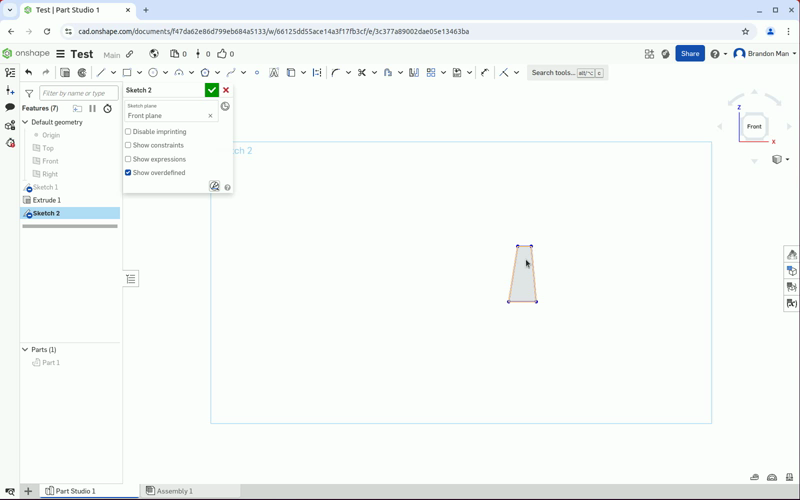
scroll(6)
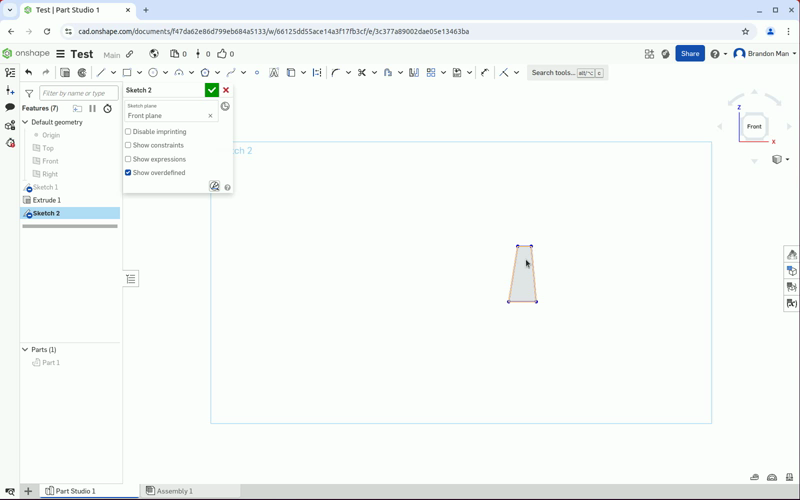
scroll(6)
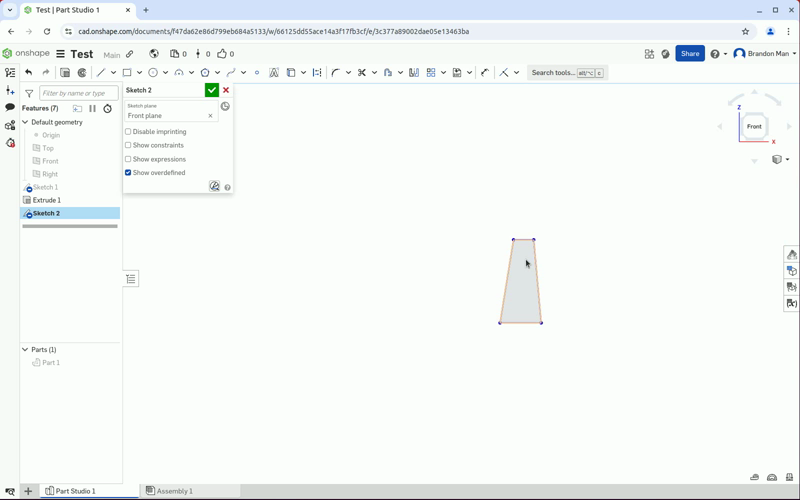
scroll(6)
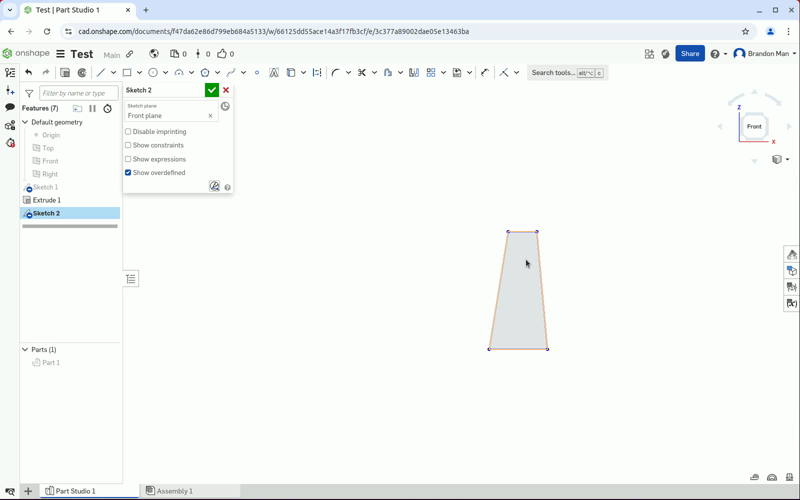
scroll(6)
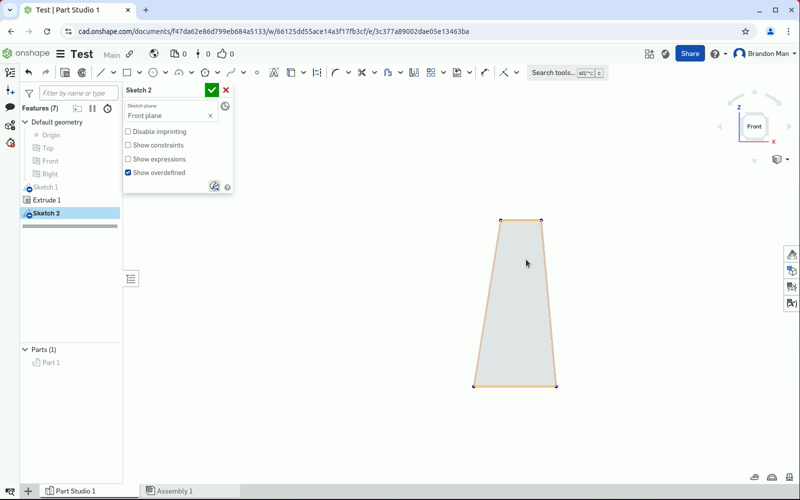
scroll(6)
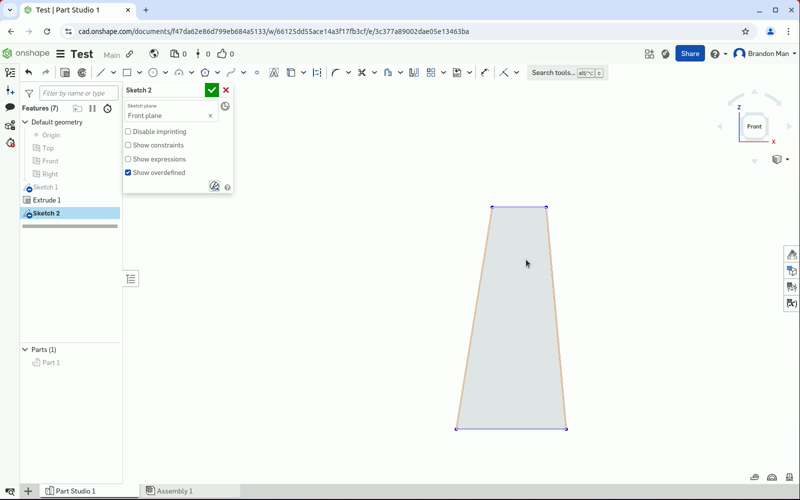
scroll(6)
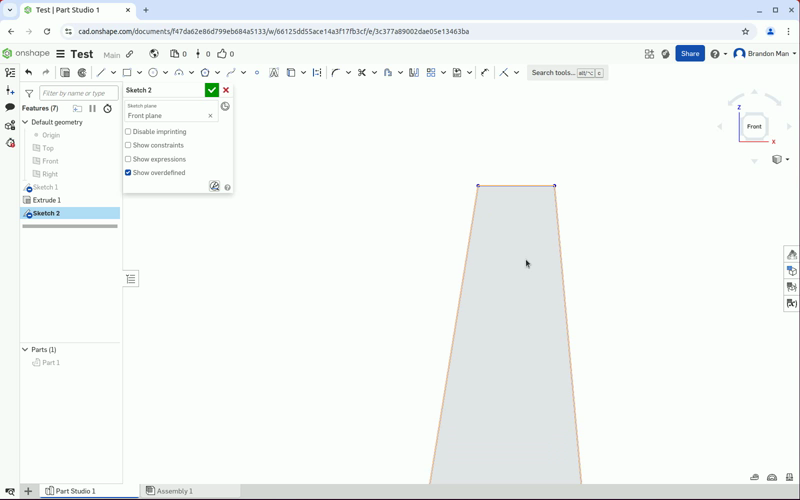
scroll(6)
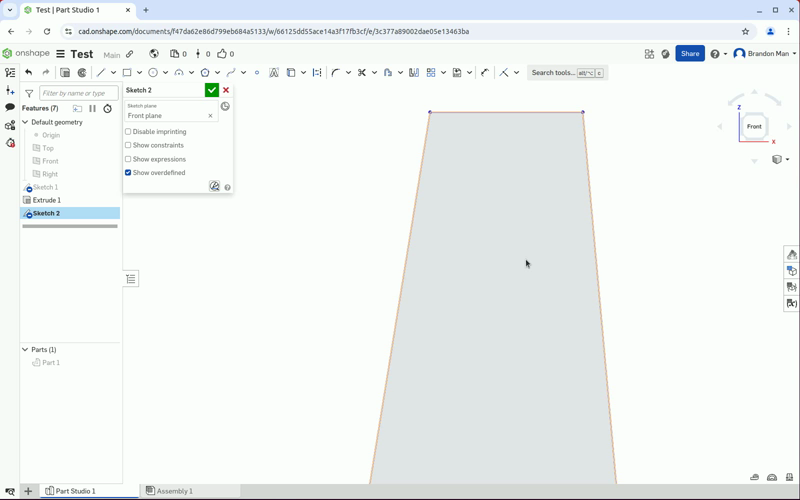
click(526, 259)
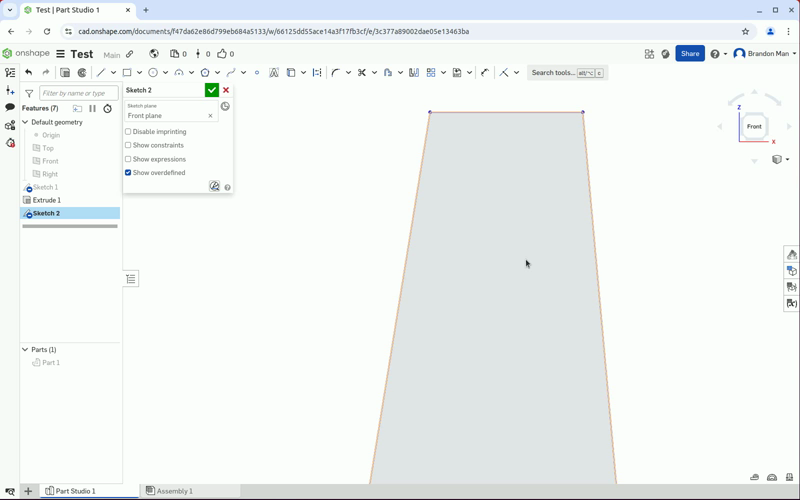
scroll(-6)
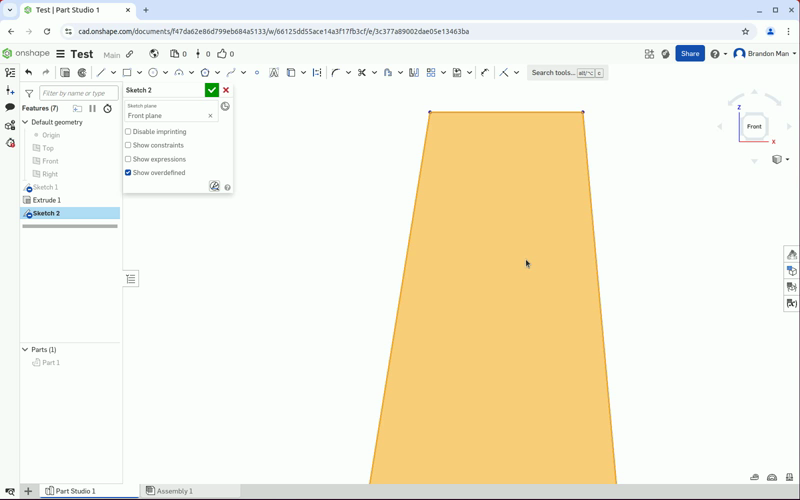
scroll(-6)
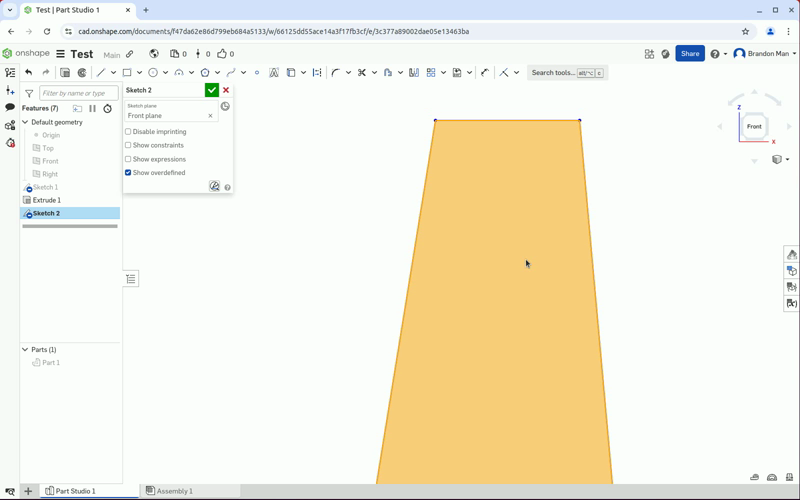
scroll(-6)
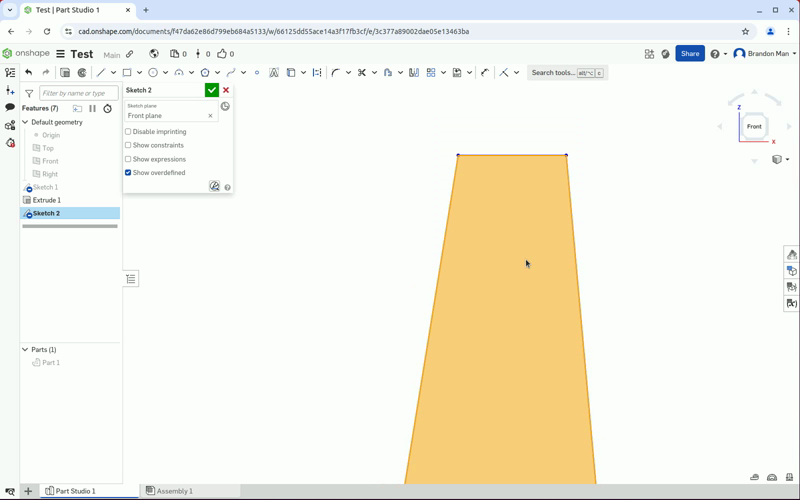
scroll(-6)
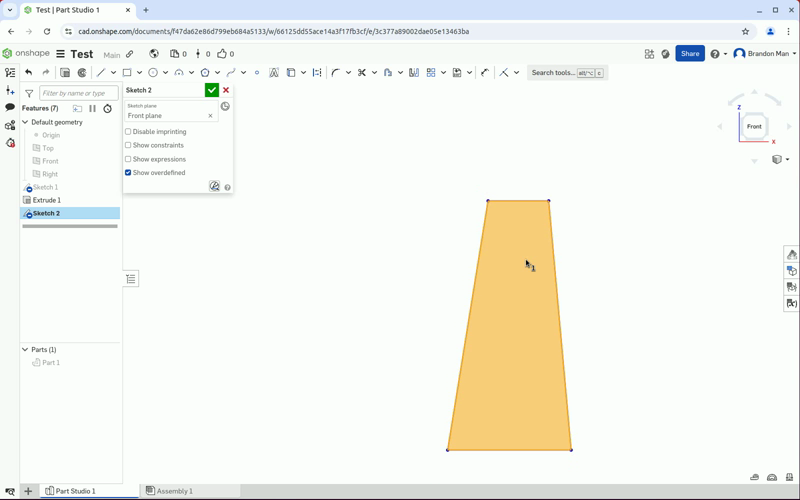
scroll(-6)
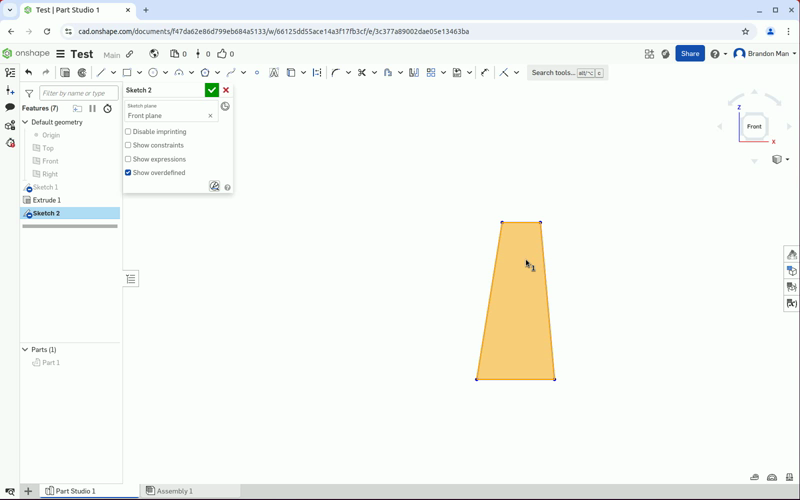
scroll(-6)
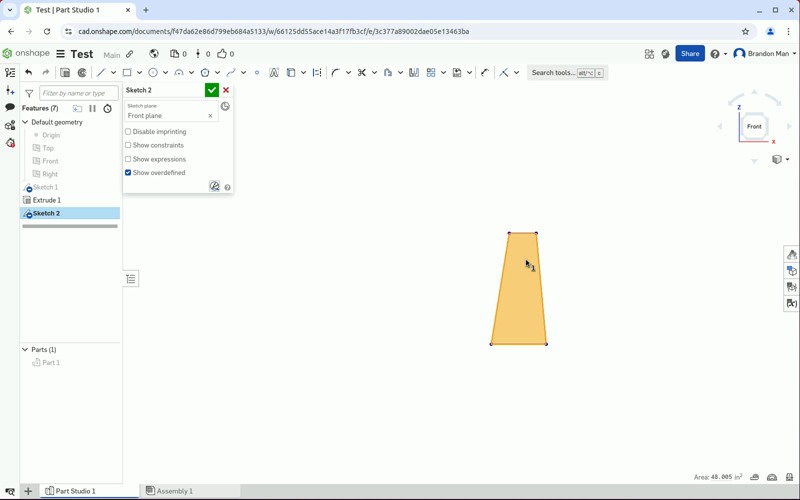
scroll(-6)
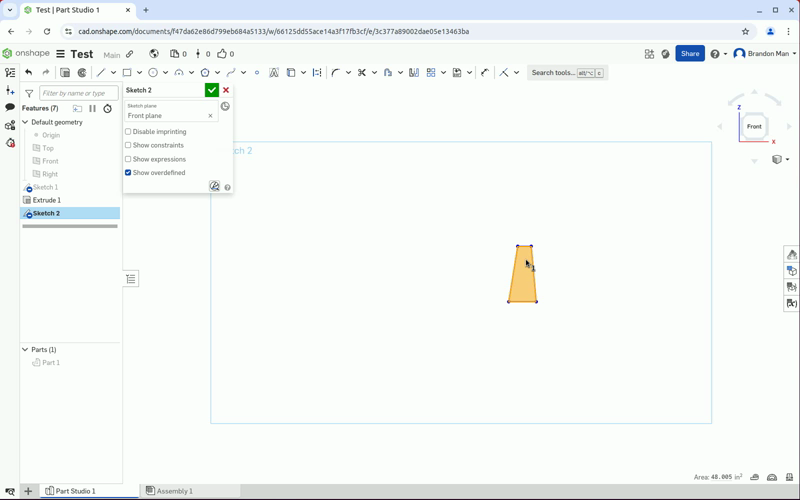
mouse_move(73, 352)
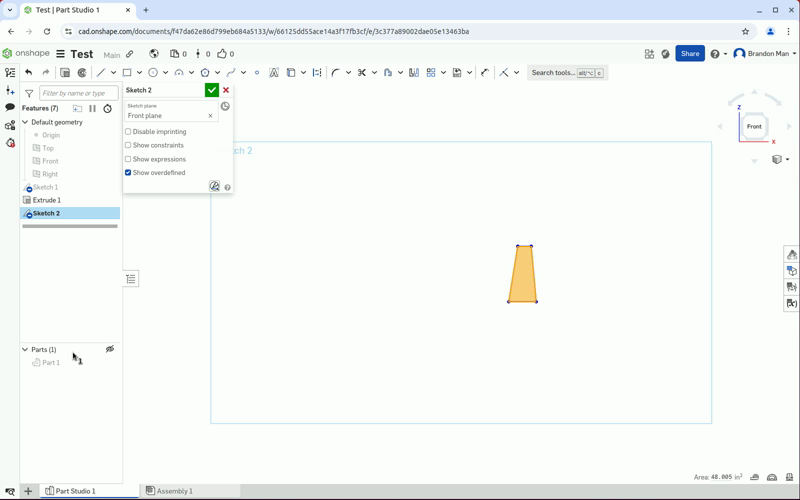
key(shift+y)
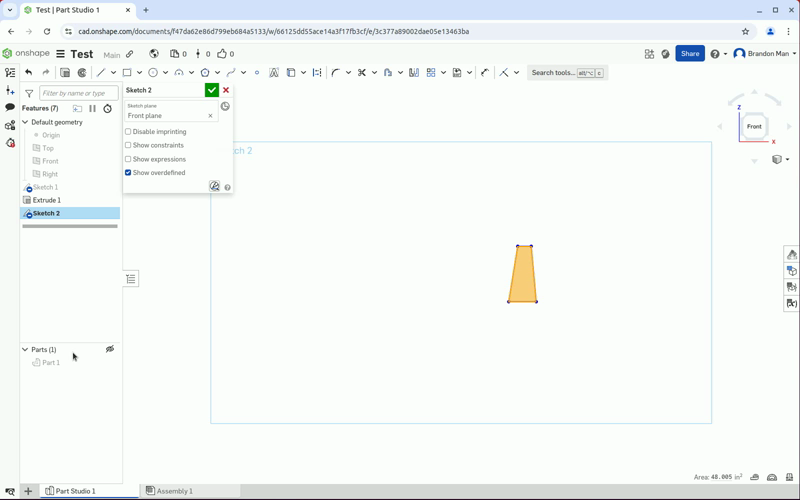
key(shift+e)
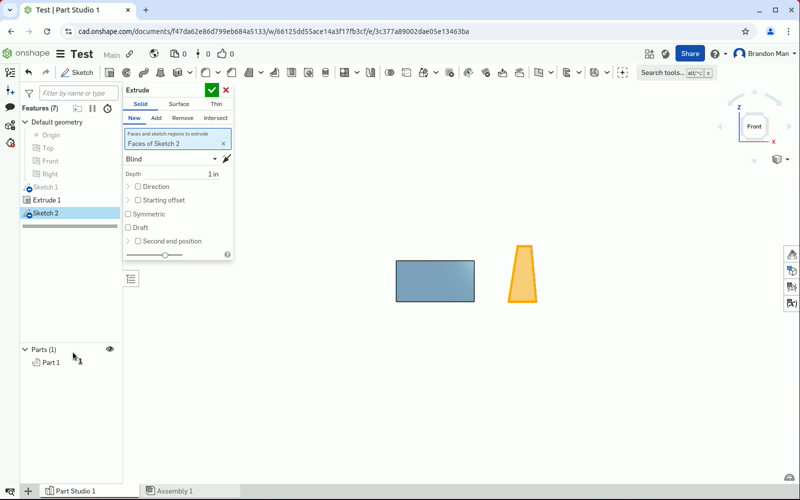
mouse_move(143, 106)
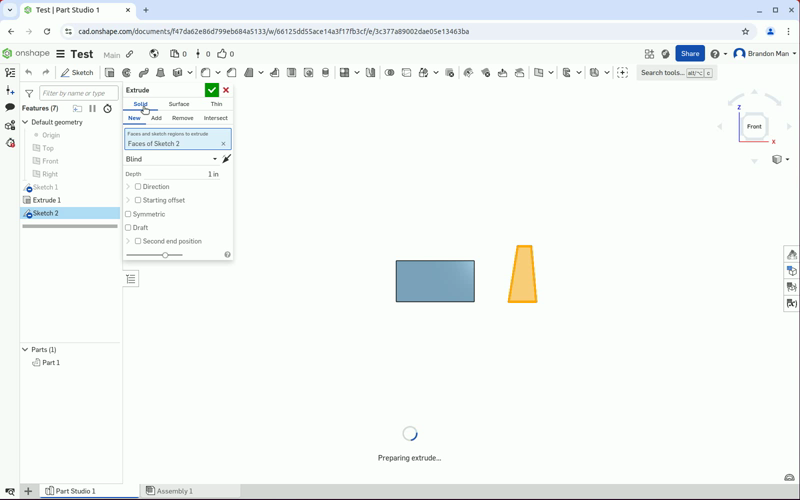
click(143, 106)
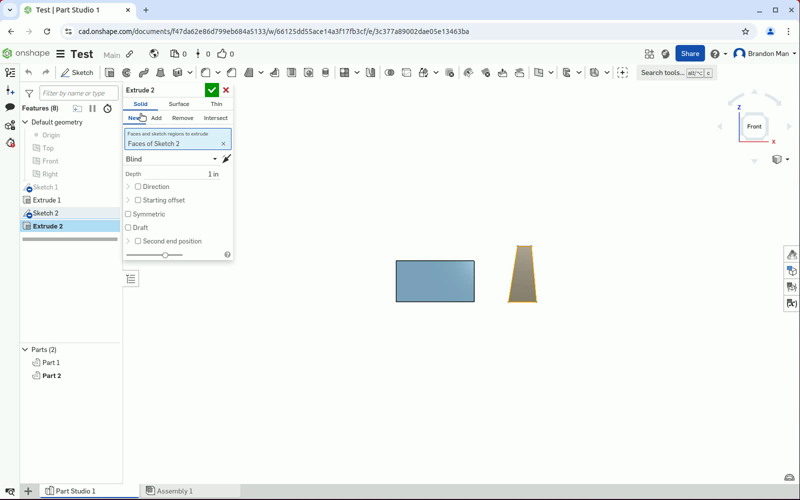
mouse_move(137, 120)
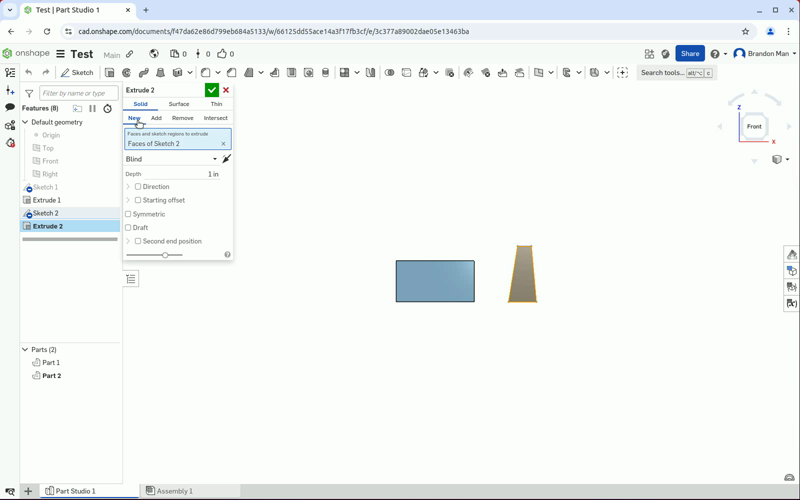
click(137, 120)
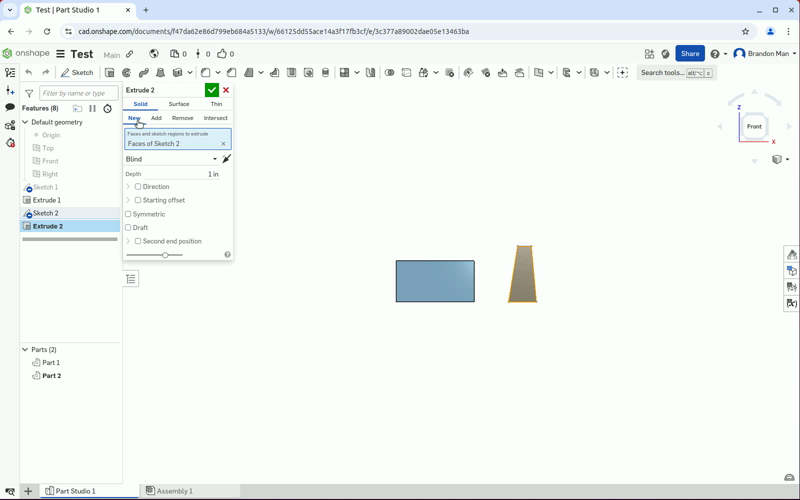
key(tab, 4)
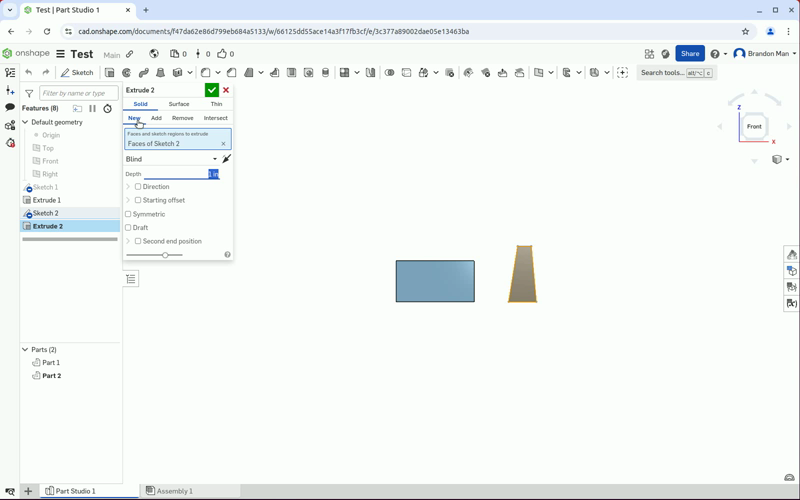
text(15.887)
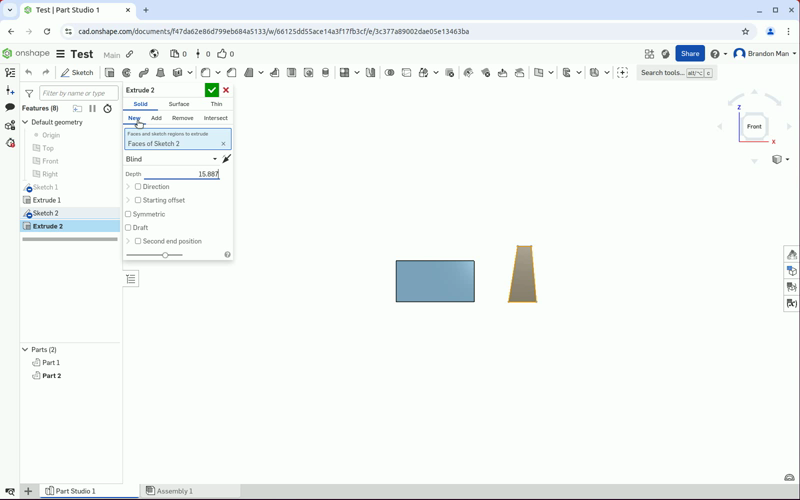
key(enter)
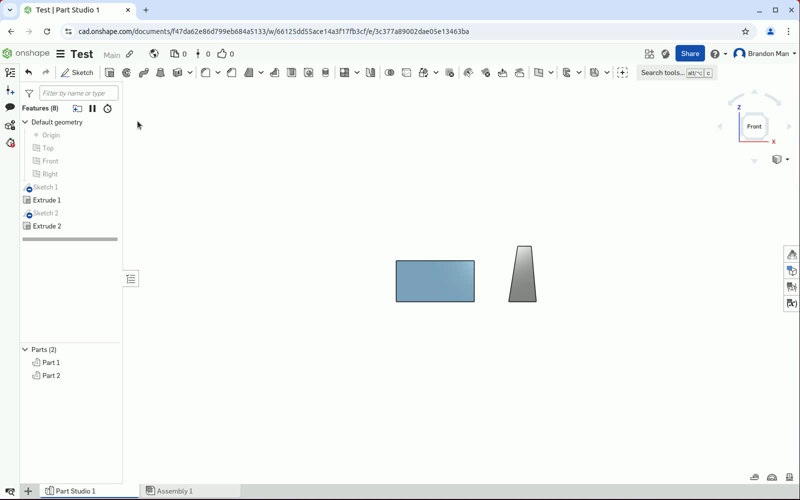
key(shift+h)
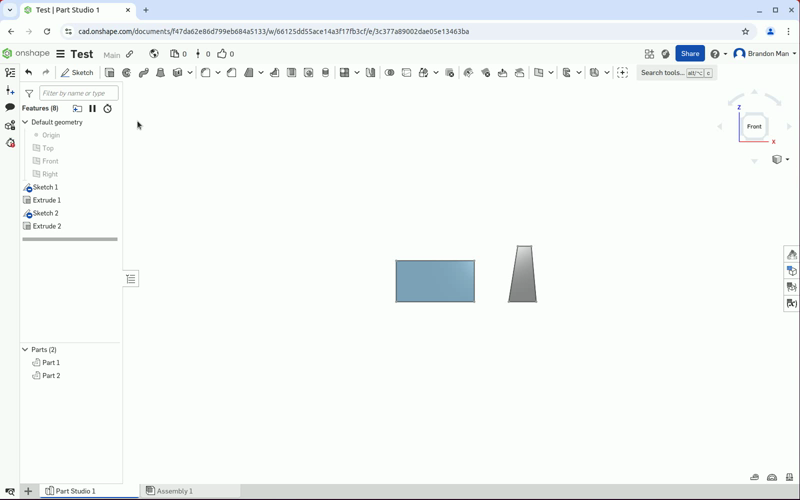
key(shift+h)
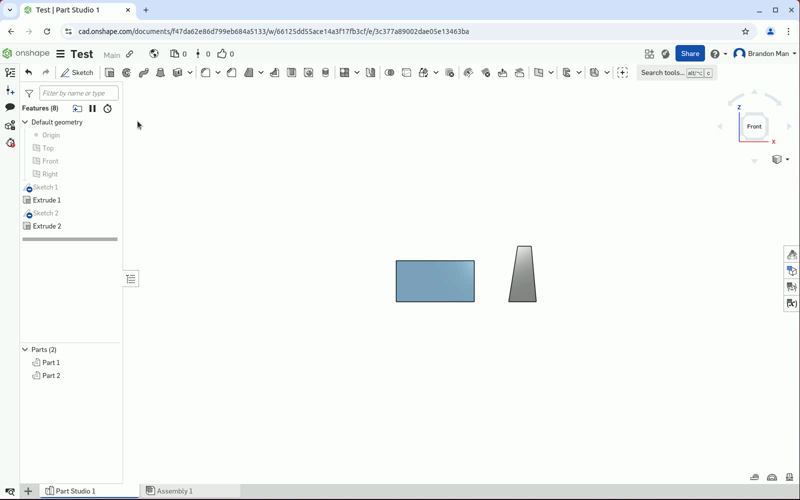
mouse_move(73, 189)
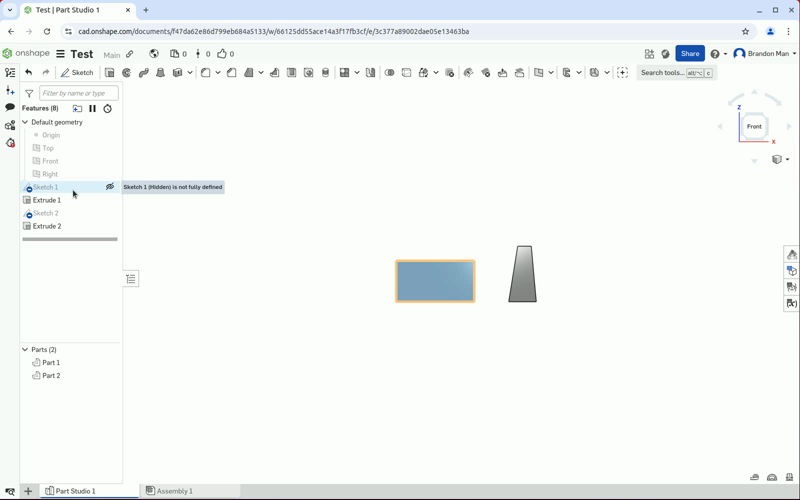
click(73, 189)
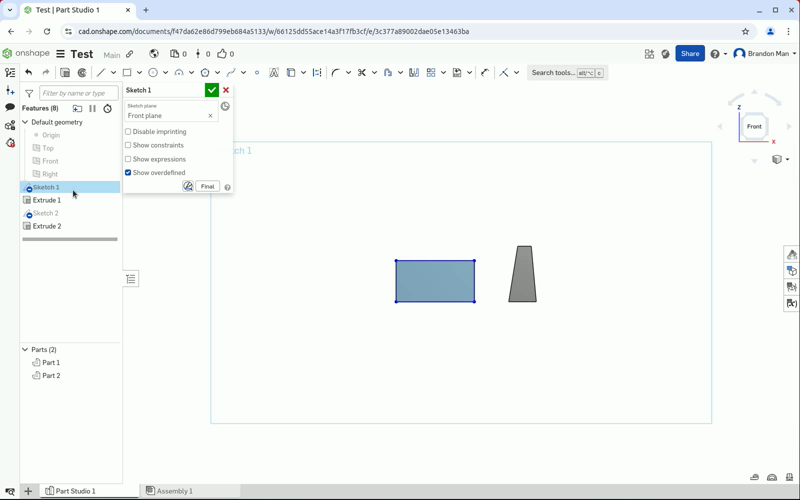
mouse_move(229, 92)
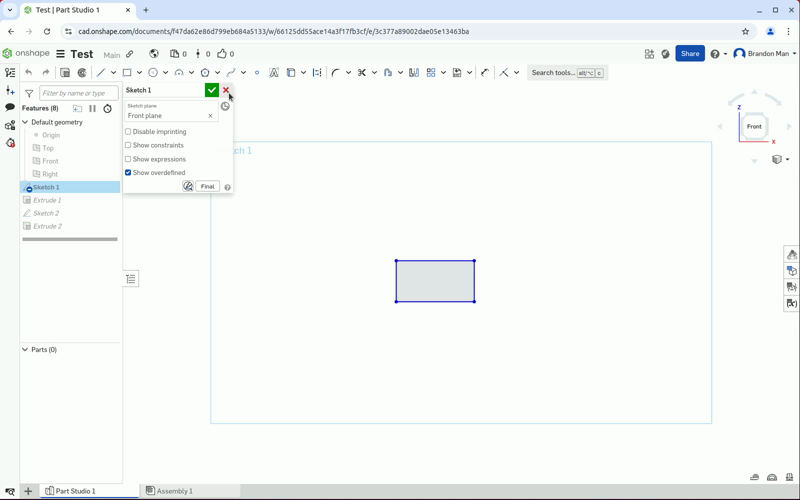
click(229, 92)
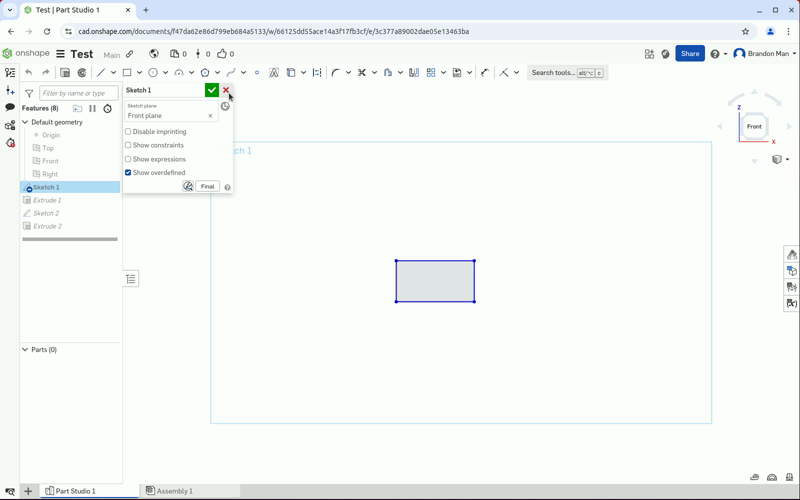
key(shift+s)
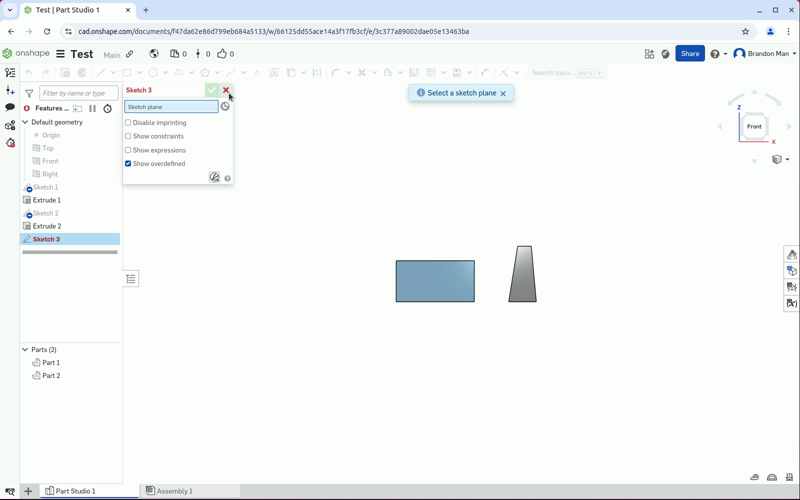
mouse_move(73, 163)
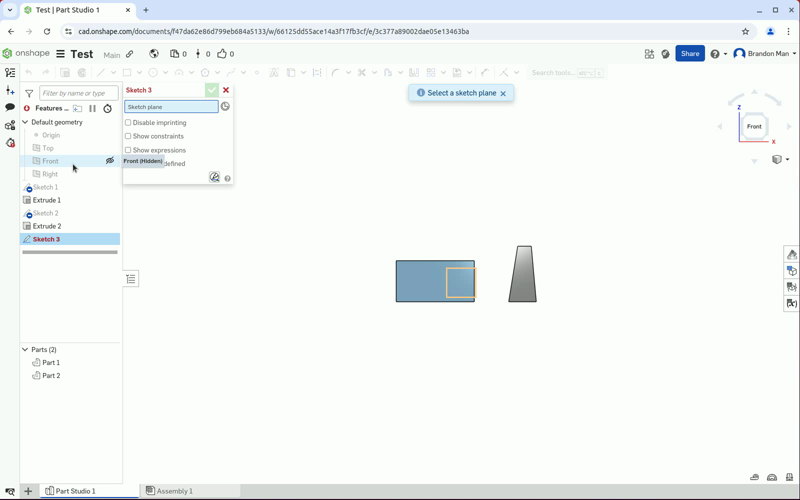
click(73, 163)
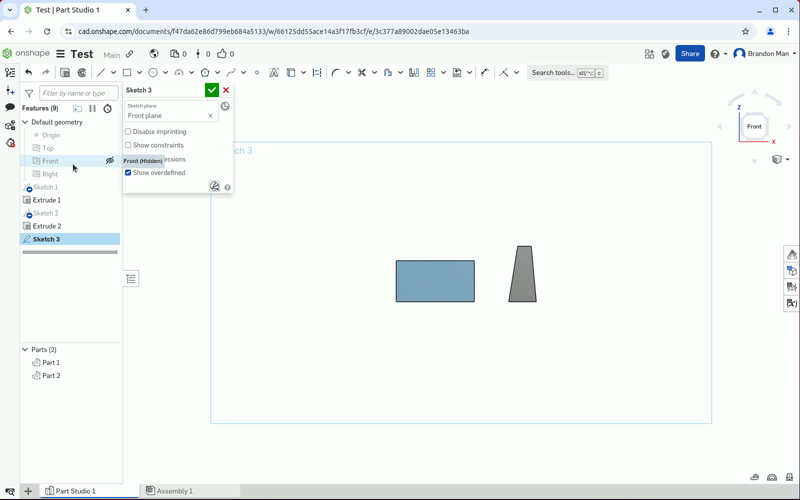
mouse_move(73, 352)
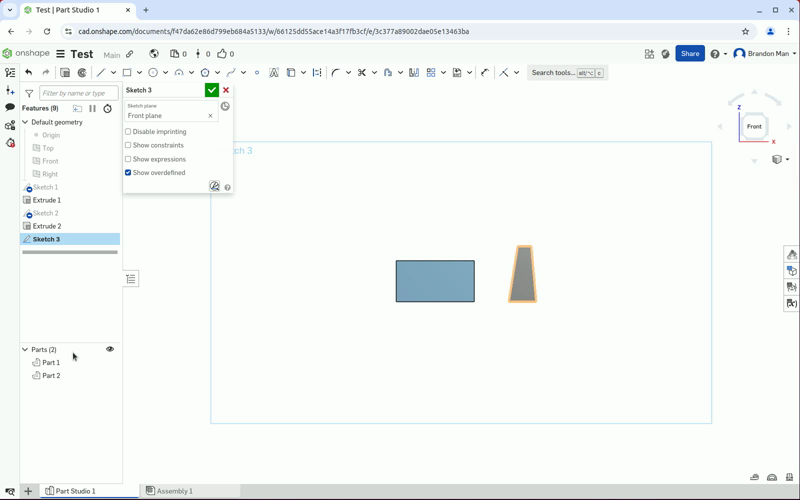
key(y)
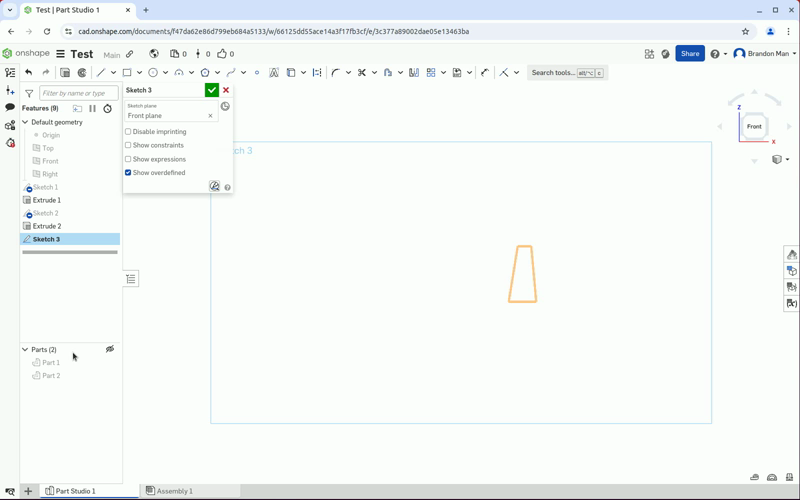
key(l)
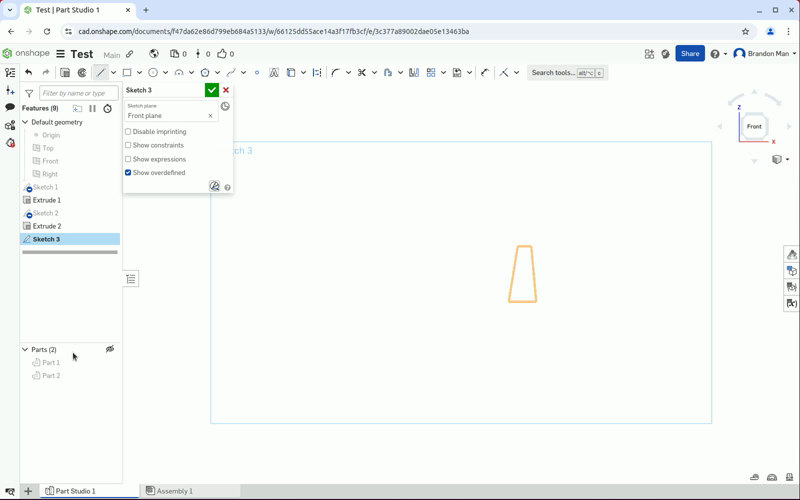
key_down(shift)
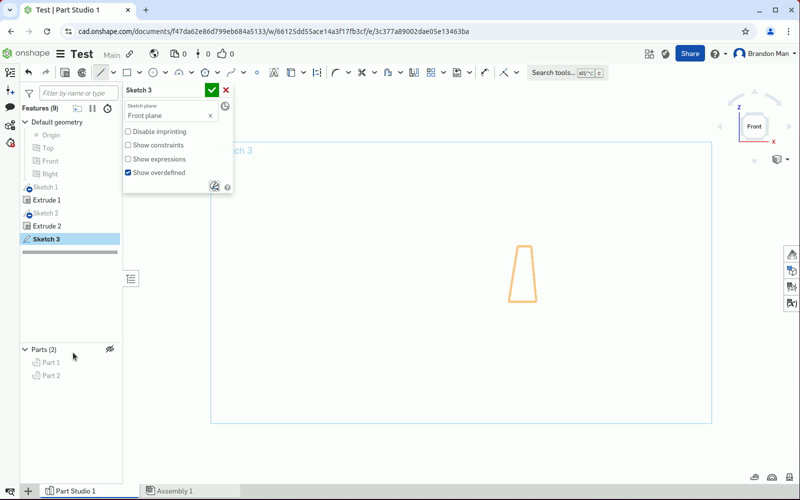
mouse_move(540, 301)
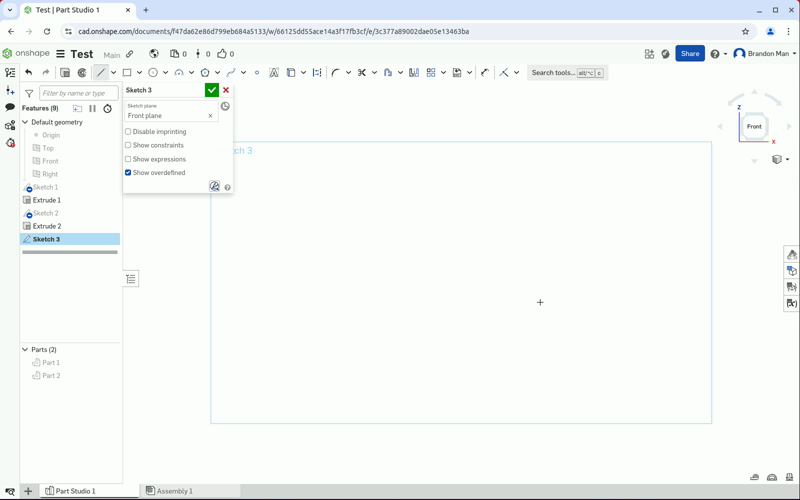
click(540, 301)
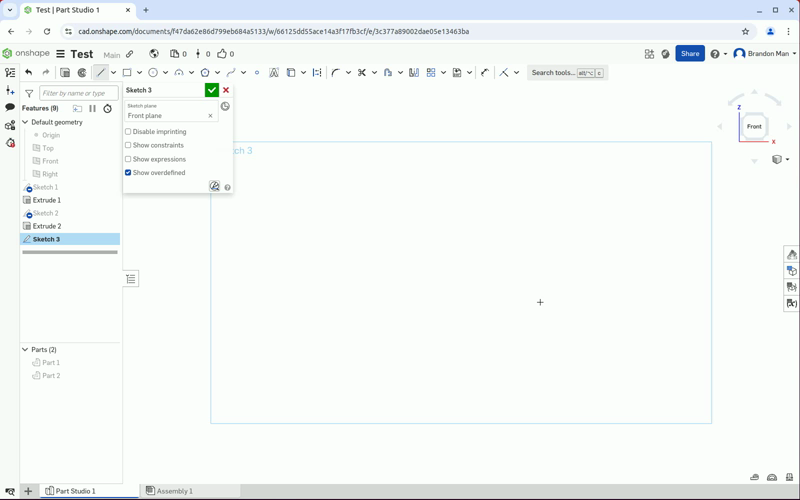
key_up(shift)
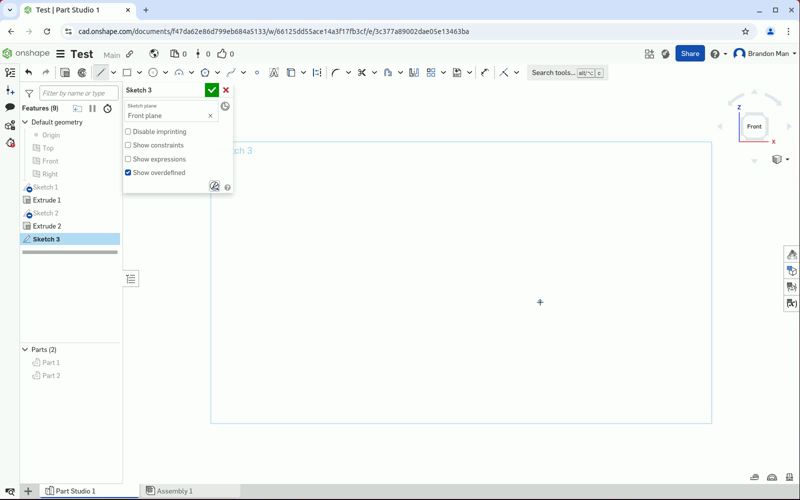
key_down(shift)
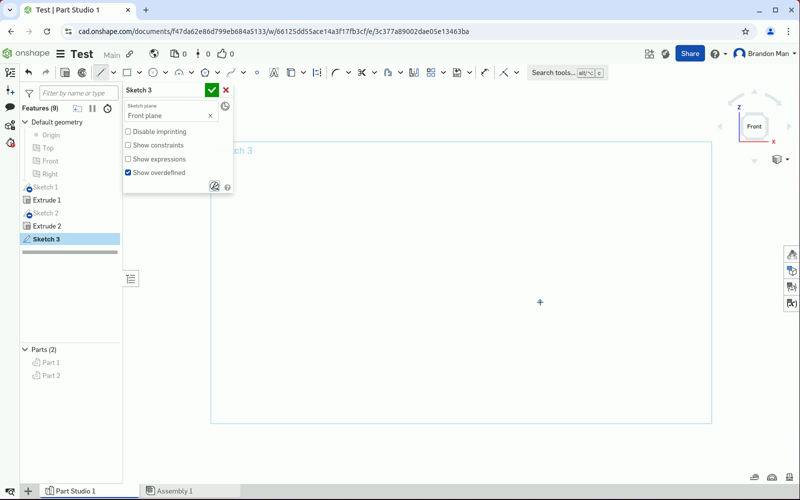
mouse_move(570, 301)
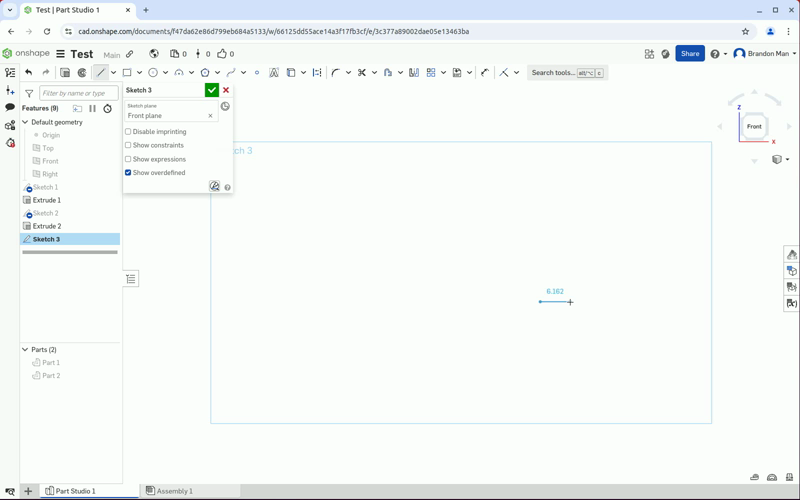
mouse_move(546, 305)
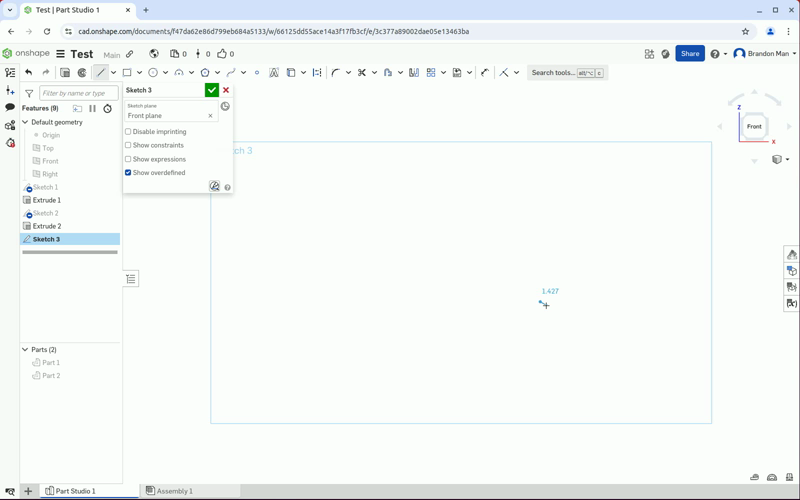
scroll(6)
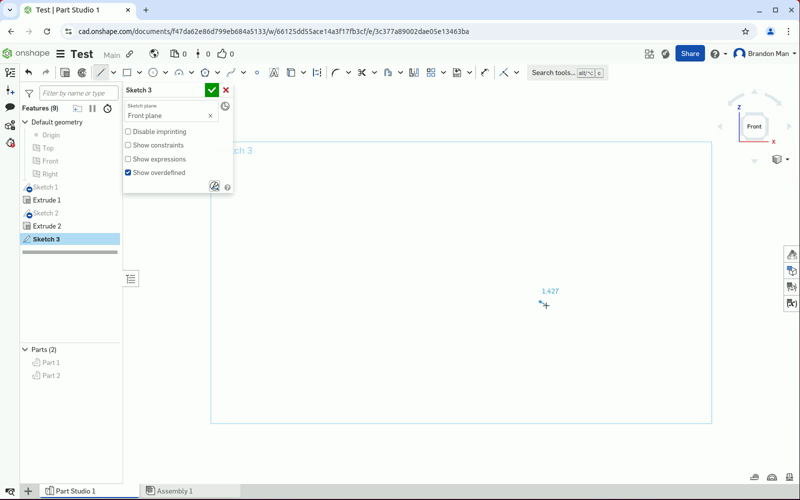
scroll(6)
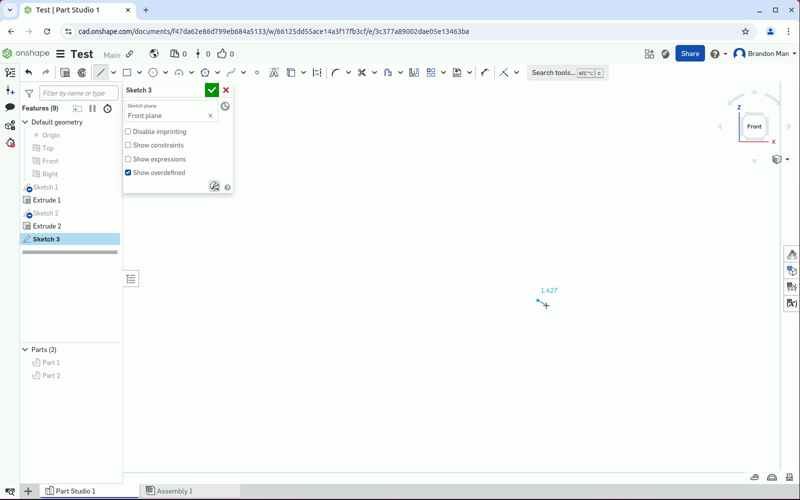
scroll(6)
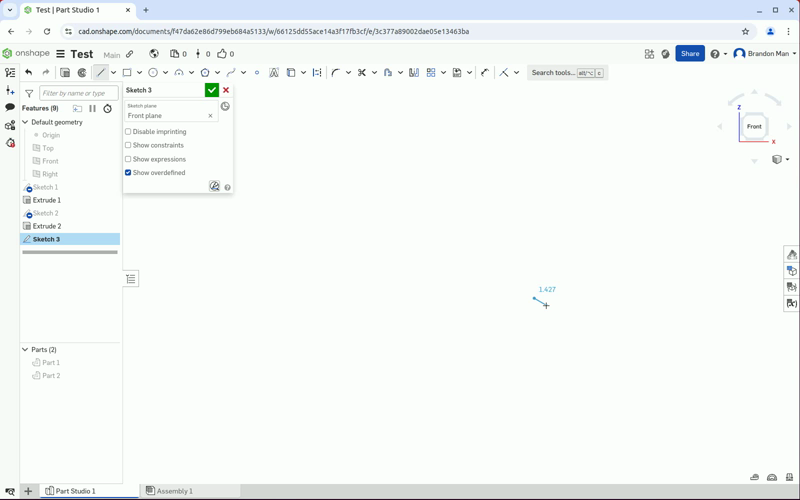
scroll(6)
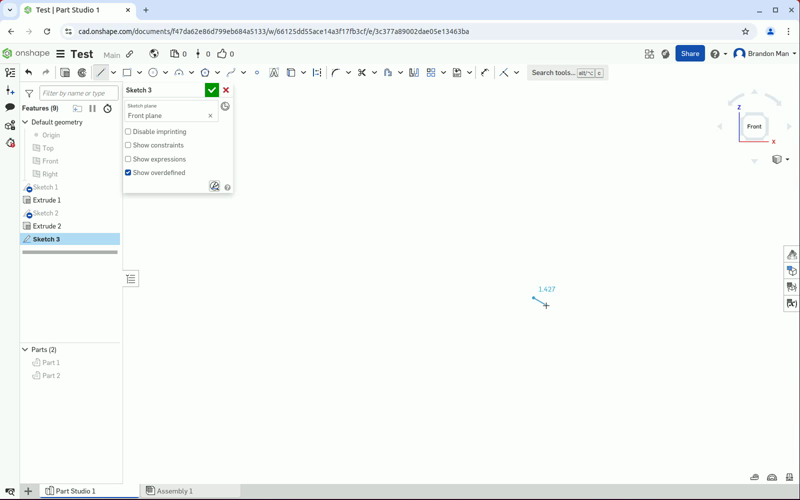
scroll(6)
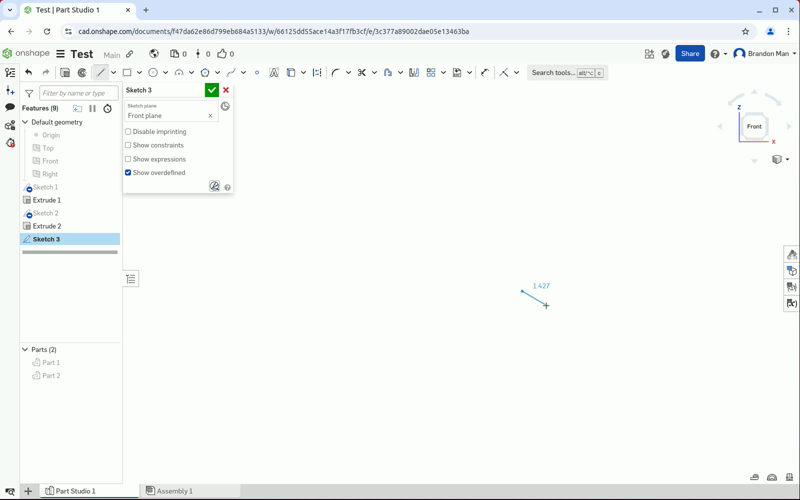
scroll(6)
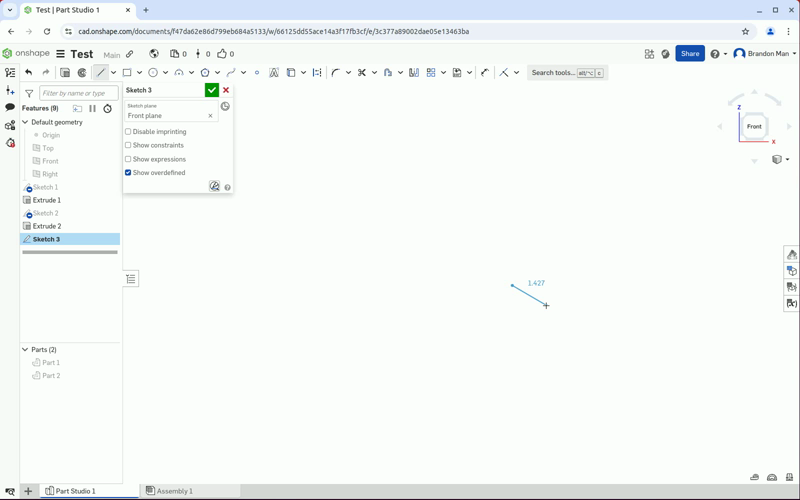
scroll(6)
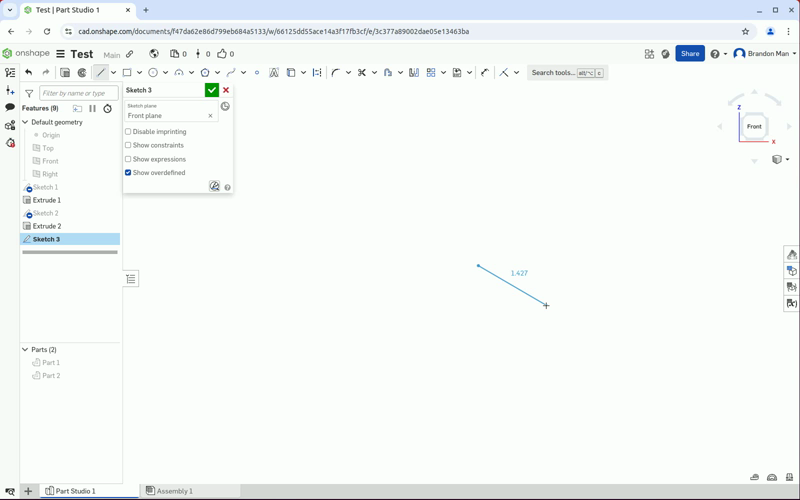
click(546, 305)
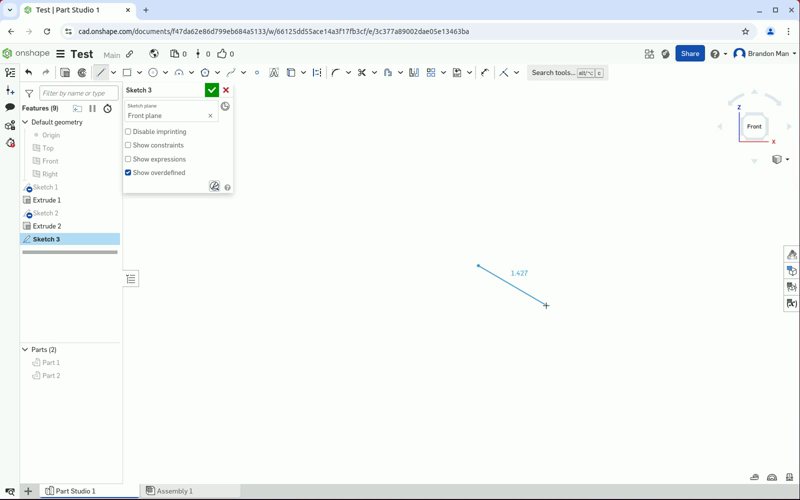
scroll(-6)
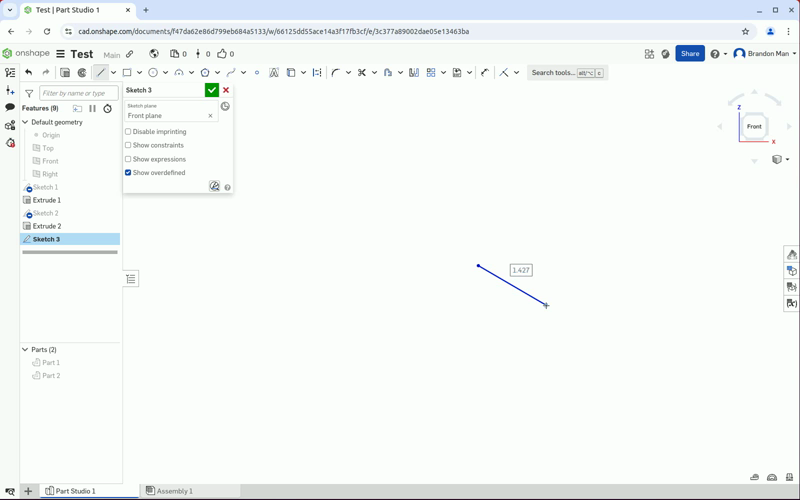
scroll(-6)
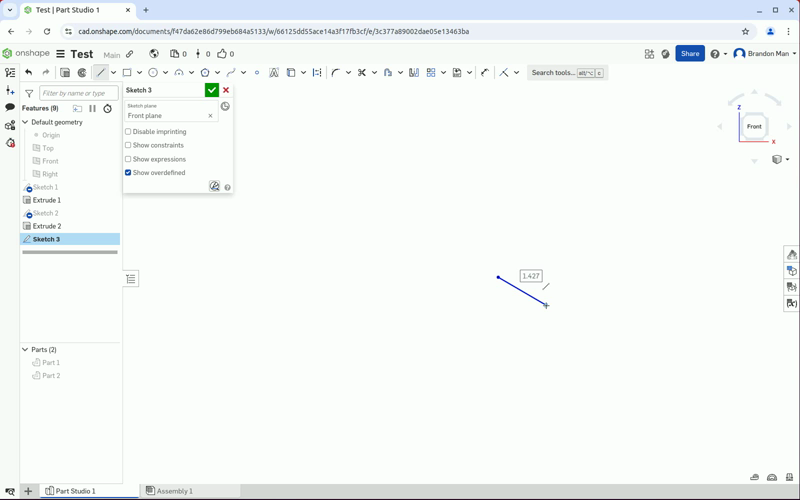
scroll(-6)
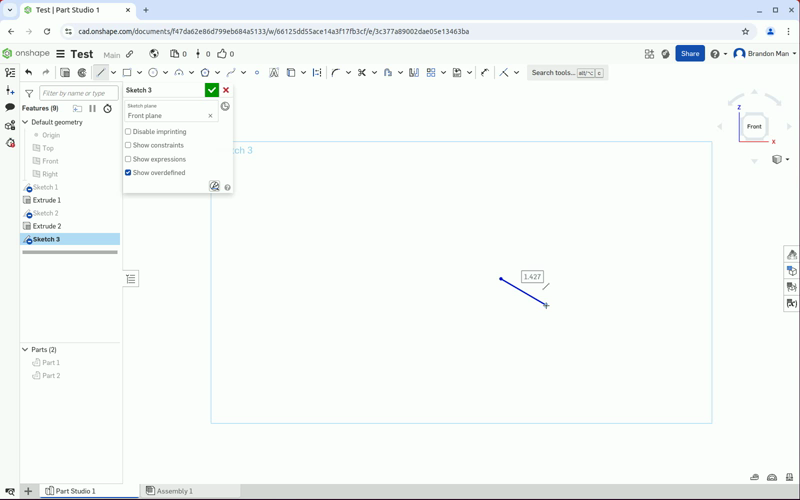
scroll(-6)
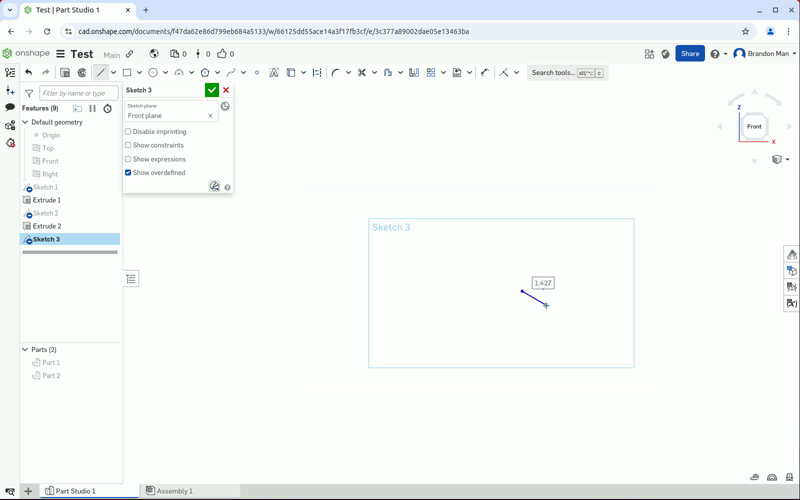
scroll(-6)
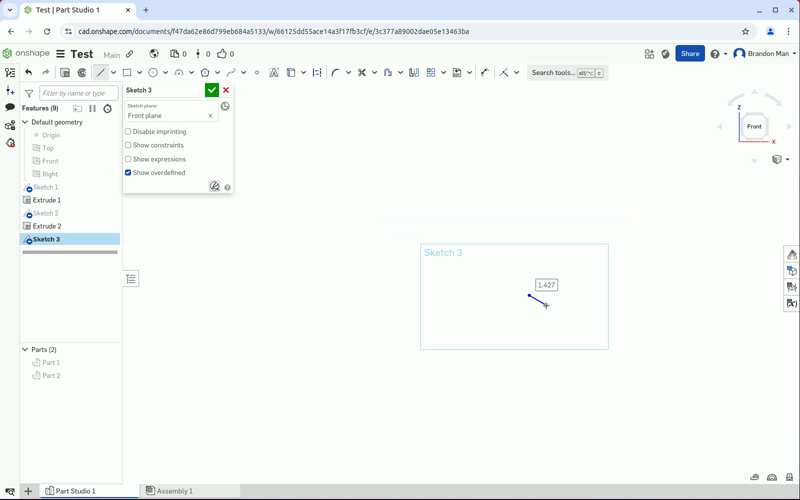
scroll(-6)
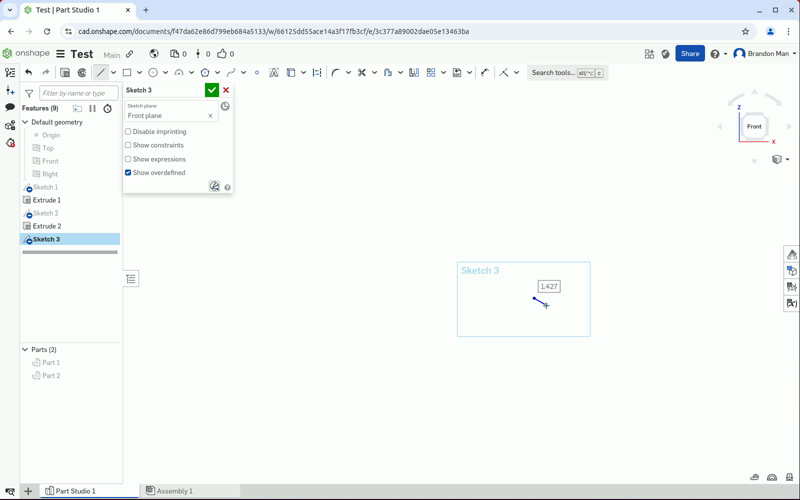
scroll(-6)
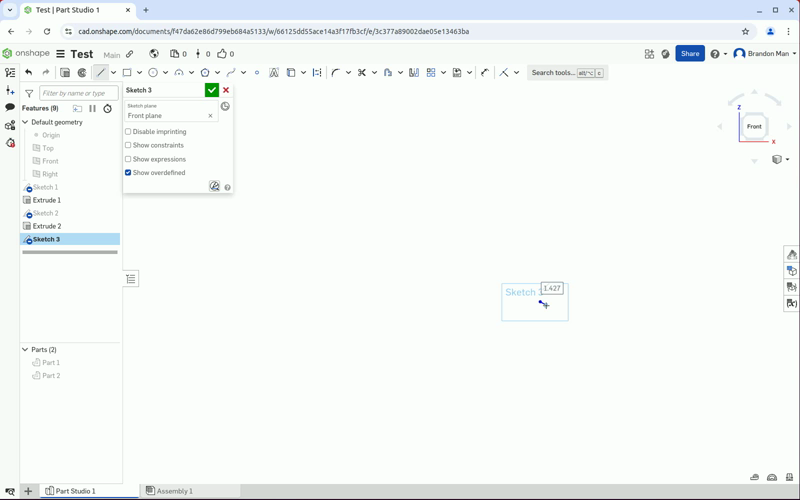
key_up(shift)
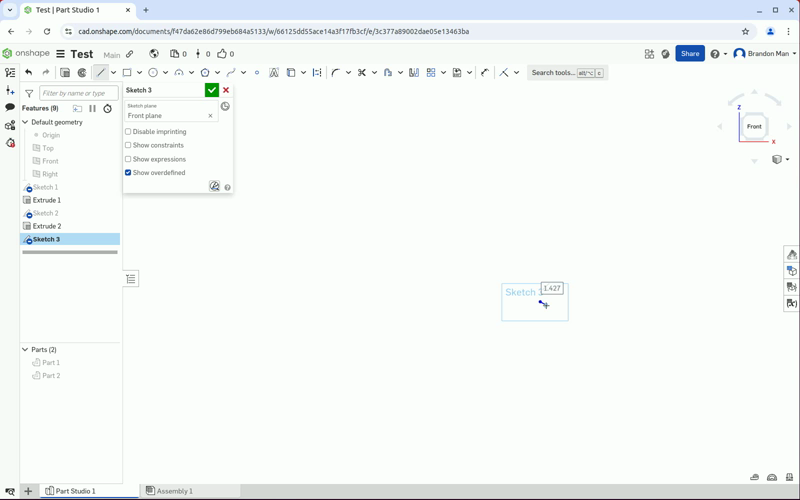
key(esc)
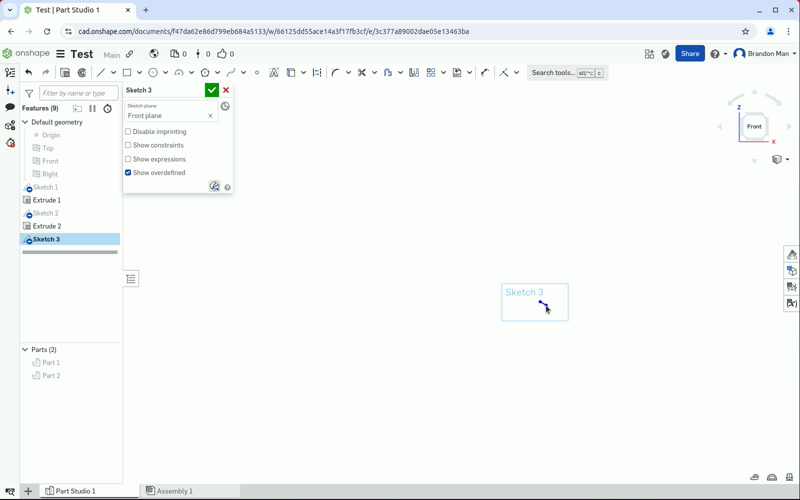
key(a)
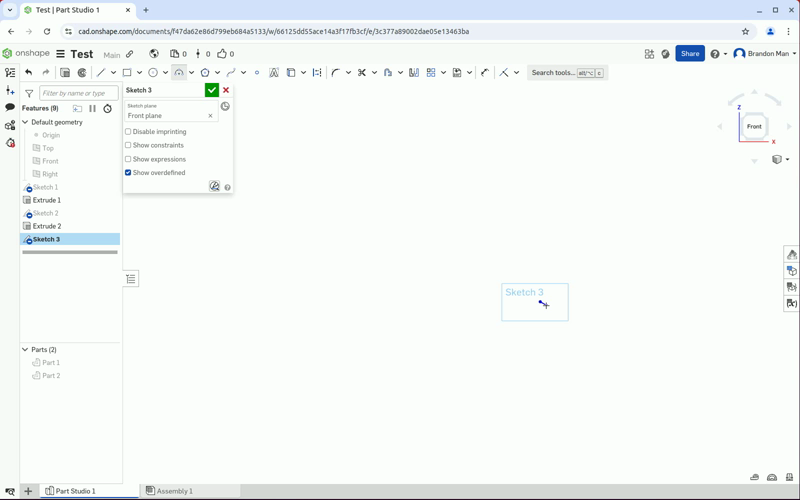
mouse_move(546, 305)
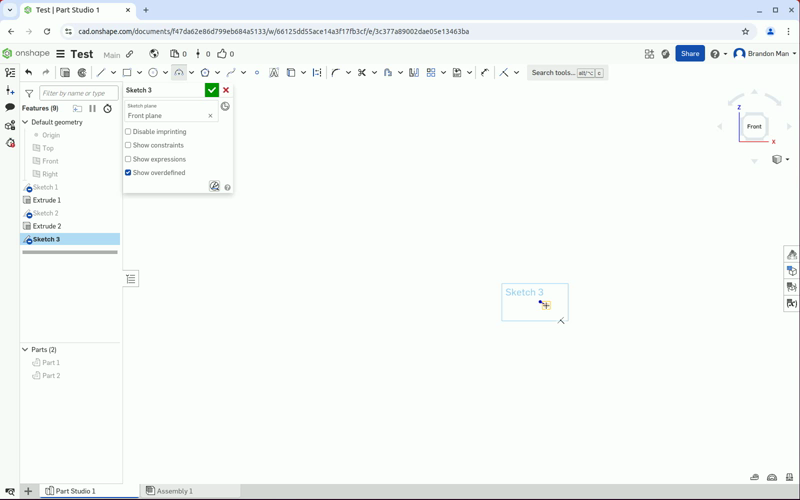
click(546, 305)
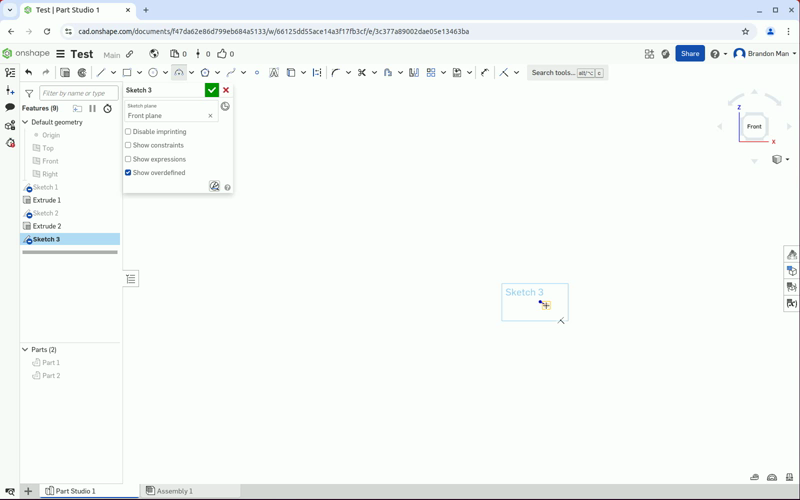
key_down(shift)
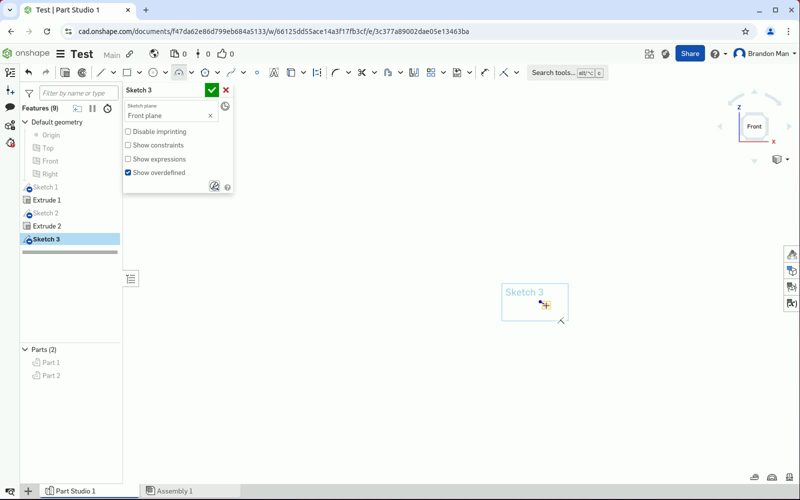
mouse_move(542, 257)
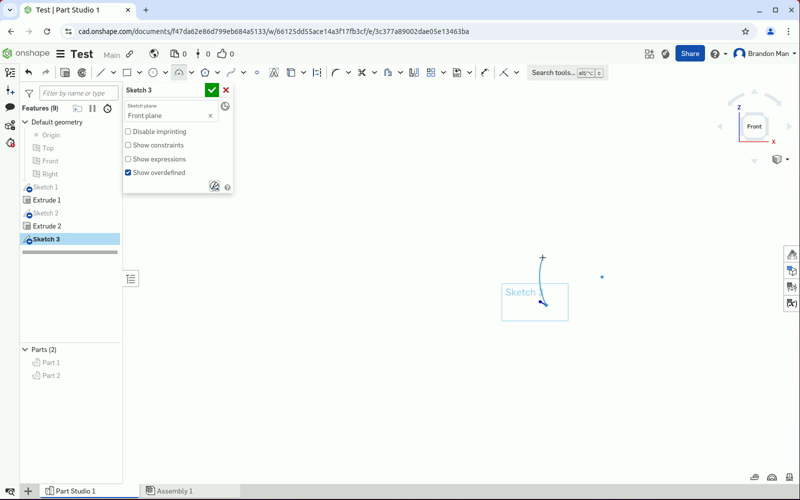
click(542, 257)
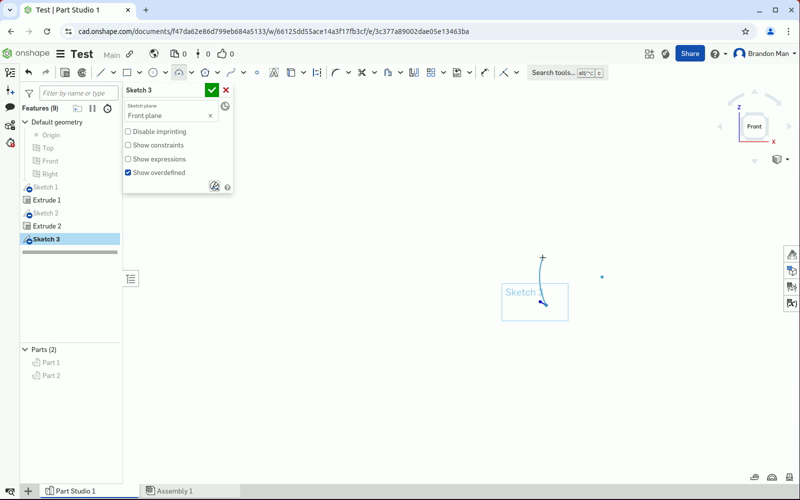
mouse_move(573, 279)
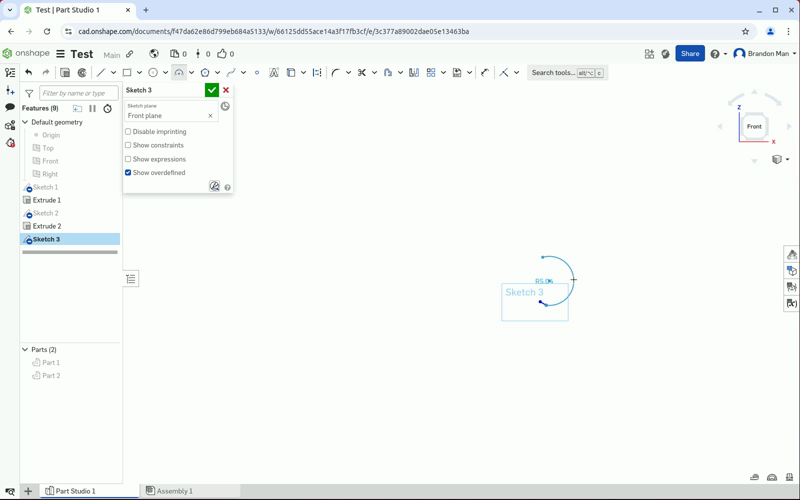
click(573, 279)
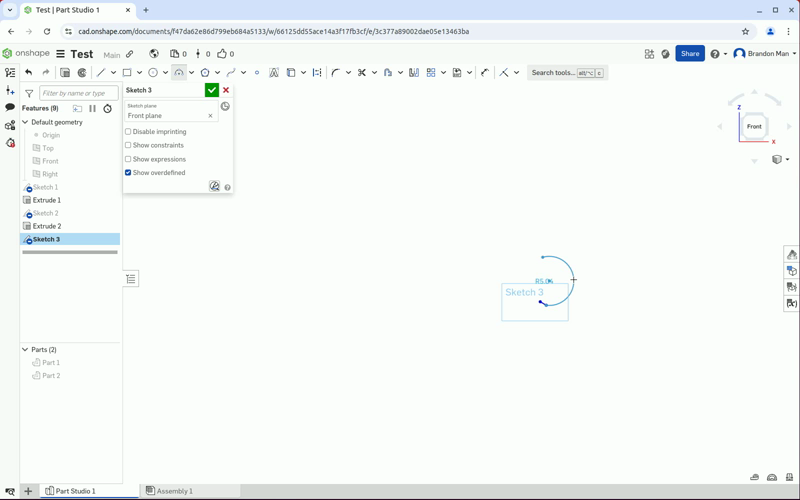
key_up(shift)
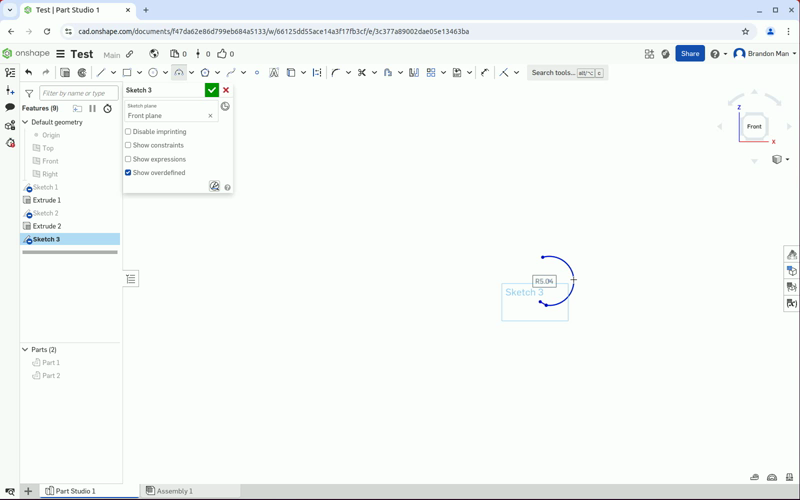
mouse_move(542, 257)
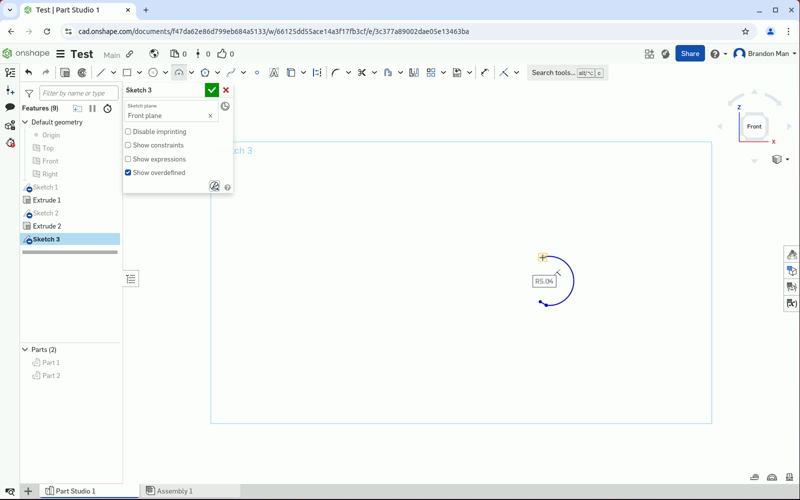
click(542, 257)
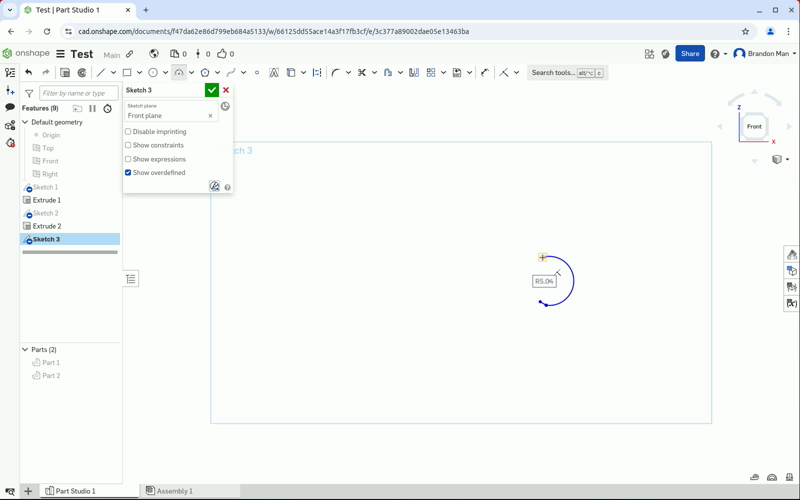
key_down(shift)
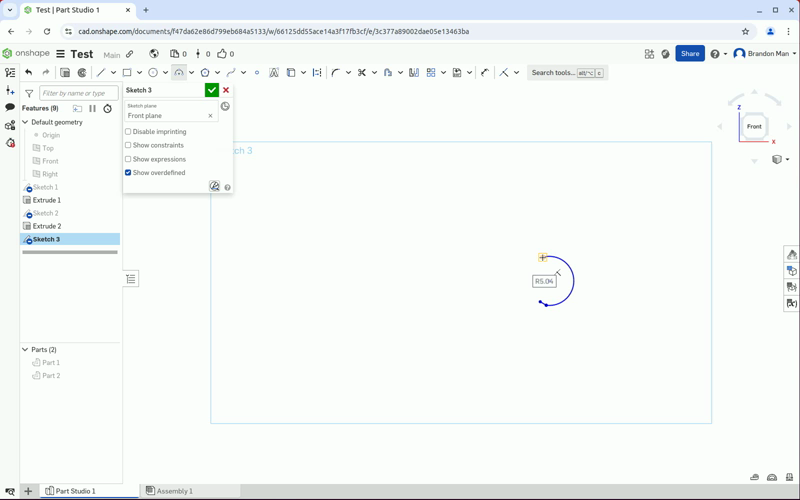
mouse_move(540, 262)
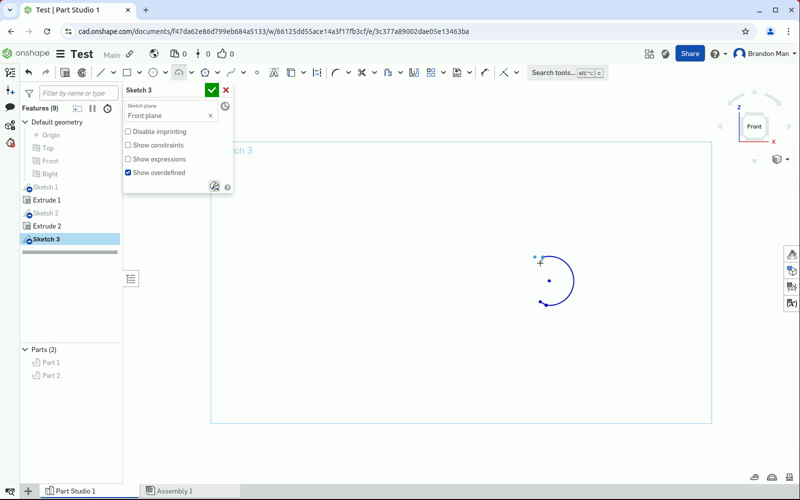
scroll(6)
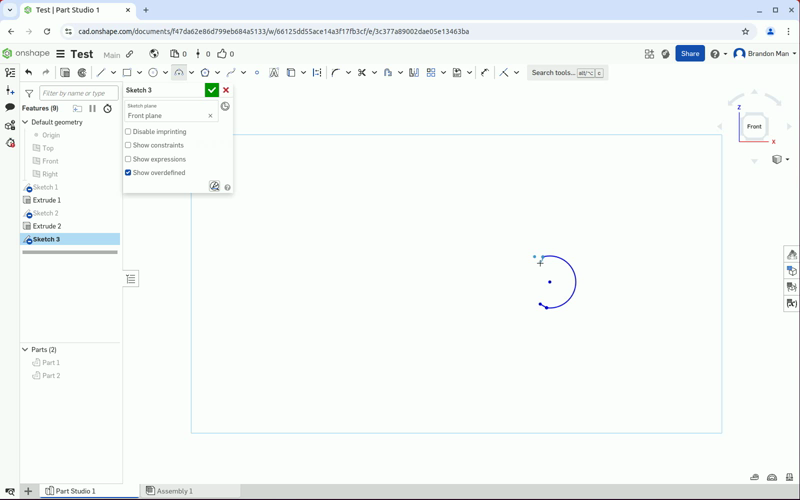
scroll(6)
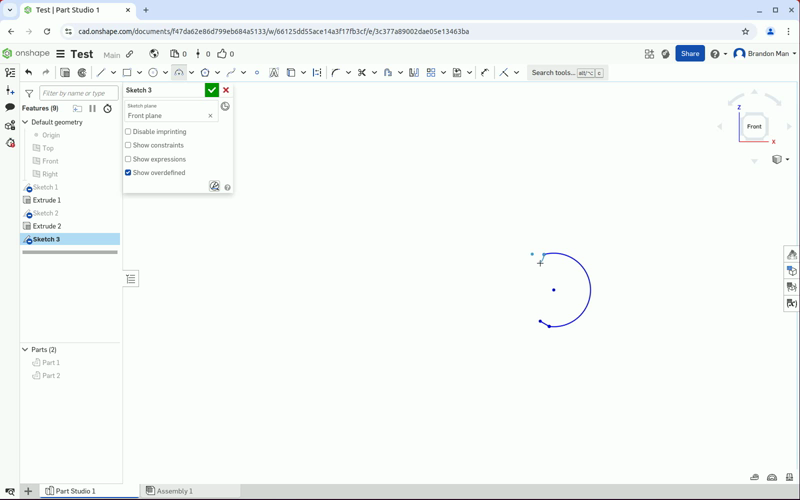
scroll(6)
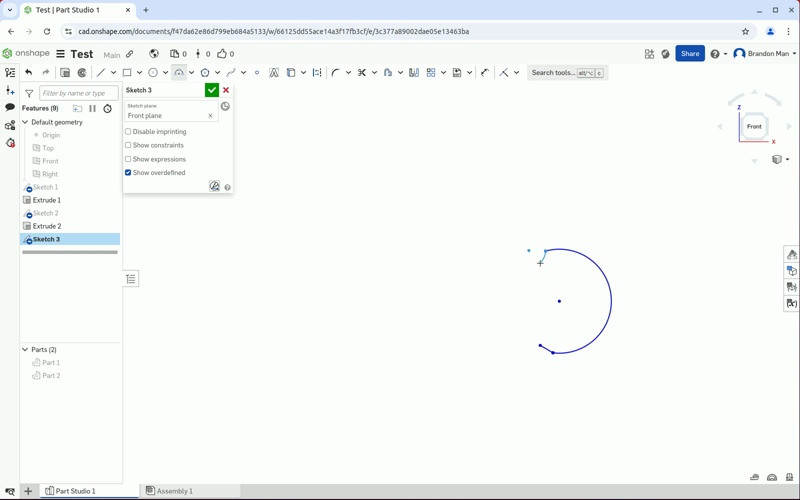
scroll(6)
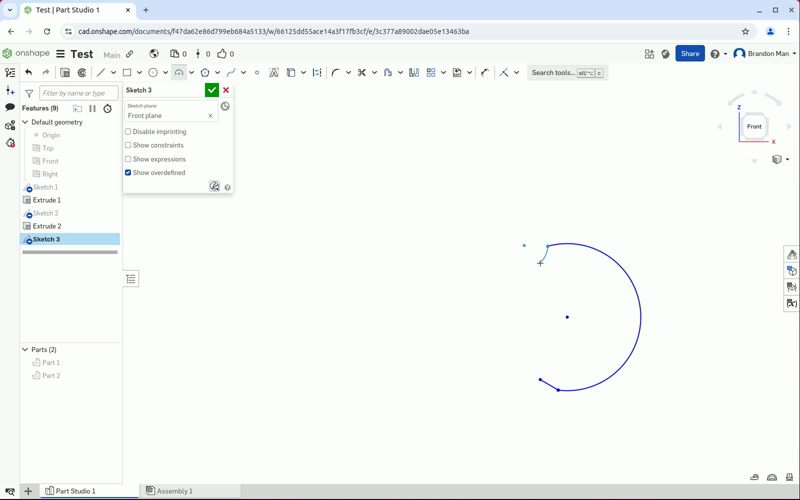
scroll(6)
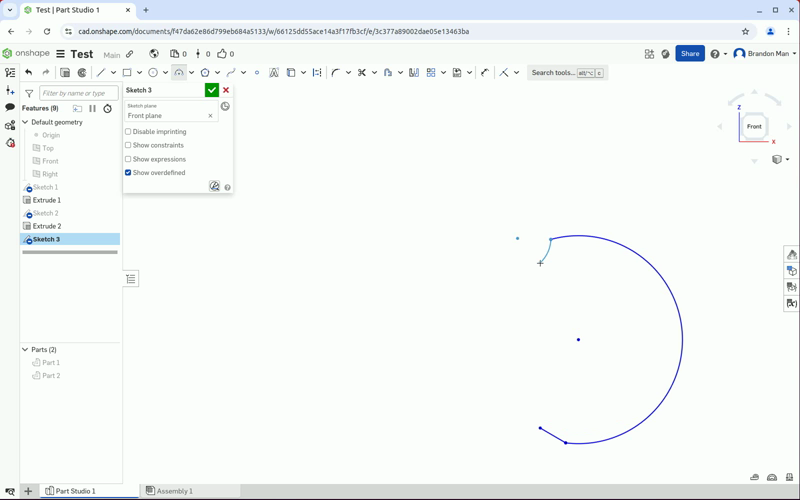
scroll(6)
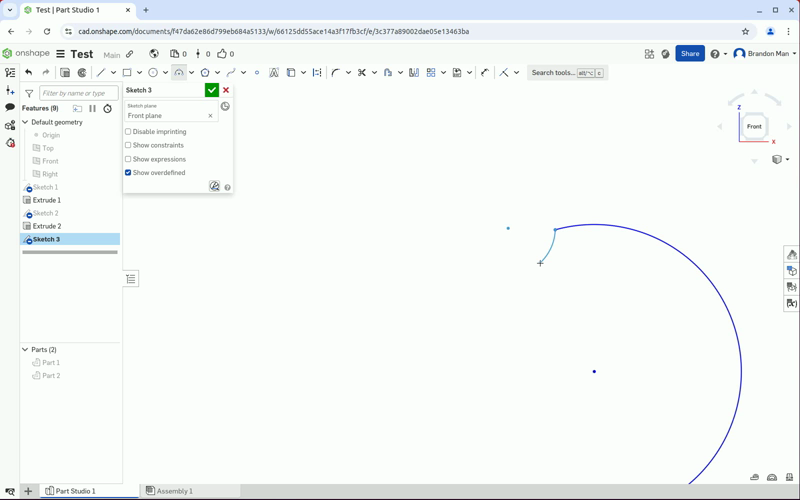
scroll(6)
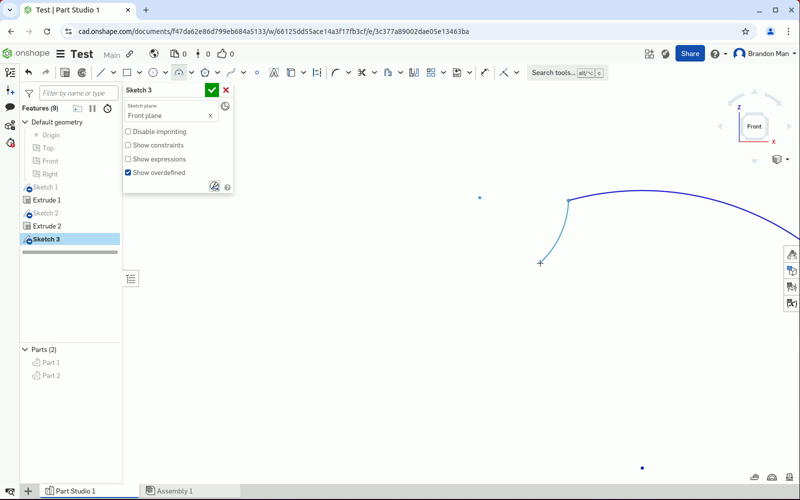
click(540, 262)
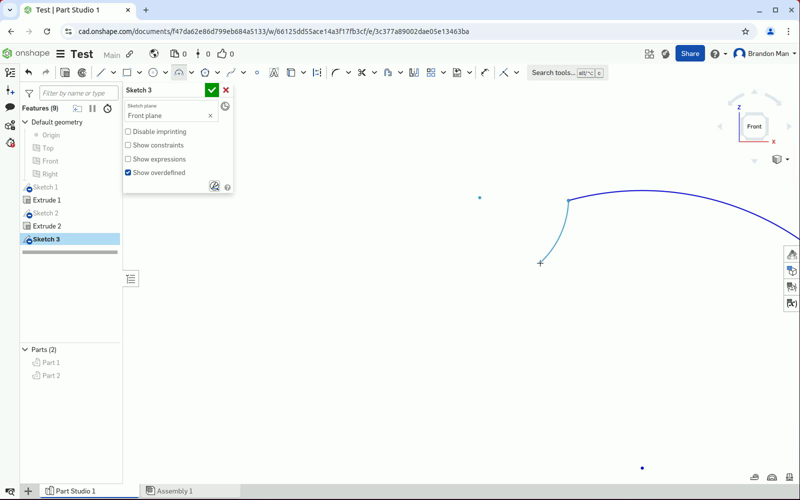
scroll(-6)
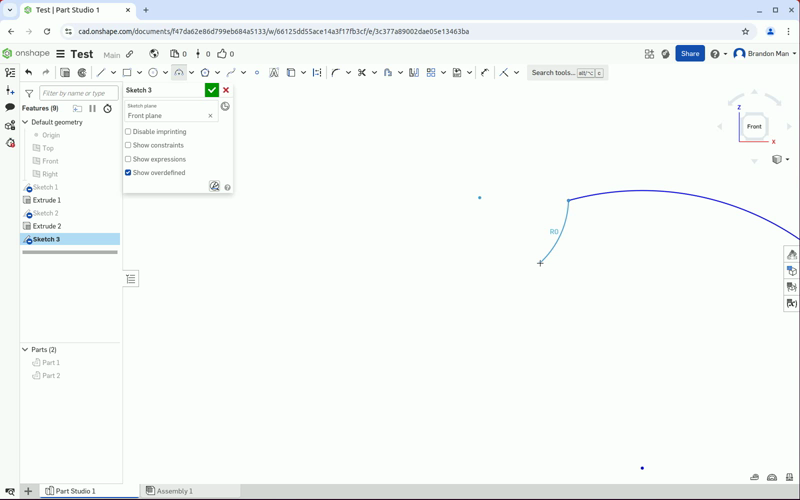
scroll(-6)
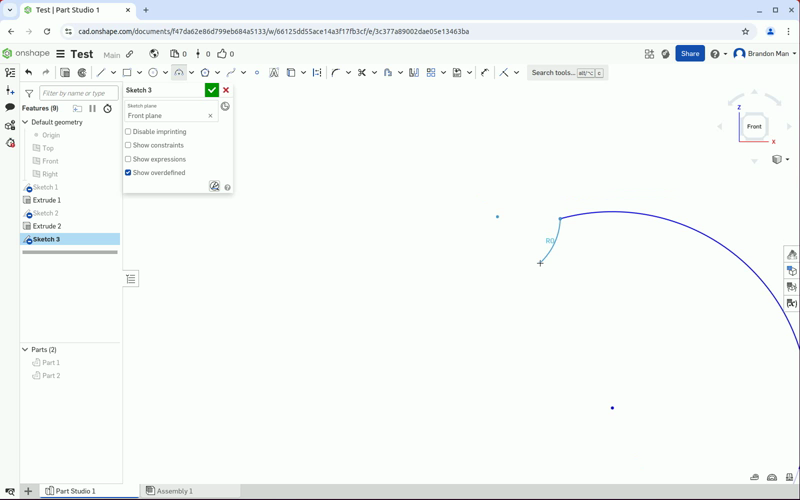
scroll(-6)
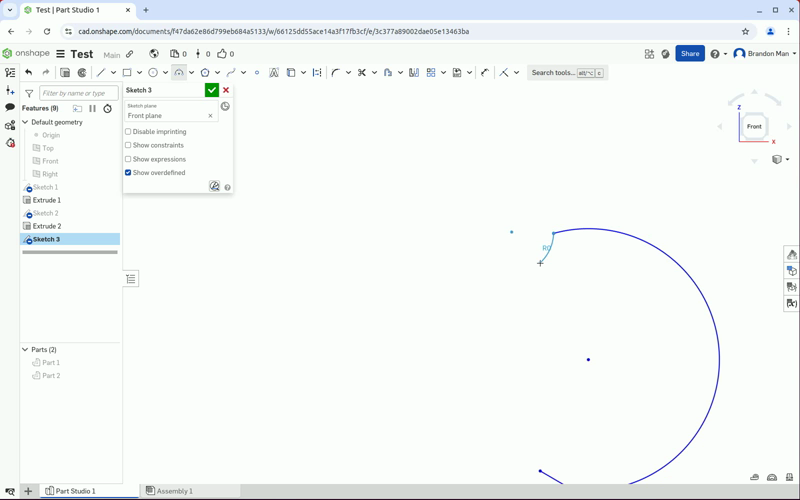
scroll(-6)
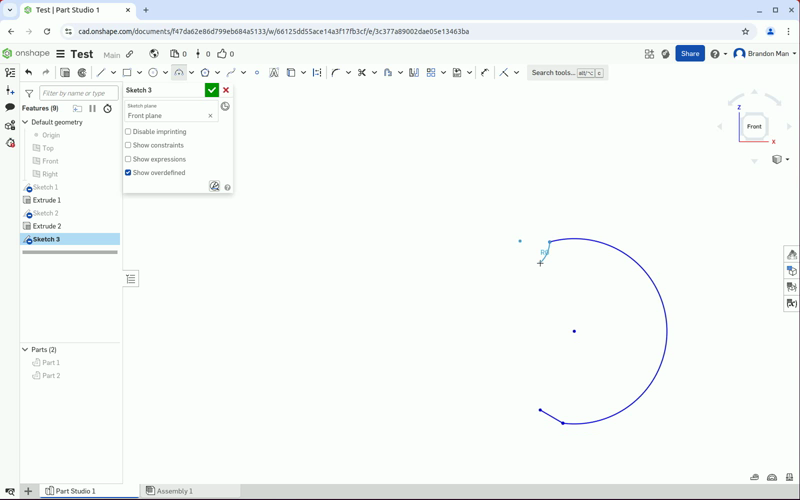
scroll(-6)
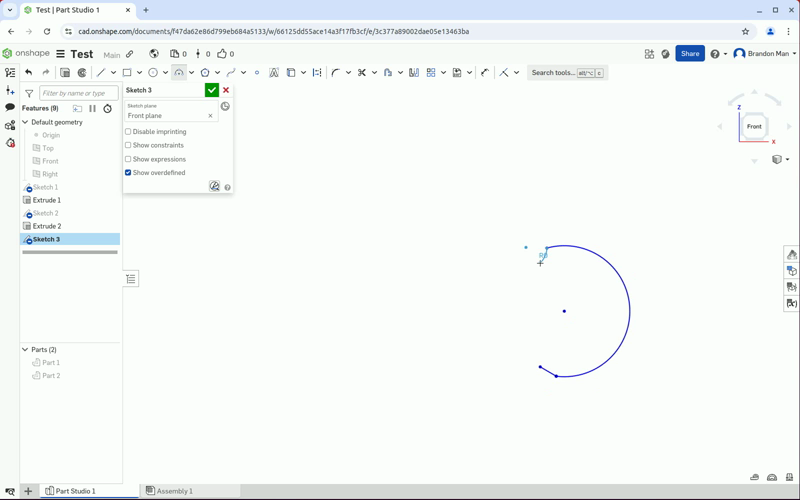
scroll(-6)
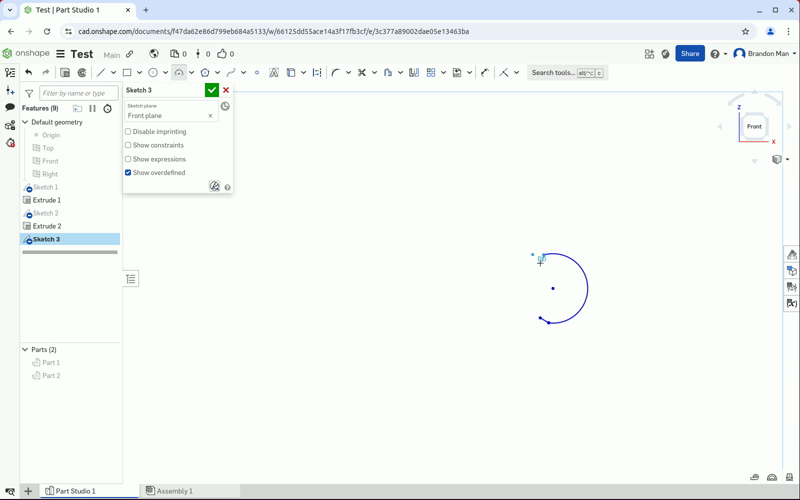
scroll(-6)
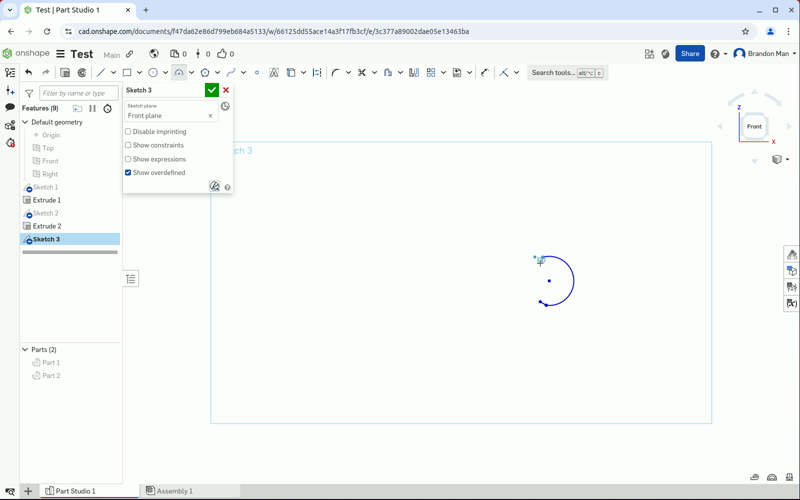
mouse_move(538, 258)
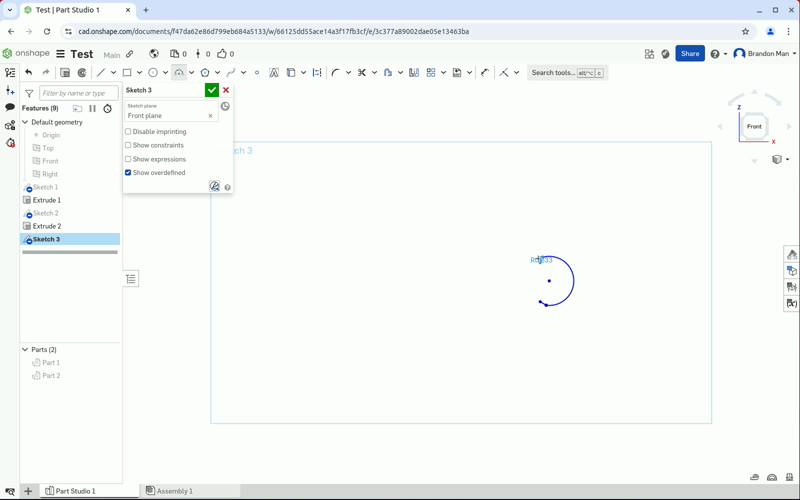
scroll(6)
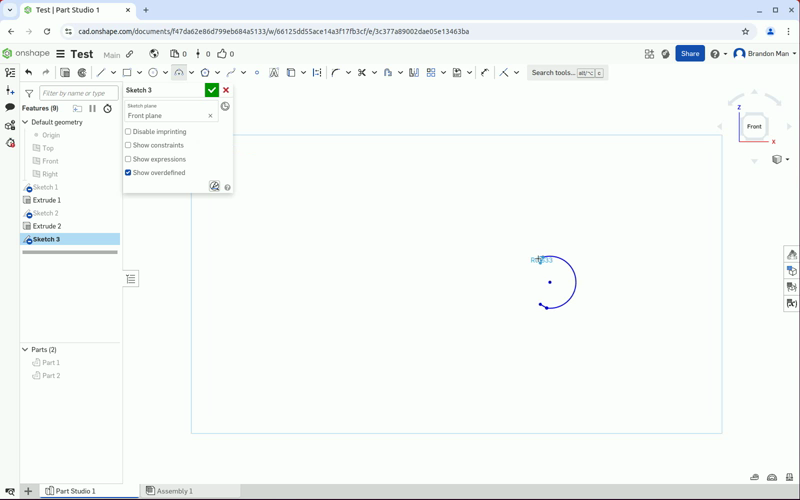
scroll(6)
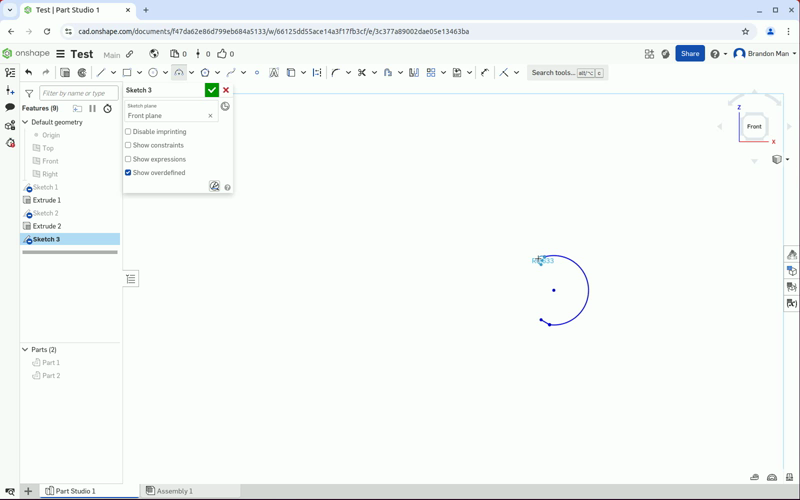
scroll(6)
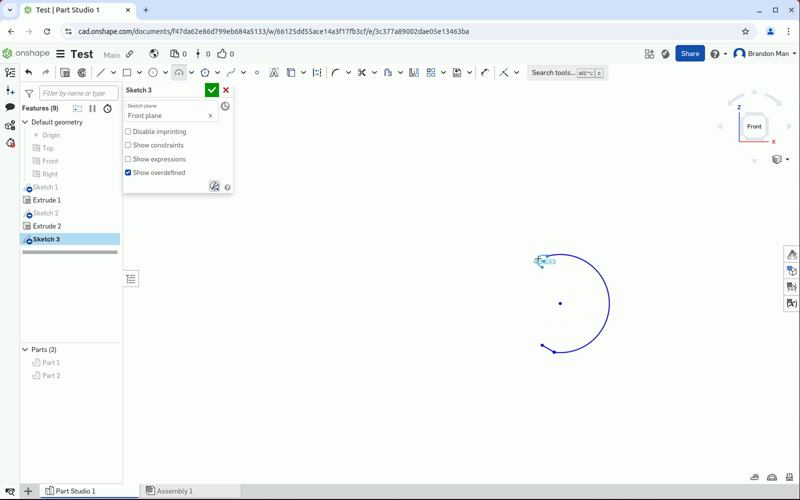
scroll(6)
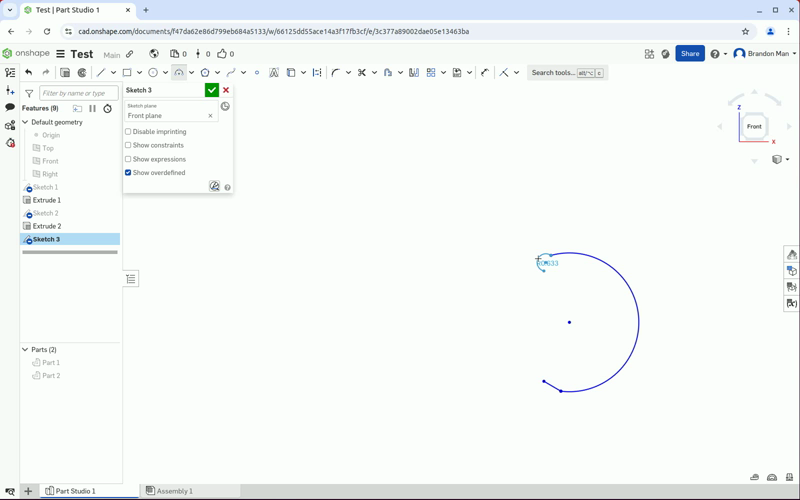
scroll(6)
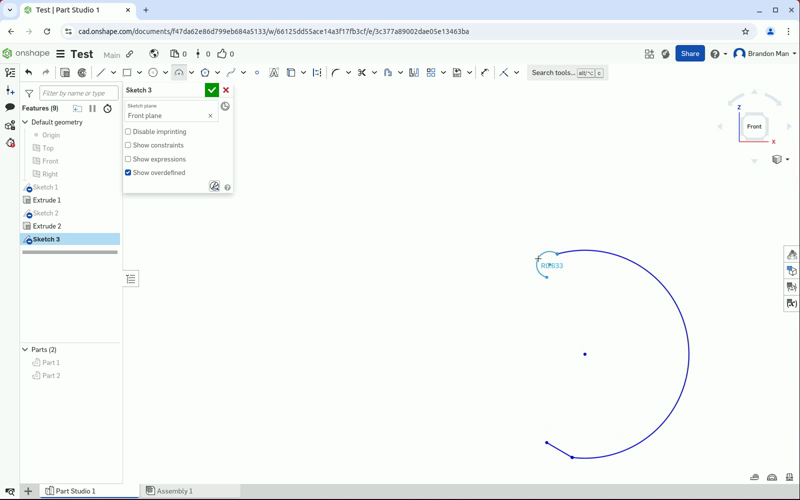
scroll(6)
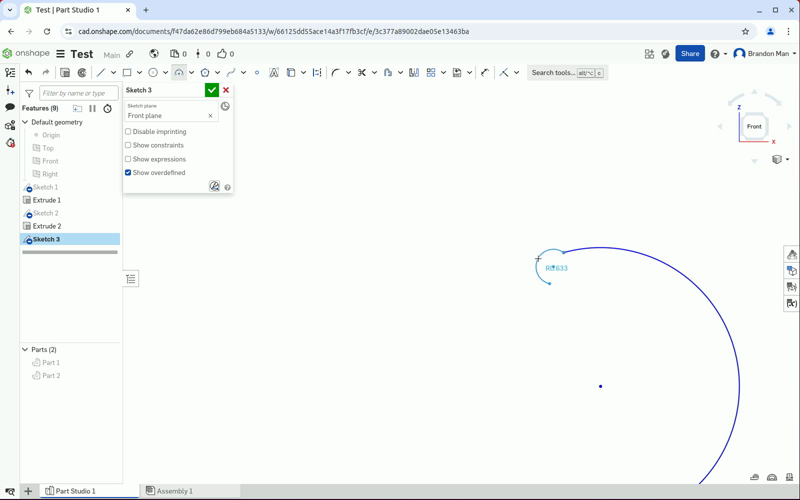
scroll(6)
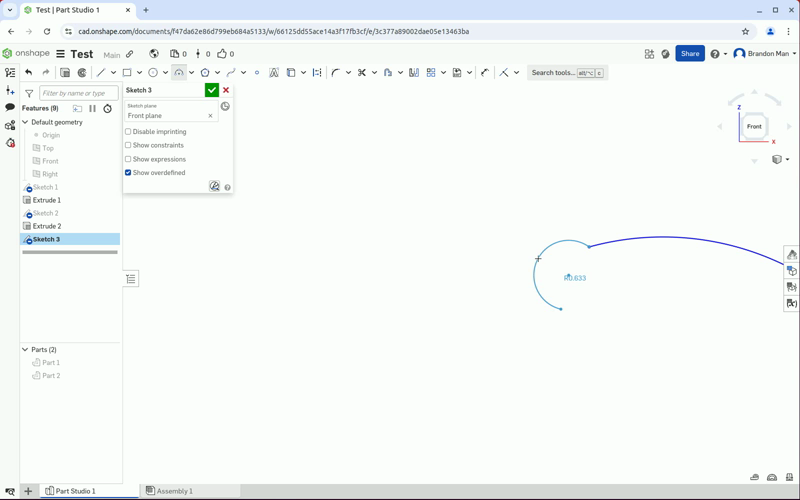
click(538, 258)
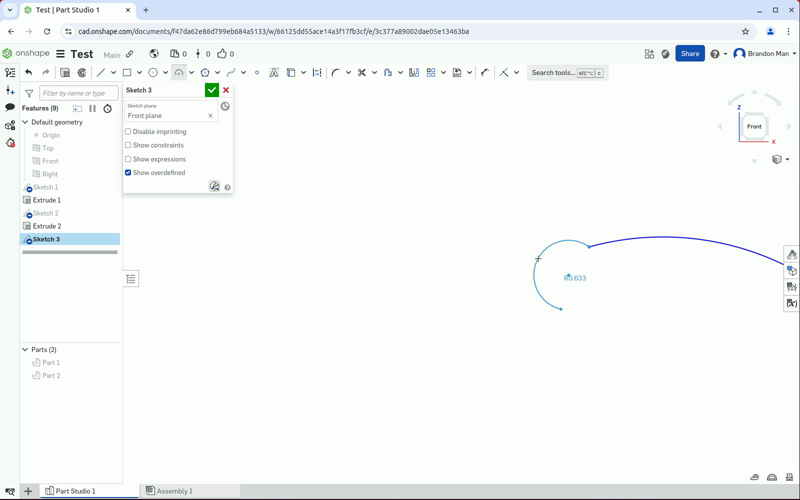
scroll(-6)
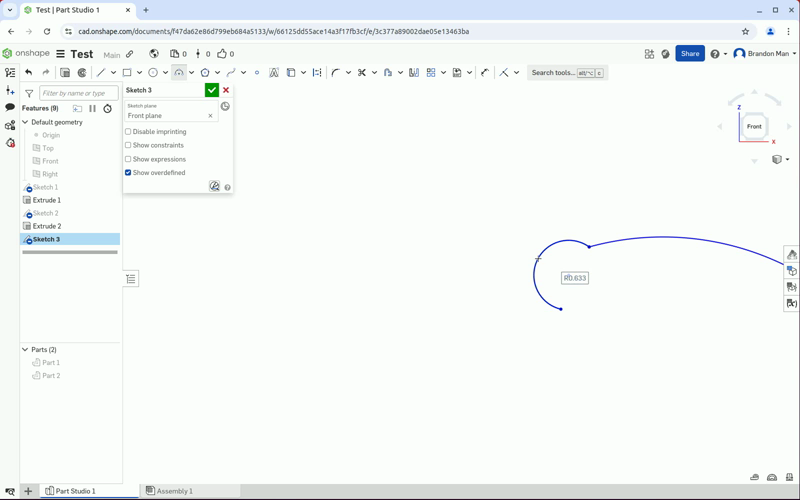
scroll(-6)
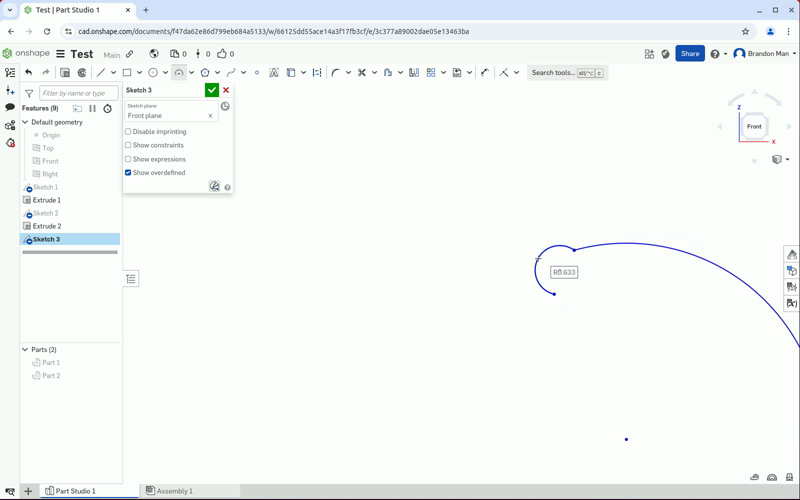
scroll(-6)
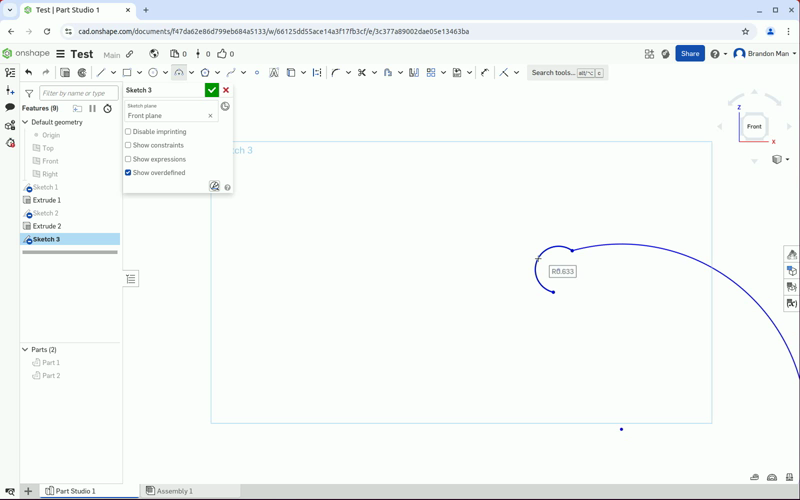
scroll(-6)
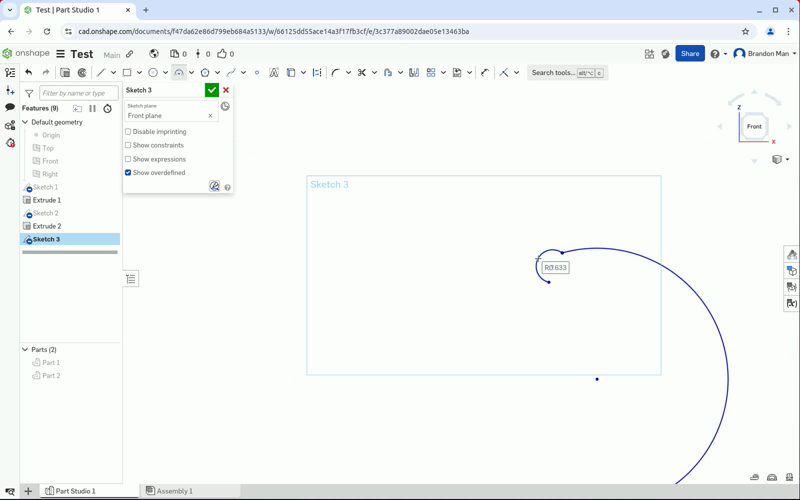
scroll(-6)
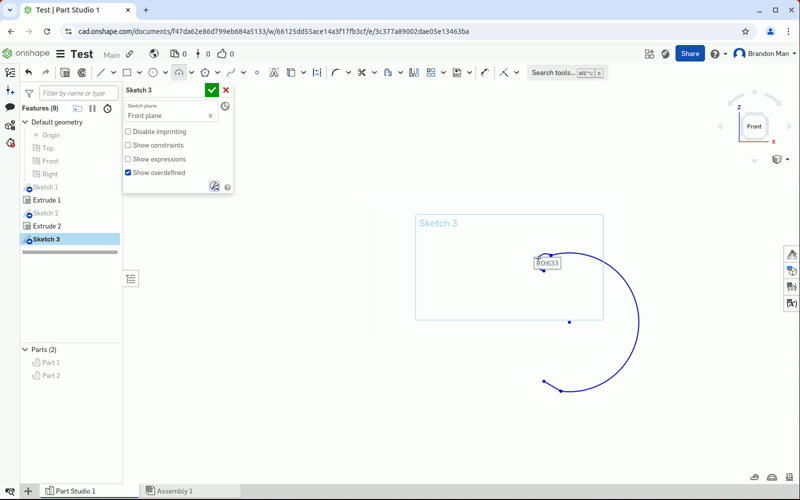
scroll(-6)
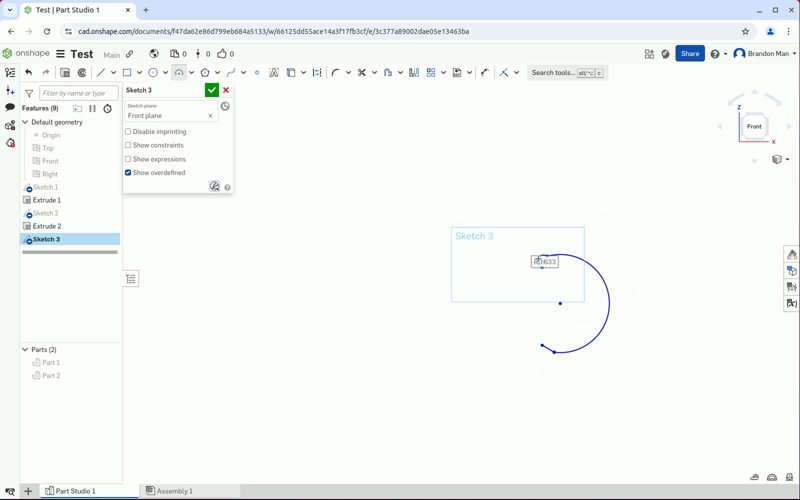
scroll(-6)
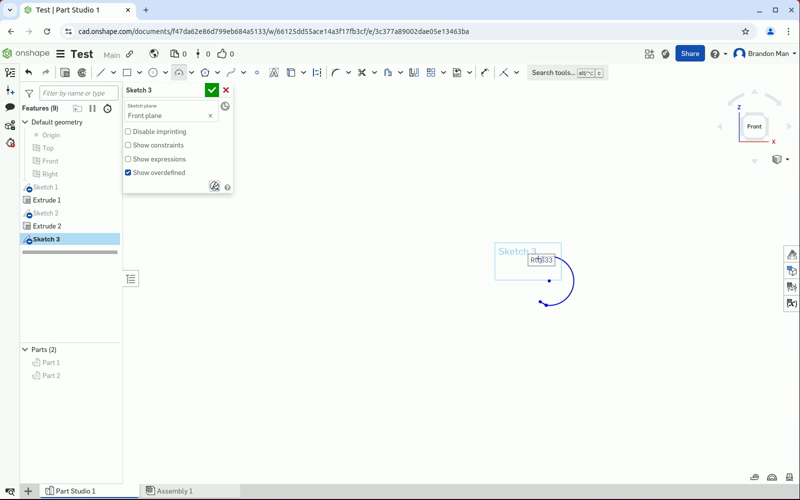
key_up(shift)
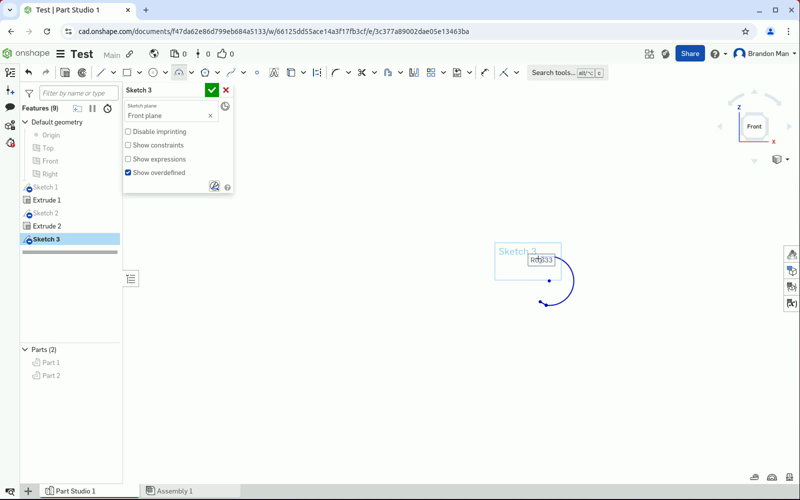
mouse_move(540, 262)
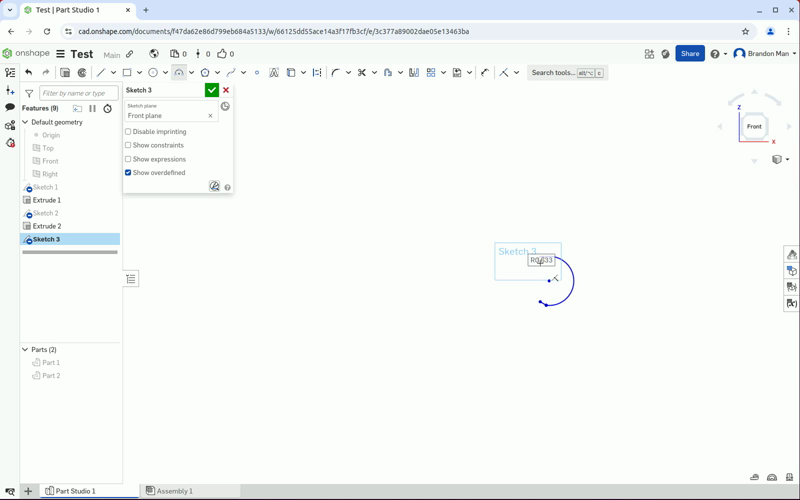
scroll(6)
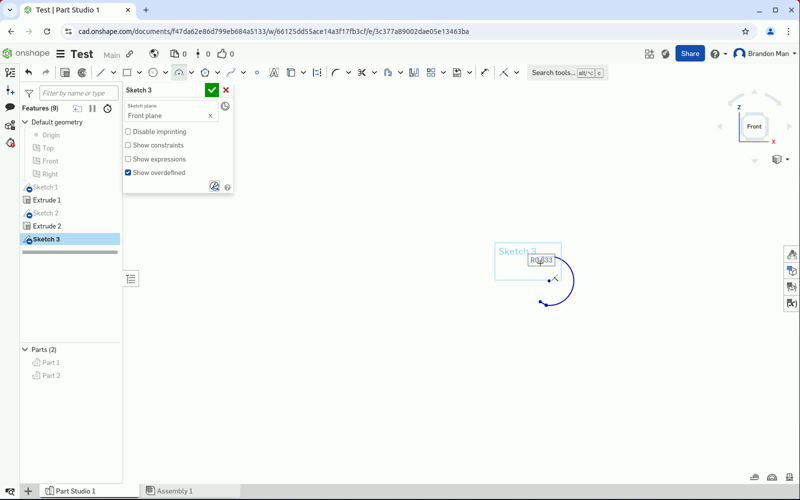
scroll(6)
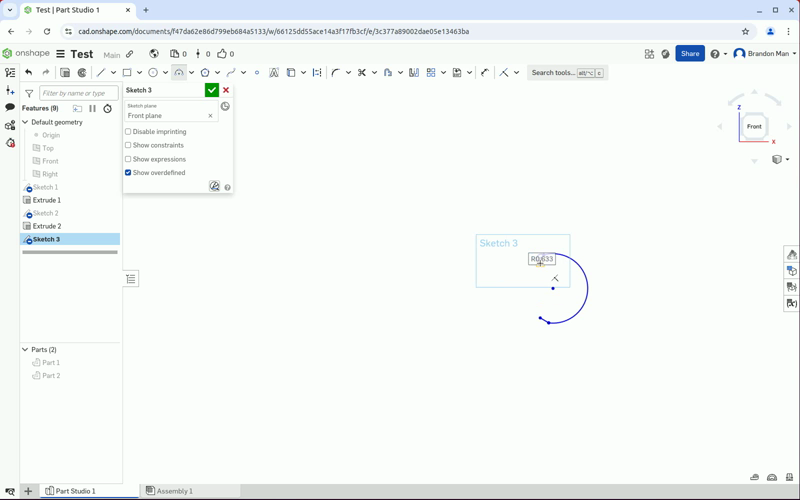
scroll(6)
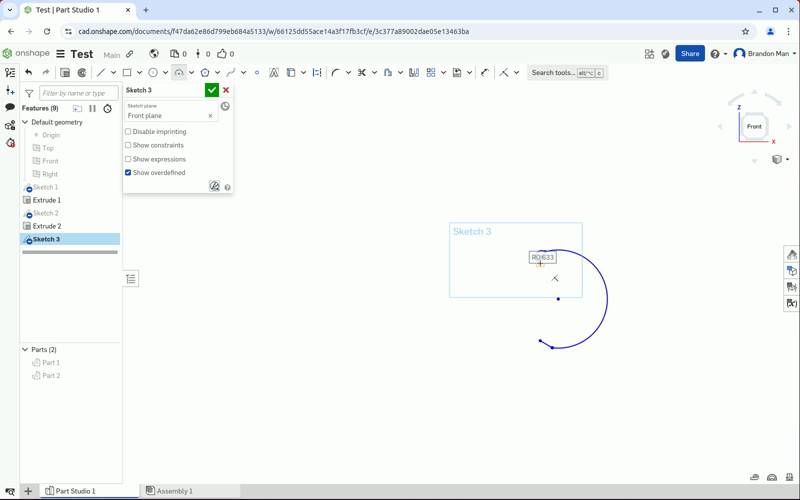
scroll(6)
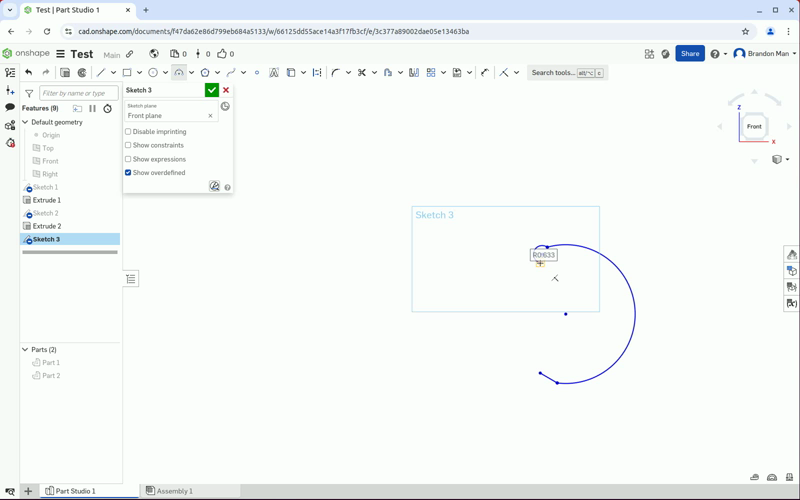
scroll(6)
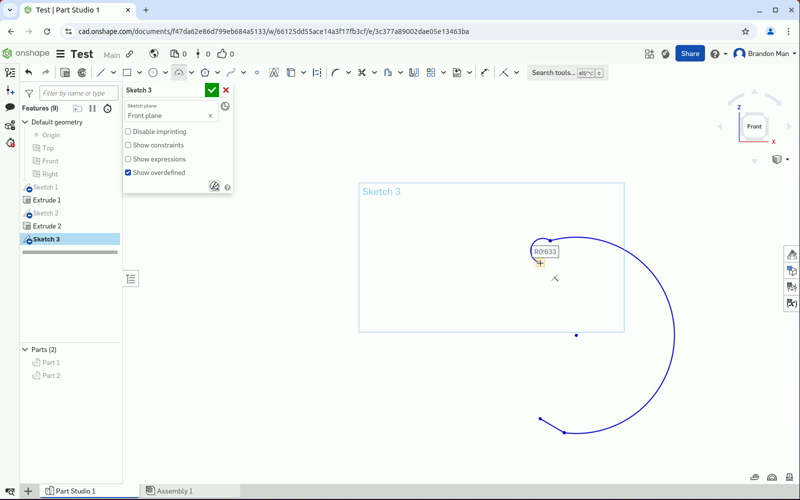
scroll(6)
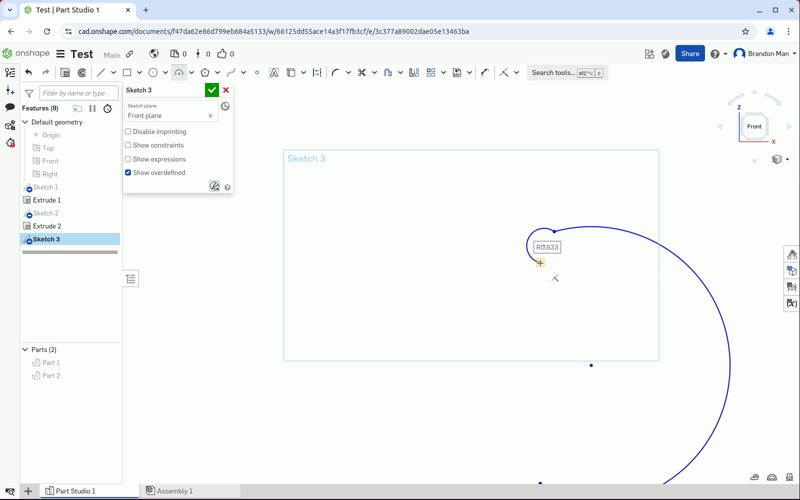
scroll(6)
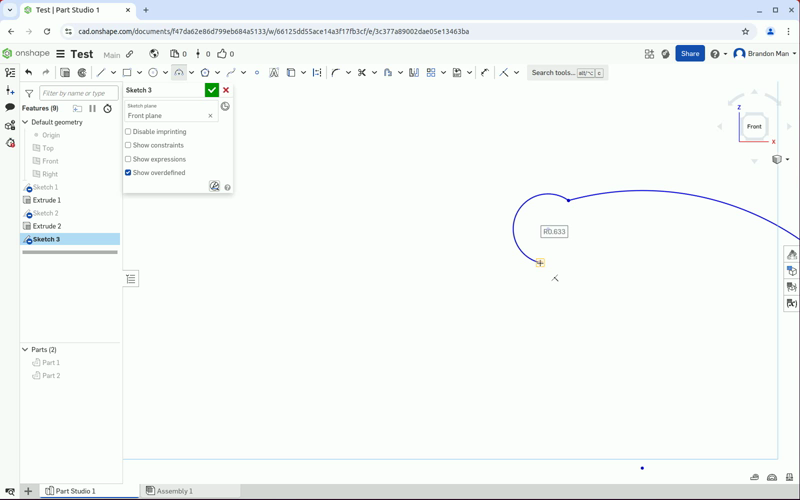
click(540, 262)
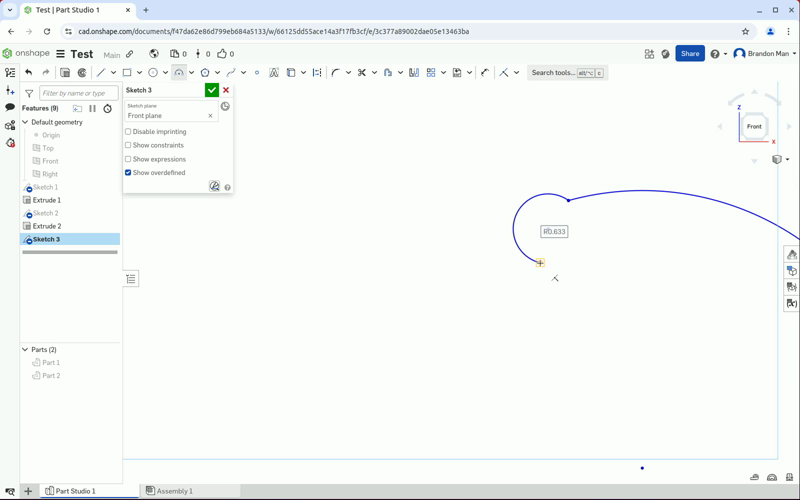
scroll(-6)
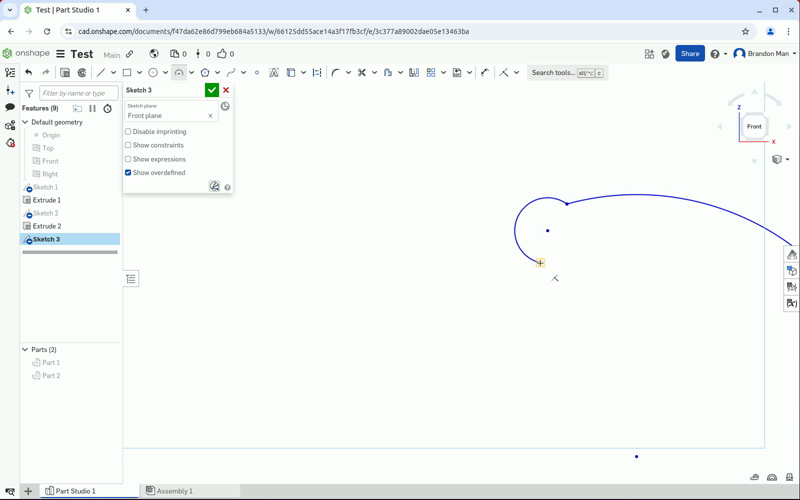
scroll(-6)
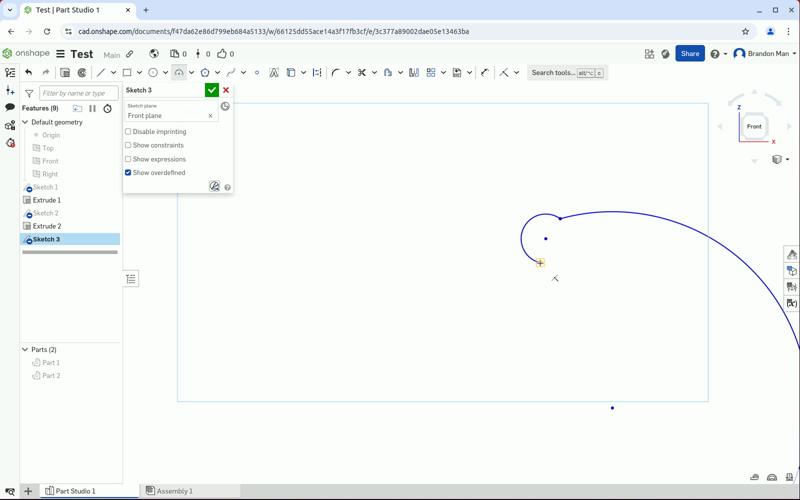
scroll(-6)
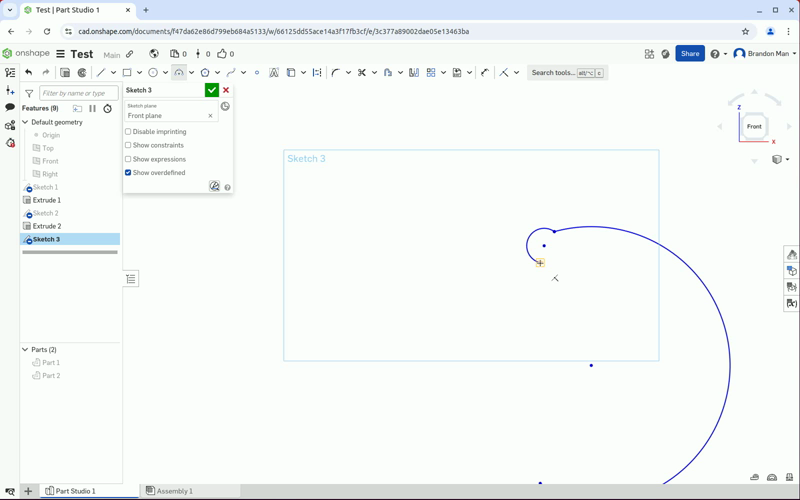
scroll(-6)
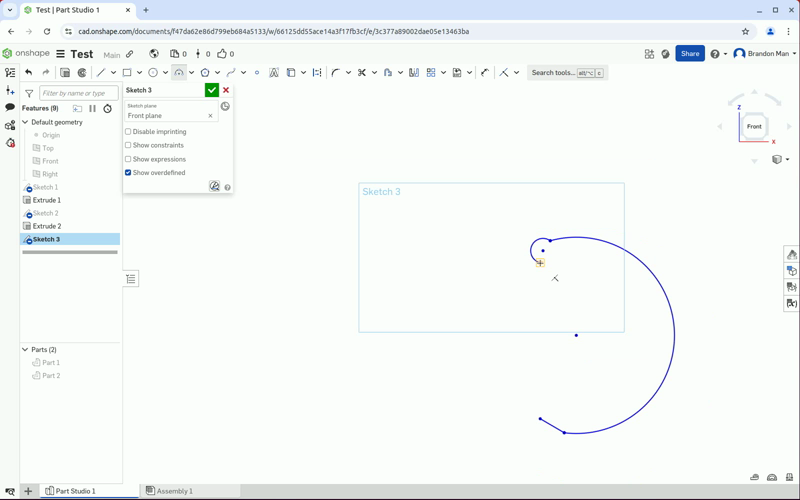
scroll(-6)
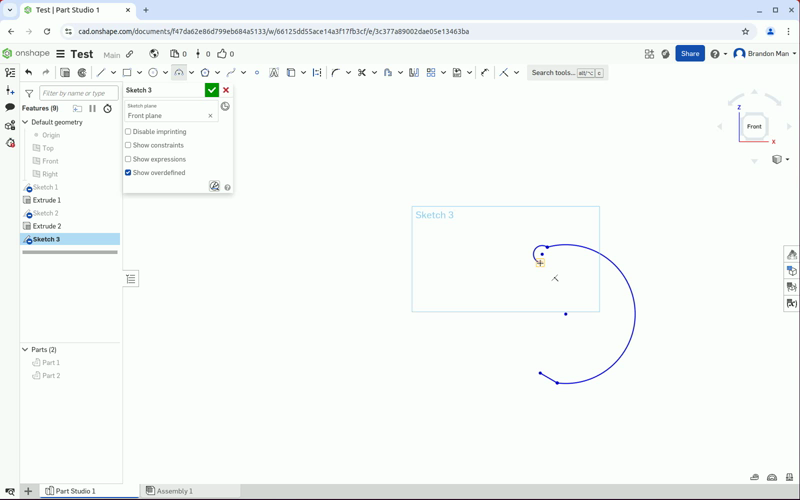
scroll(-6)
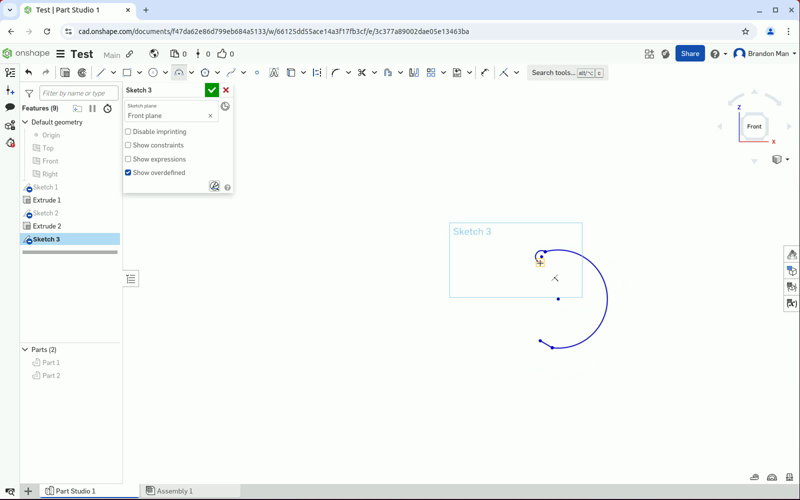
scroll(-6)
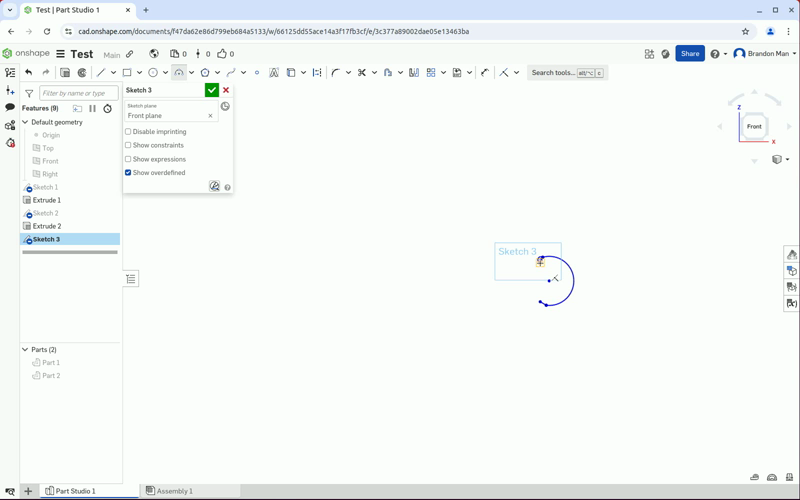
mouse_move(540, 301)
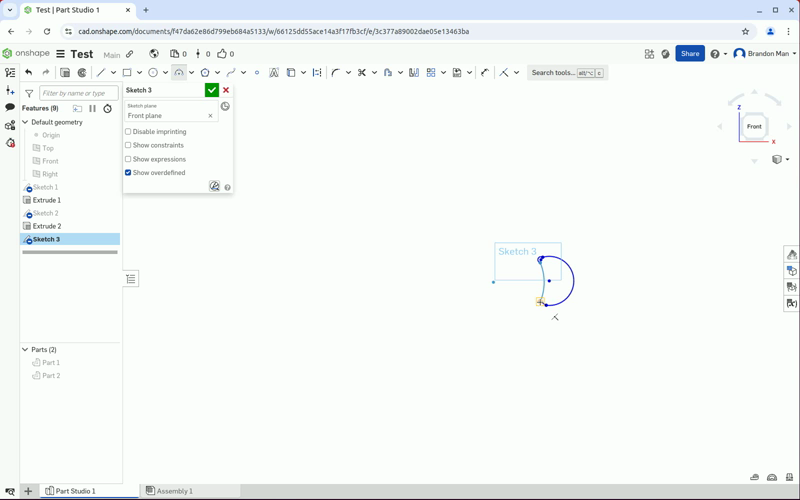
click(540, 301)
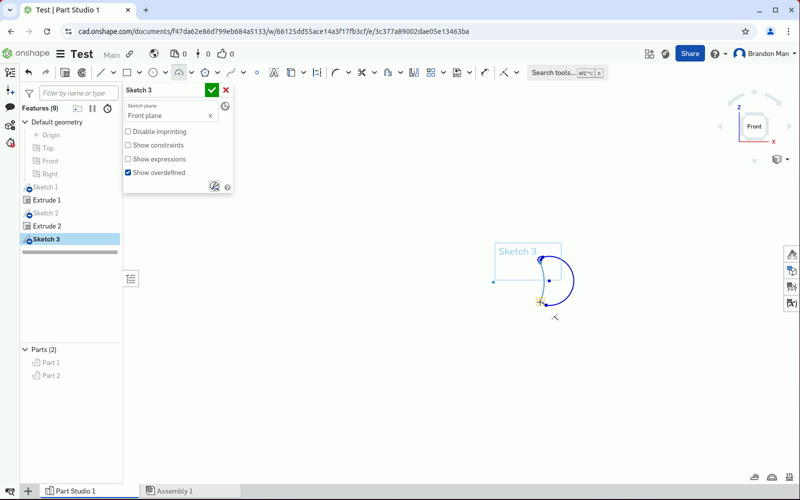
key_down(shift)
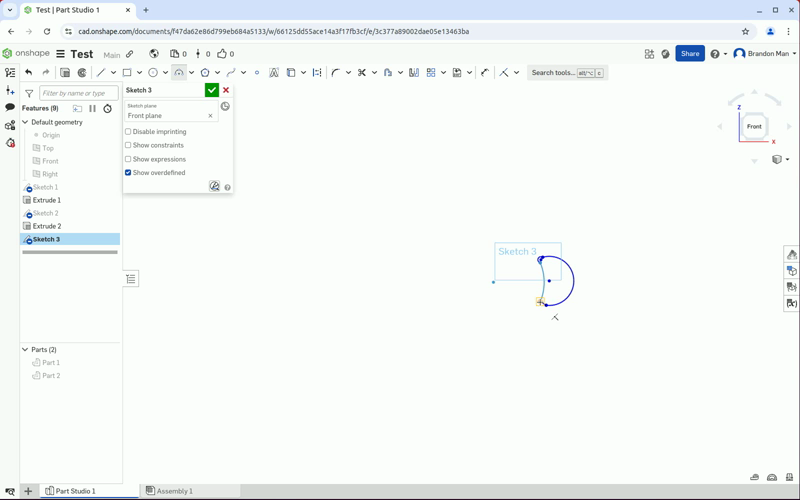
mouse_move(568, 282)
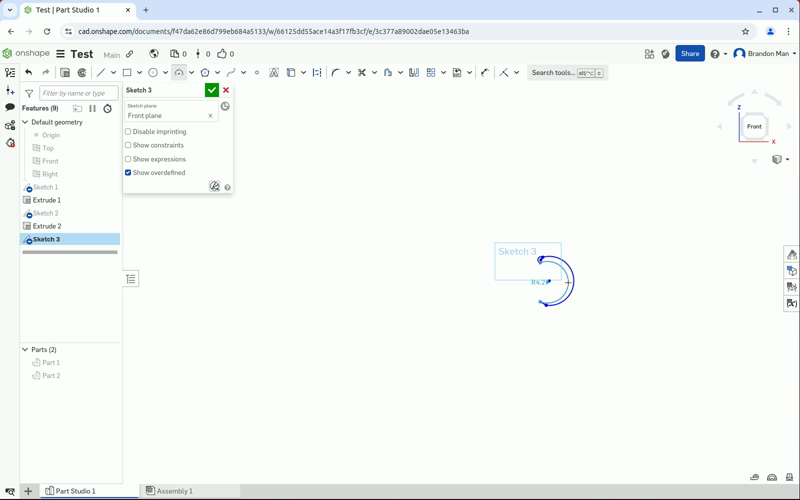
click(568, 282)
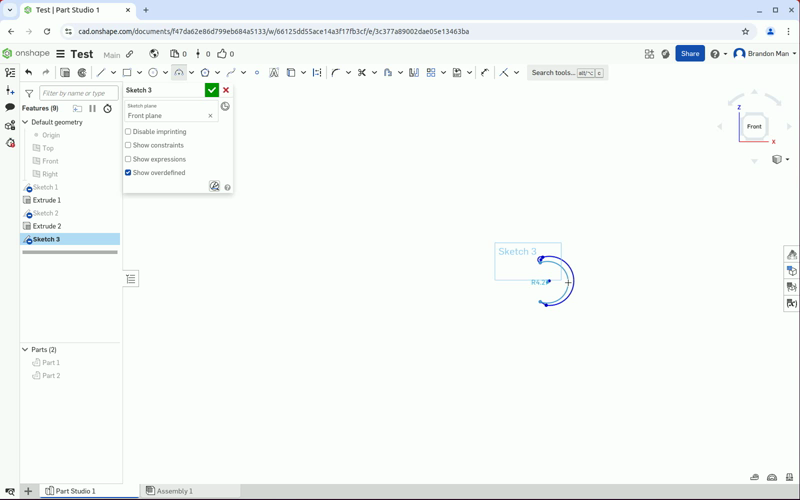
key_up(shift)
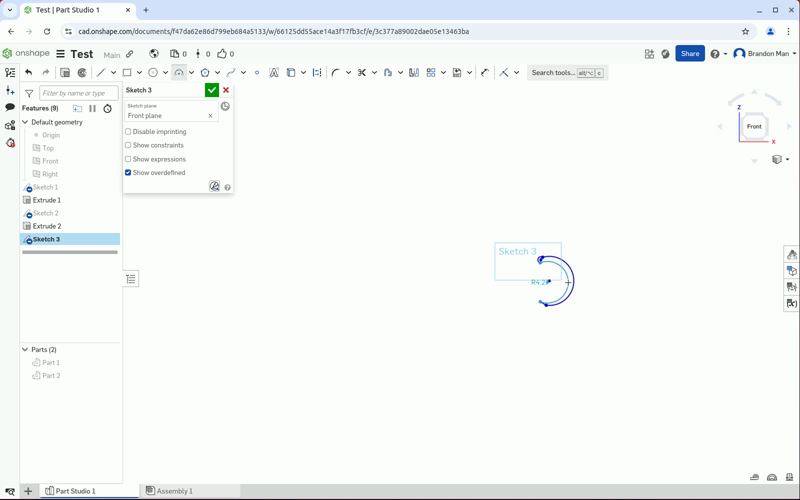
key(esc)
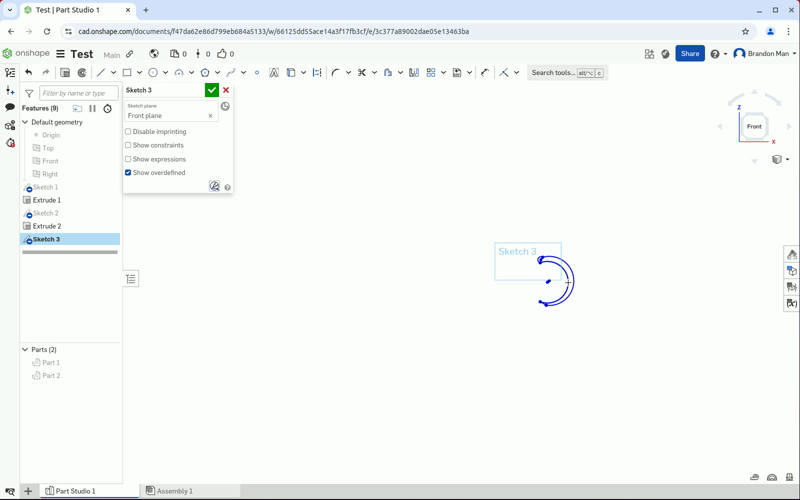
mouse_move(563, 262)
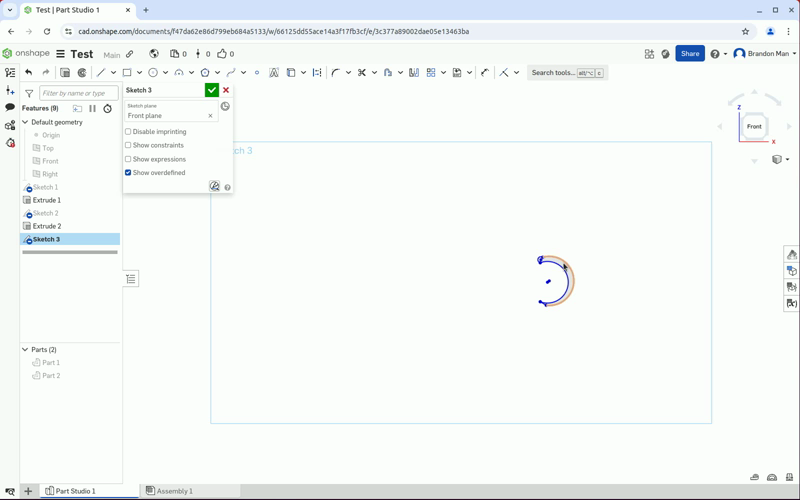
scroll(6)
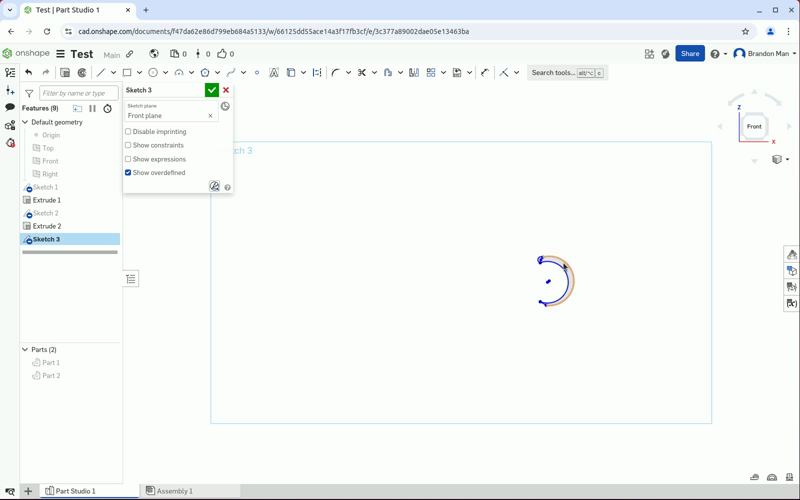
scroll(6)
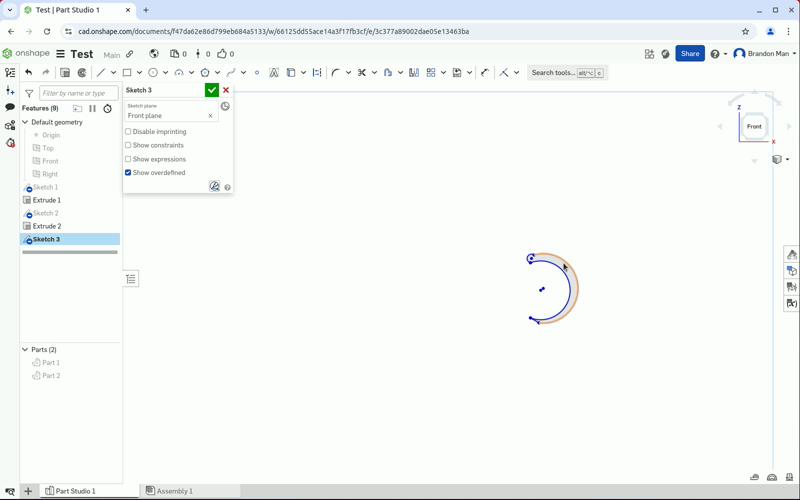
scroll(6)
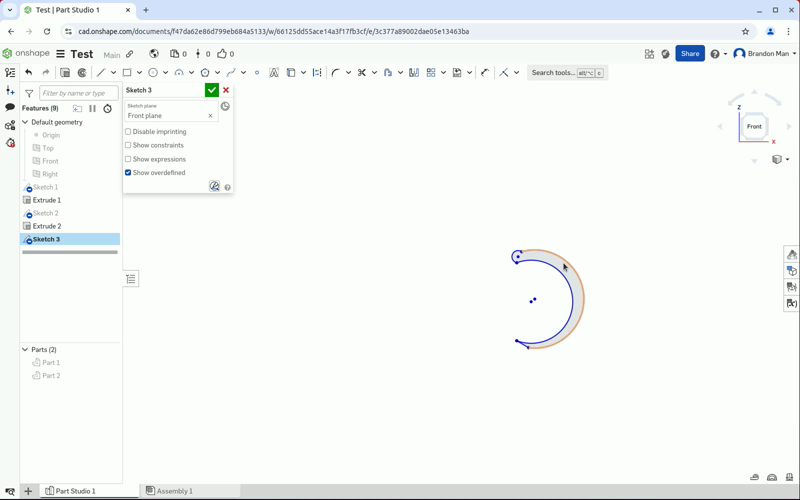
scroll(6)
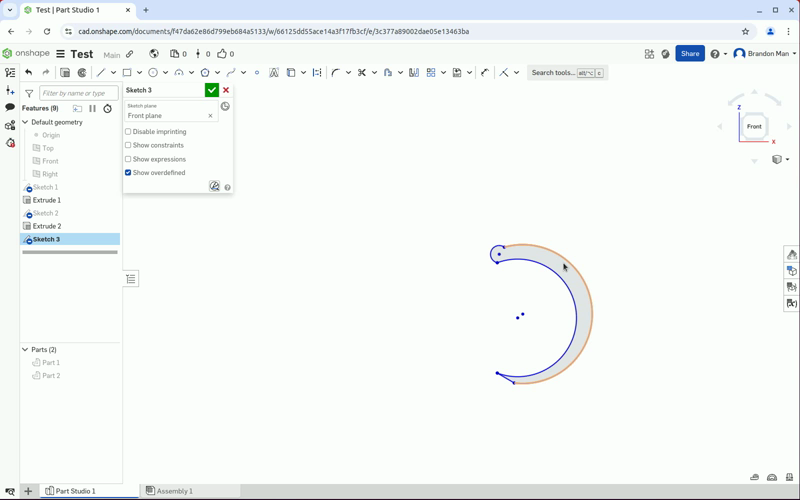
scroll(6)
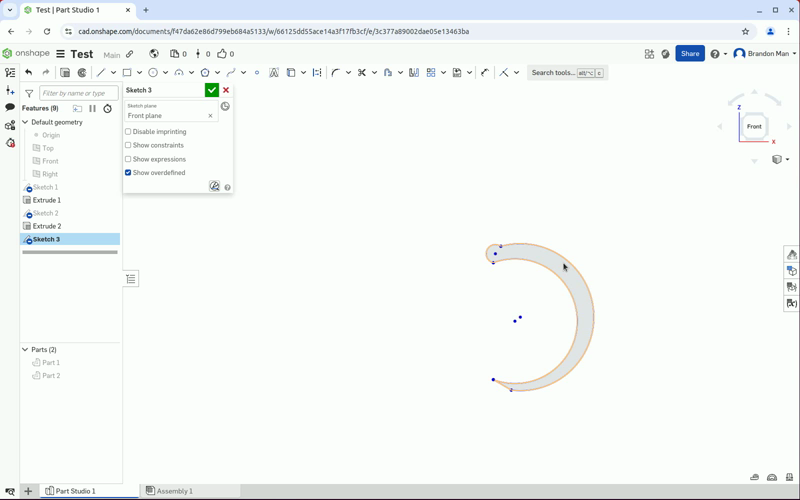
scroll(6)
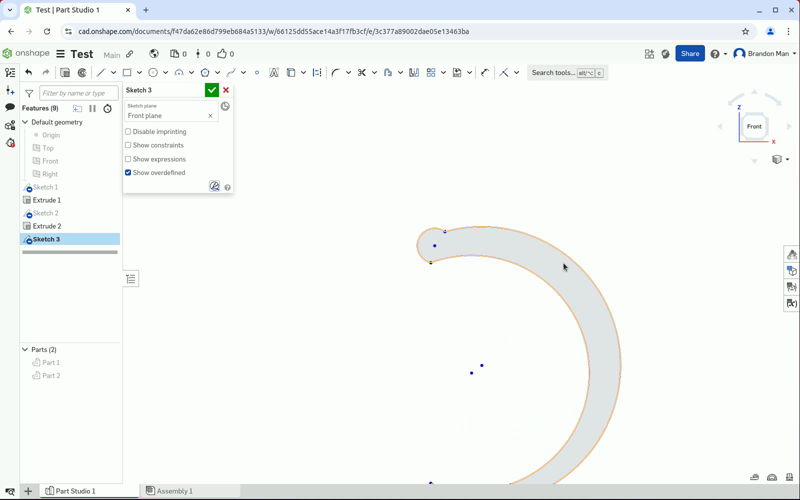
scroll(6)
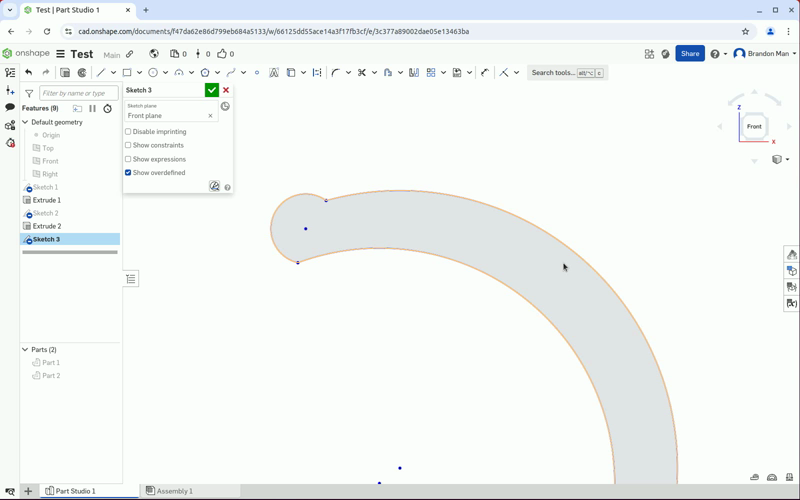
click(563, 262)
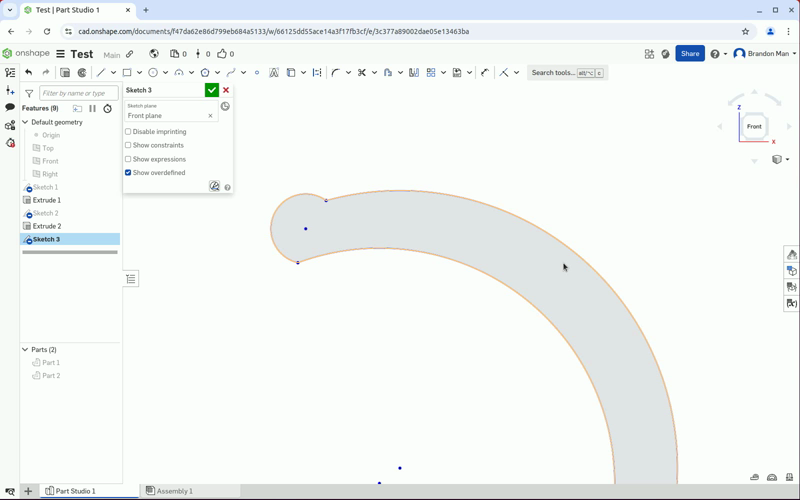
scroll(-6)
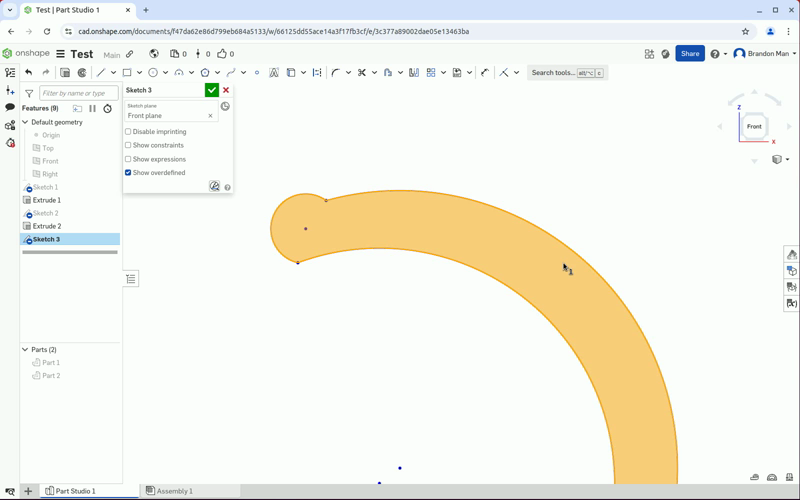
scroll(-6)
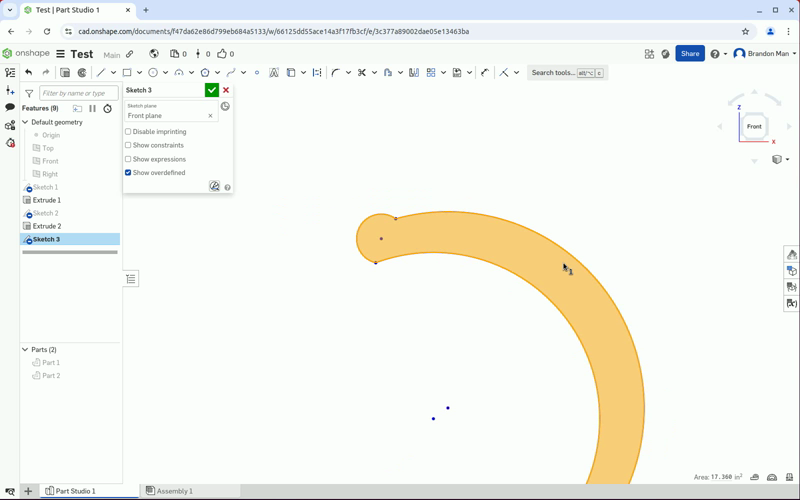
scroll(-6)
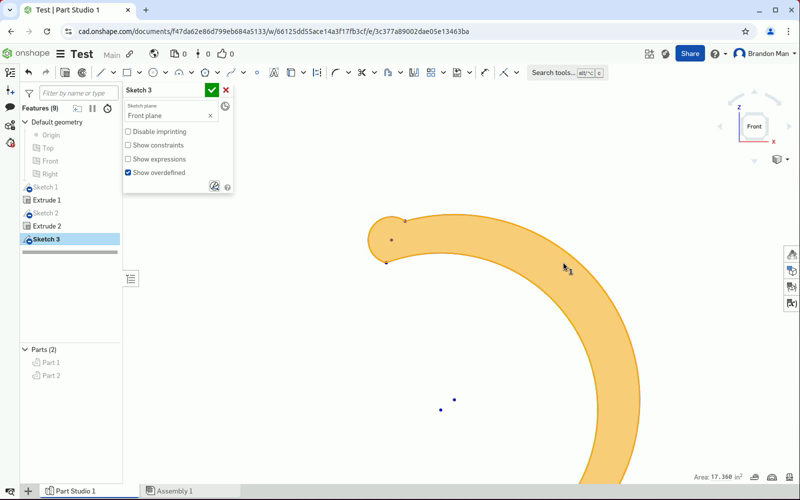
scroll(-6)
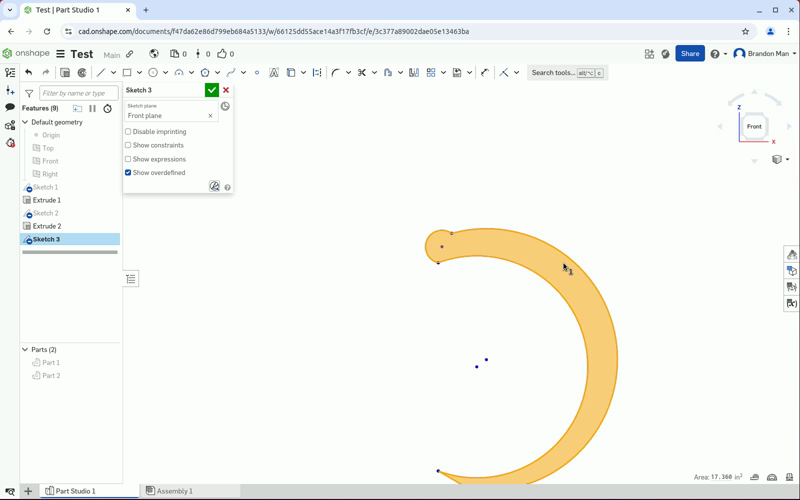
scroll(-6)
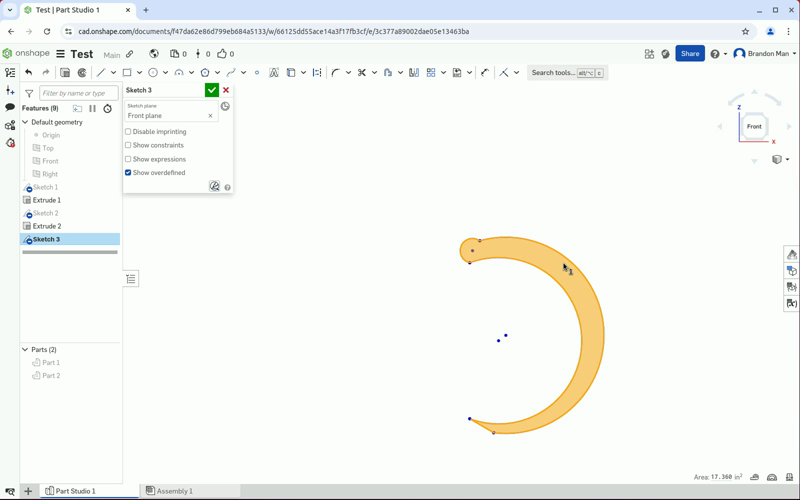
scroll(-6)
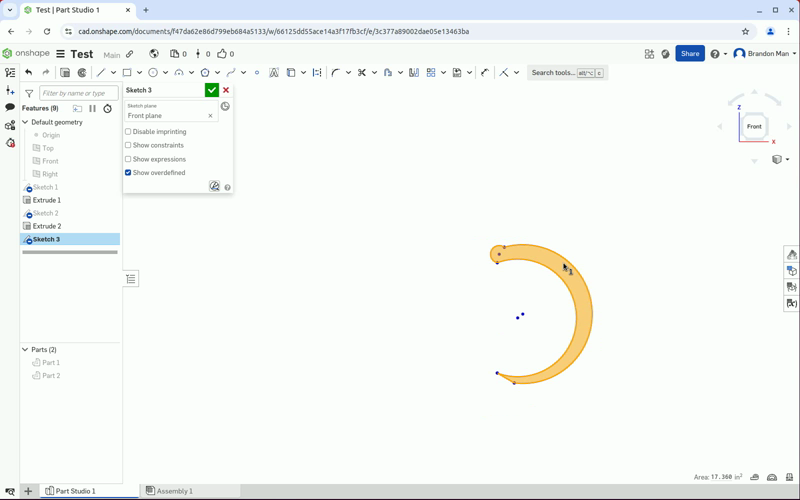
scroll(-6)
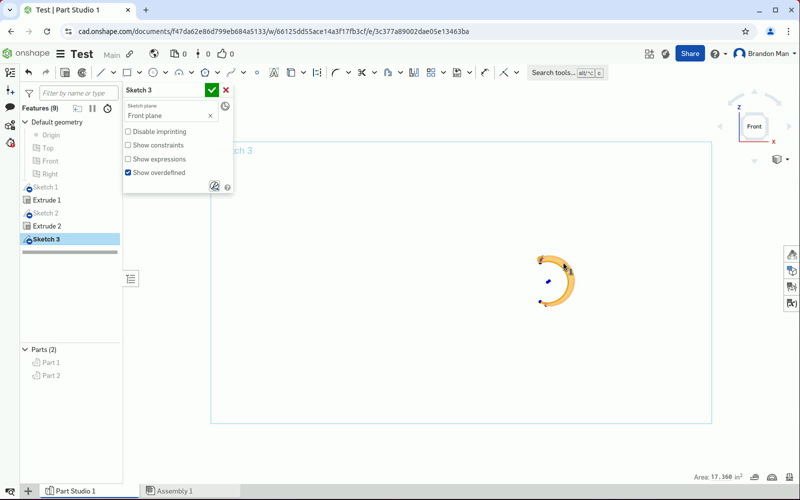
mouse_move(73, 352)
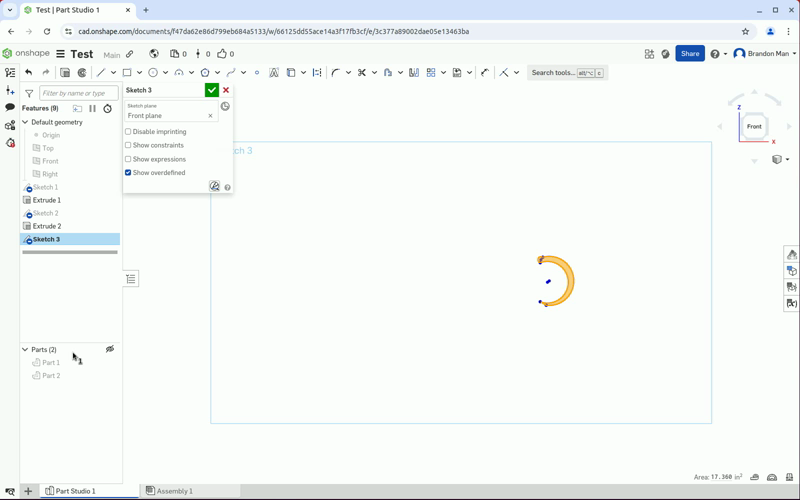
key(shift+y)
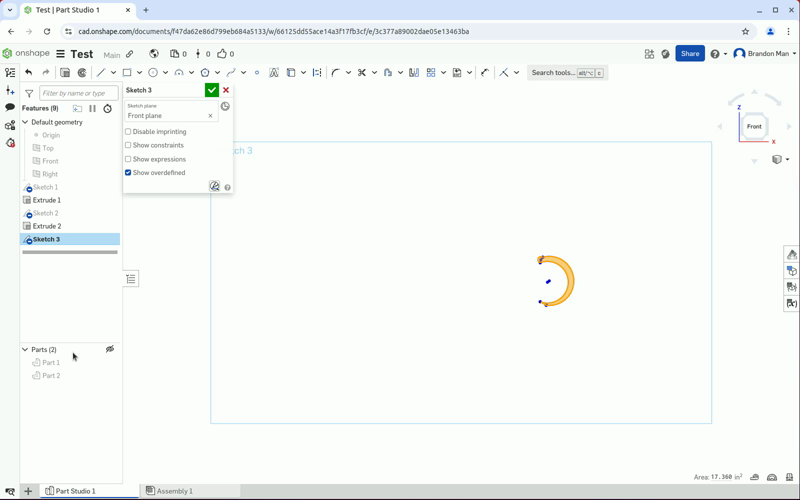
key(shift+e)
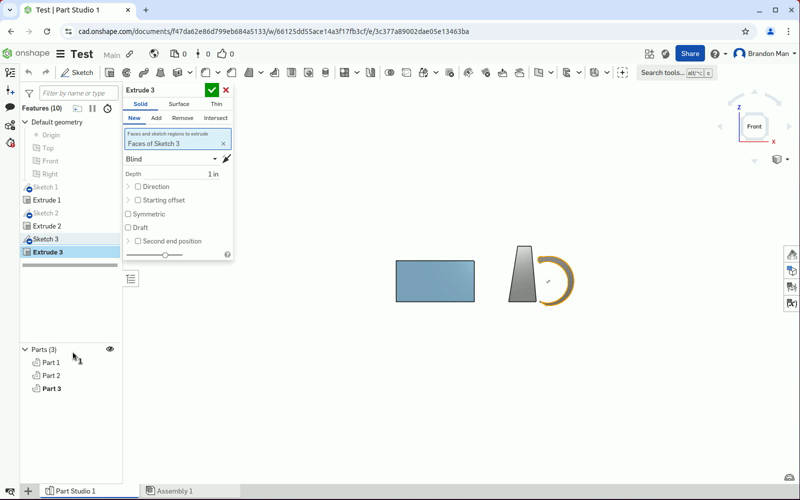
mouse_move(143, 106)
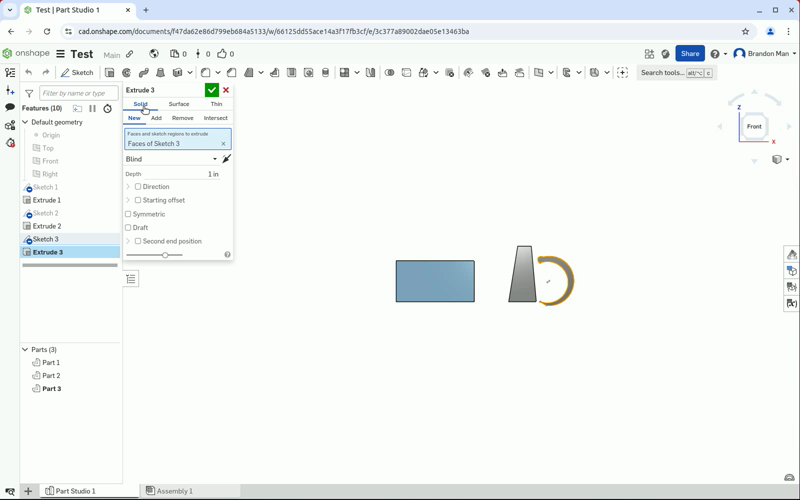
click(143, 106)
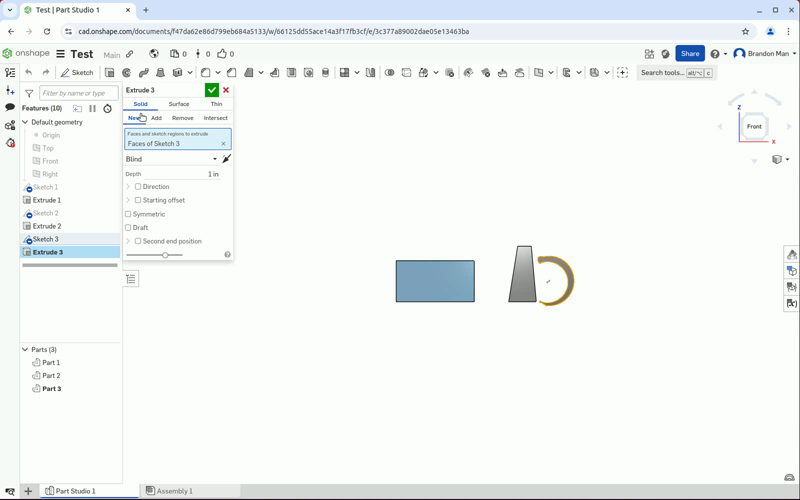
mouse_move(137, 120)
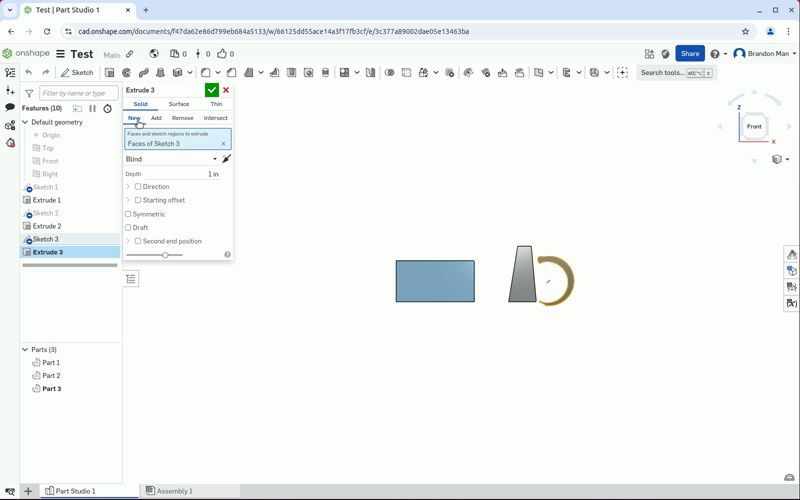
click(137, 120)
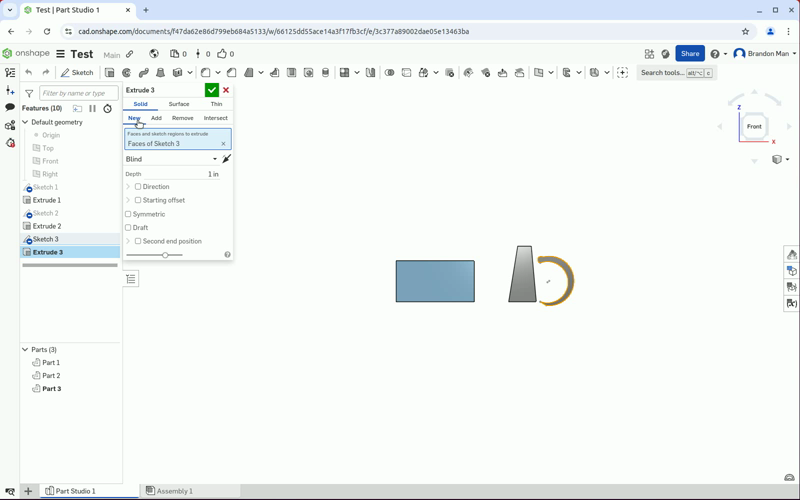
key(tab, 4)
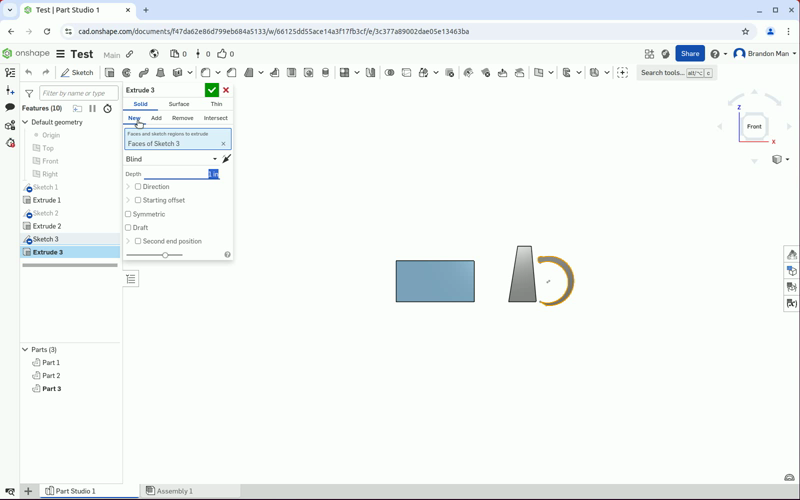
text(15.887)
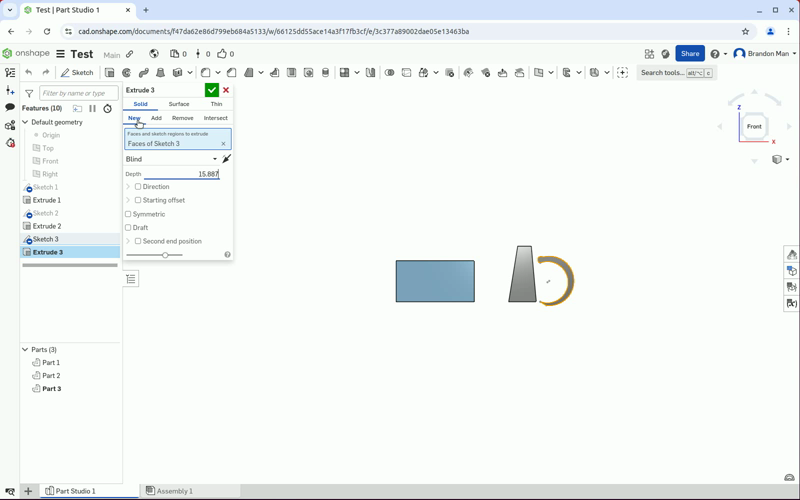
key(enter)
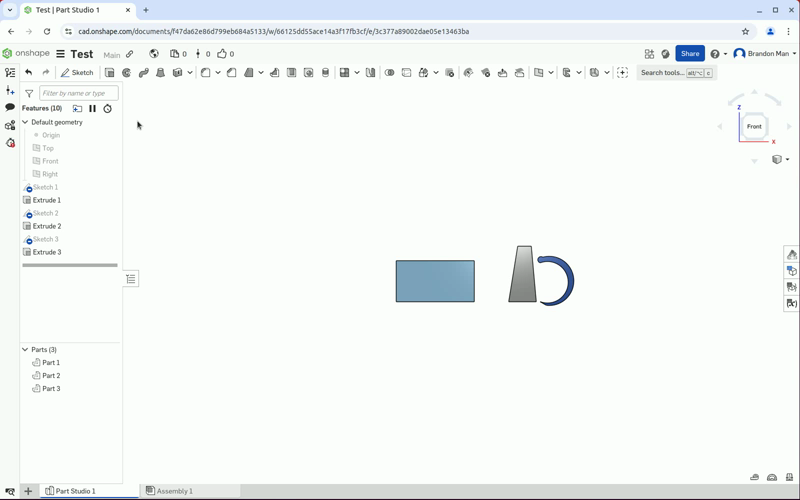
key(shift+h)
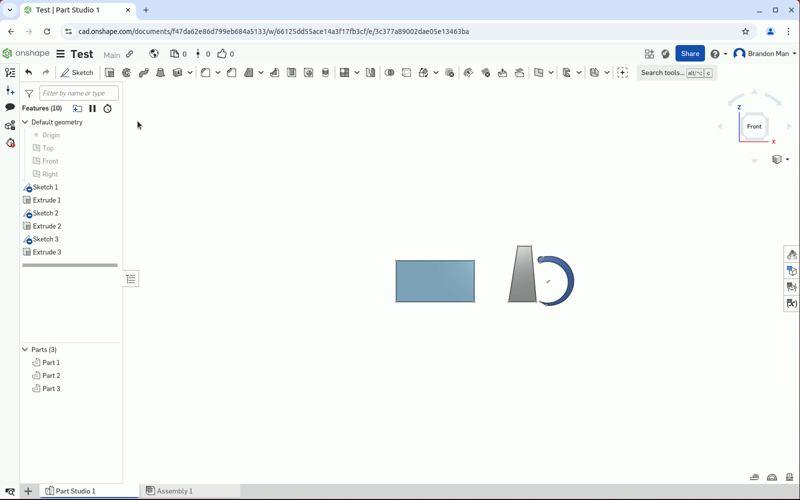
key(shift+h)
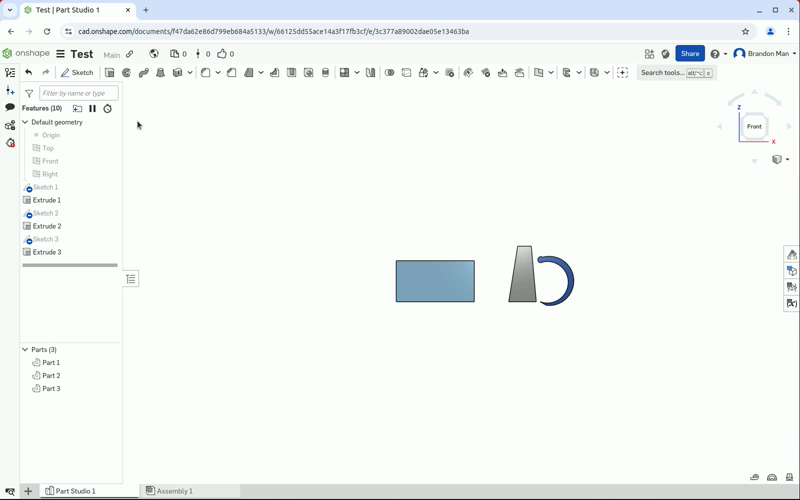
mouse_move(73, 189)
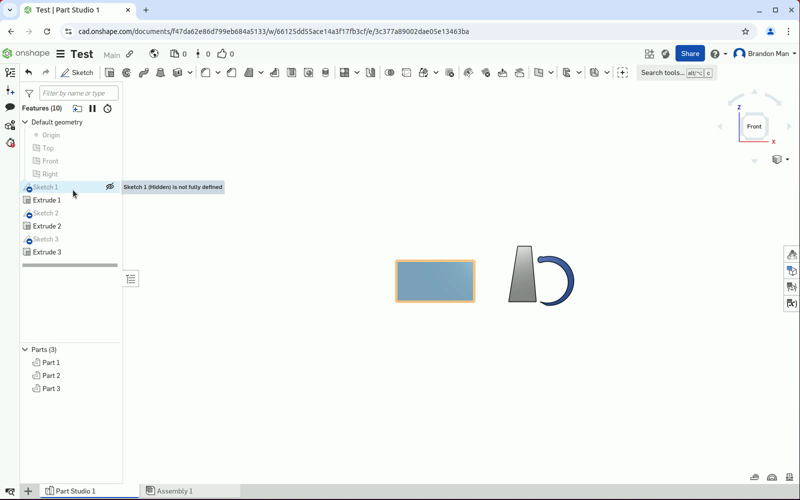
click(73, 189)
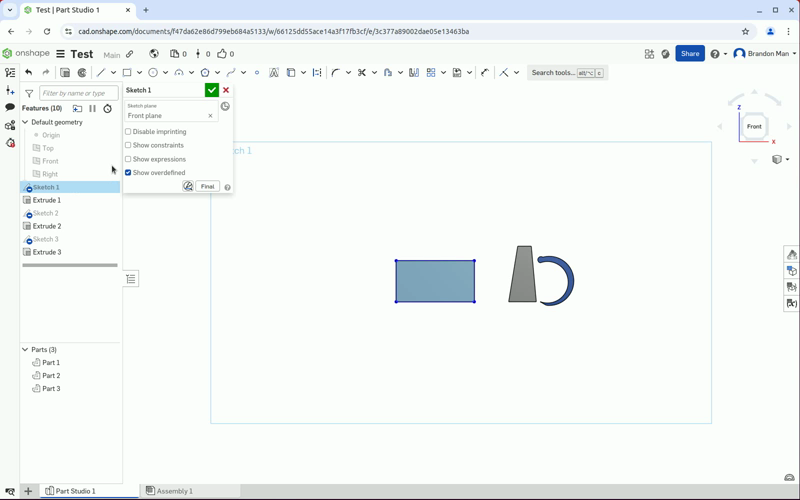
mouse_move(229, 92)
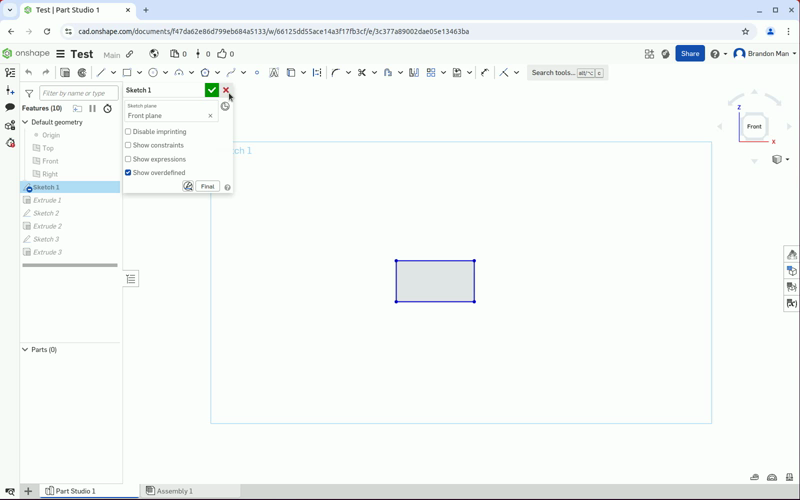
click(229, 92)
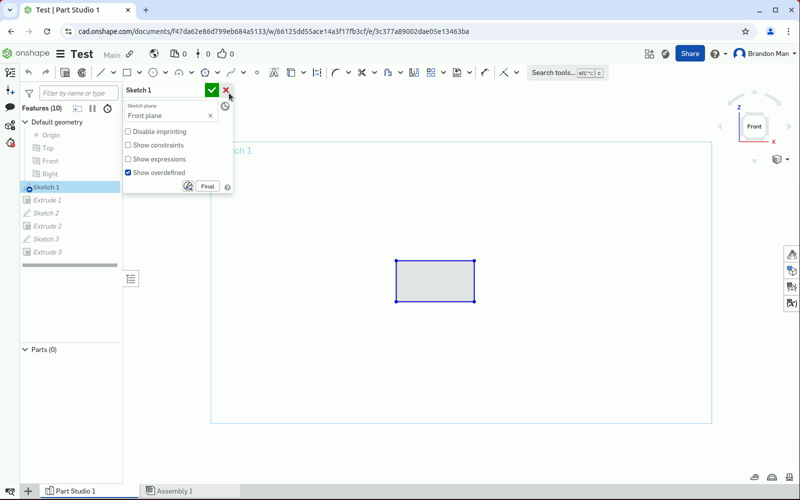
key(shift+s)
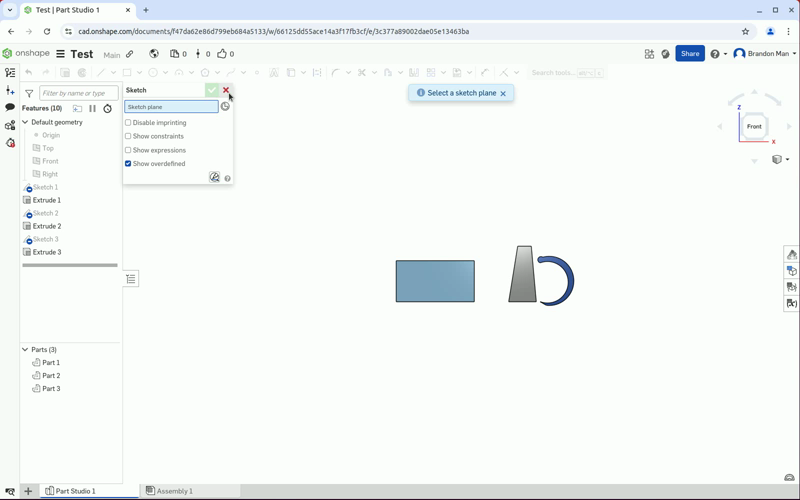
mouse_move(73, 163)
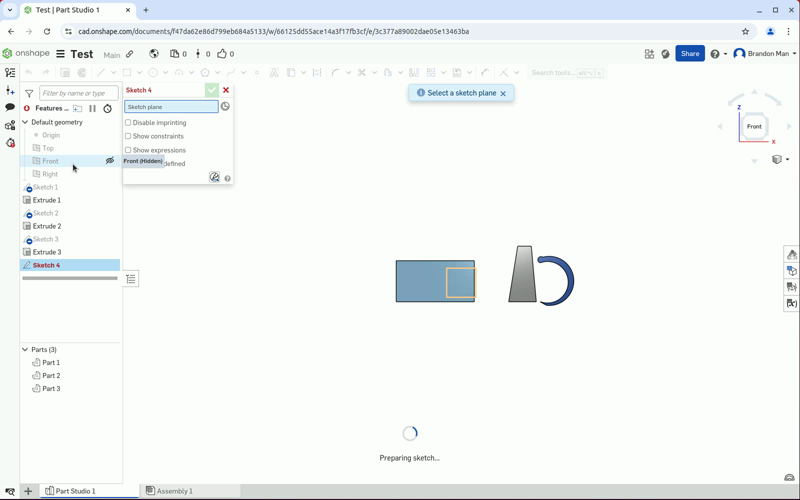
click(73, 163)
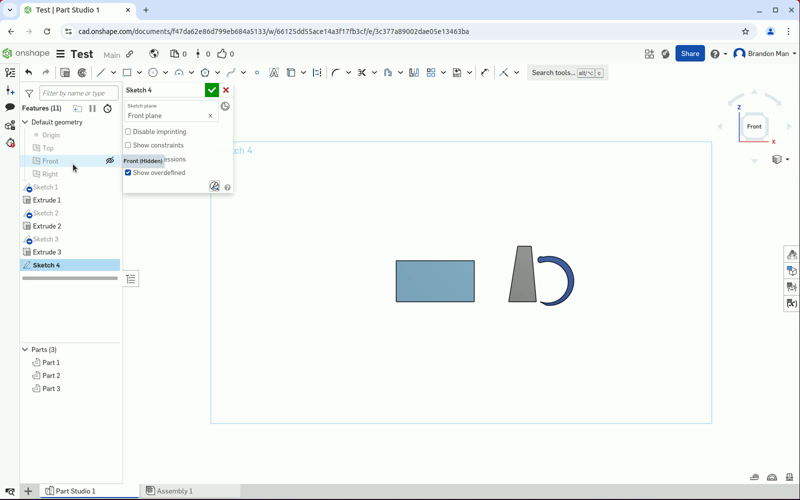
mouse_move(73, 352)
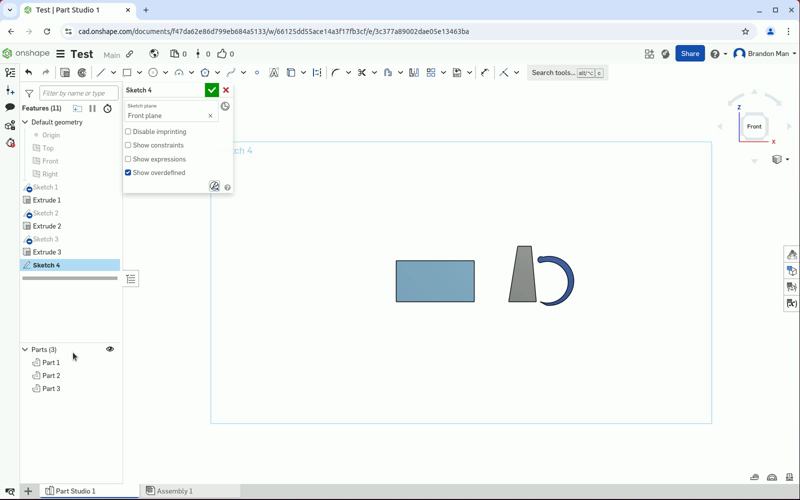
key(y)
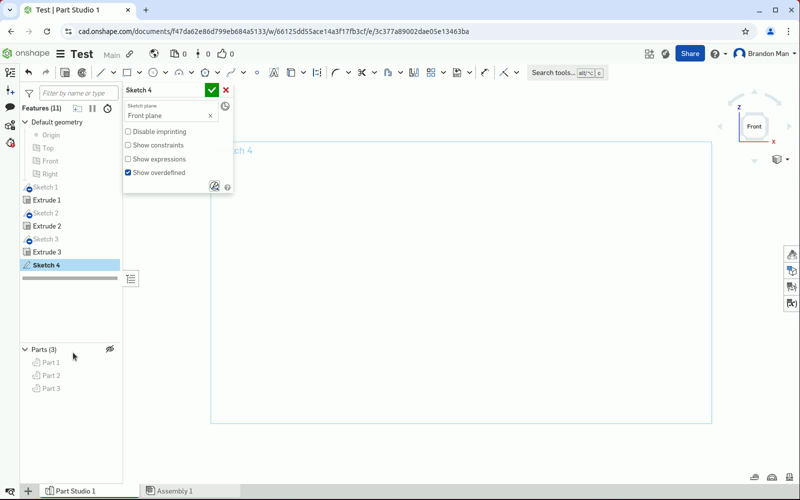
key(l)
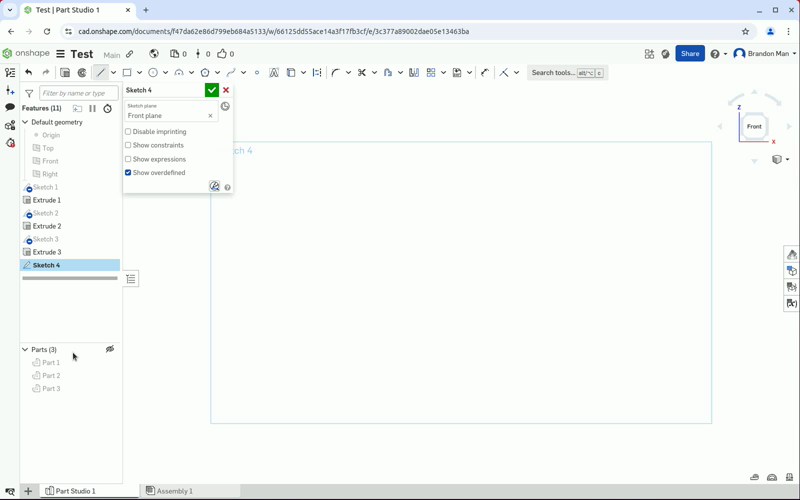
key_down(shift)
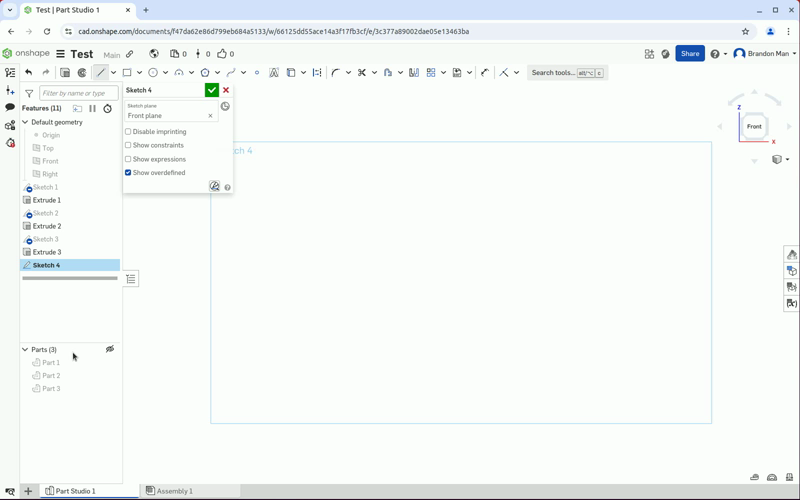
mouse_move(391, 306)
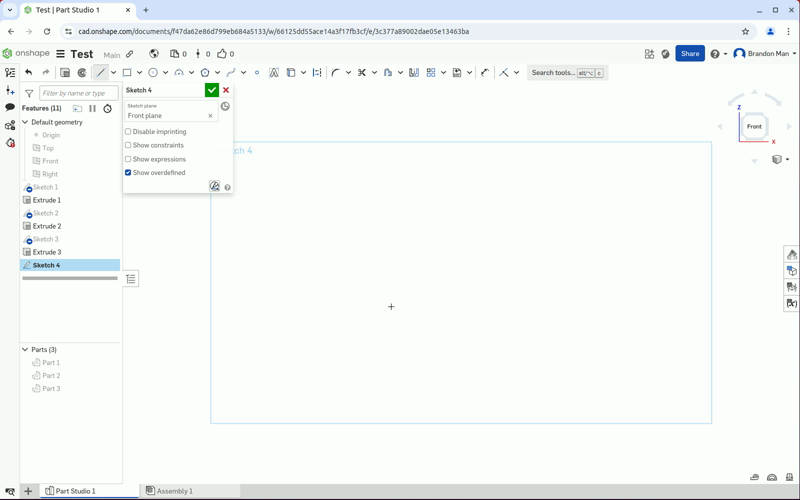
click(391, 306)
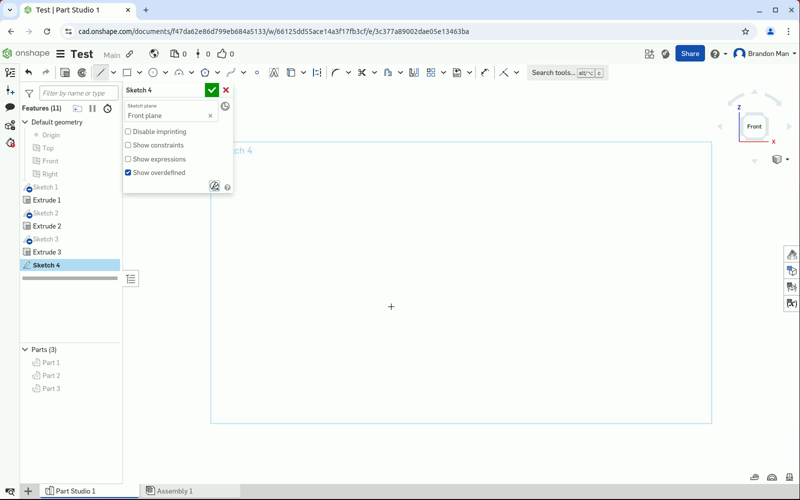
key_up(shift)
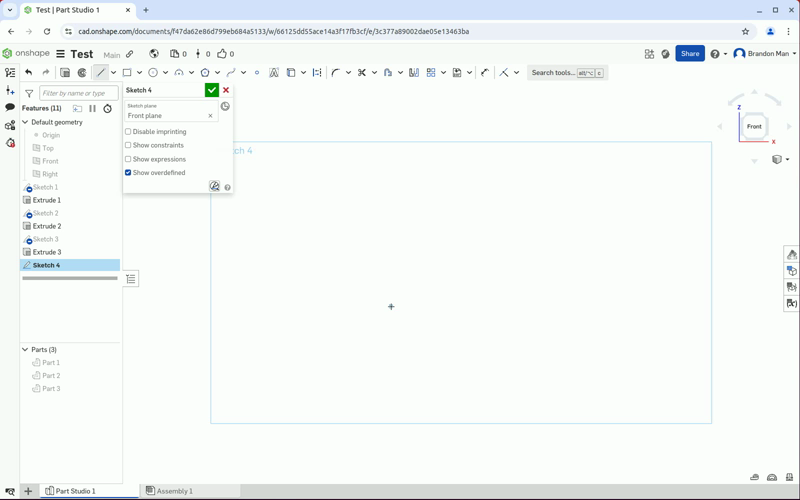
key_down(shift)
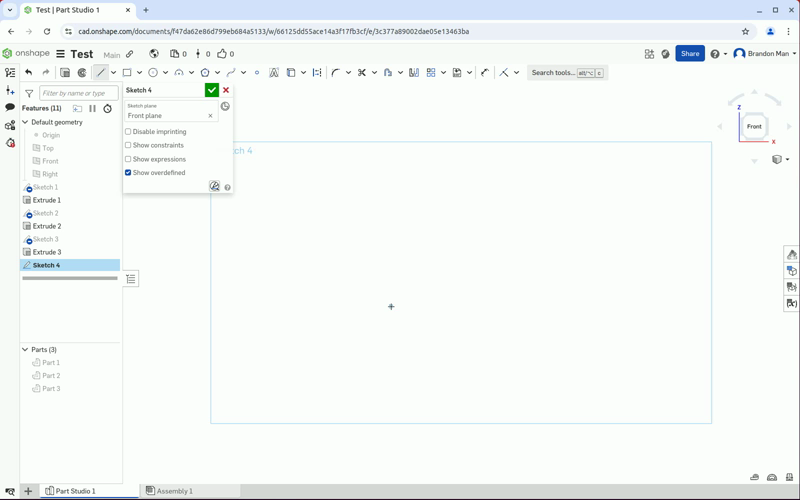
mouse_move(544, 306)
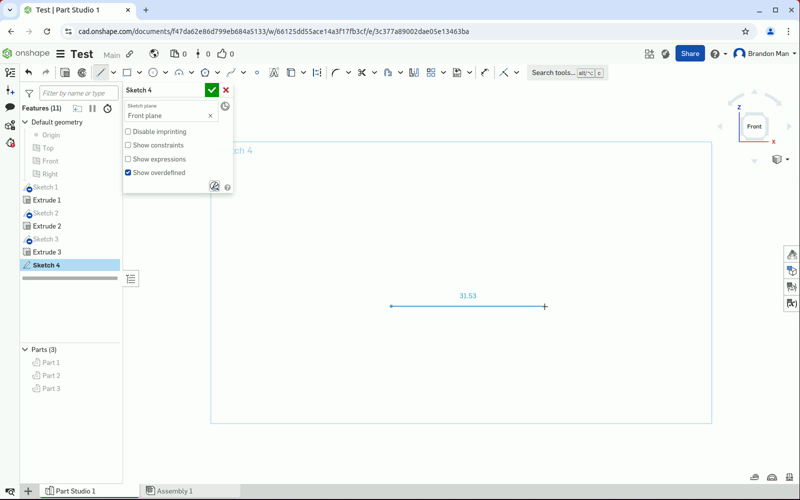
click(544, 306)
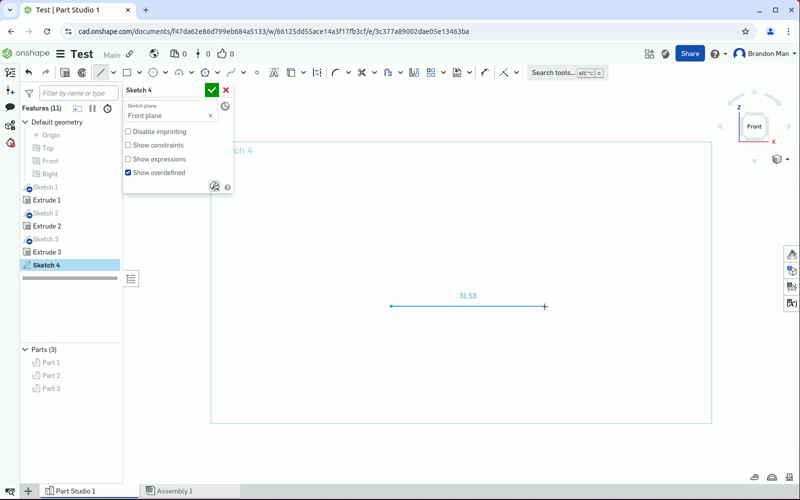
key_up(shift)
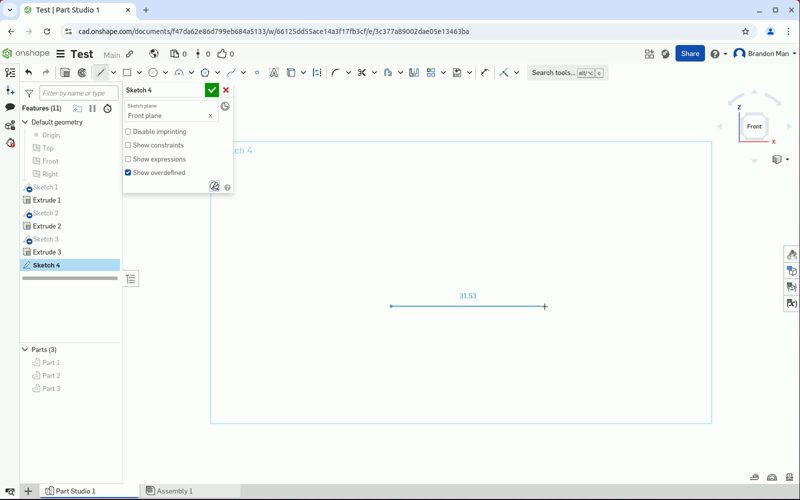
key_down(shift)
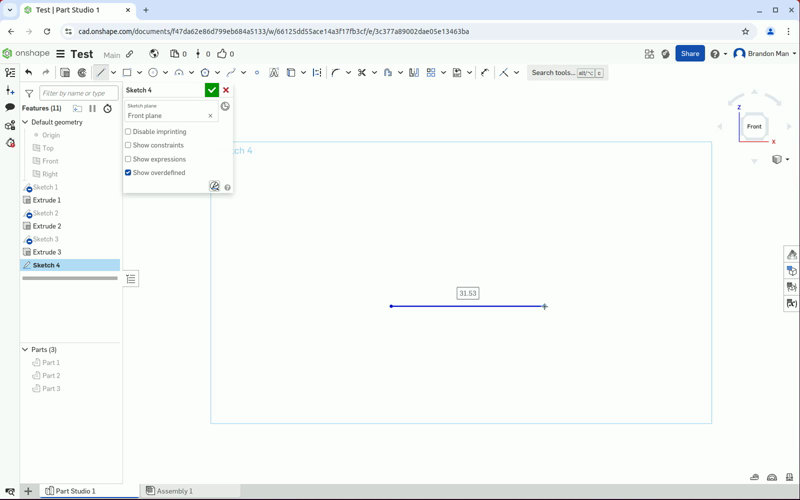
mouse_move(574, 306)
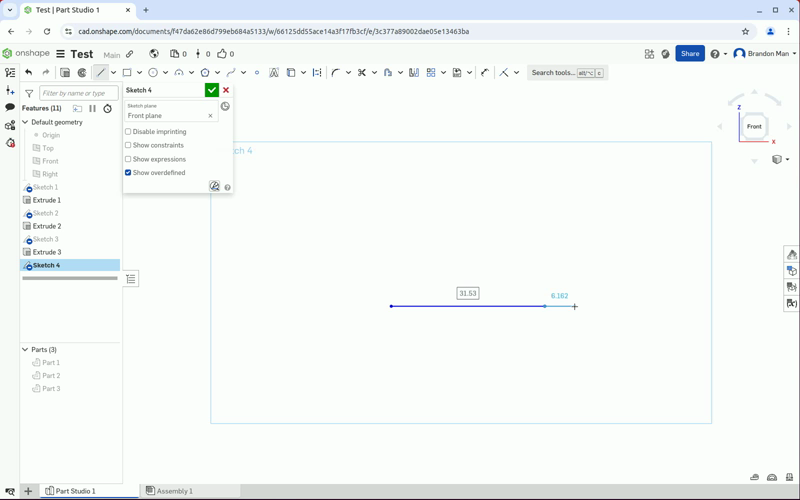
mouse_move(538, 303)
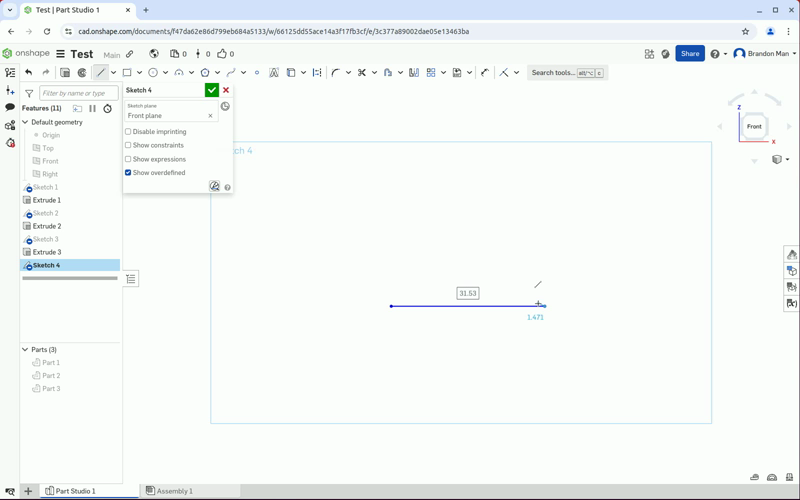
scroll(6)
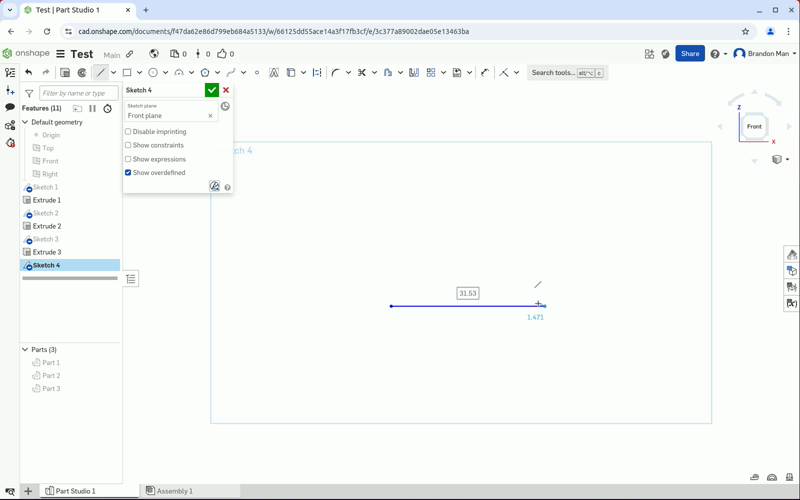
scroll(6)
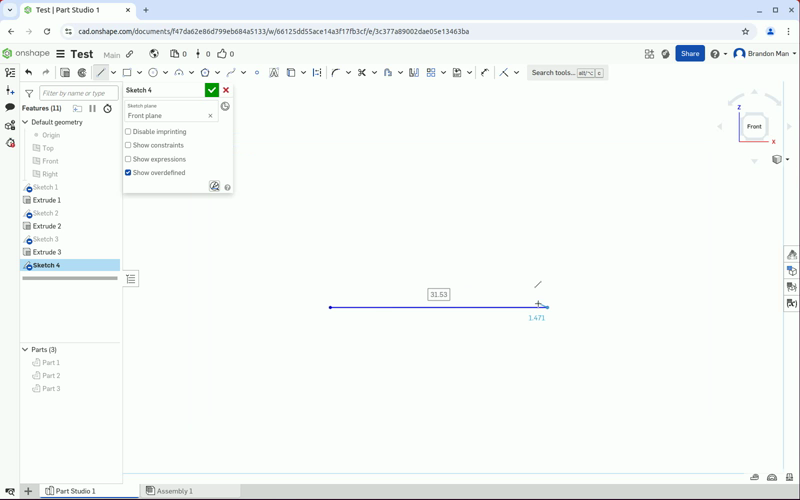
scroll(6)
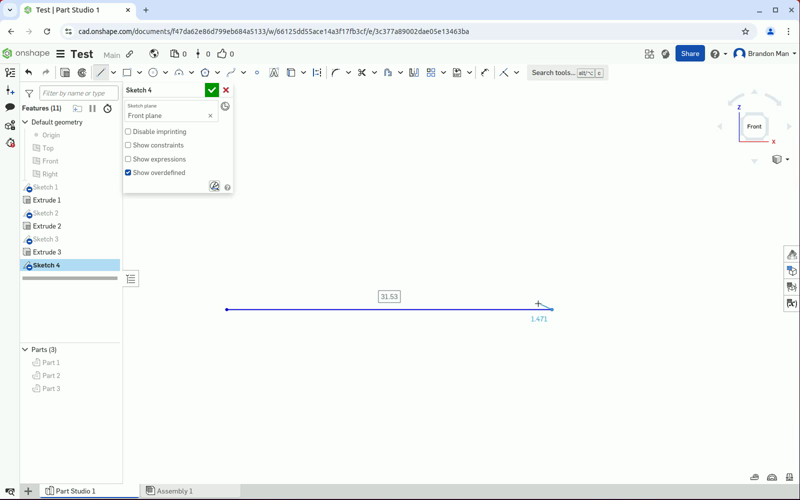
scroll(6)
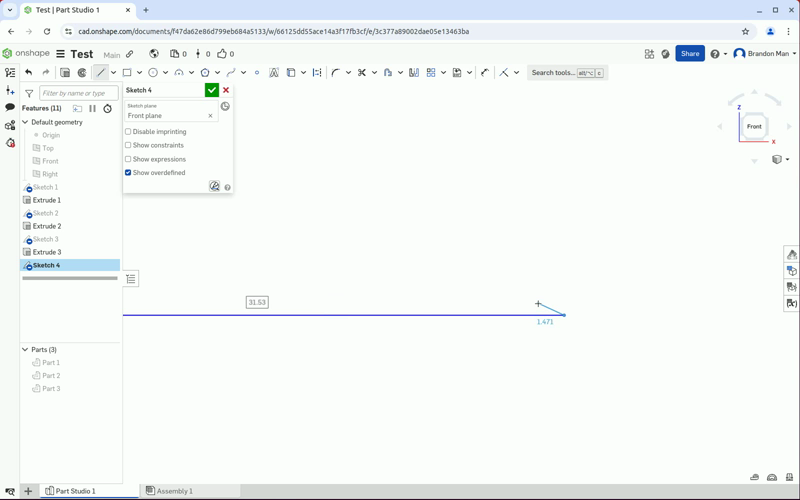
scroll(6)
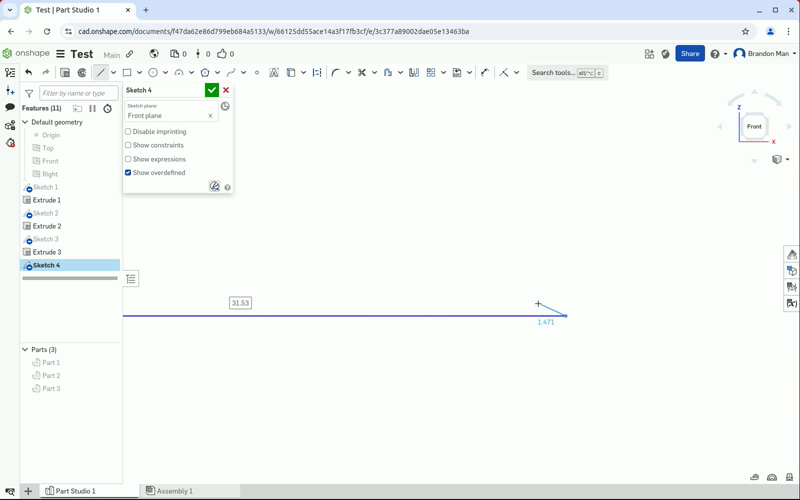
scroll(6)
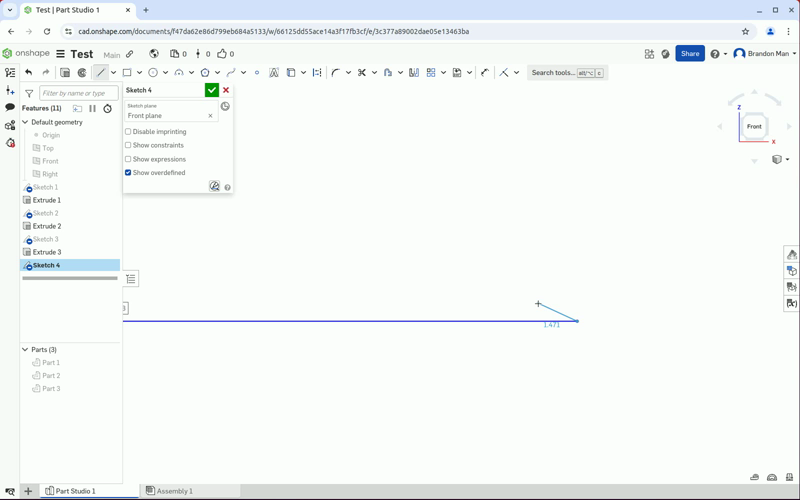
scroll(6)
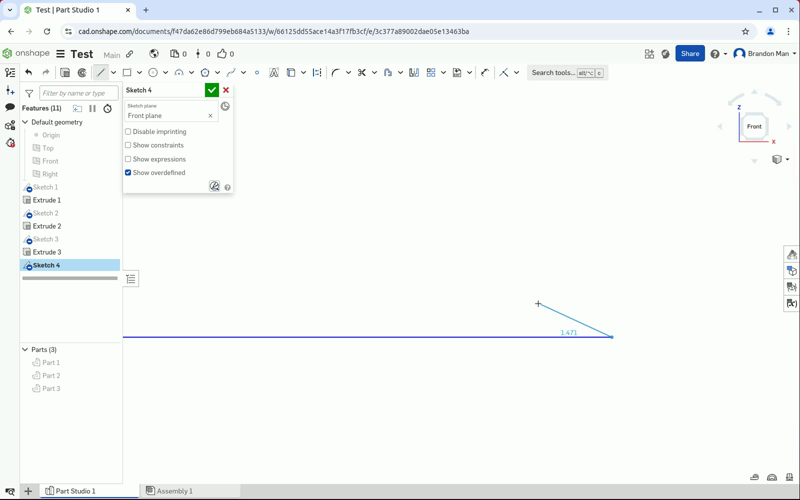
click(538, 303)
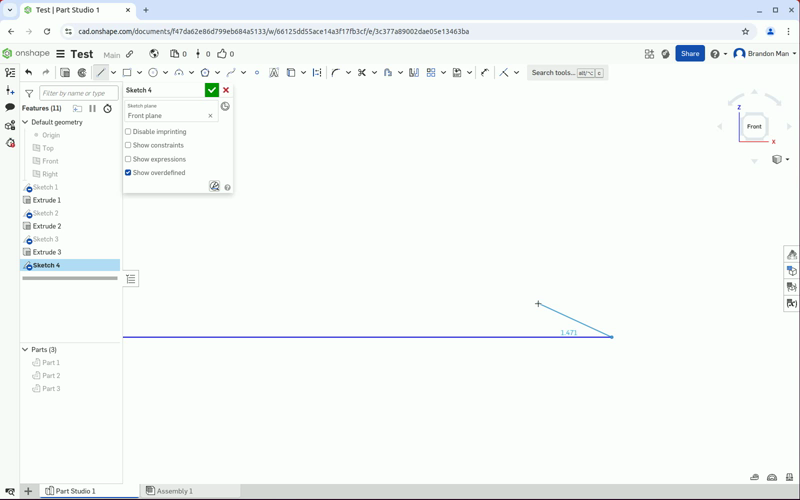
scroll(-6)
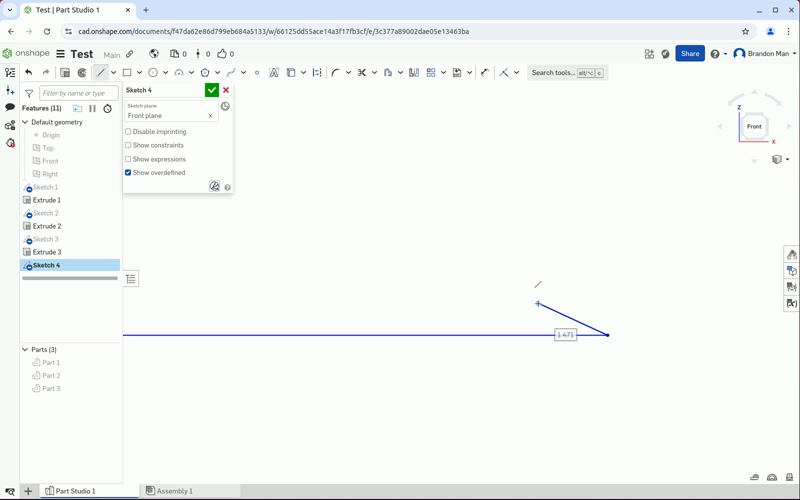
scroll(-6)
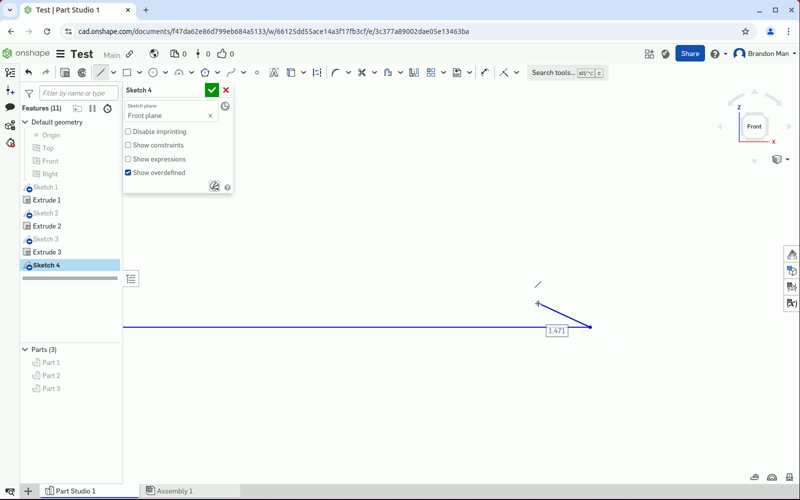
scroll(-6)
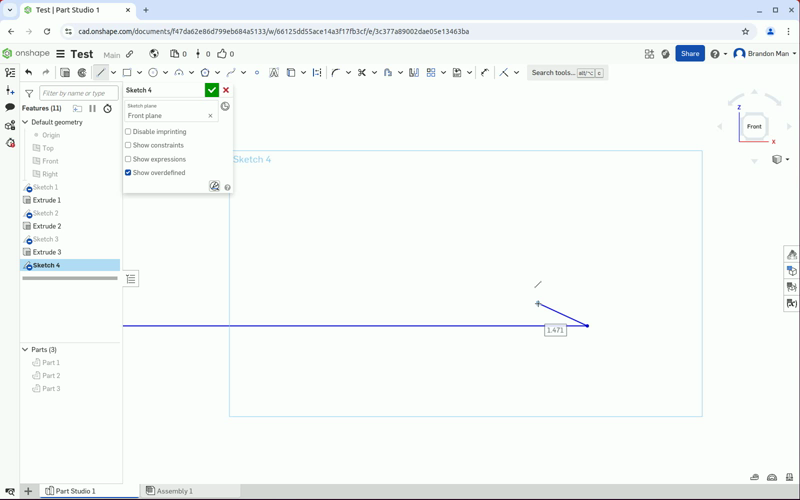
scroll(-6)
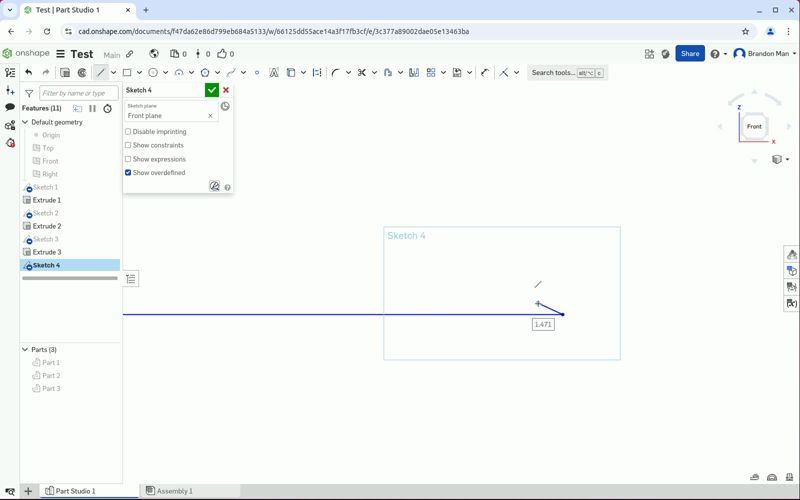
scroll(-6)
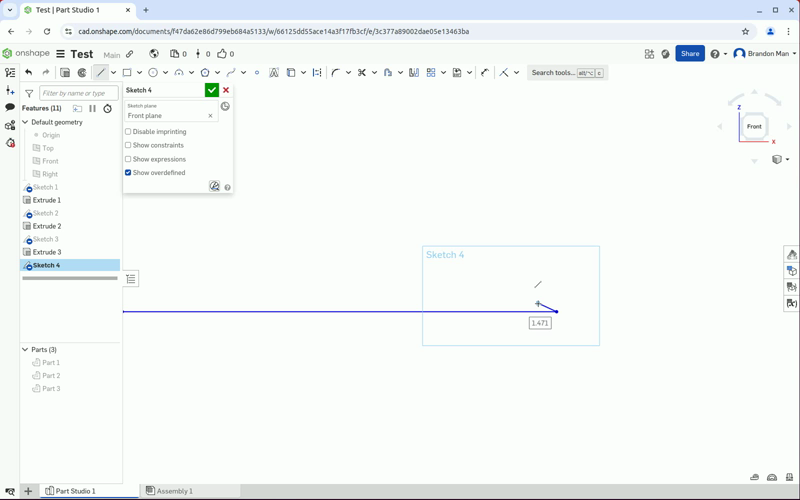
scroll(-6)
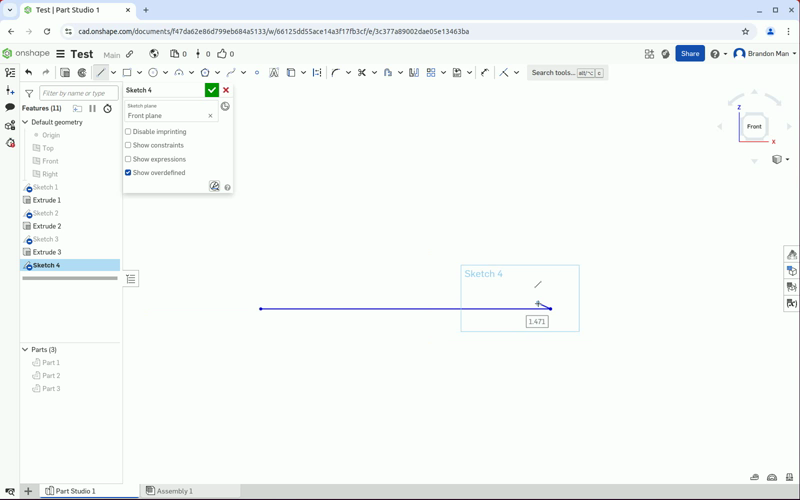
scroll(-6)
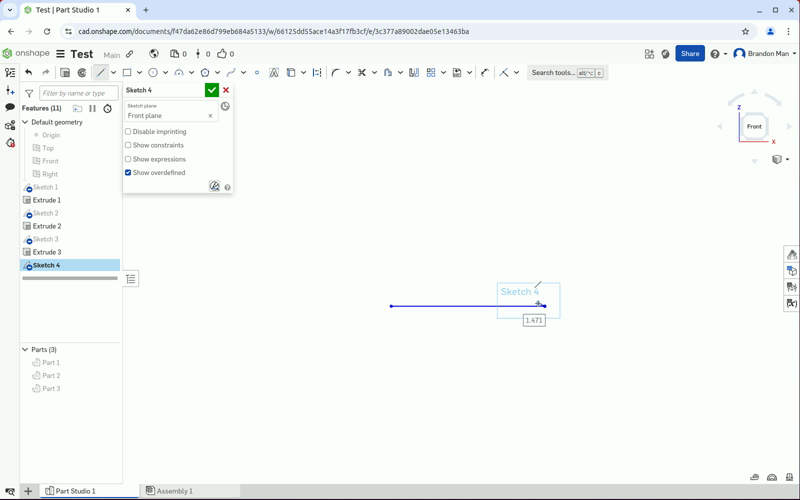
key_up(shift)
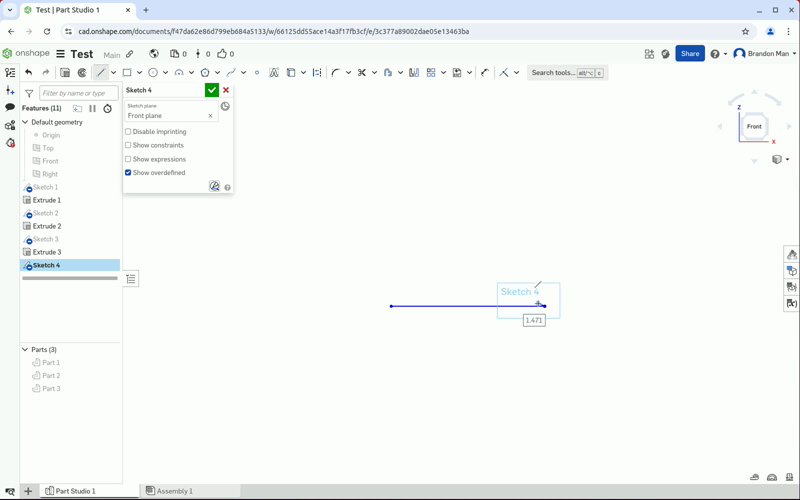
key_down(shift)
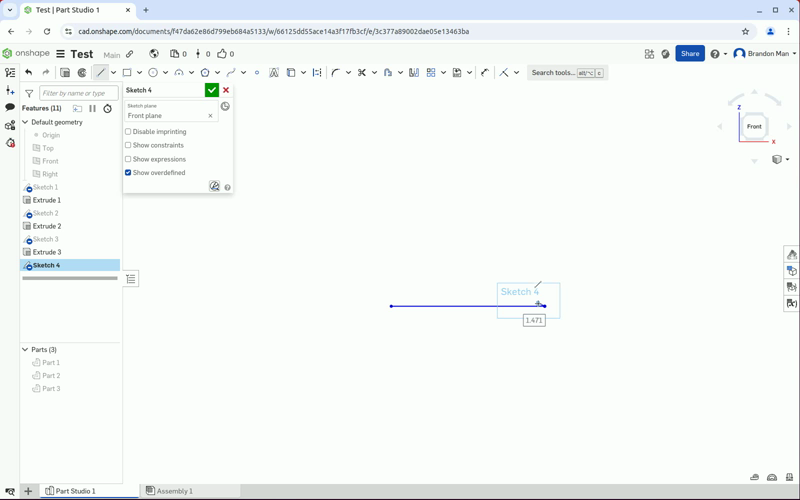
mouse_move(568, 303)
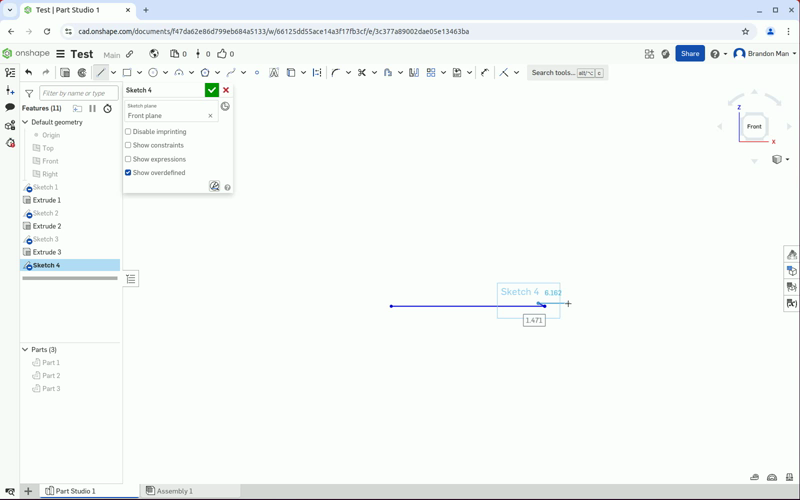
mouse_move(535, 303)
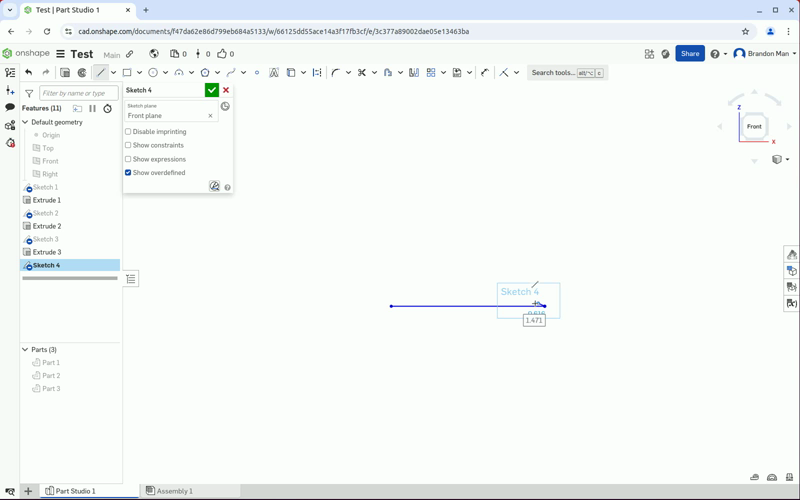
scroll(6)
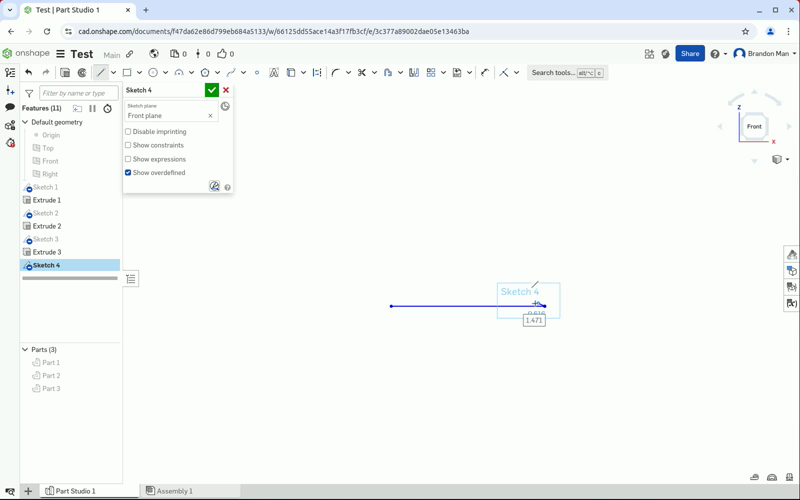
scroll(6)
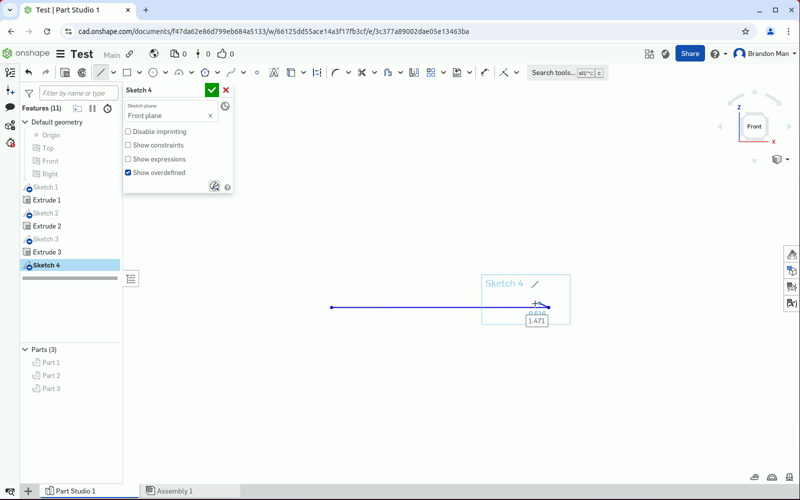
scroll(6)
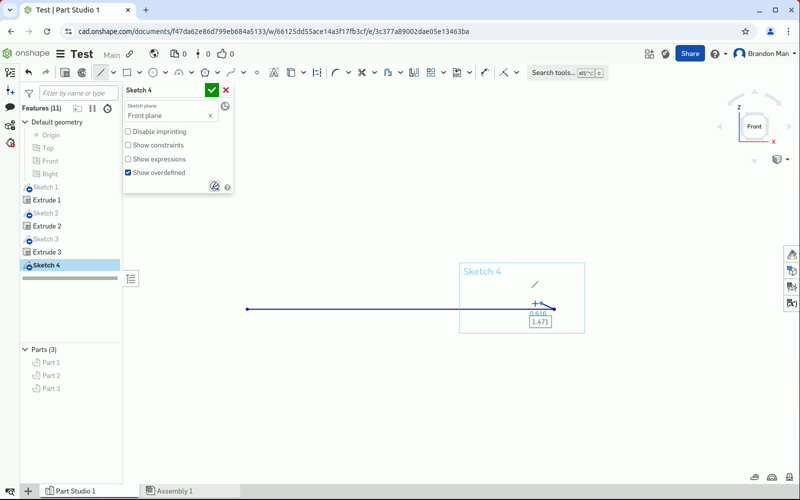
scroll(6)
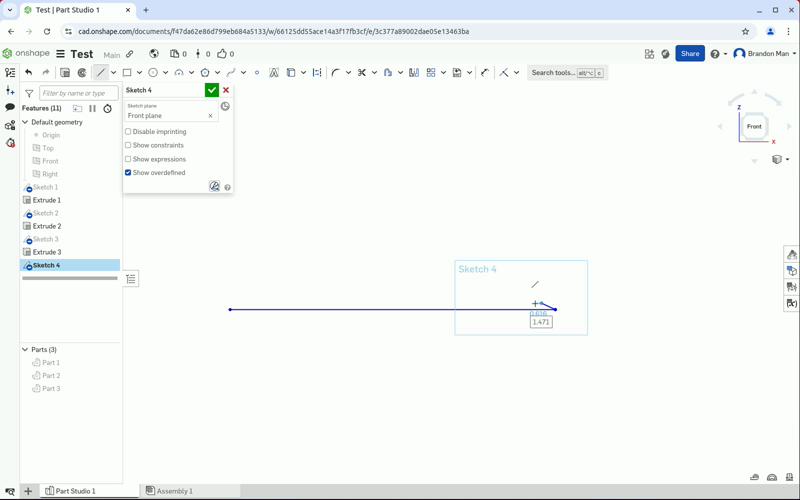
scroll(6)
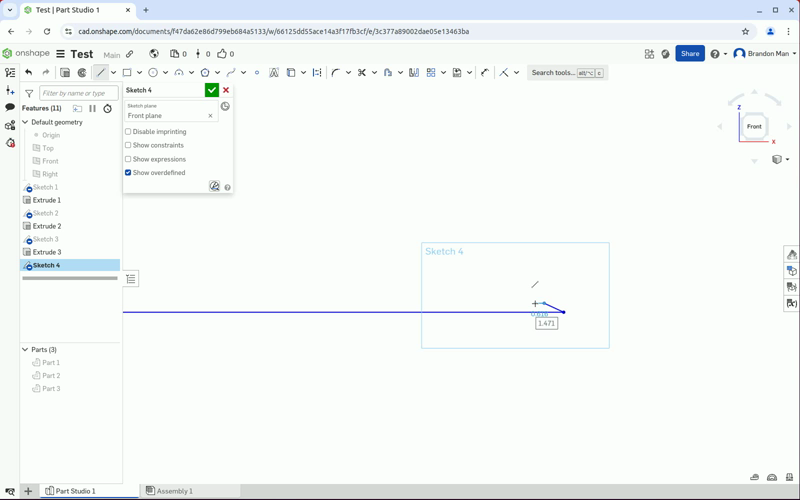
scroll(6)
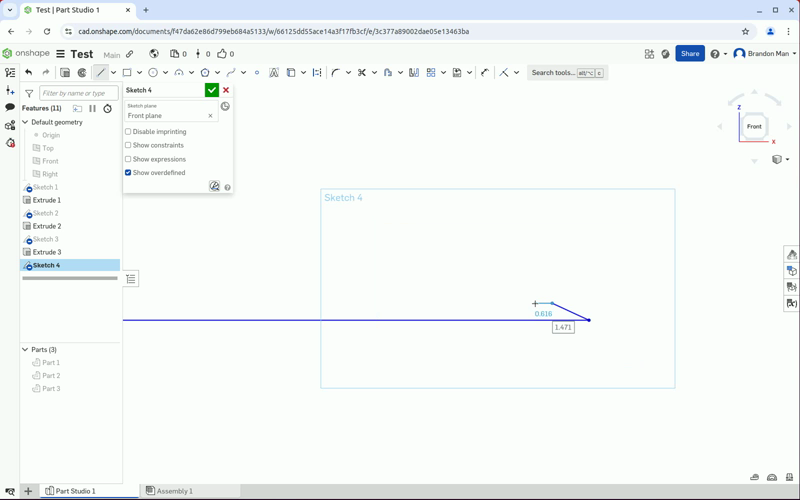
scroll(6)
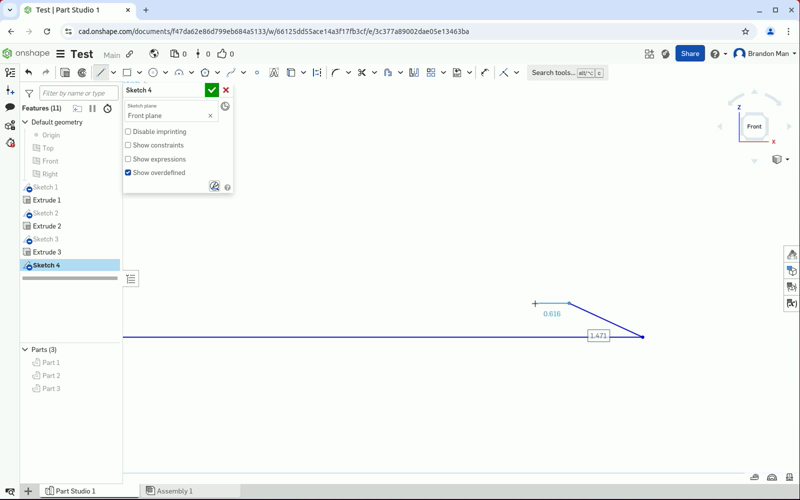
click(535, 303)
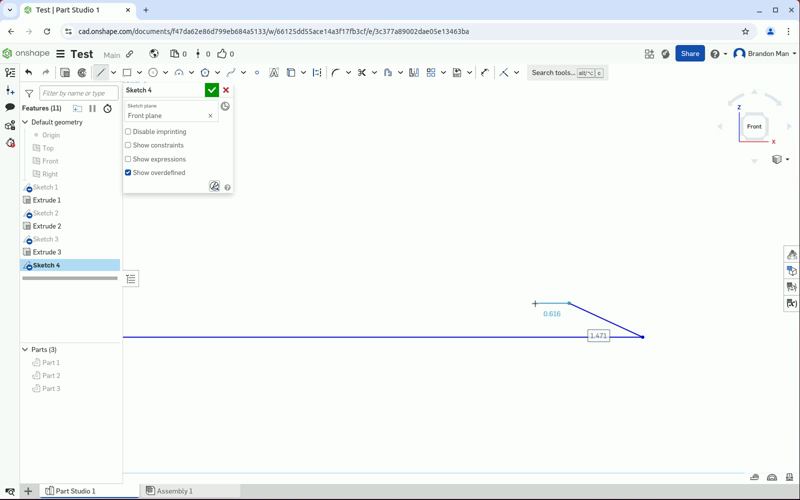
scroll(-6)
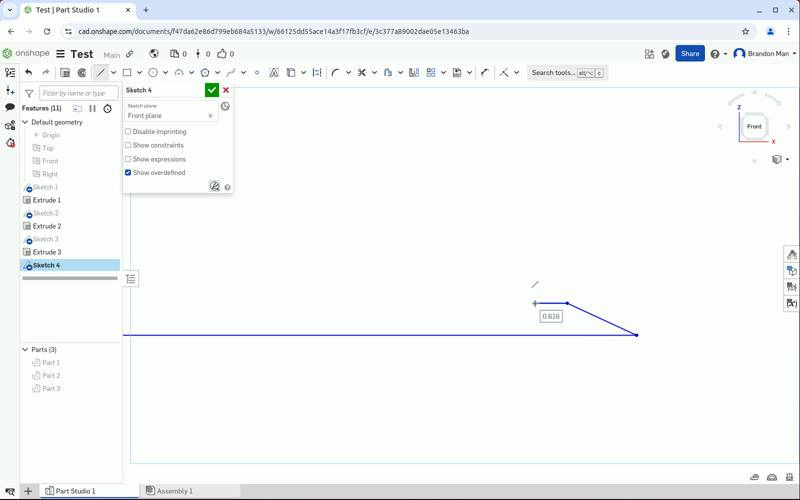
scroll(-6)
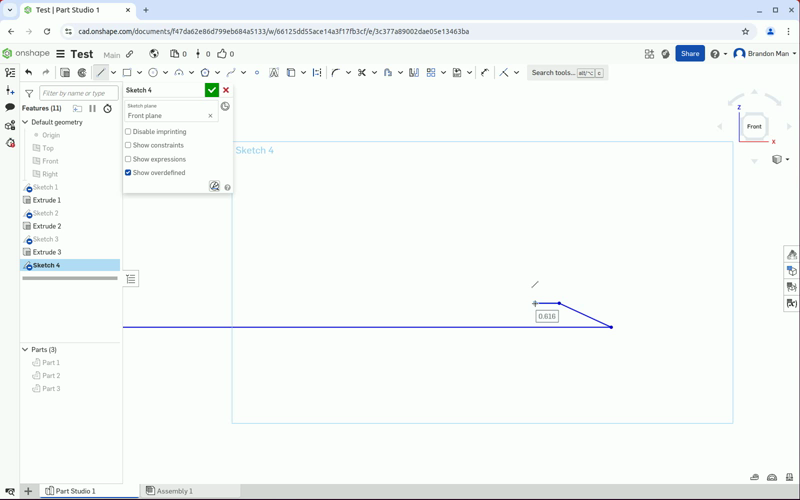
scroll(-6)
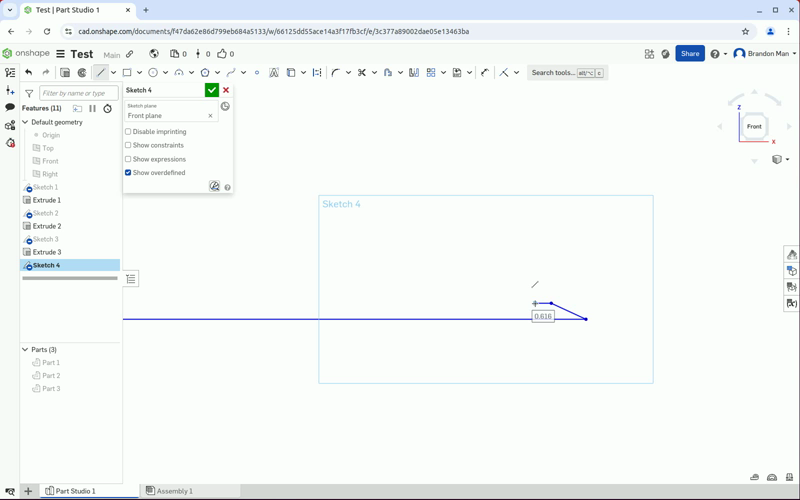
scroll(-6)
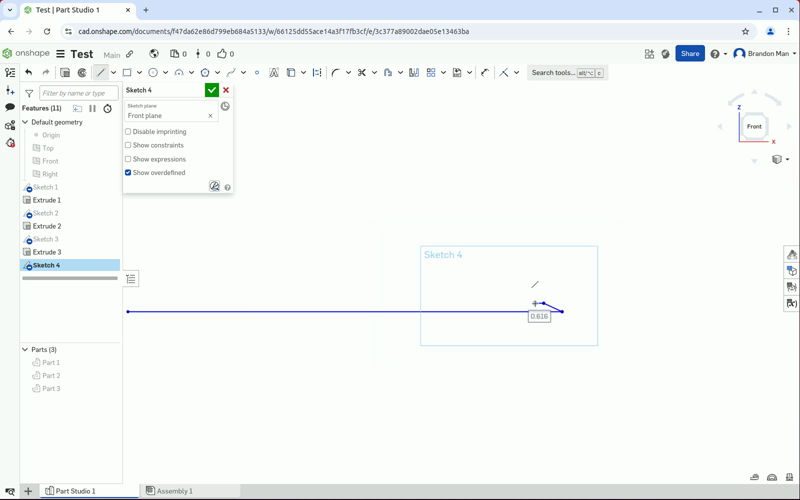
scroll(-6)
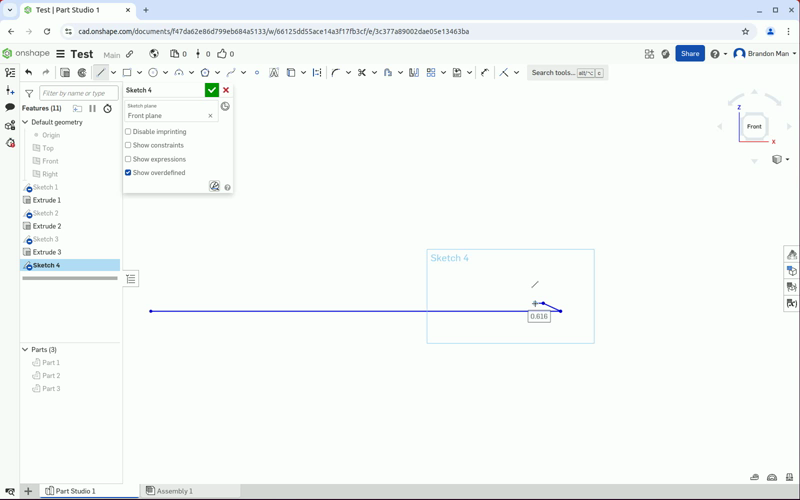
scroll(-6)
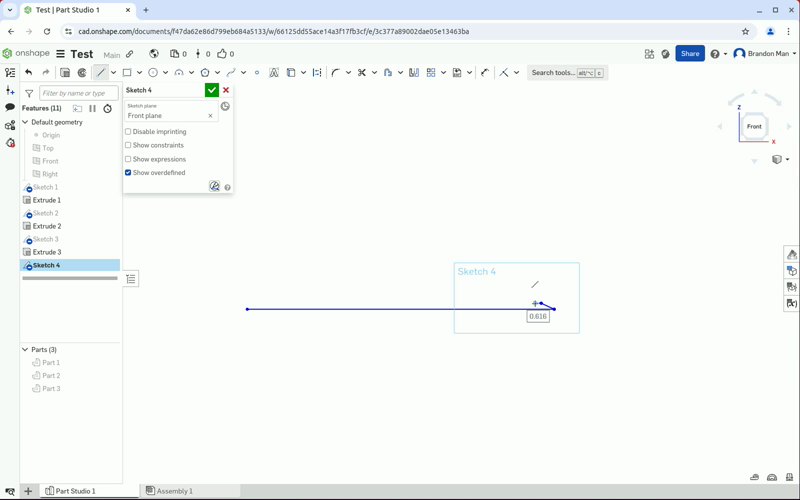
scroll(-6)
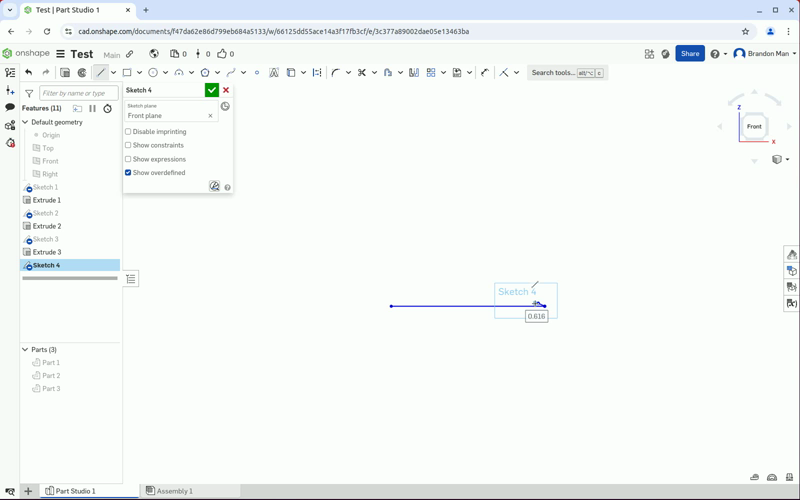
key_up(shift)
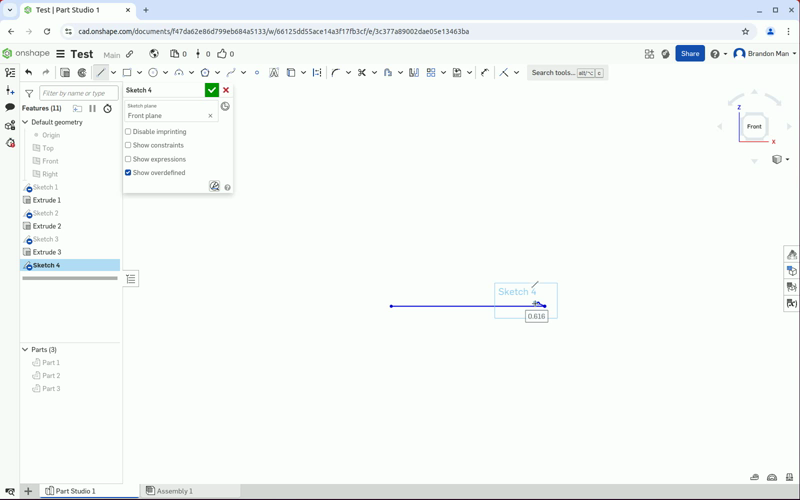
key_down(shift)
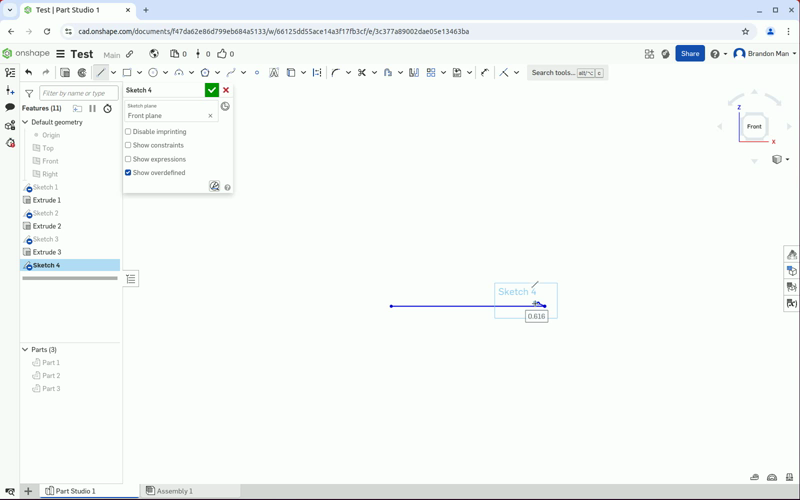
mouse_move(565, 303)
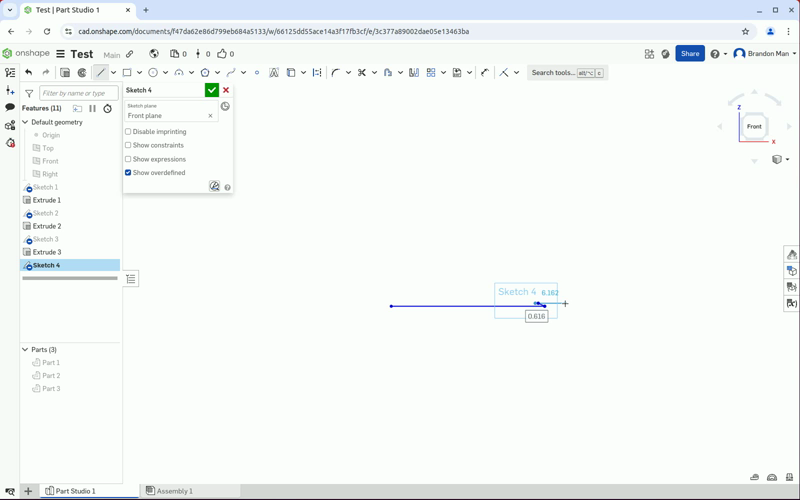
mouse_move(507, 303)
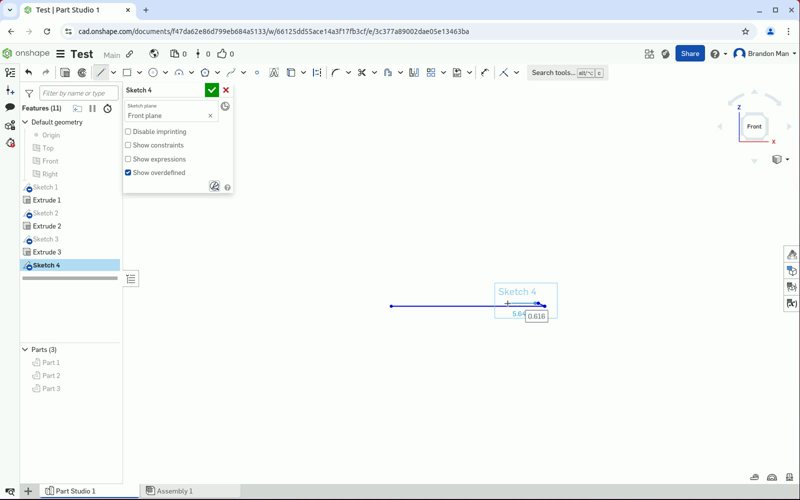
click(507, 303)
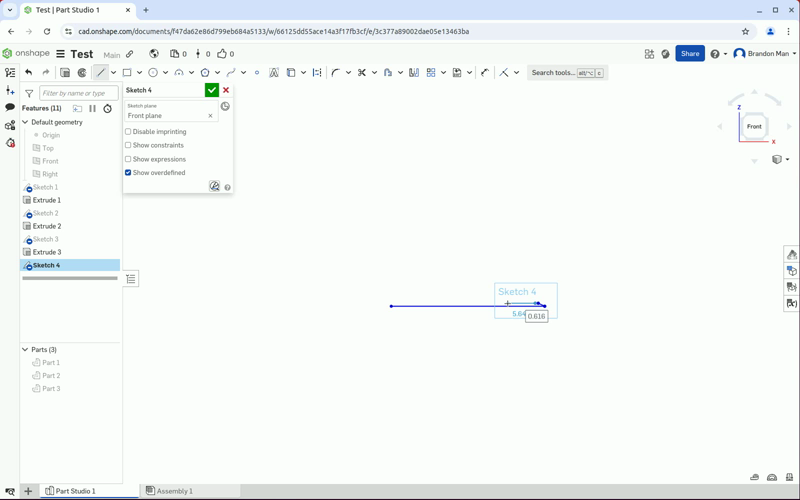
key_up(shift)
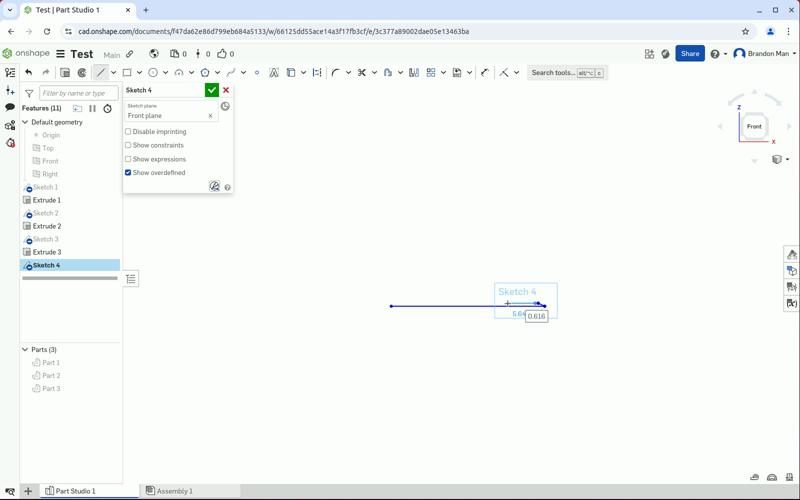
key_down(shift)
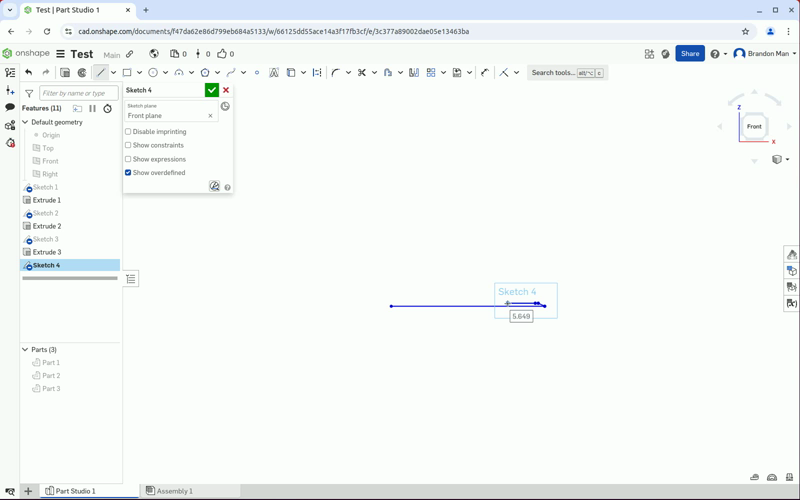
mouse_move(537, 303)
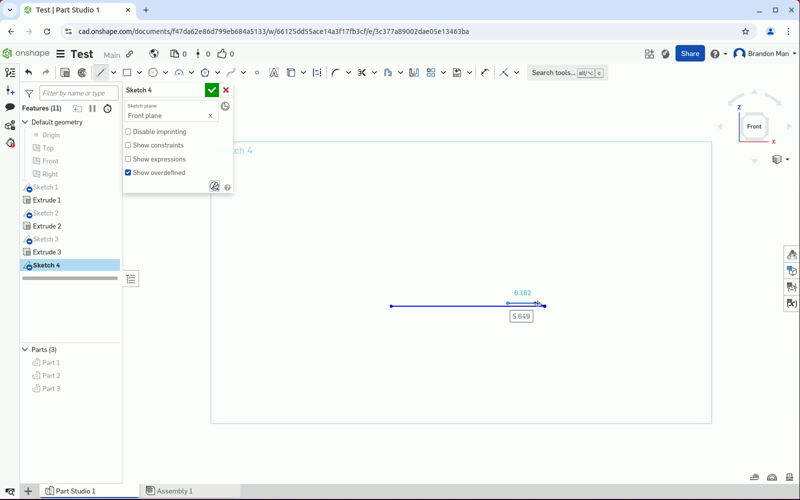
mouse_move(473, 303)
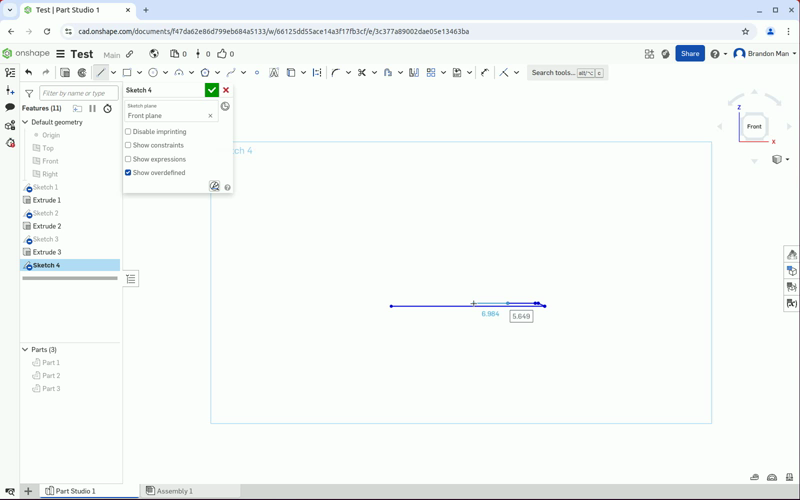
click(473, 303)
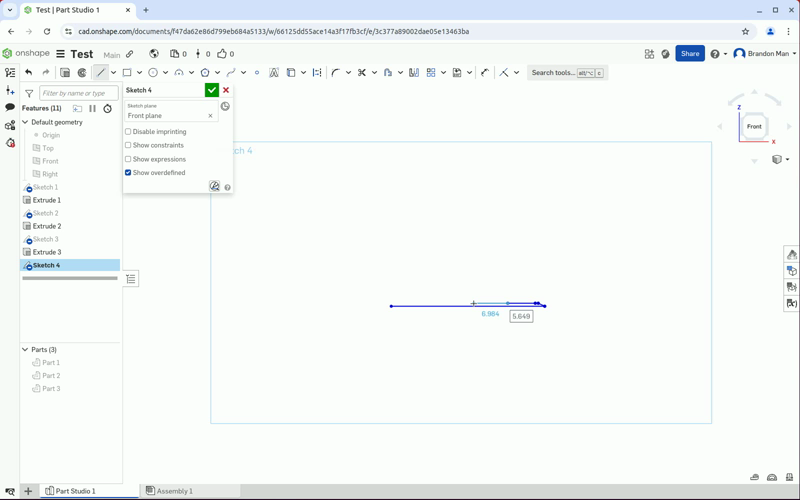
key_up(shift)
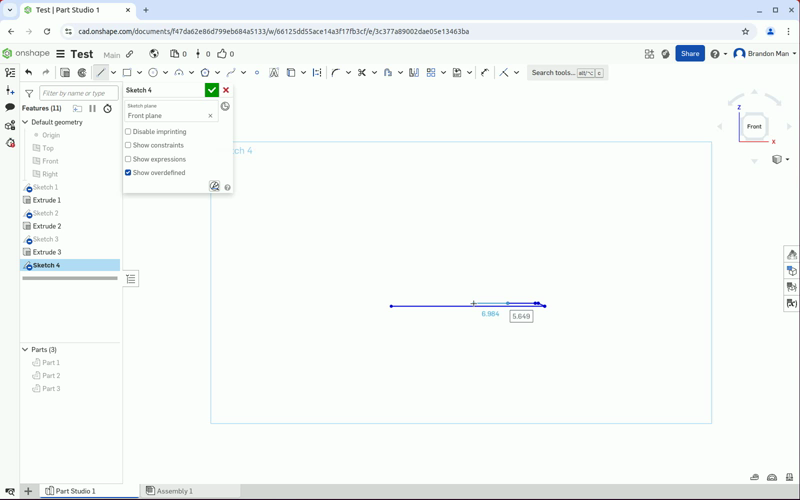
key_down(shift)
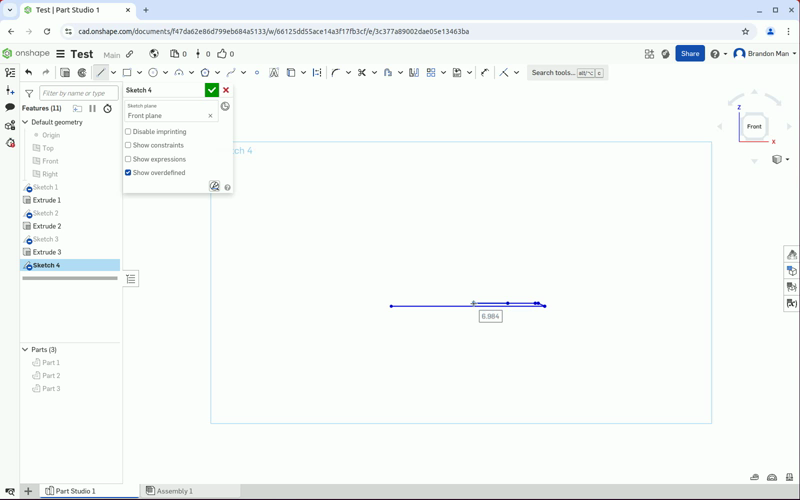
mouse_move(396, 303)
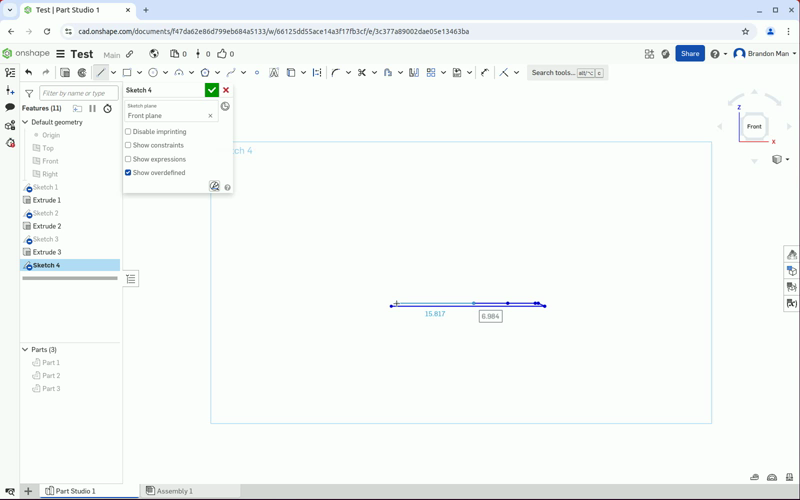
click(396, 303)
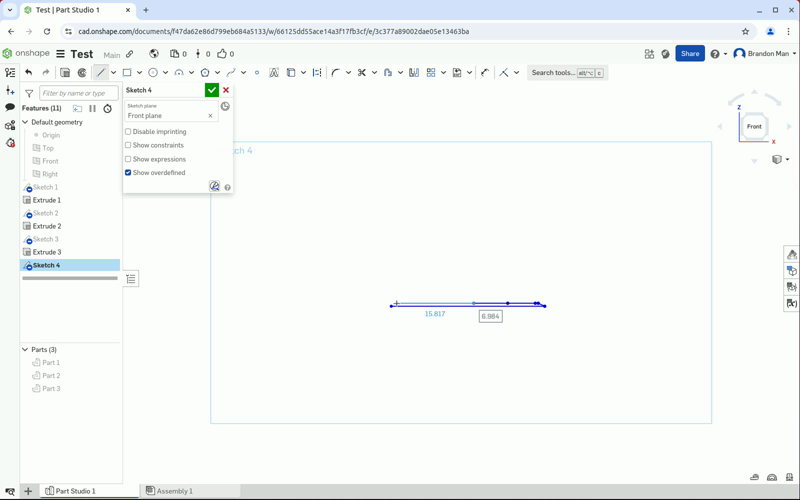
key_up(shift)
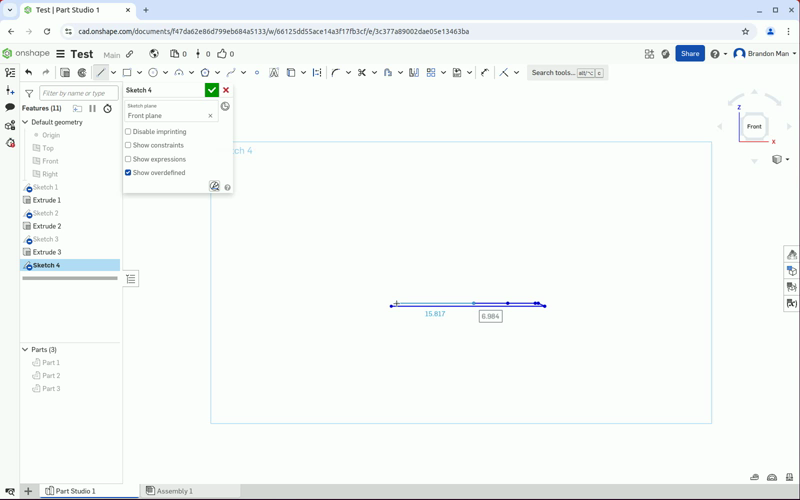
mouse_move(426, 303)
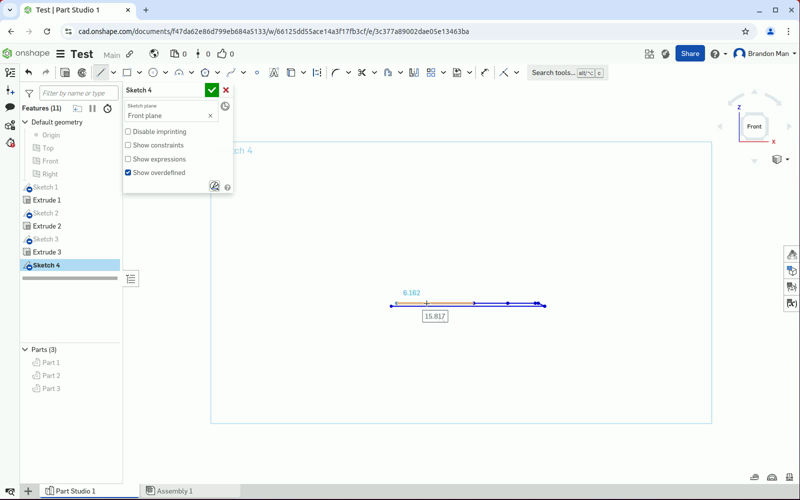
key_down(shift)
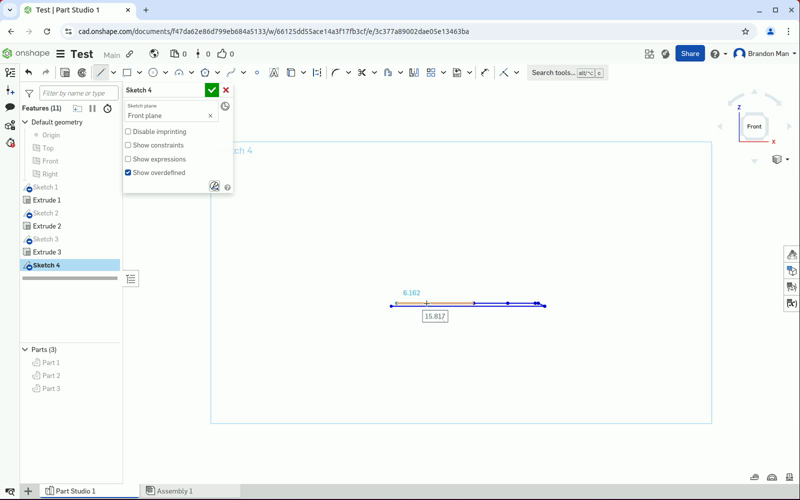
mouse_move(391, 306)
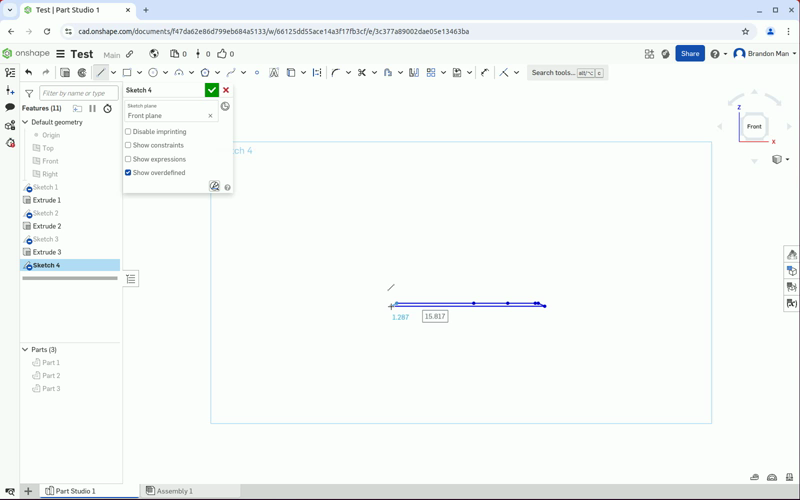
scroll(6)
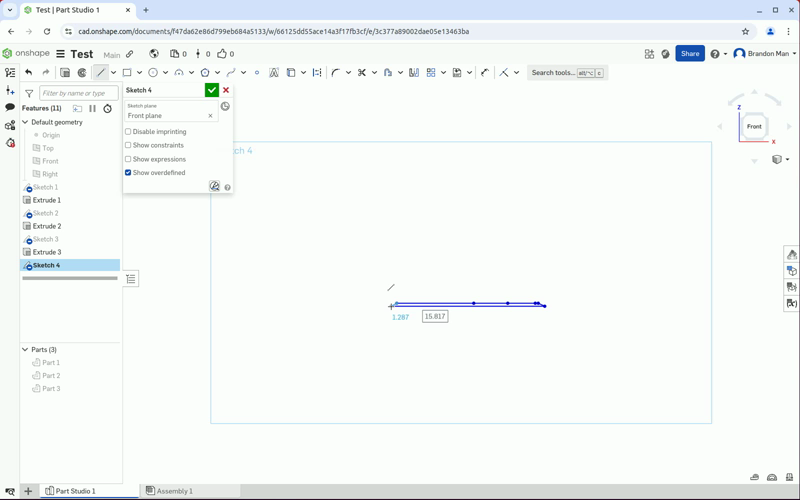
scroll(6)
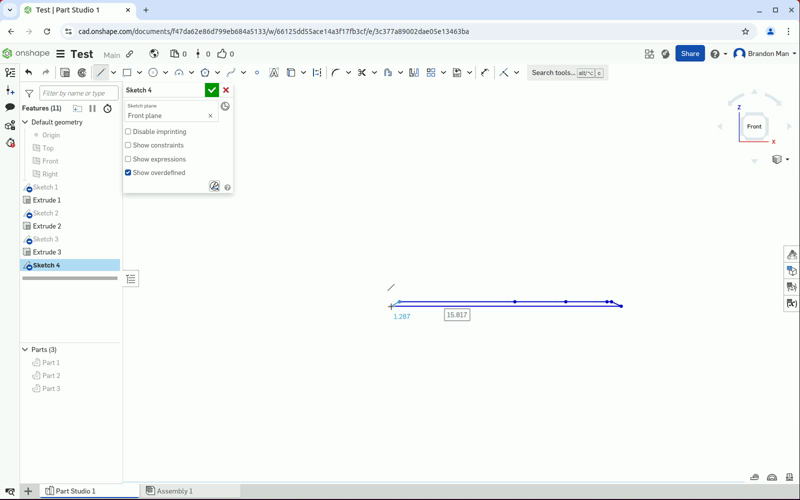
scroll(6)
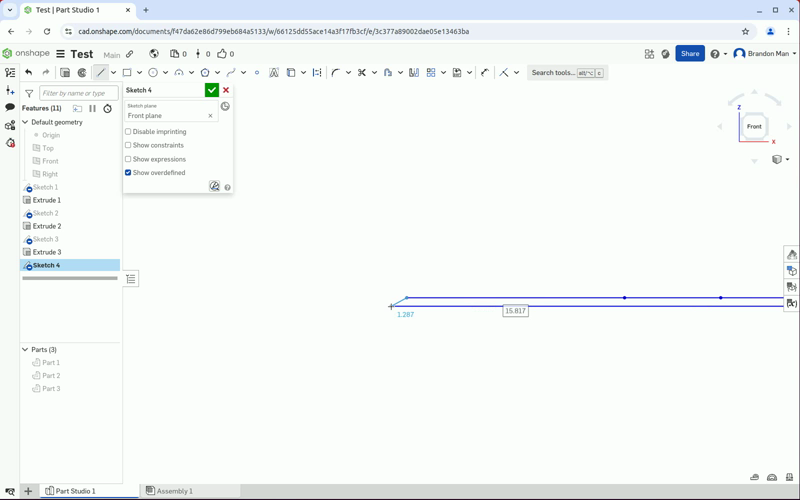
scroll(6)
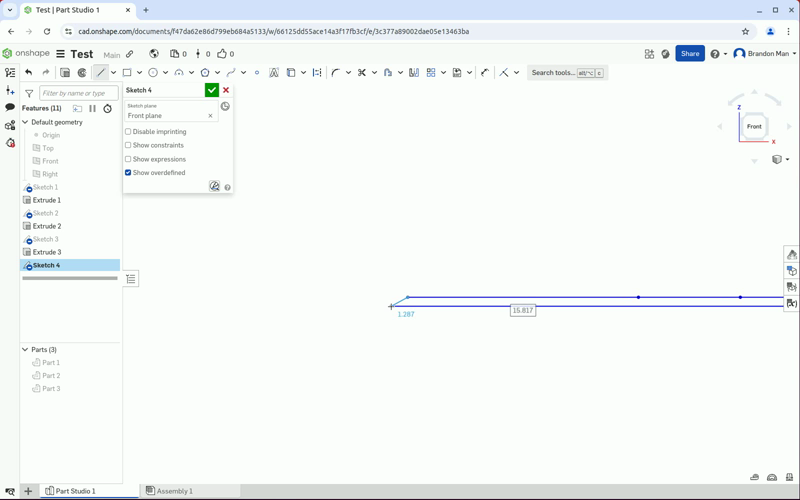
scroll(6)
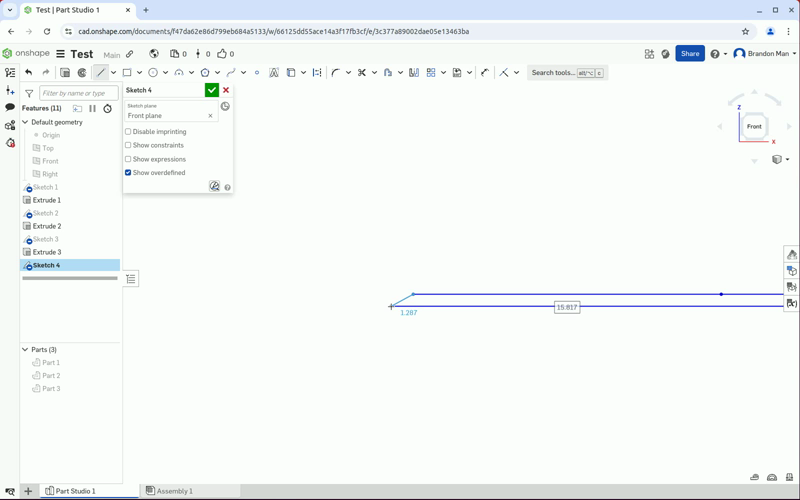
scroll(6)
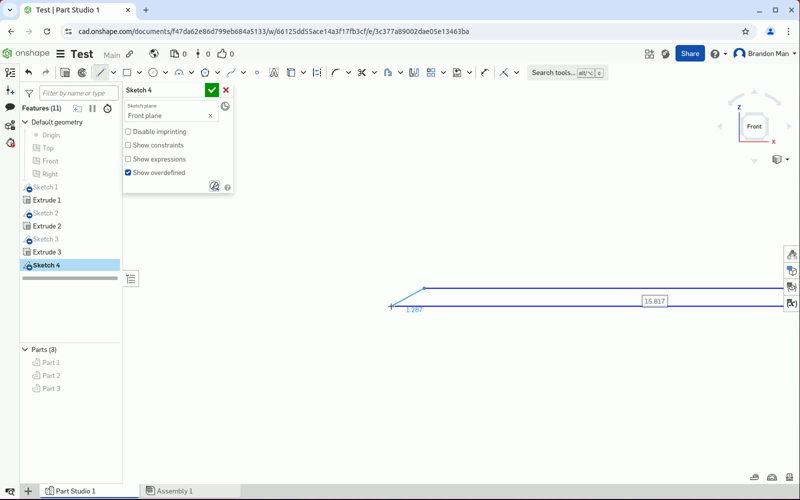
scroll(6)
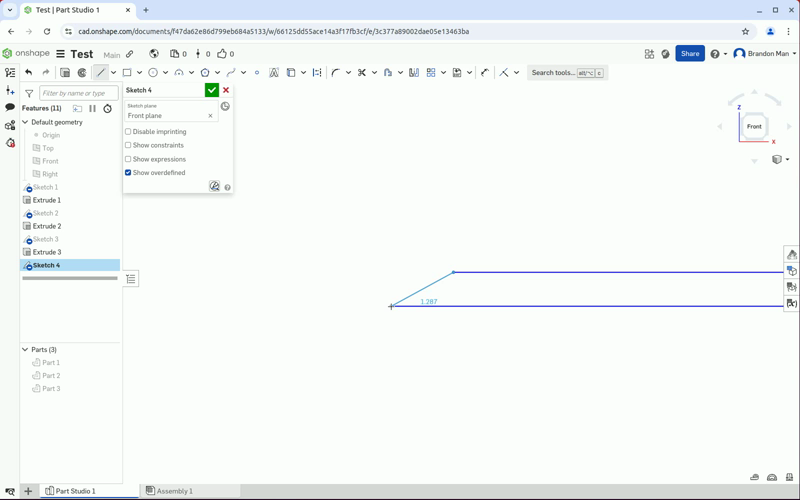
key_up(shift)
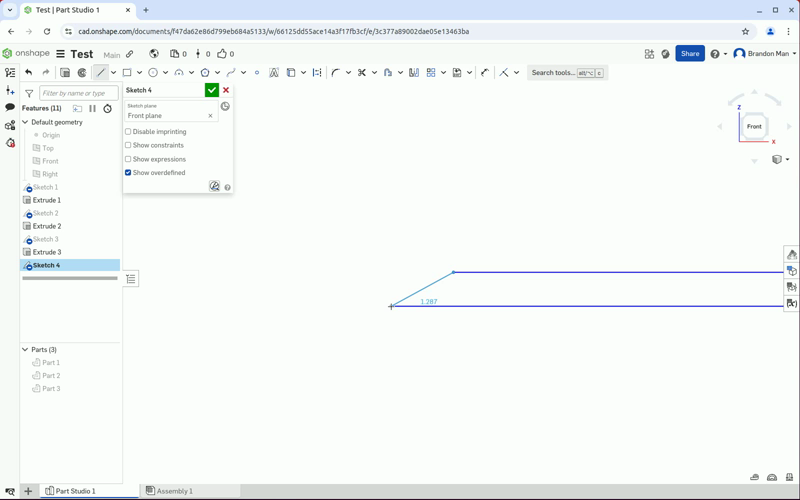
click(391, 306)
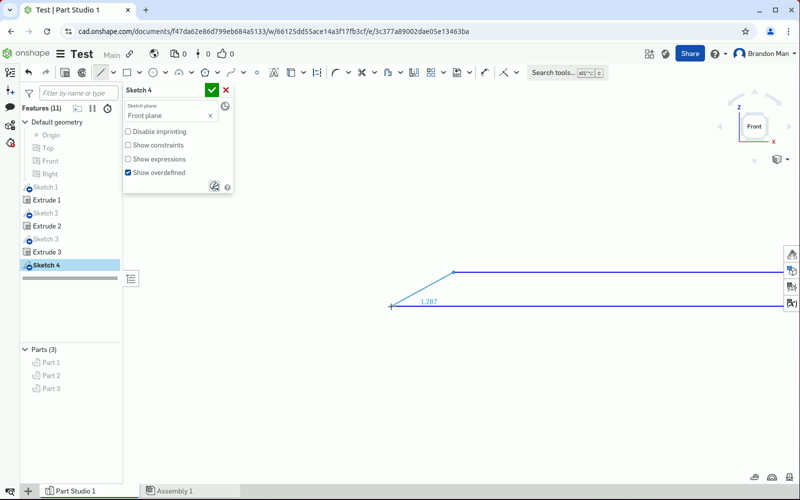
scroll(-6)
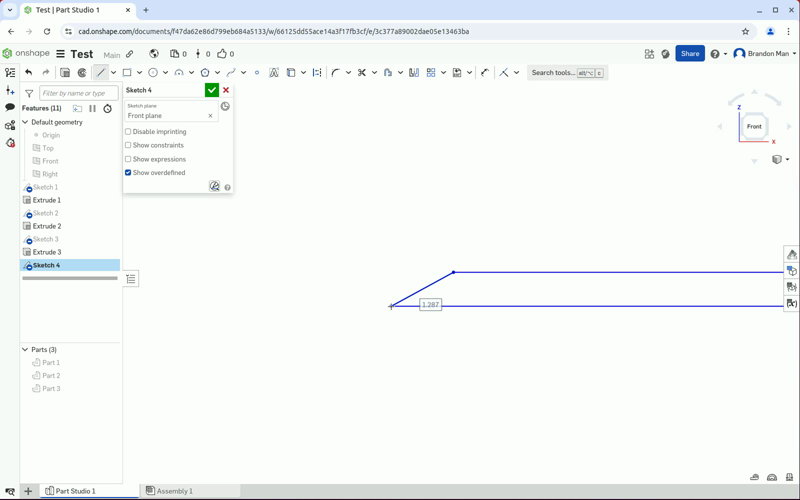
scroll(-6)
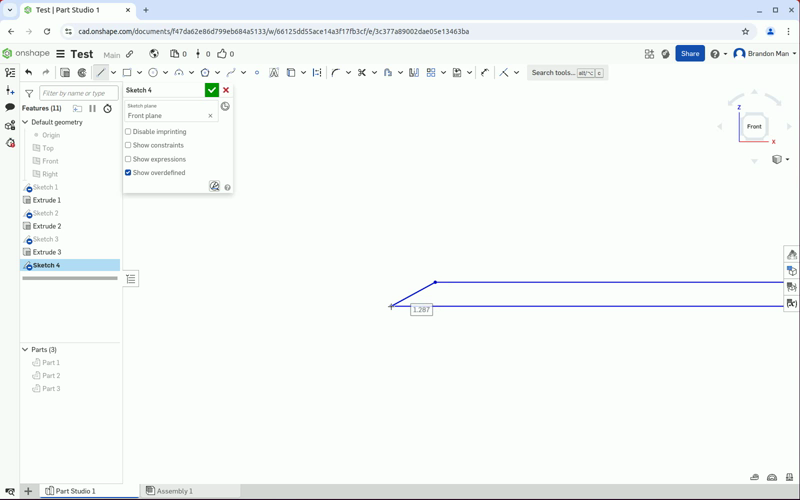
scroll(-6)
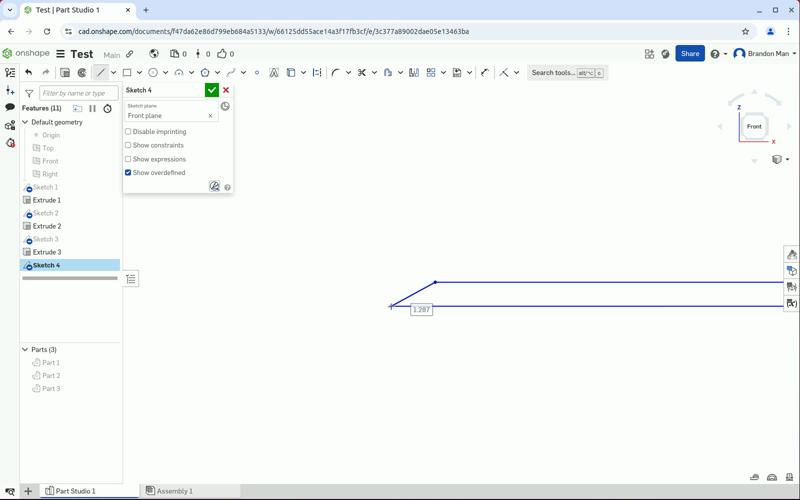
scroll(-6)
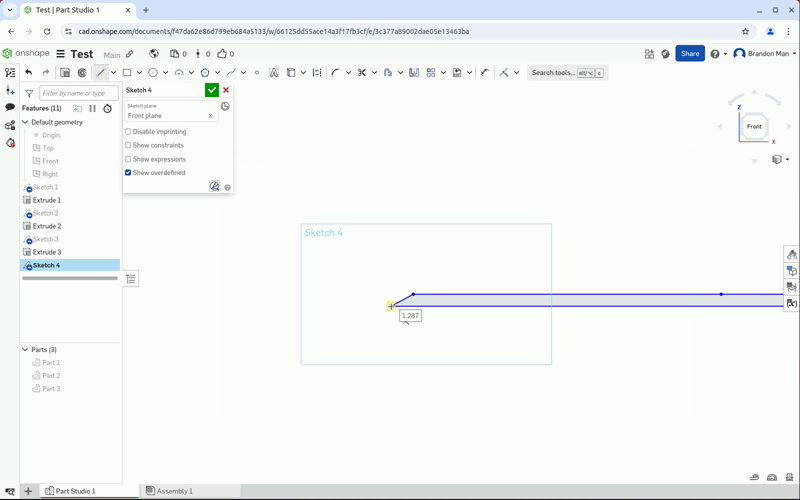
scroll(-6)
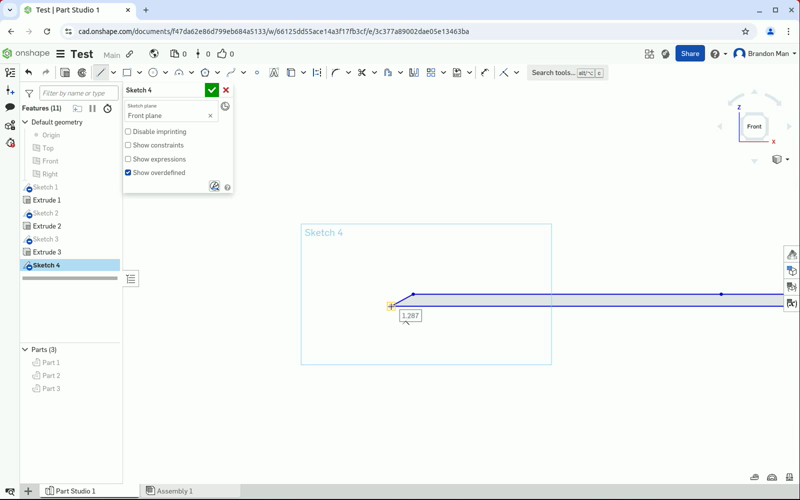
scroll(-6)
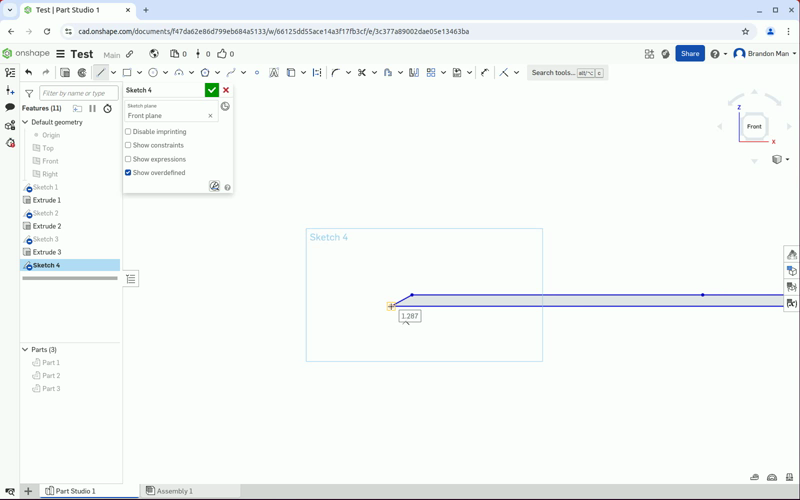
scroll(-6)
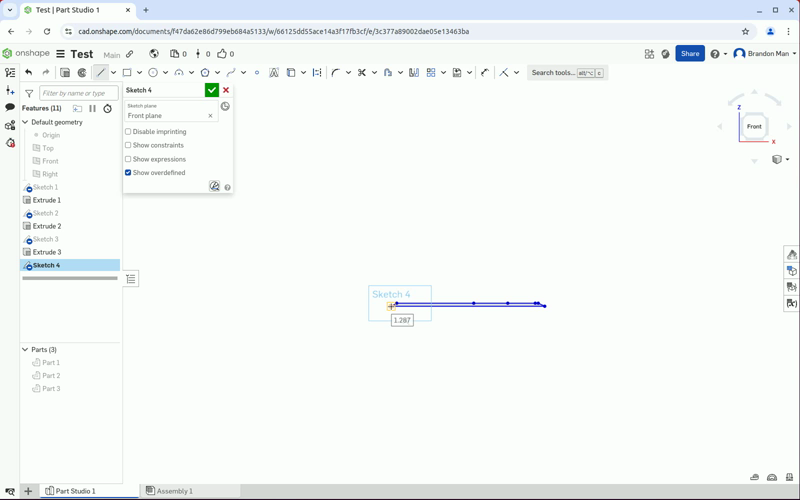
key(esc)
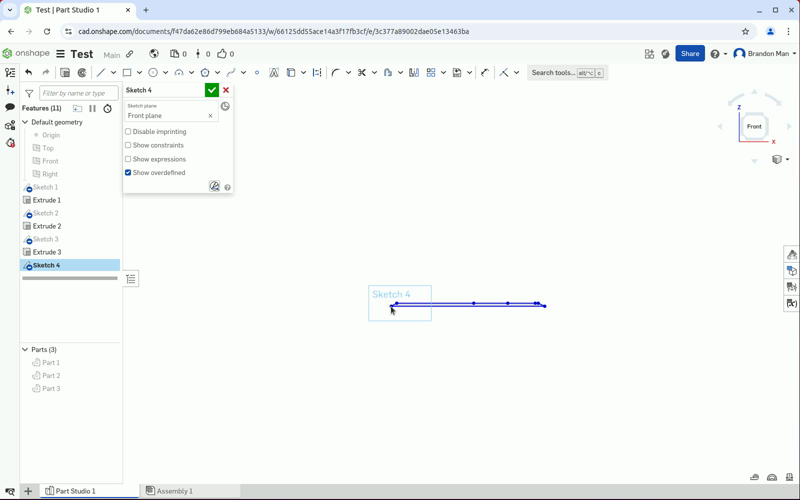
mouse_move(488, 304)
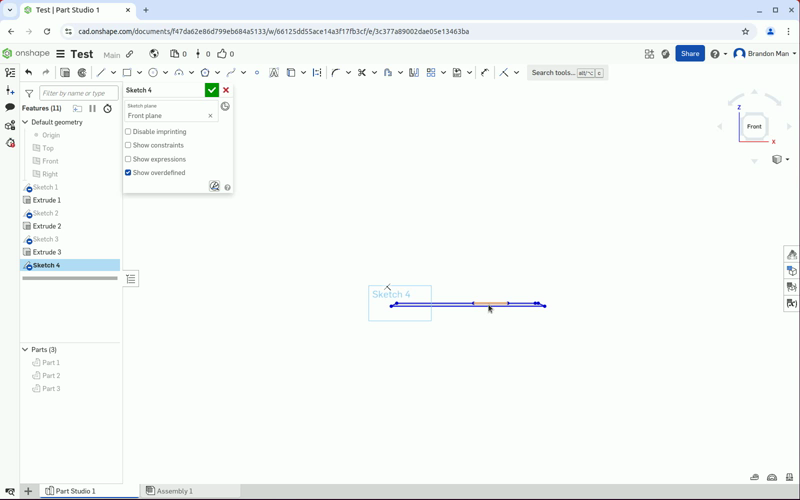
scroll(6)
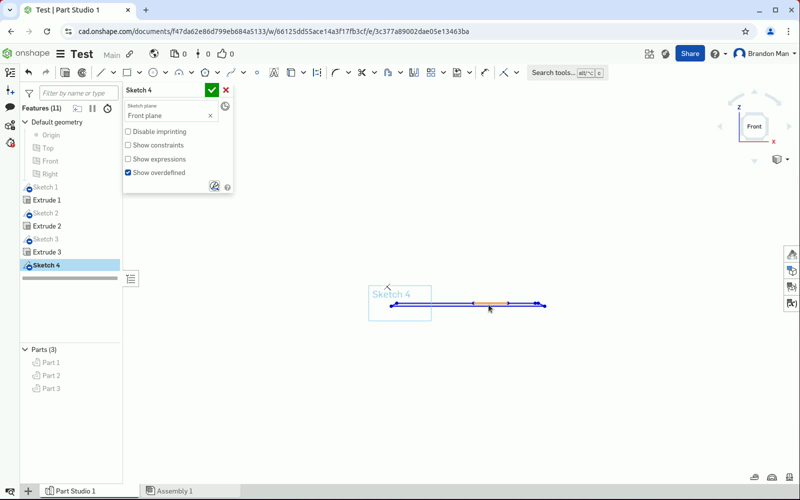
scroll(6)
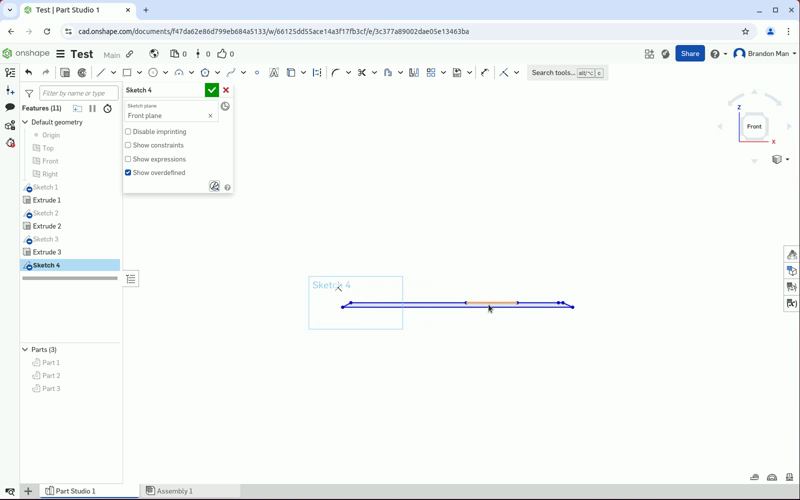
scroll(6)
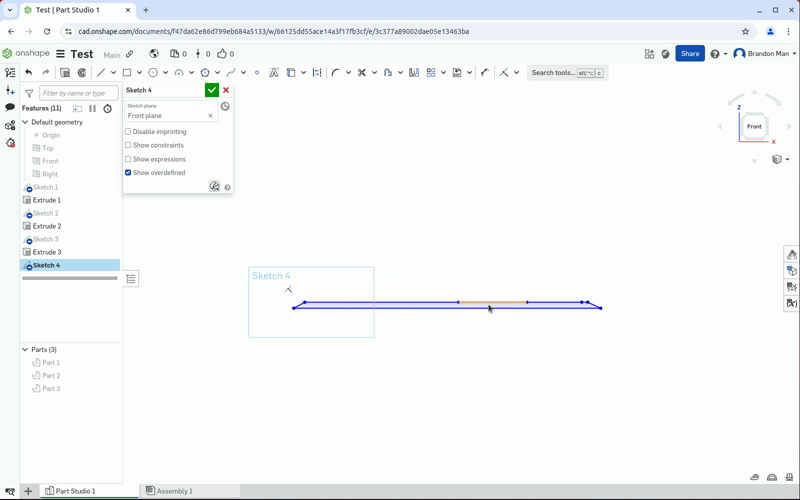
scroll(6)
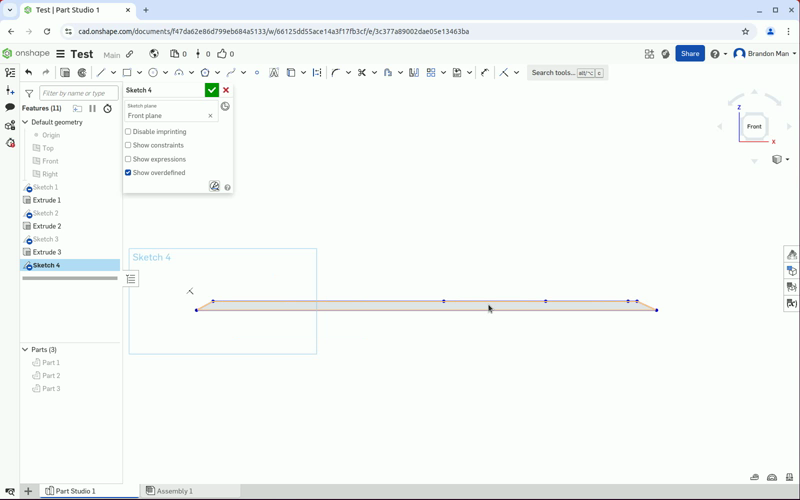
scroll(6)
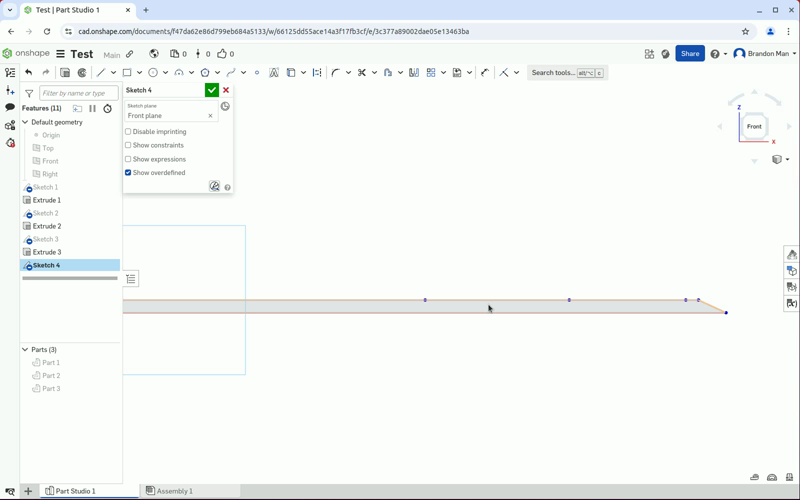
scroll(6)
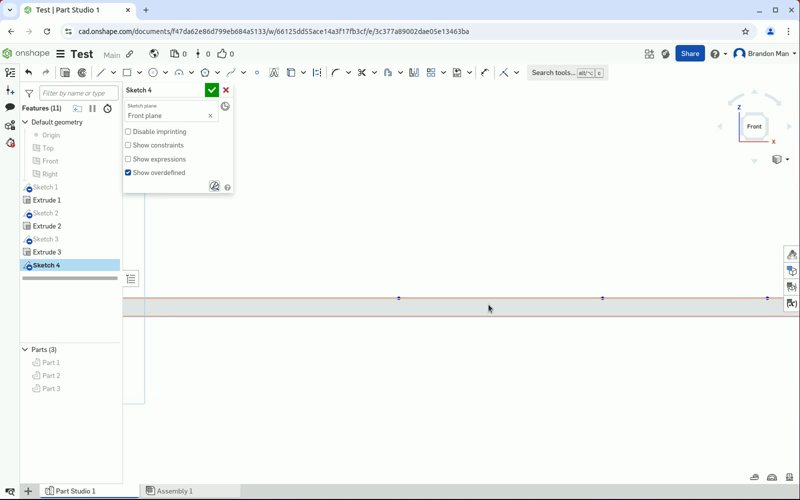
scroll(6)
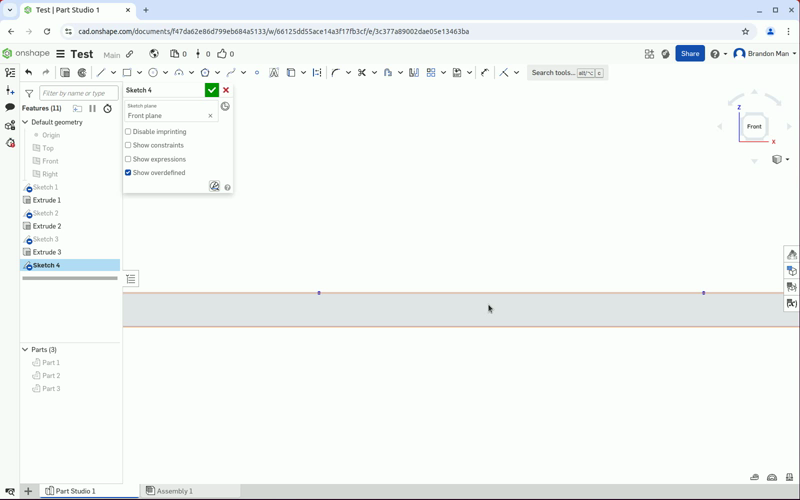
click(488, 304)
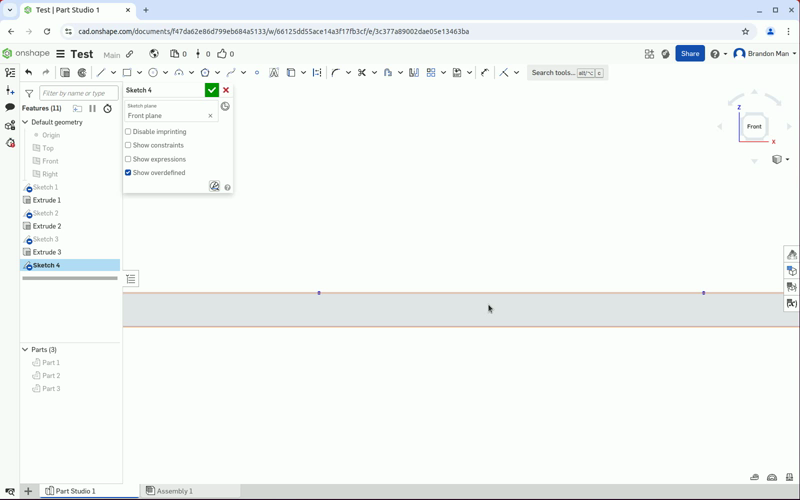
scroll(-6)
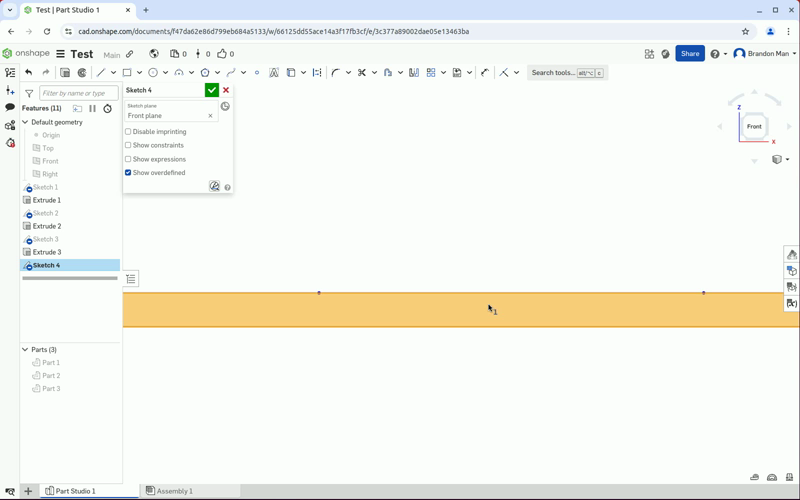
scroll(-6)
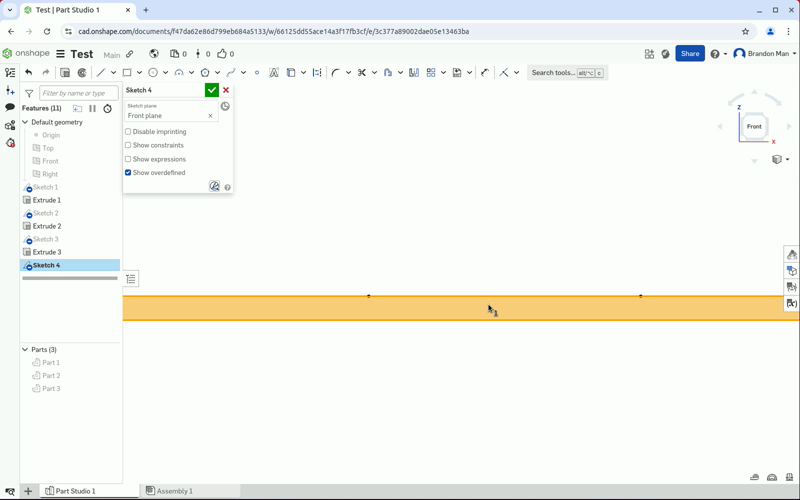
scroll(-6)
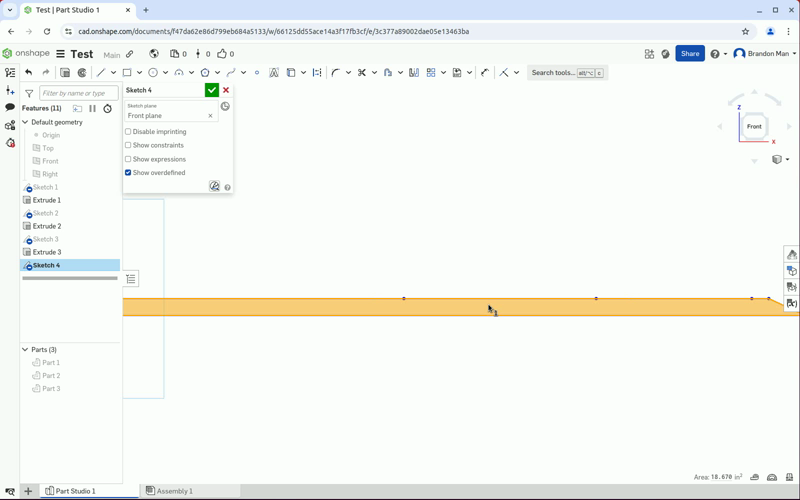
scroll(-6)
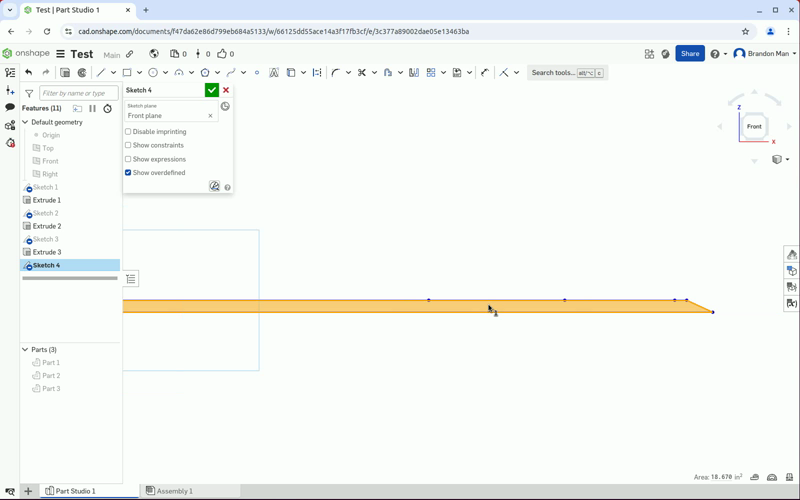
scroll(-6)
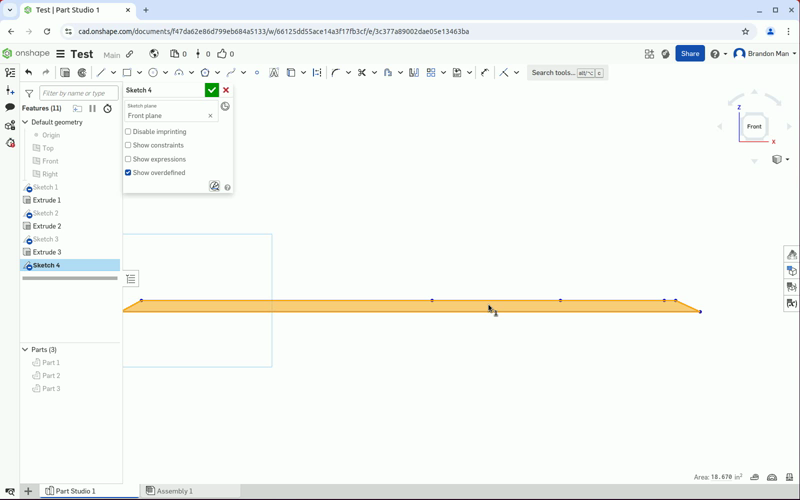
scroll(-6)
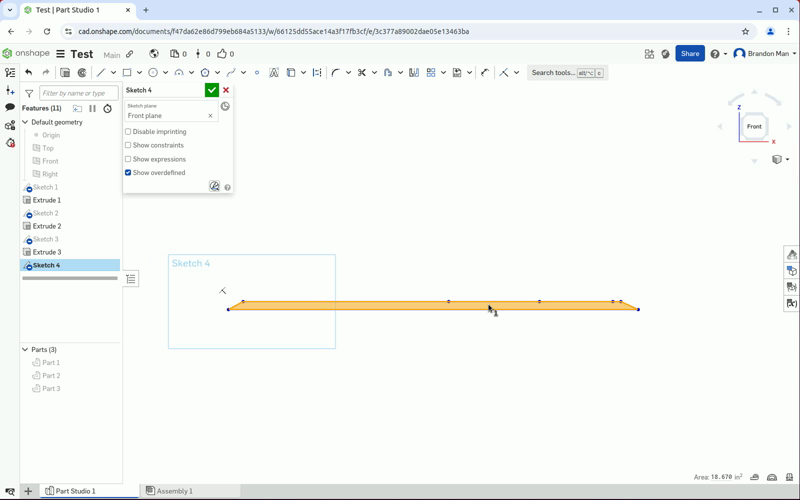
scroll(-6)
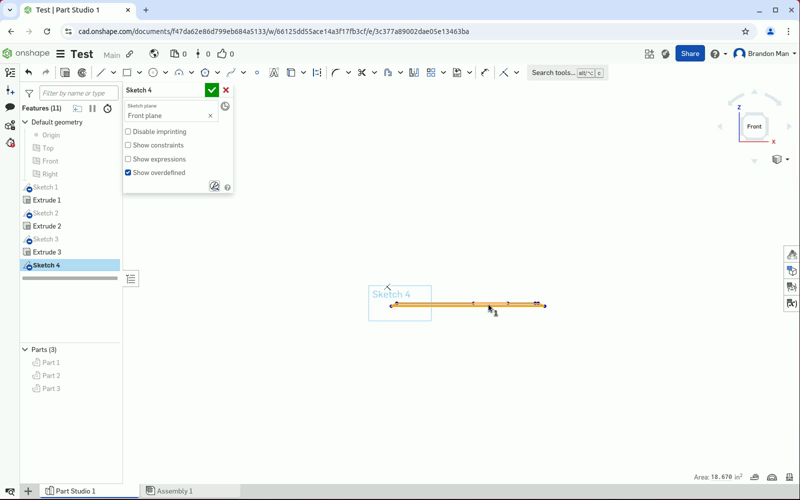
mouse_move(73, 352)
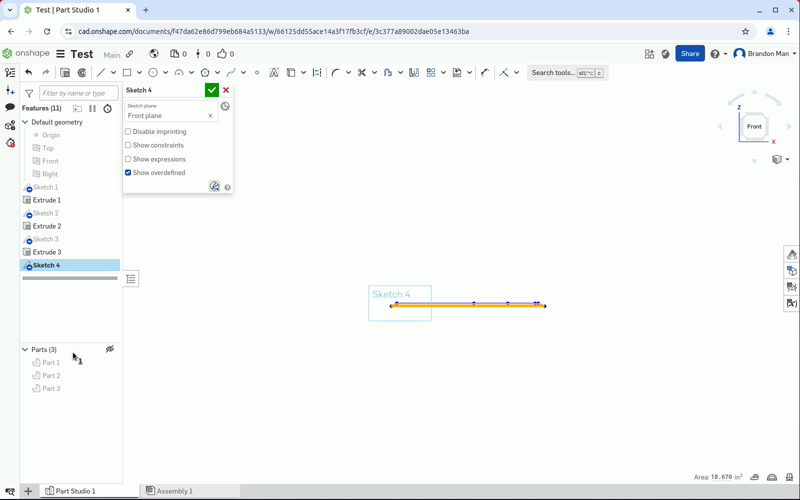
key(shift+y)
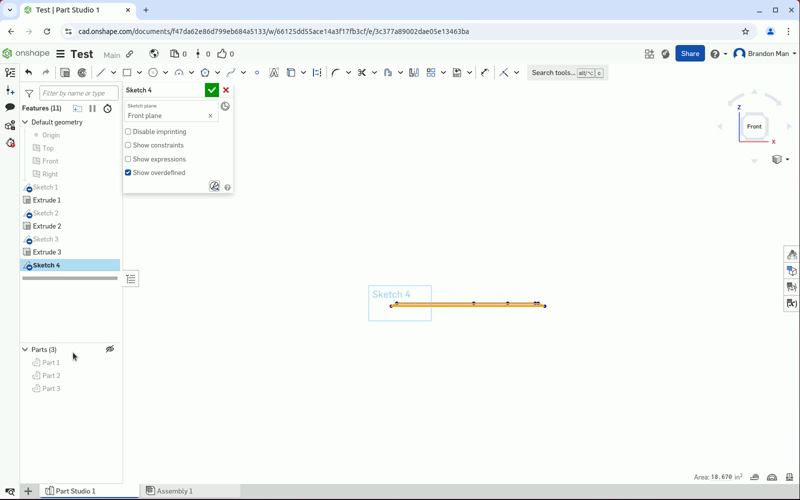
key(shift+e)
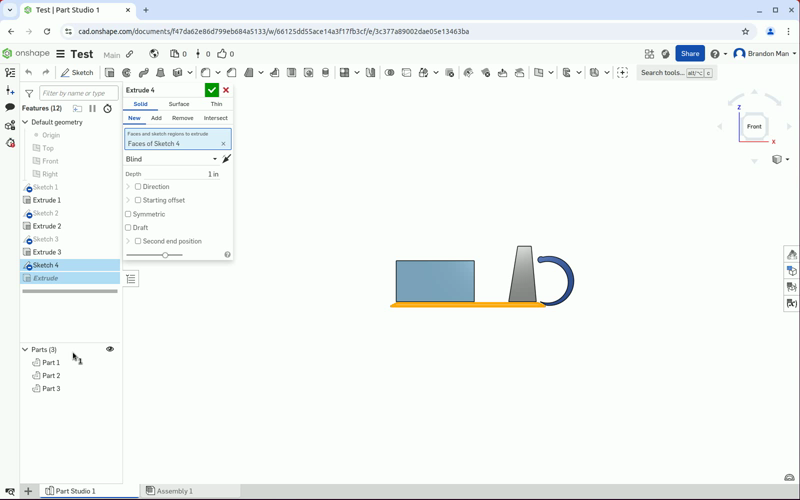
mouse_move(143, 106)
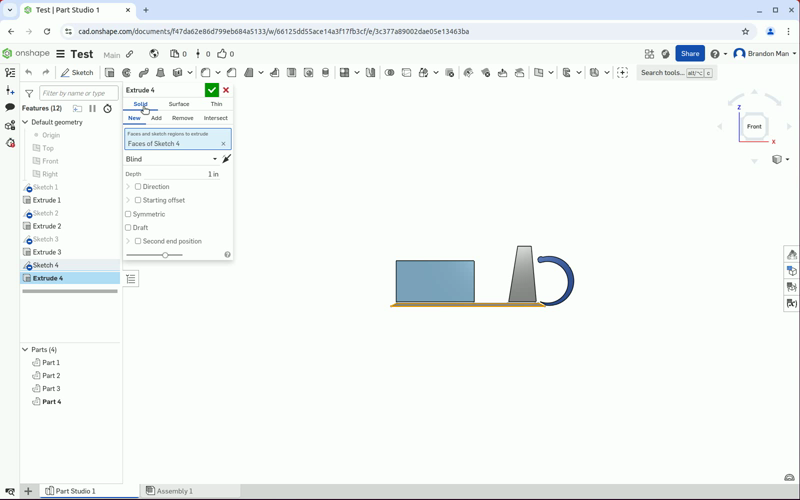
click(143, 106)
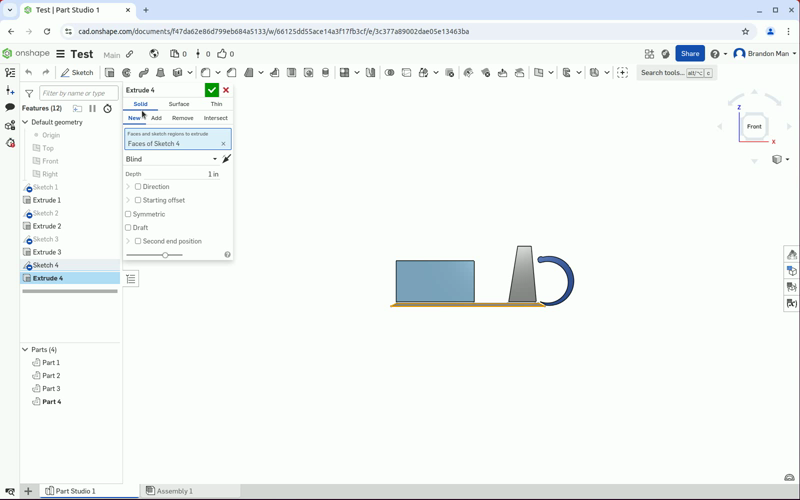
mouse_move(137, 120)
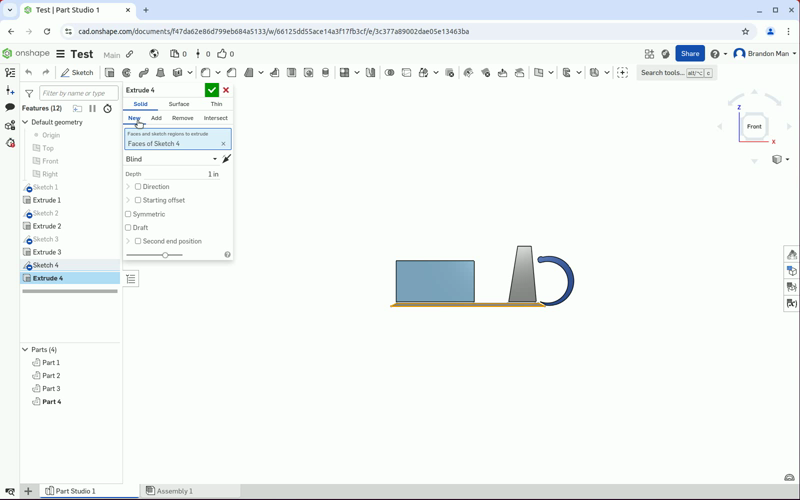
click(137, 120)
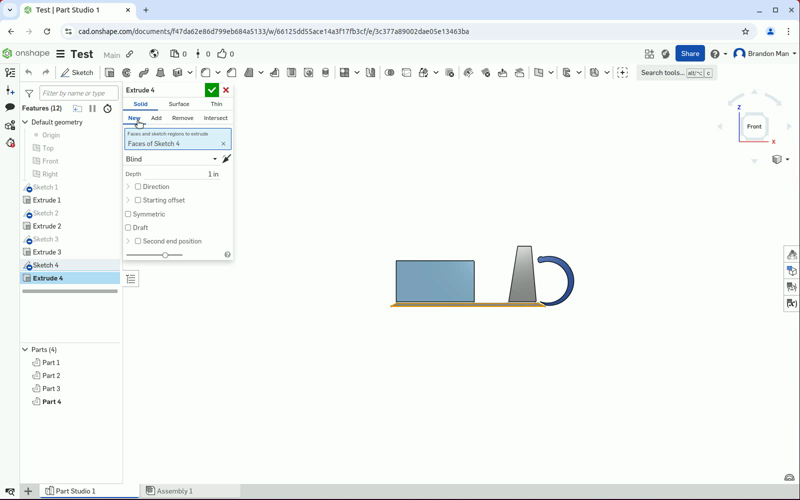
key(tab, 4)
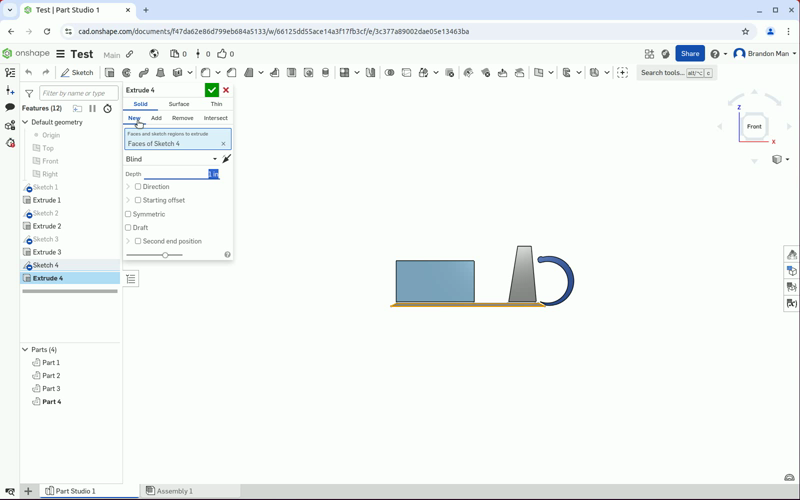
text(15.887)
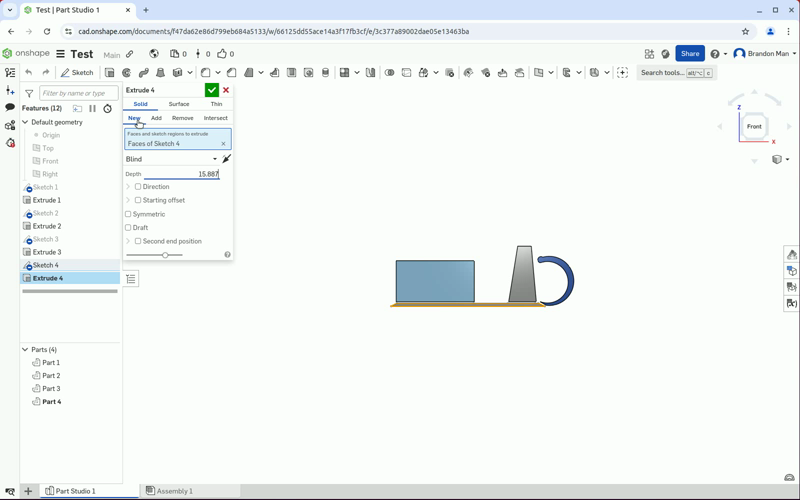
key(enter)
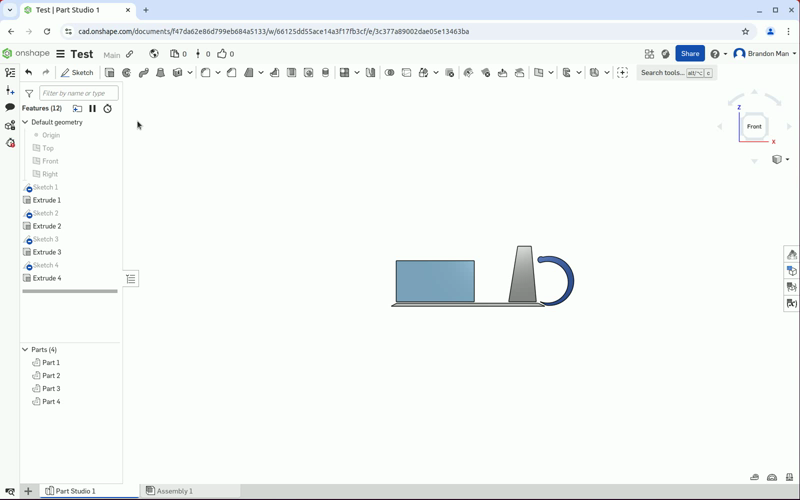
key(shift+h)
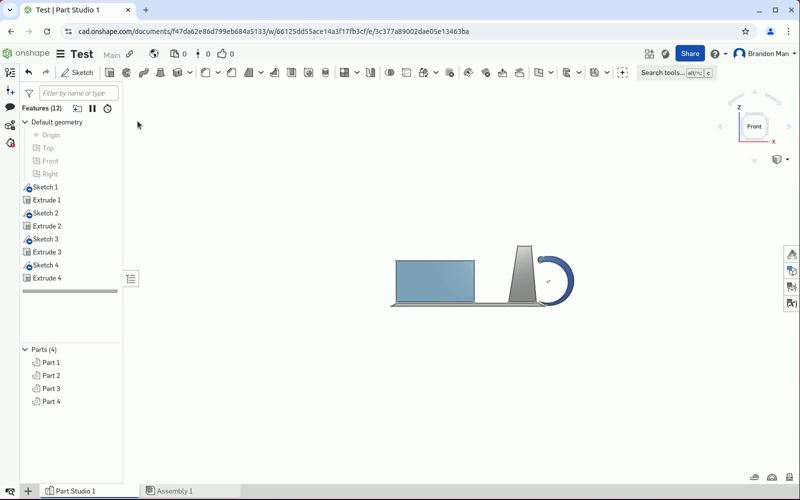
key(shift+h)
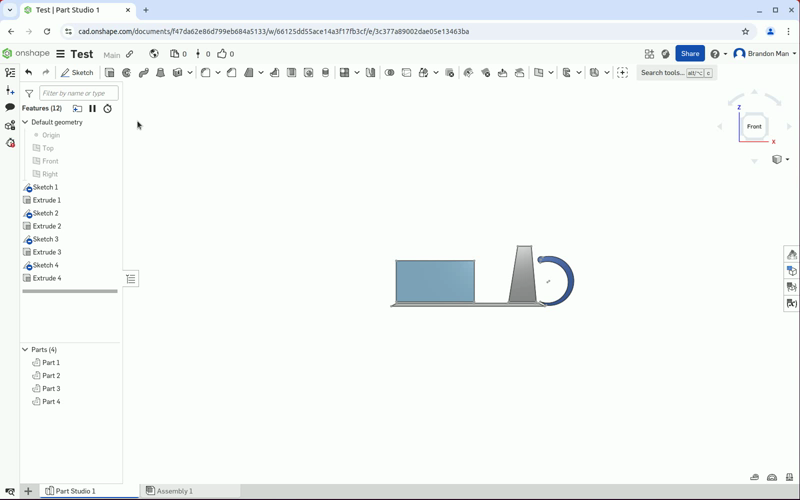
key(shift+7)
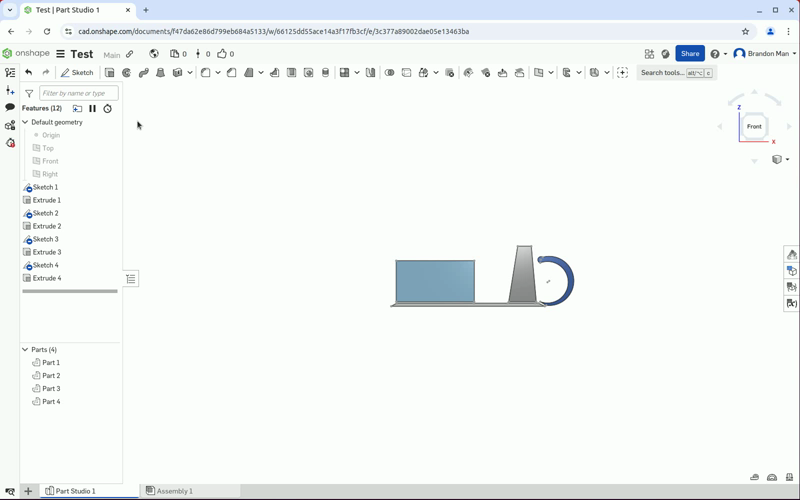
key(left, 2)
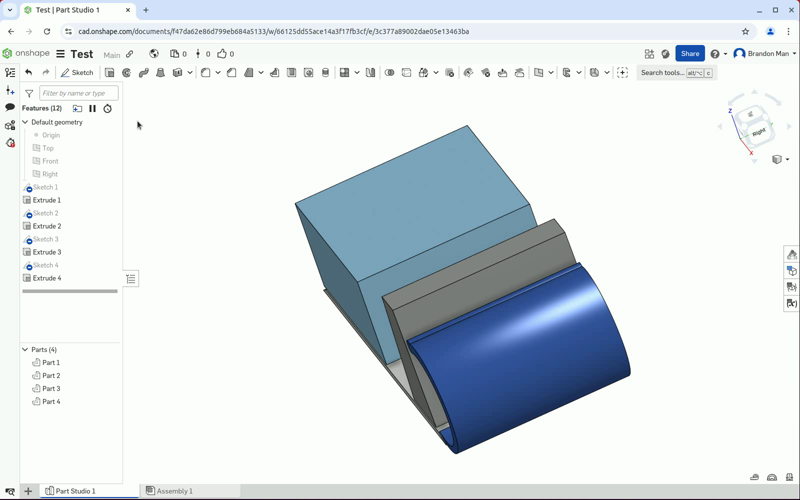
key(down, 2)
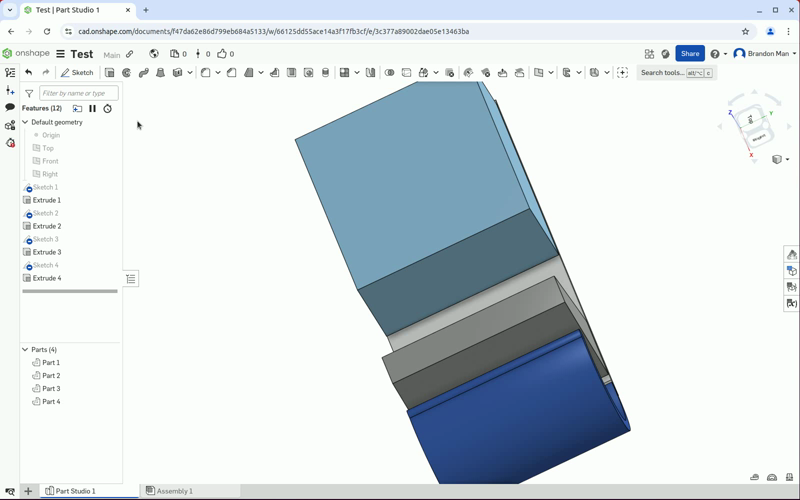
key(up, 2)
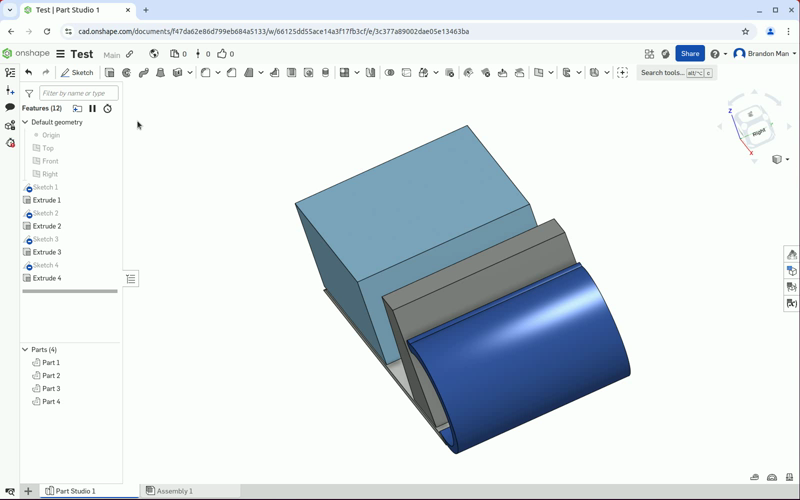
key(right, 2)
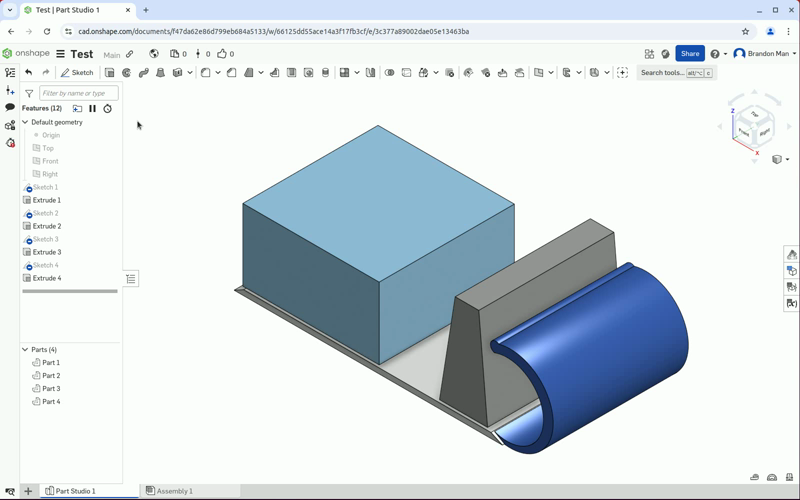
mouse_move(73, 189)
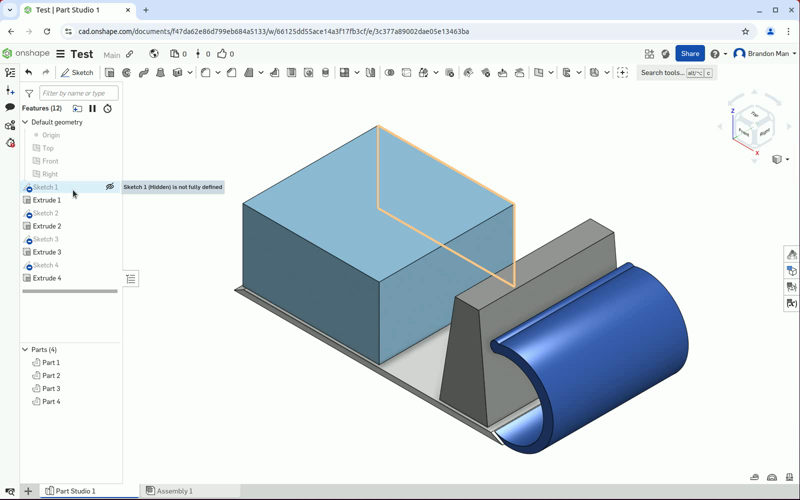
click(73, 189)